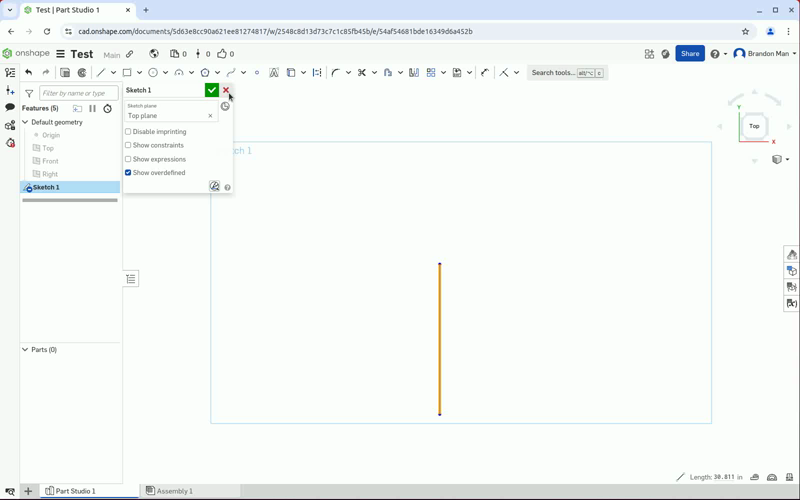
key(shift+h)
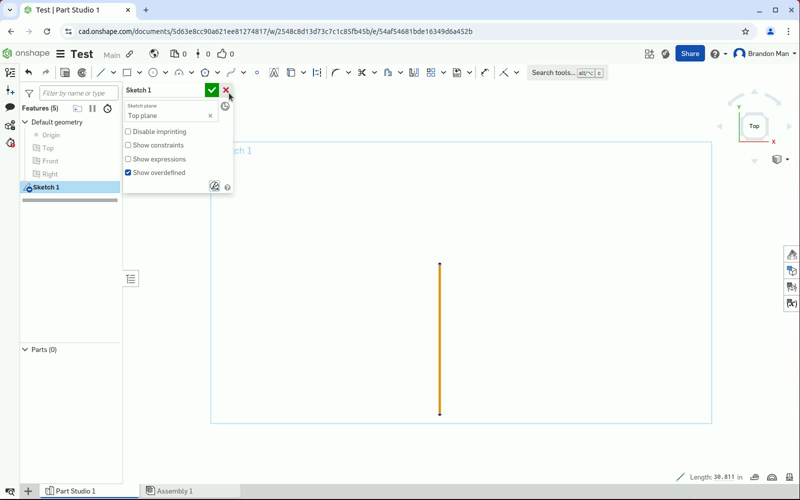
key(shift+s)
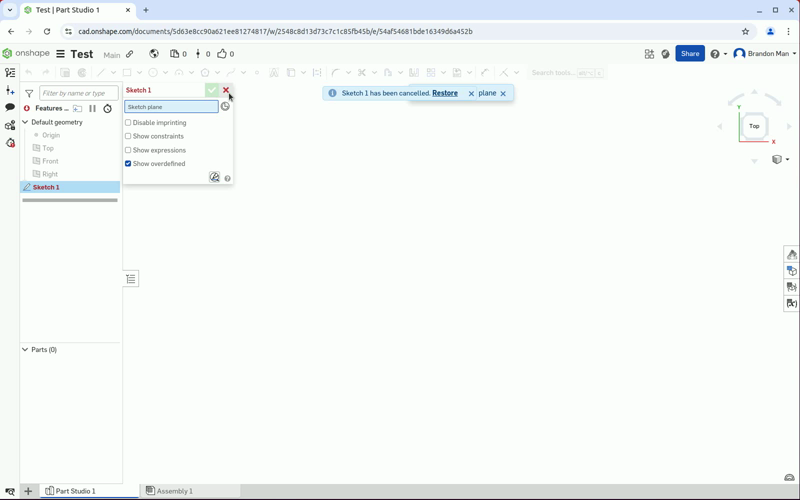
mouse_move(73, 150)
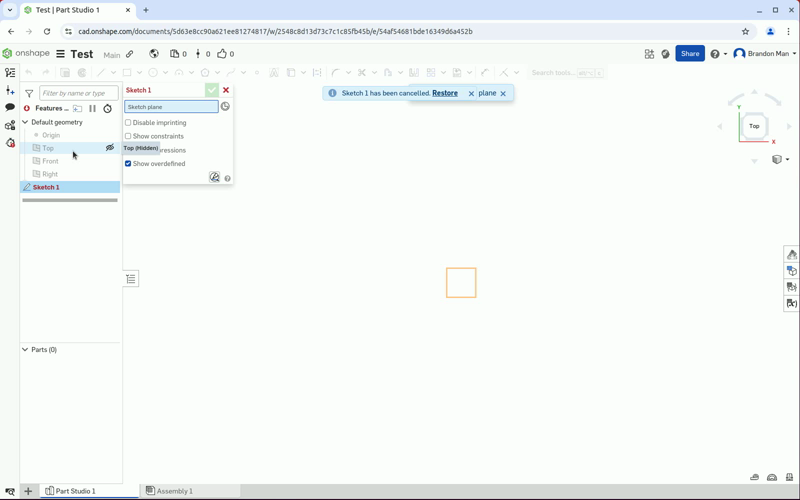
click(73, 150)
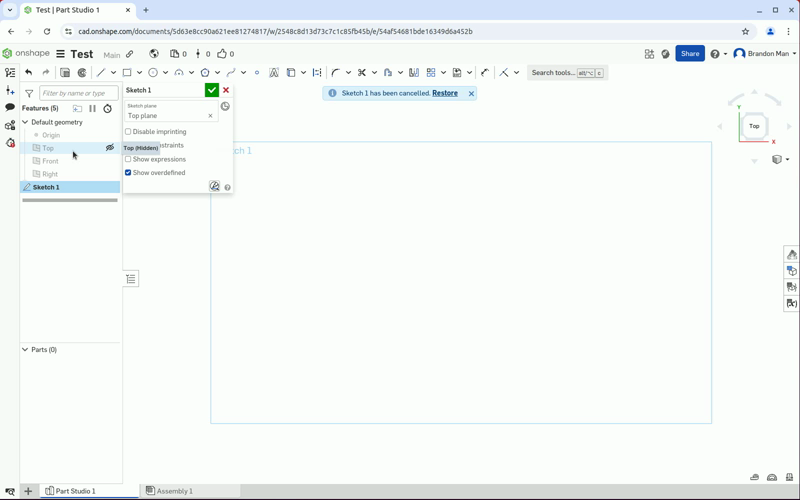
mouse_move(73, 352)
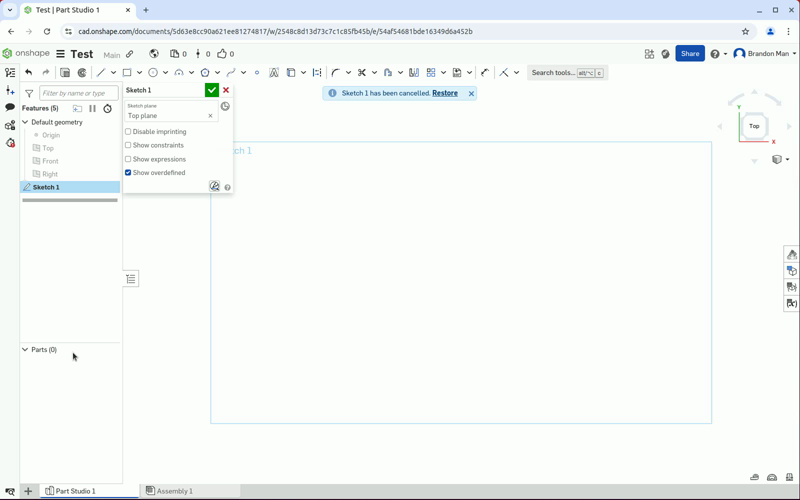
key(y)
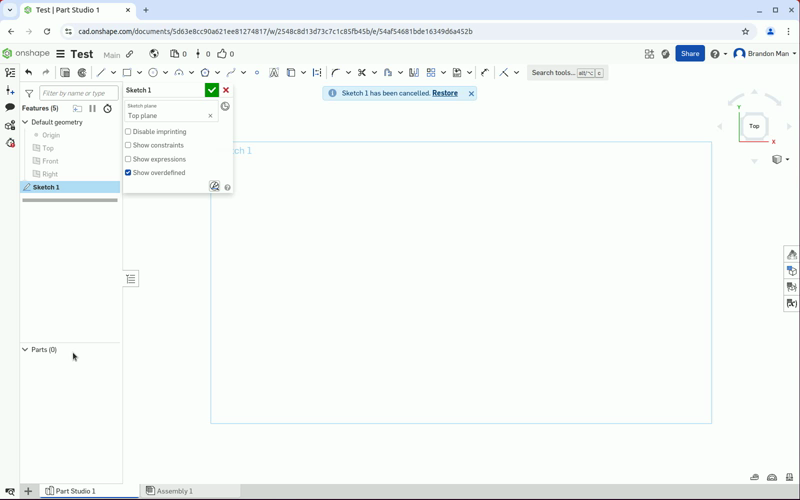
key(l)
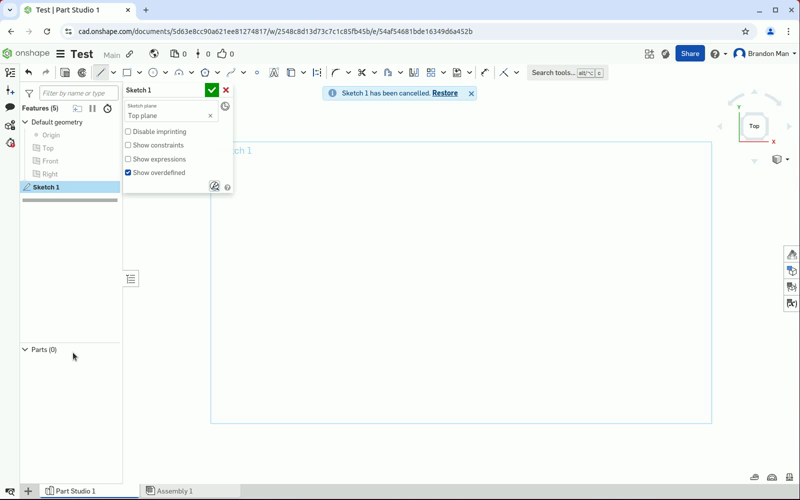
key_down(shift)
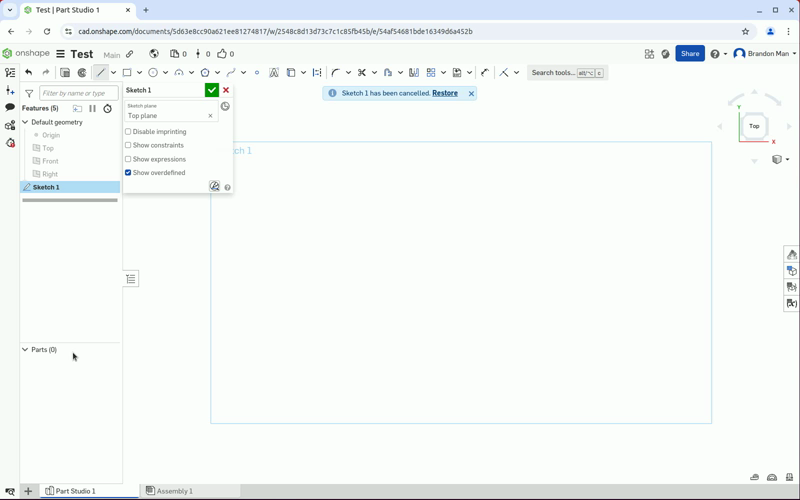
mouse_move(459, 284)
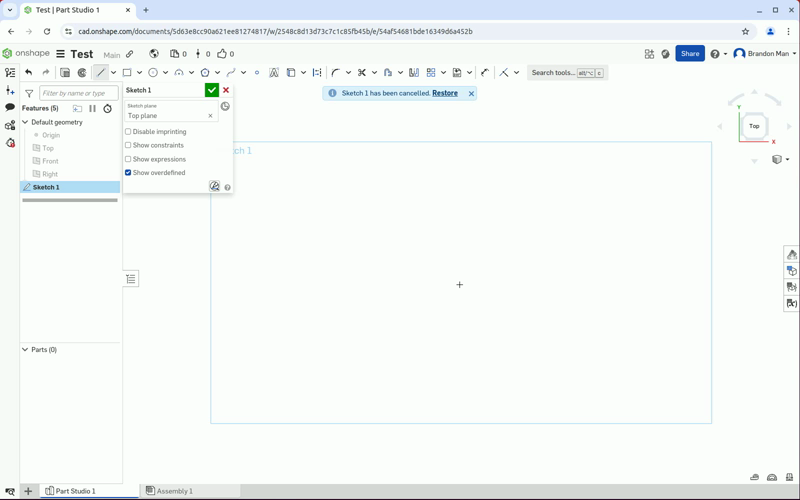
click(459, 284)
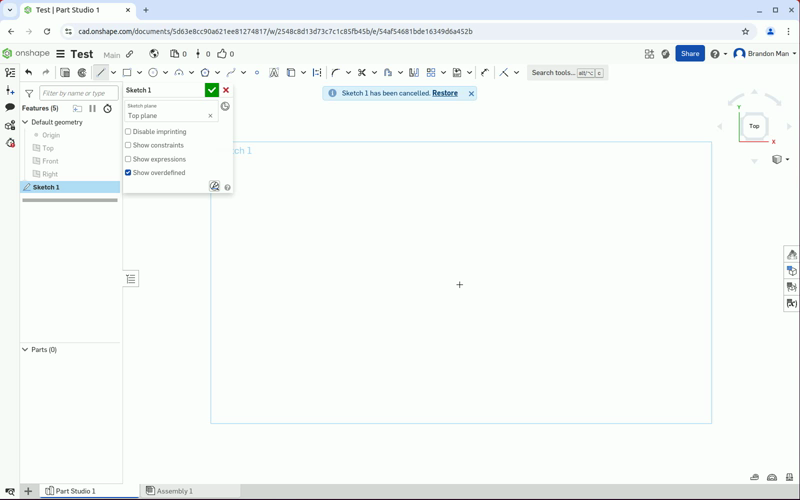
key_up(shift)
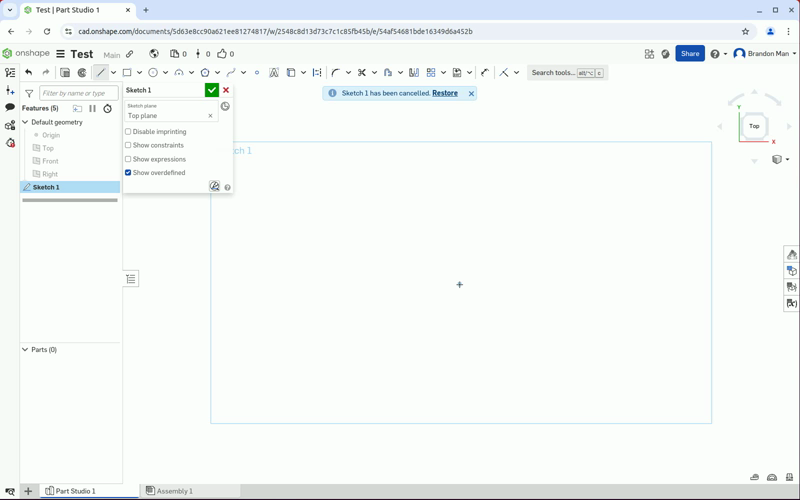
key_down(shift)
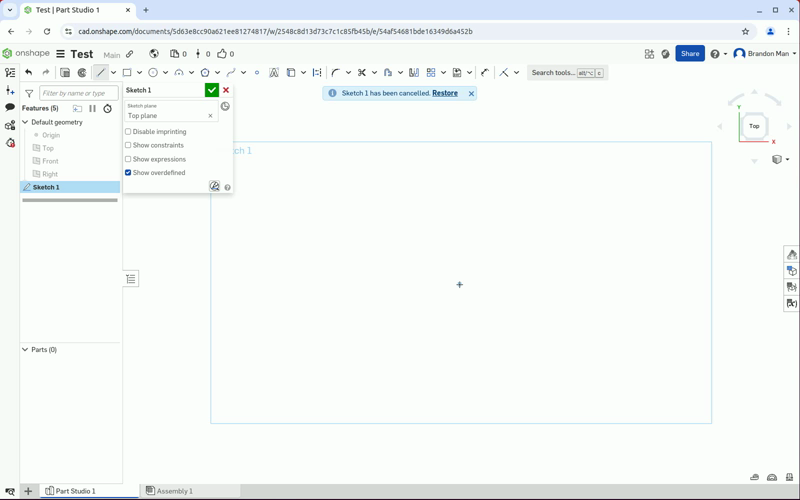
mouse_move(489, 284)
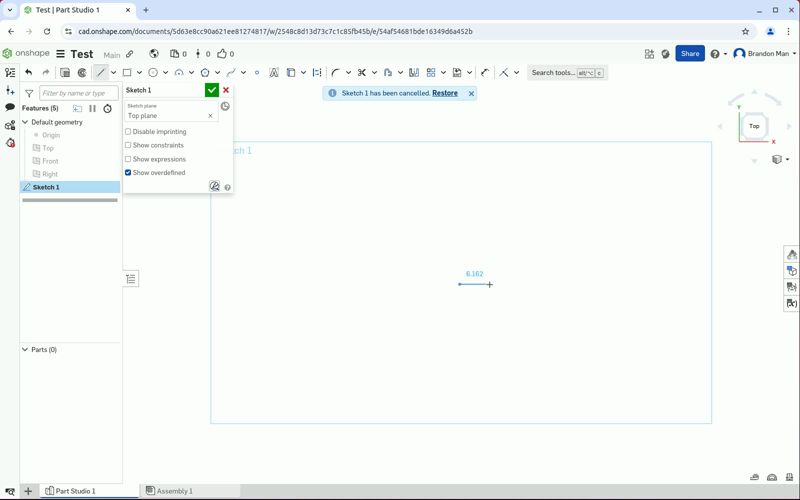
mouse_move(464, 284)
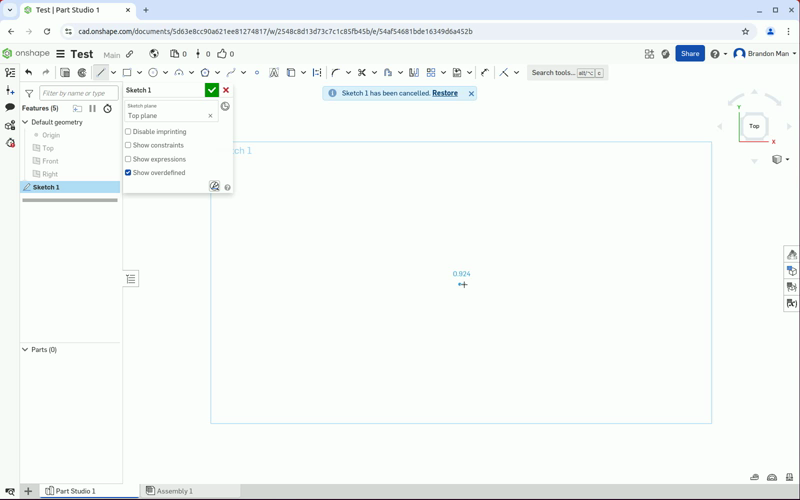
scroll(6)
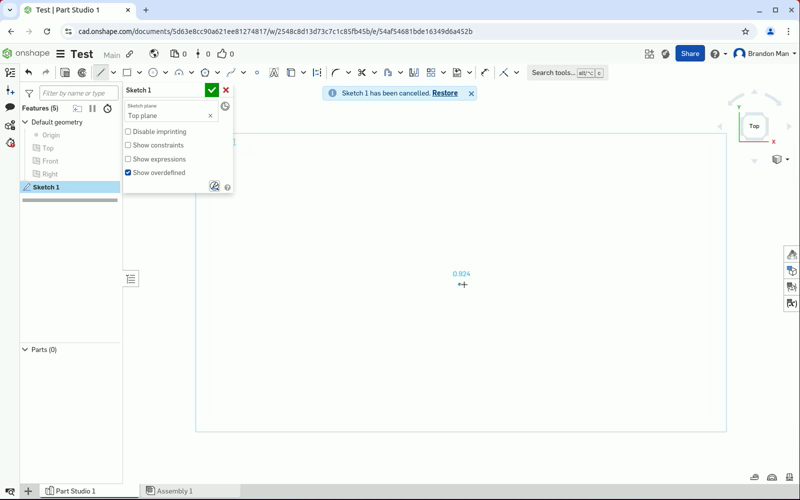
scroll(6)
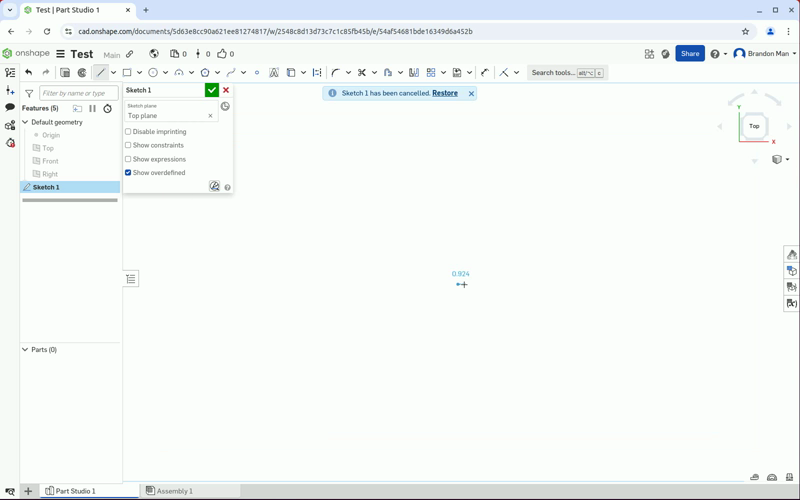
scroll(6)
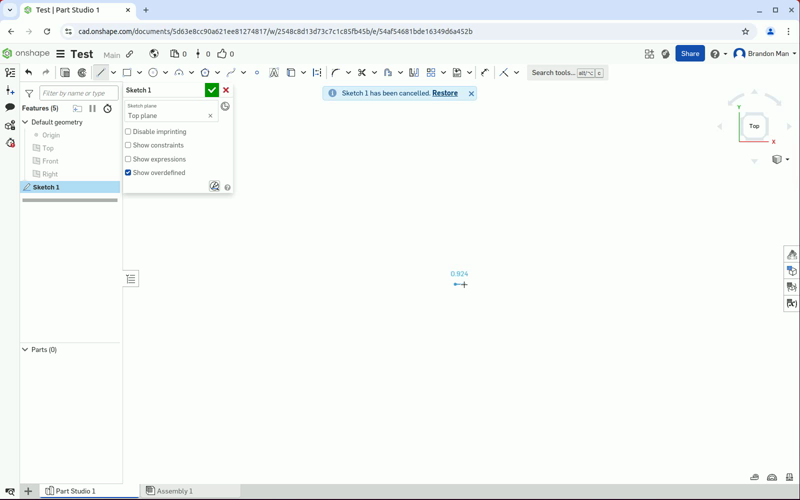
scroll(6)
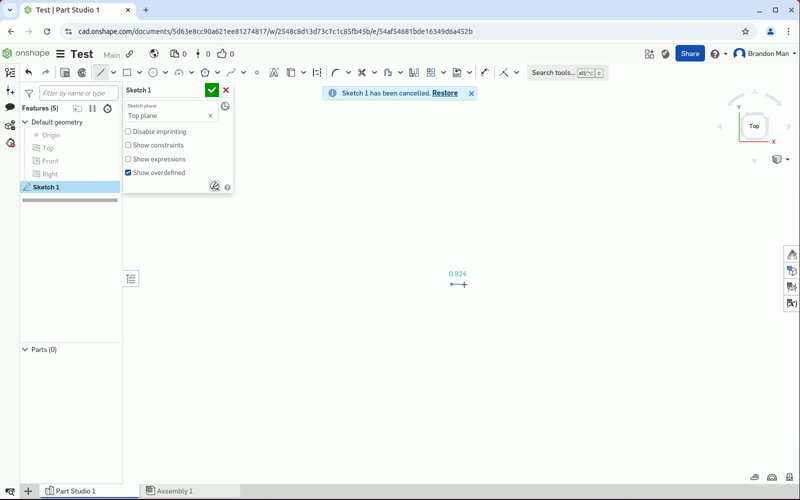
scroll(6)
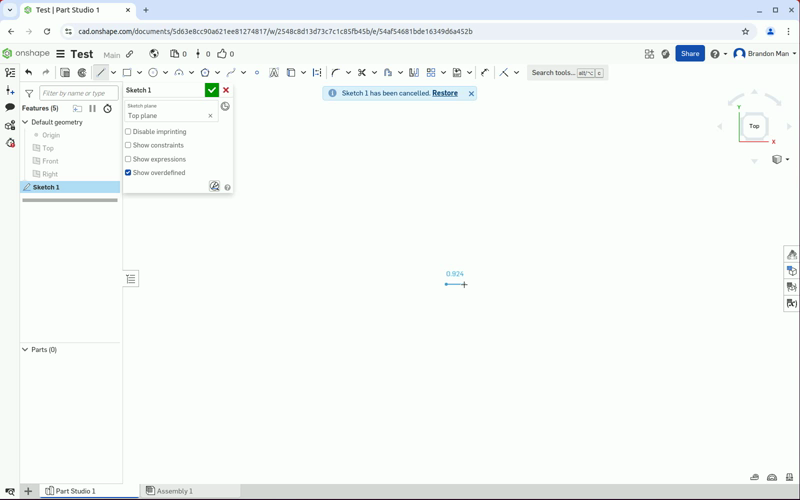
scroll(6)
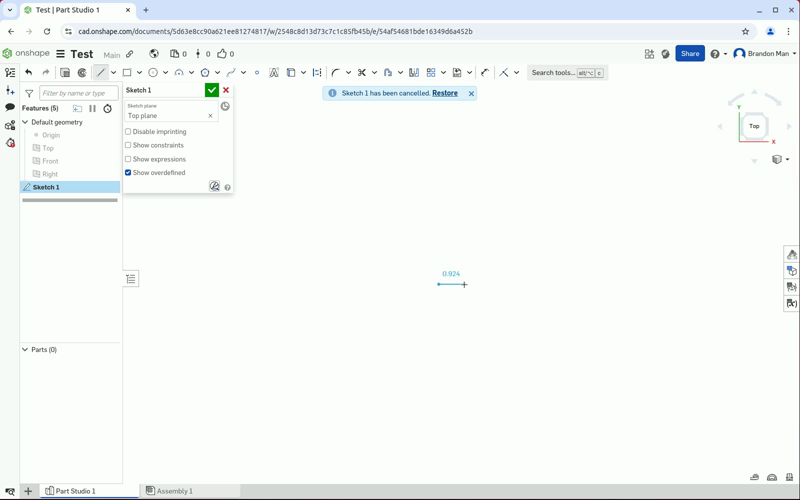
scroll(6)
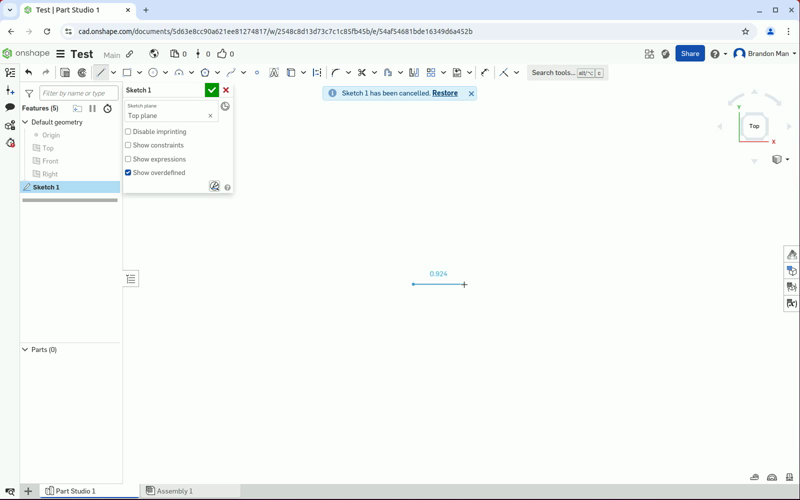
click(464, 284)
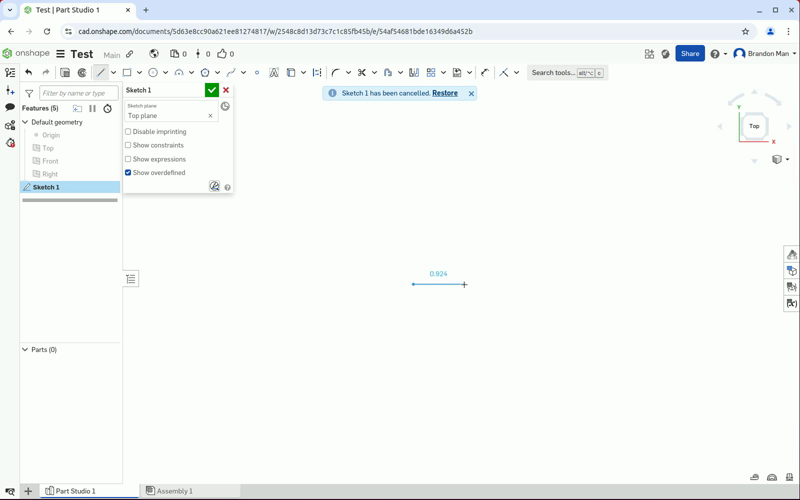
scroll(-6)
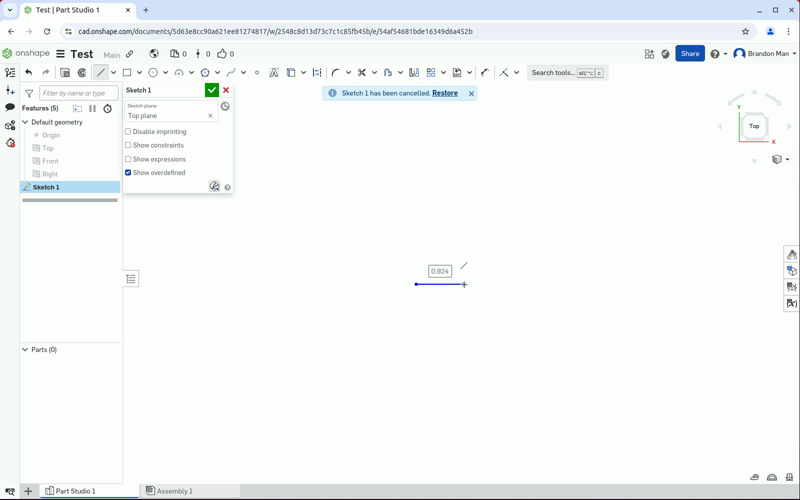
scroll(-6)
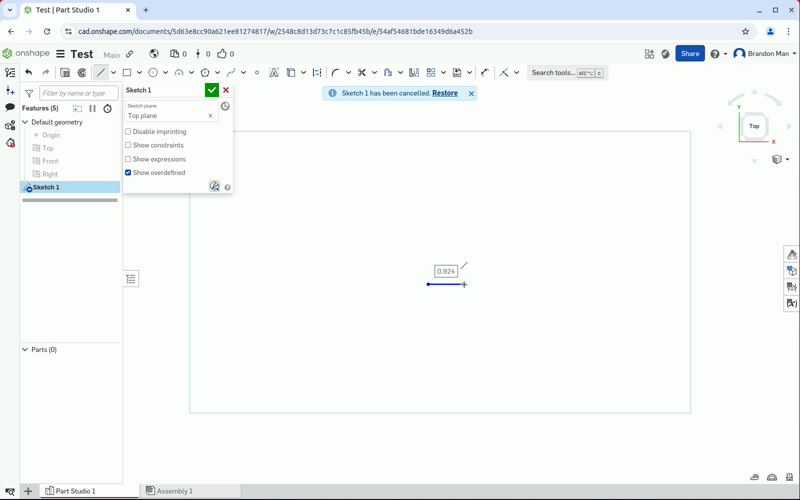
scroll(-6)
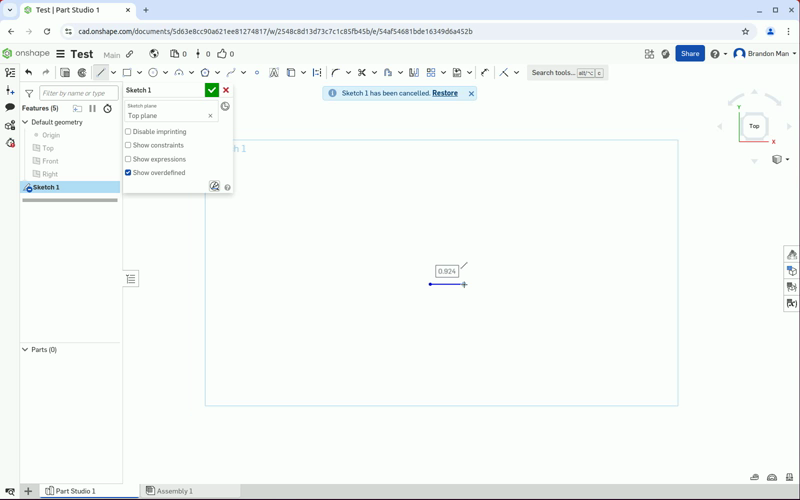
scroll(-6)
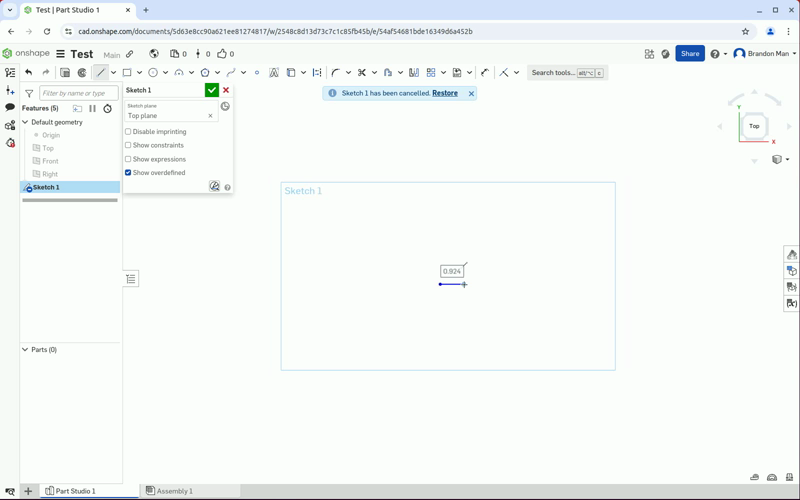
scroll(-6)
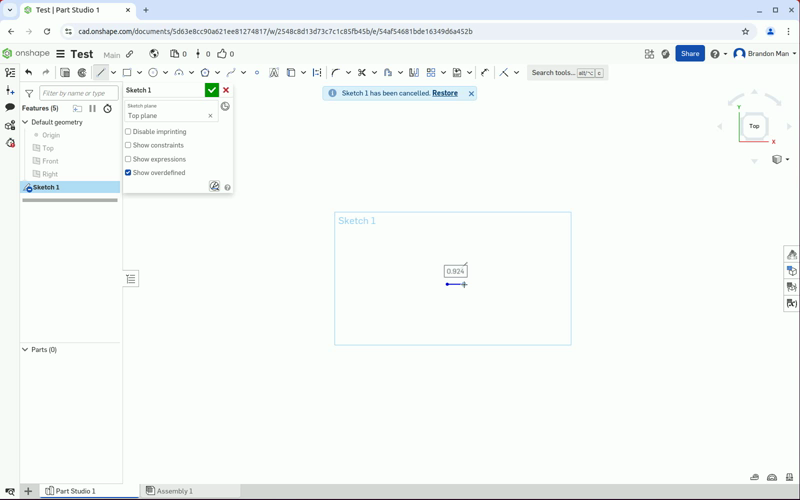
scroll(-6)
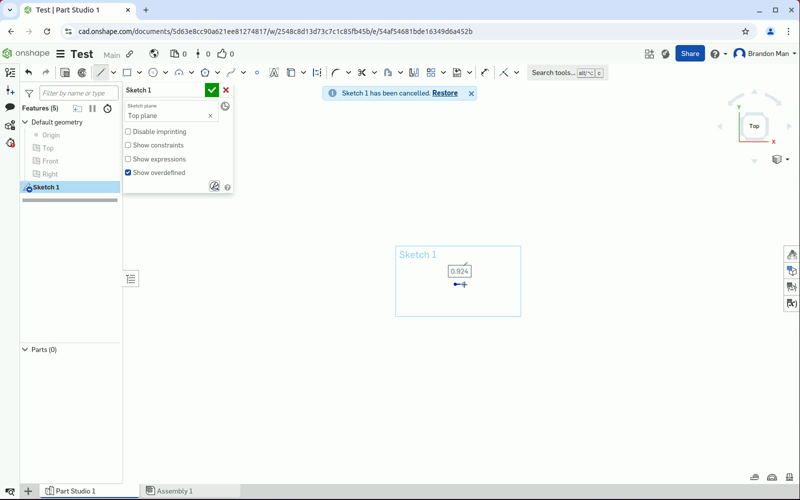
scroll(-6)
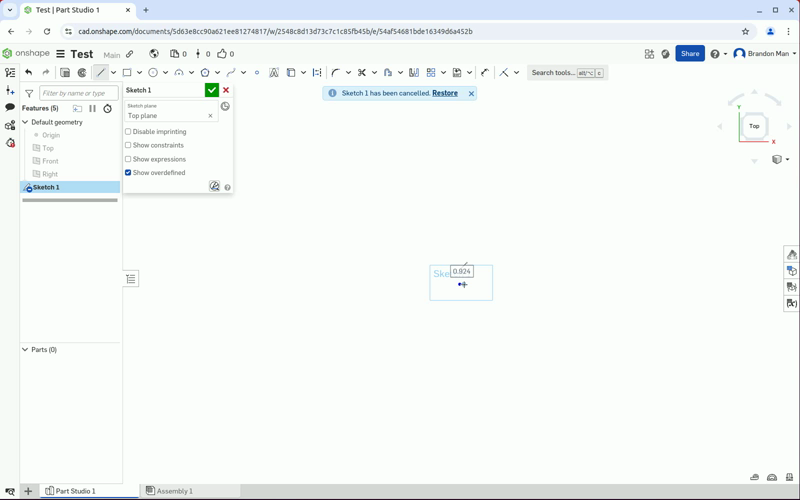
key_up(shift)
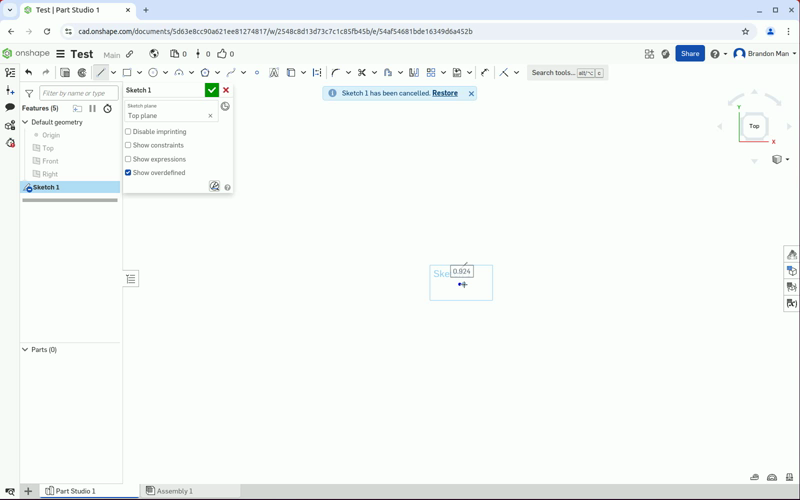
key_down(shift)
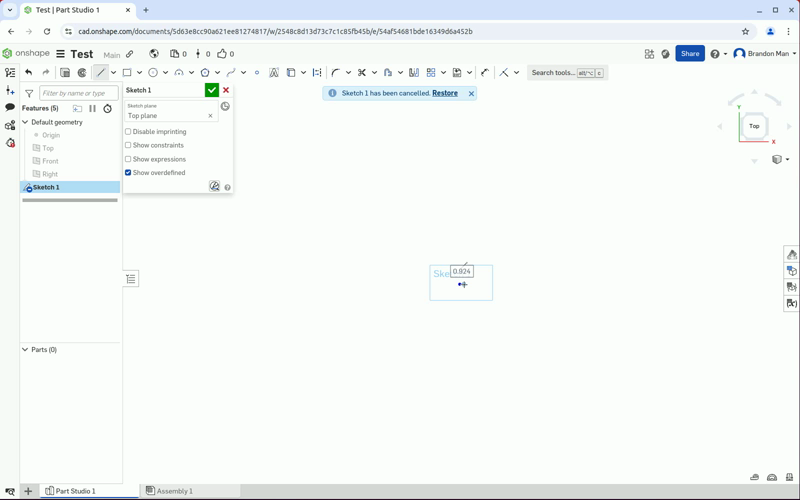
mouse_move(494, 284)
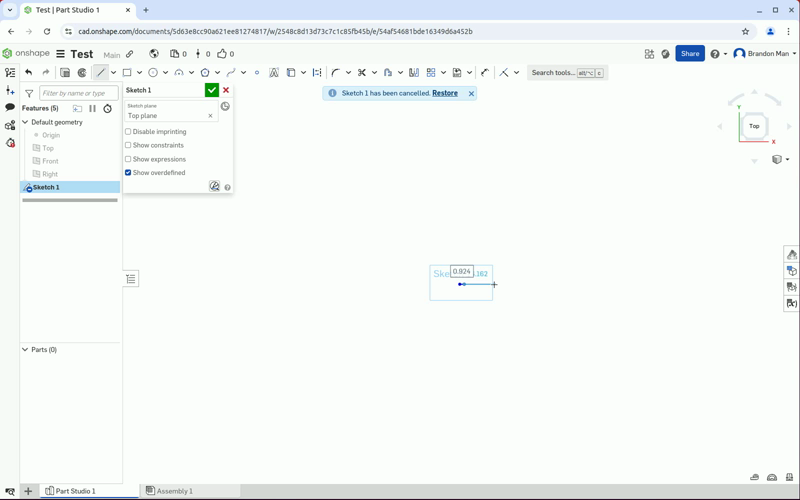
mouse_move(464, 279)
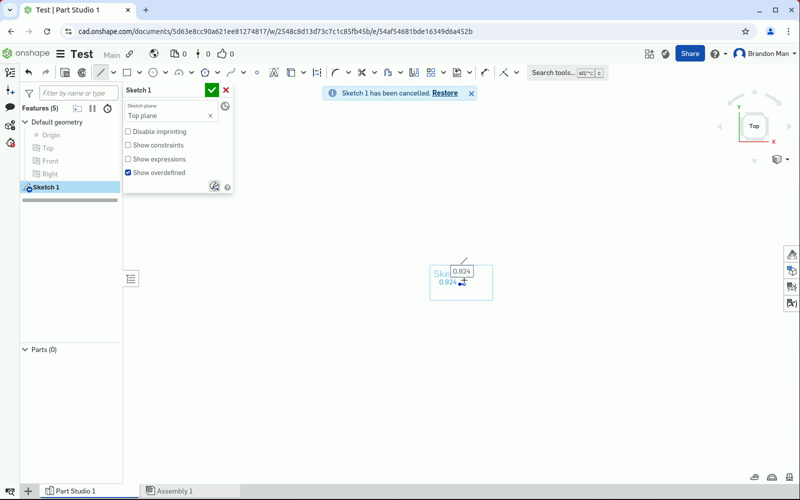
scroll(6)
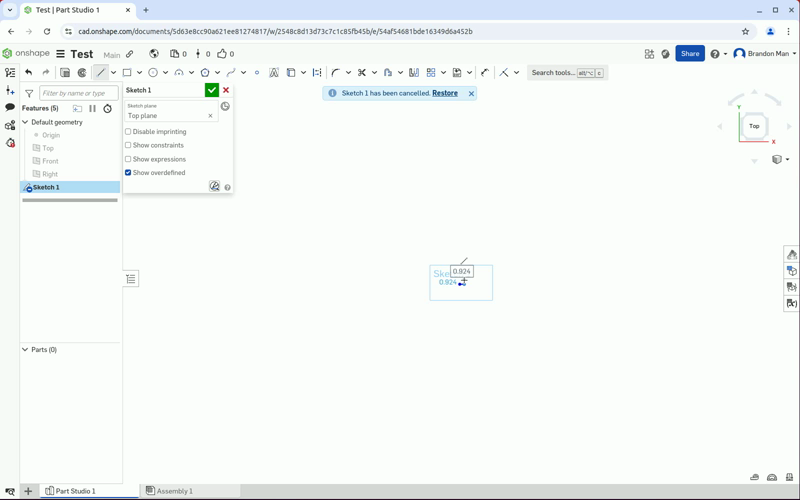
scroll(6)
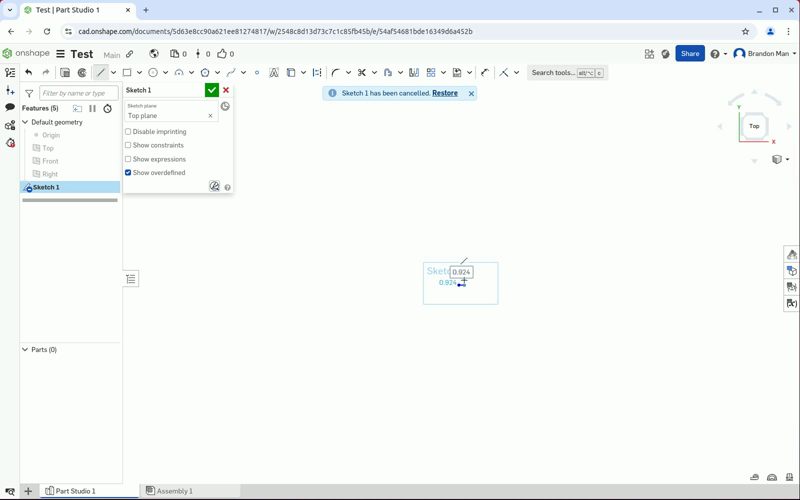
scroll(6)
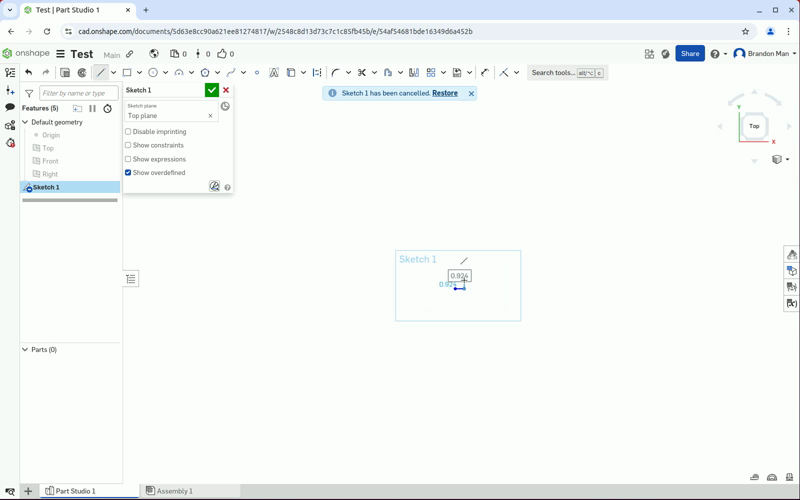
scroll(6)
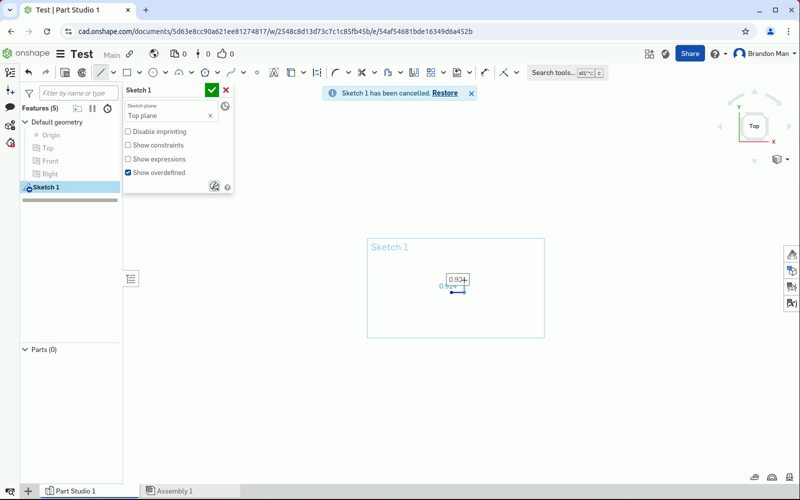
scroll(6)
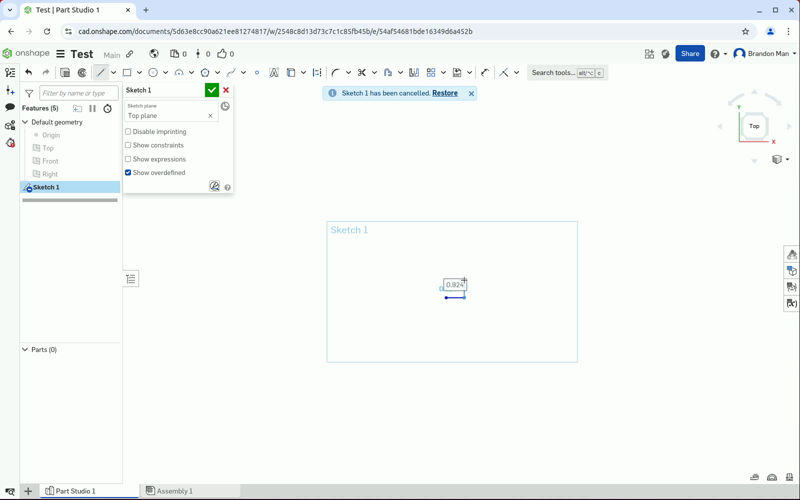
scroll(6)
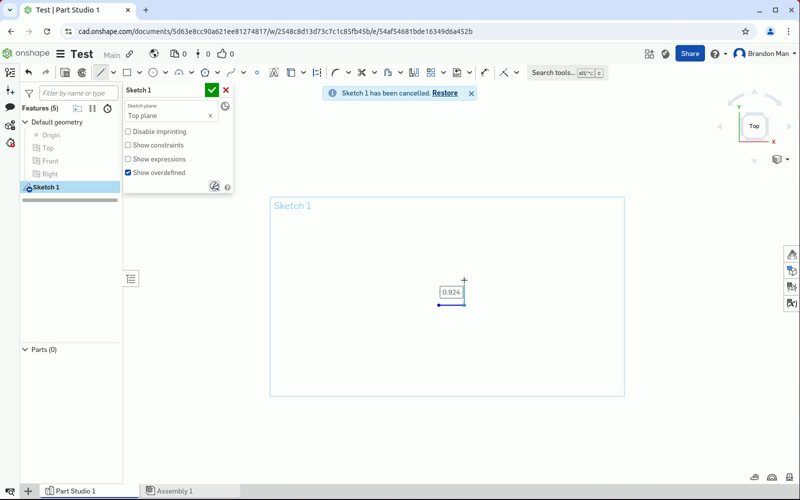
scroll(6)
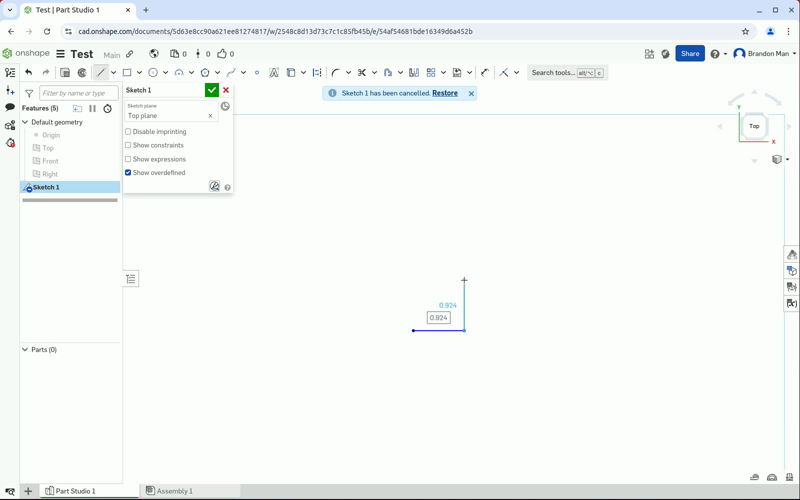
click(464, 279)
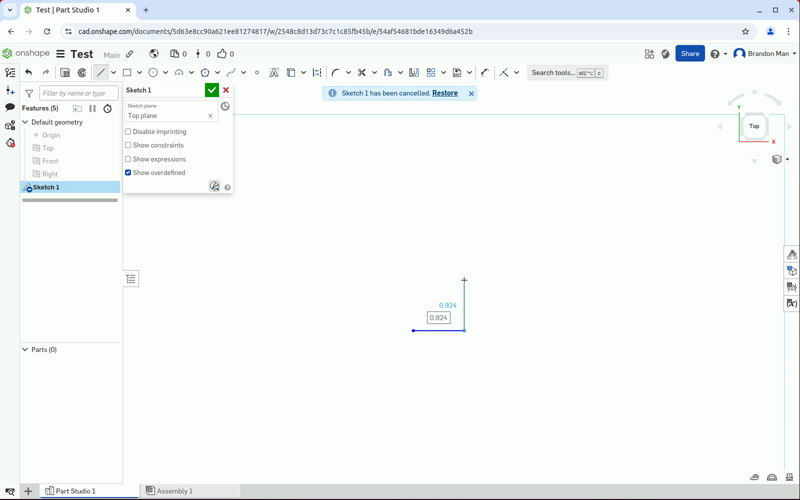
scroll(-6)
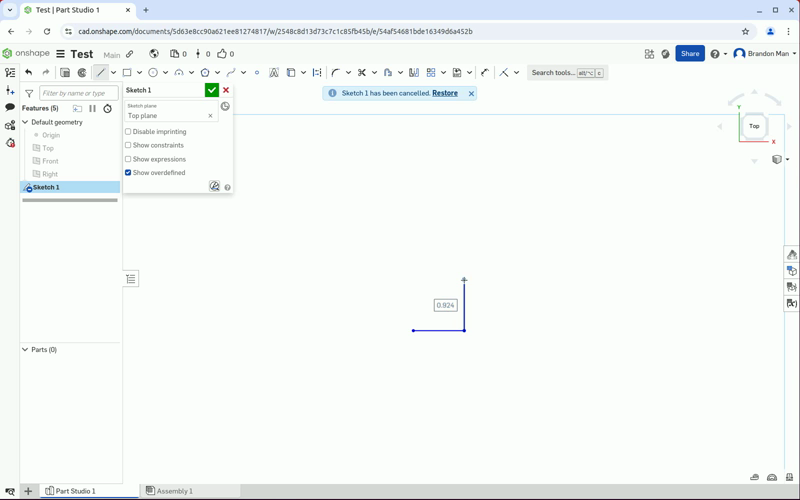
scroll(-6)
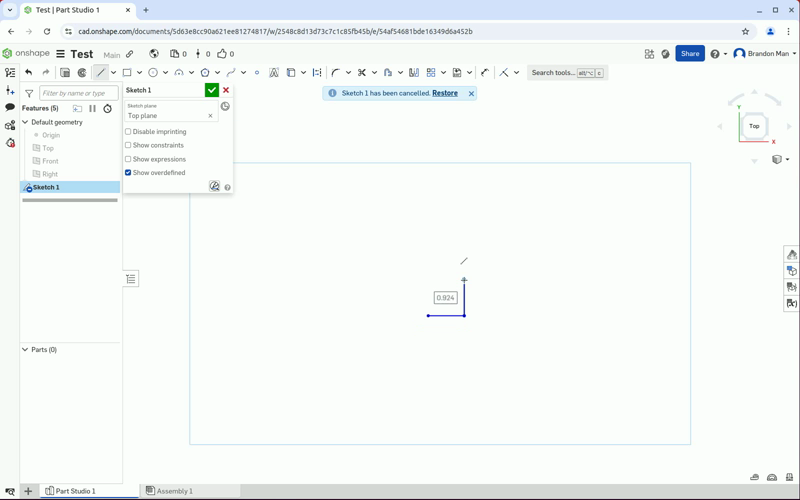
scroll(-6)
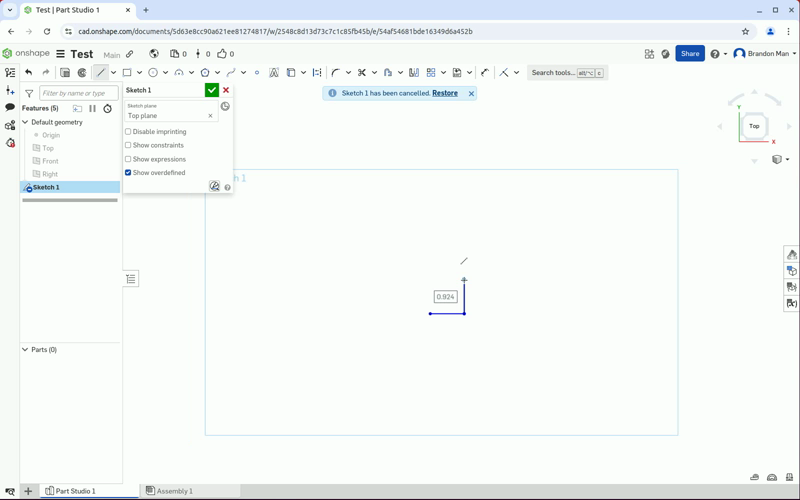
scroll(-6)
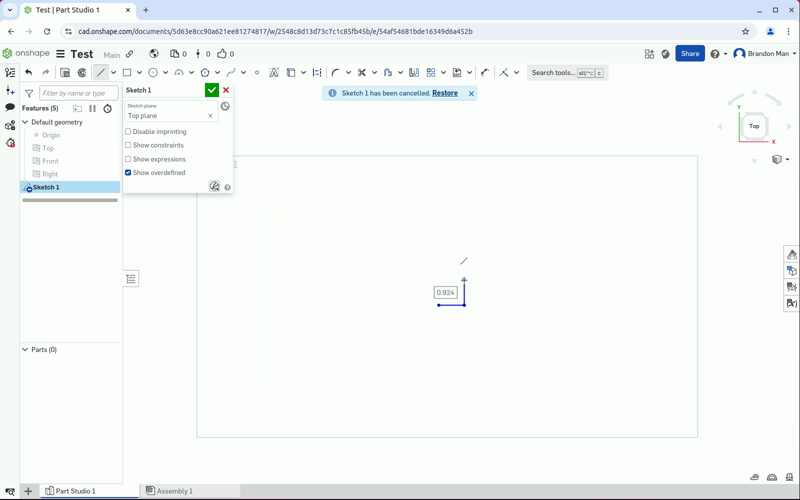
scroll(-6)
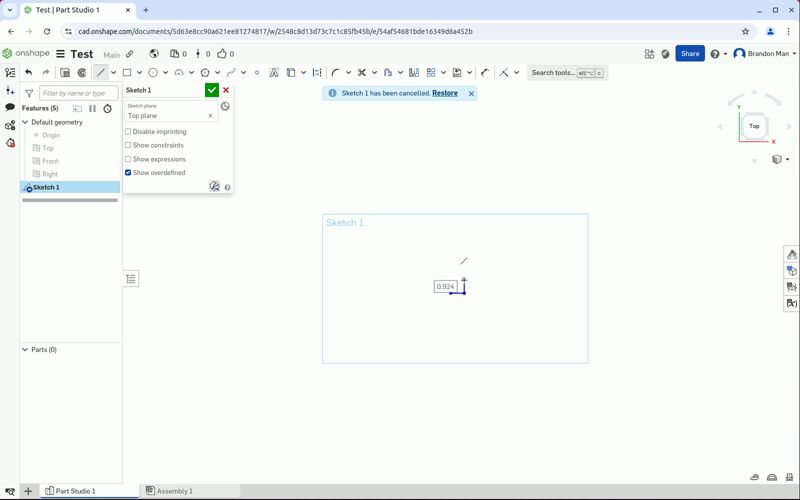
scroll(-6)
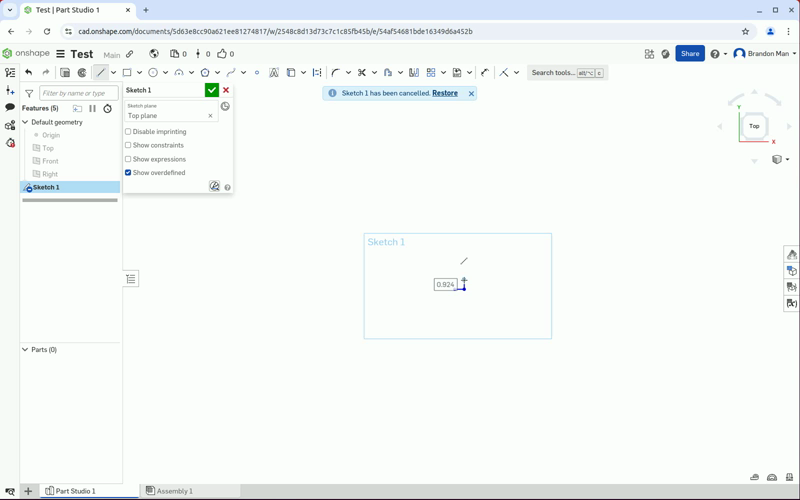
scroll(-6)
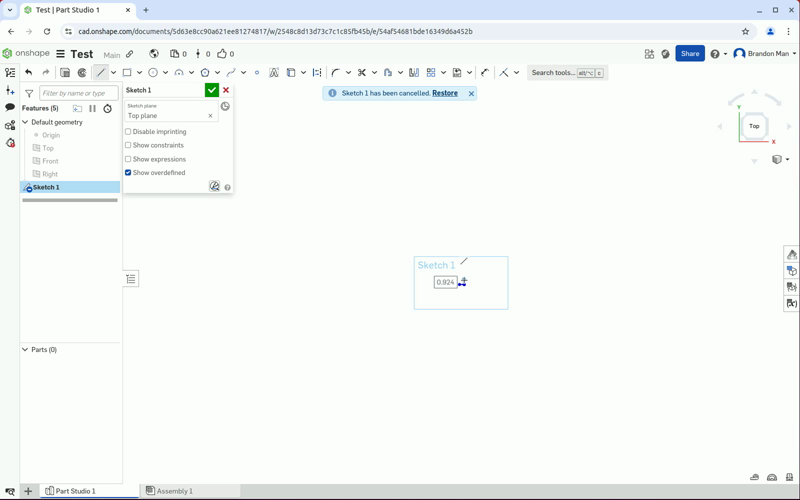
key_up(shift)
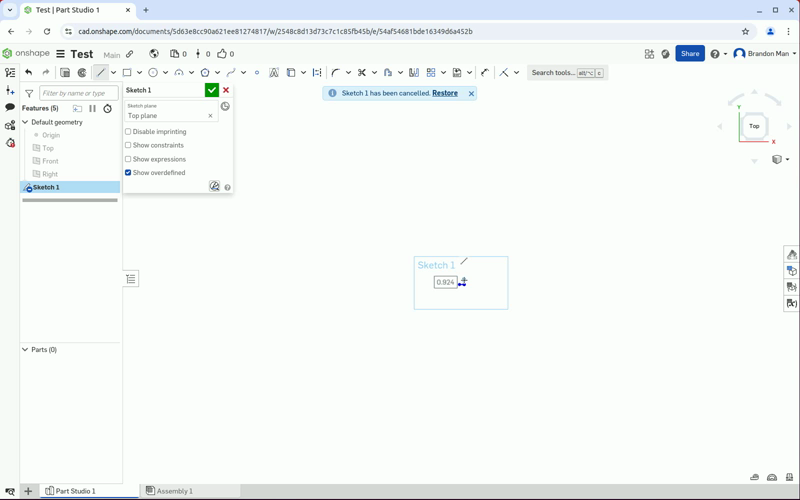
key_down(shift)
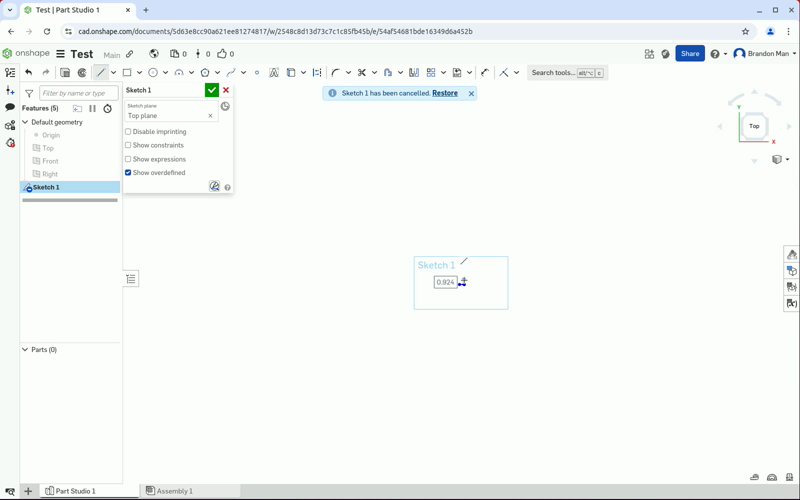
mouse_move(494, 279)
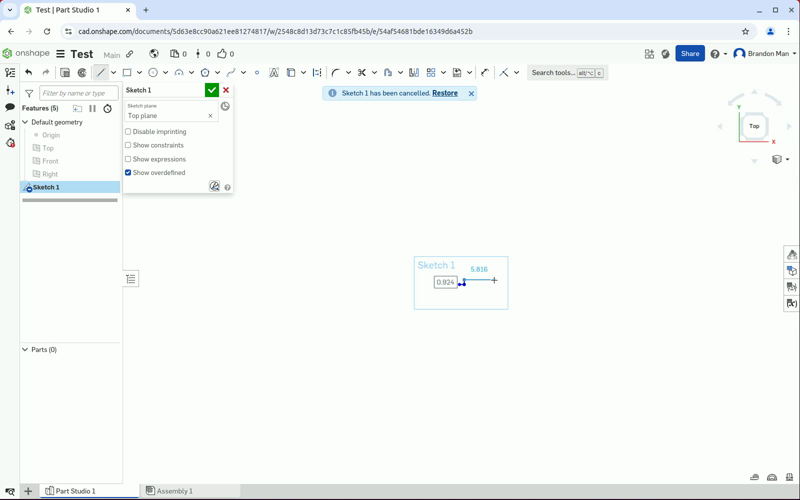
mouse_move(459, 279)
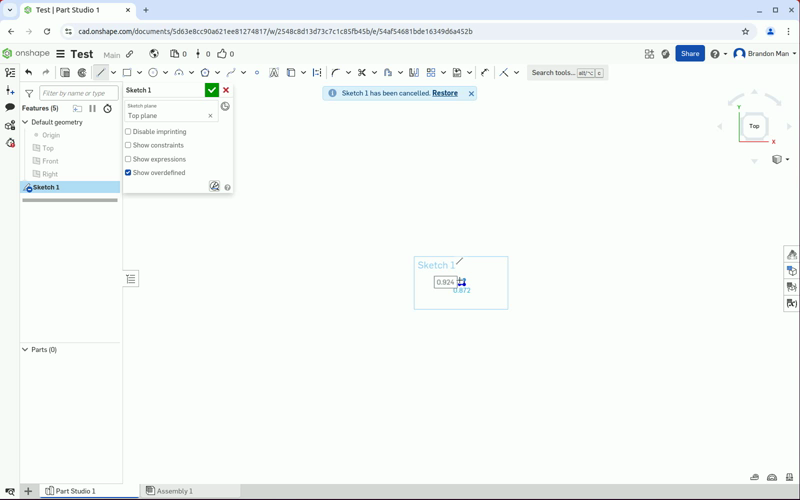
scroll(6)
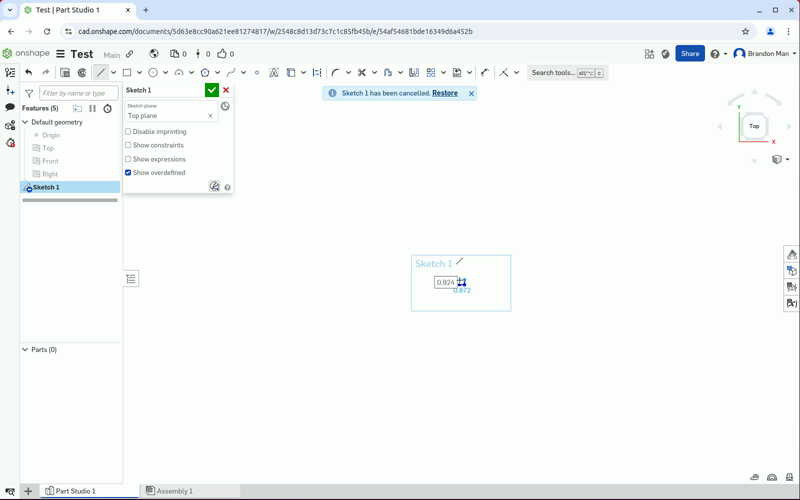
scroll(6)
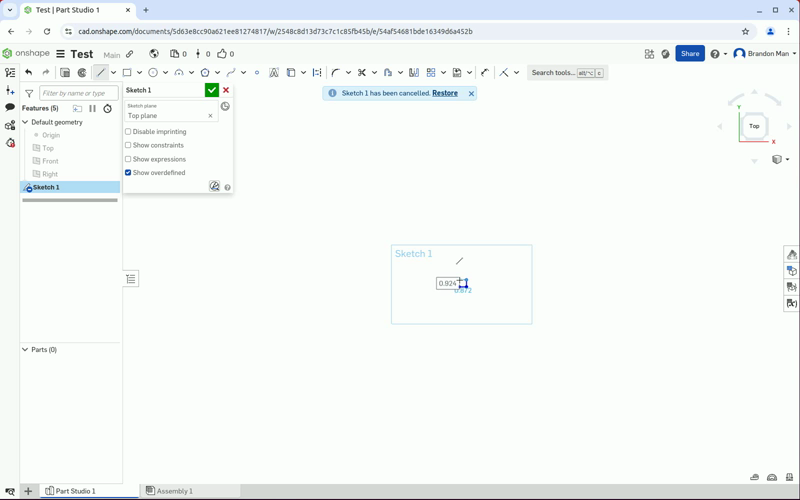
scroll(6)
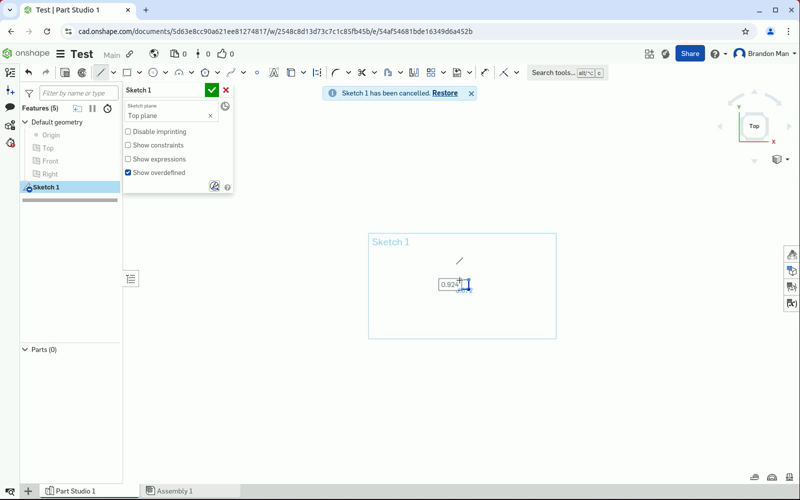
scroll(6)
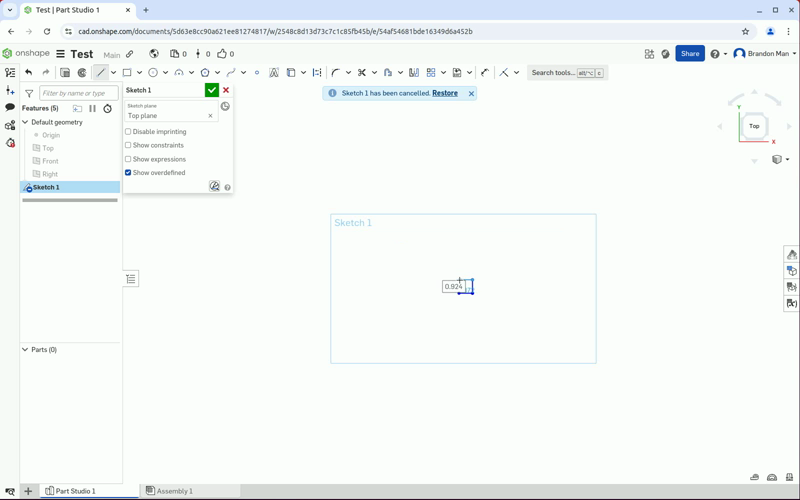
scroll(6)
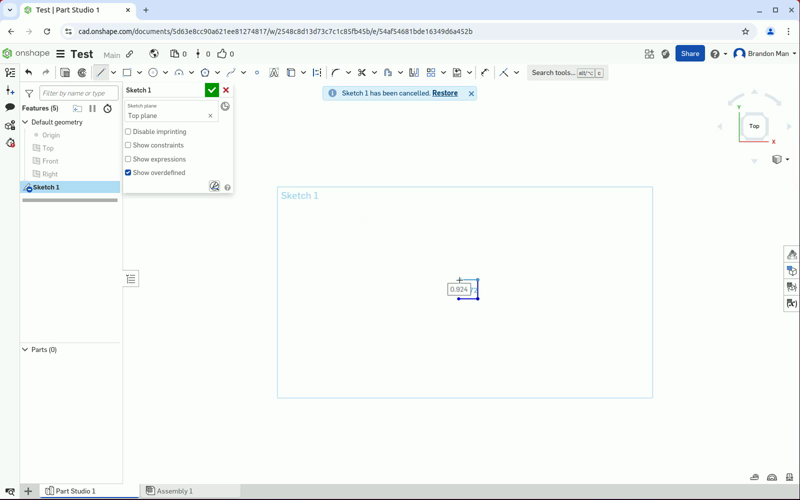
scroll(6)
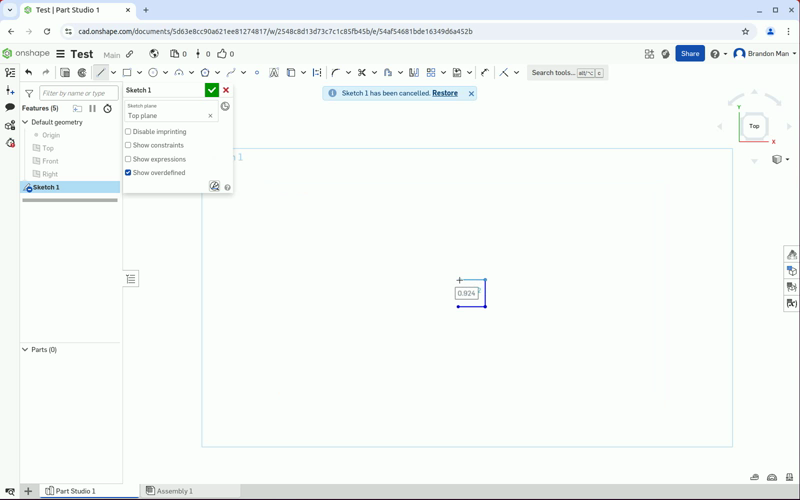
scroll(6)
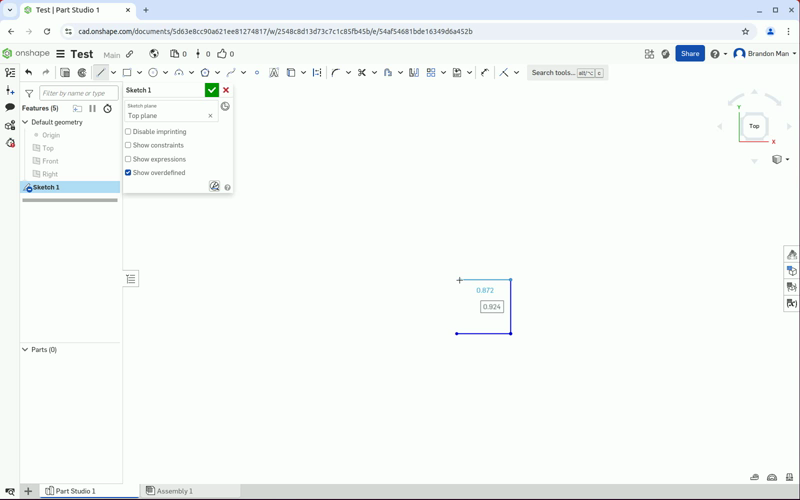
click(459, 279)
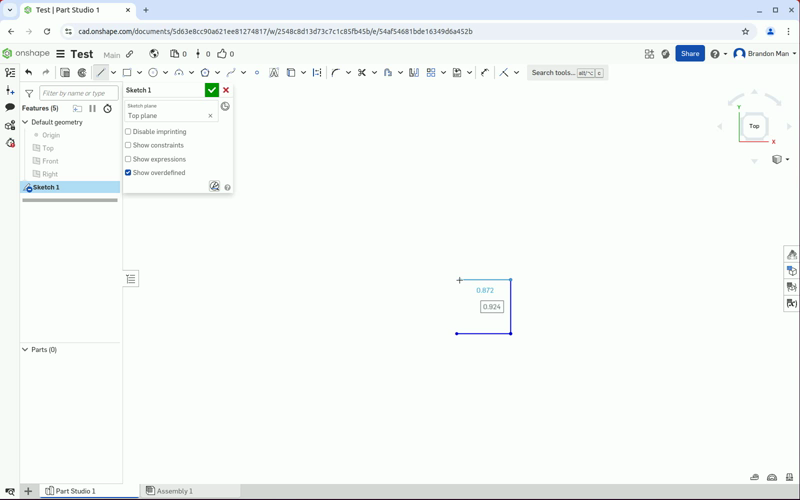
scroll(-6)
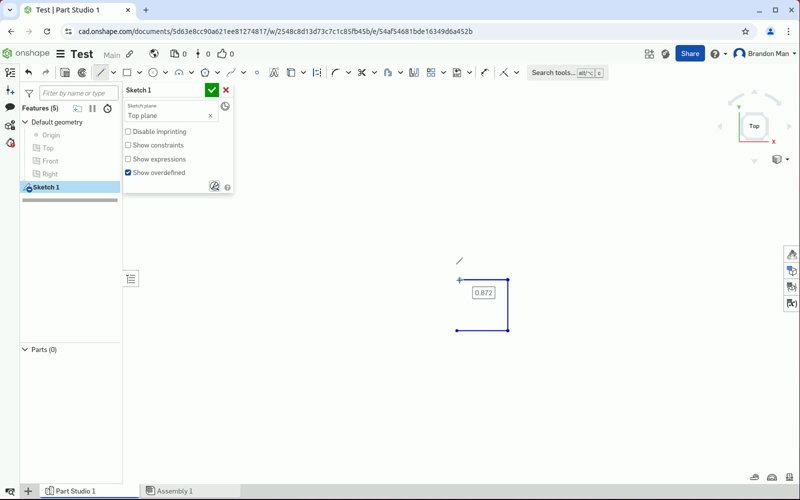
scroll(-6)
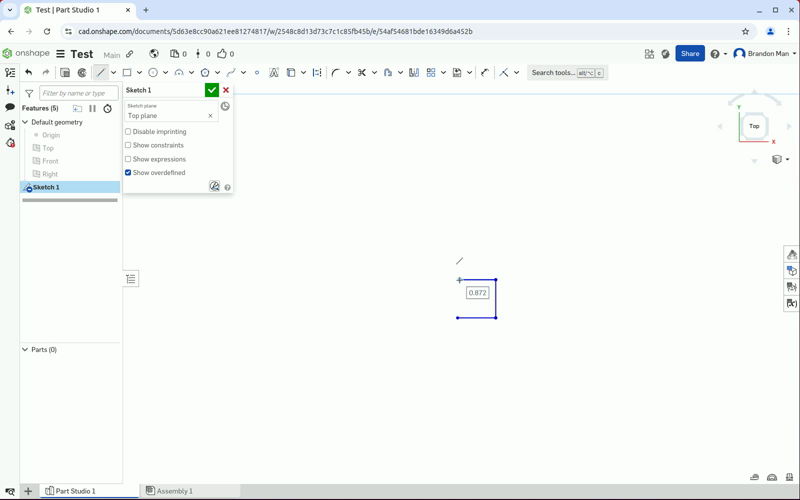
scroll(-6)
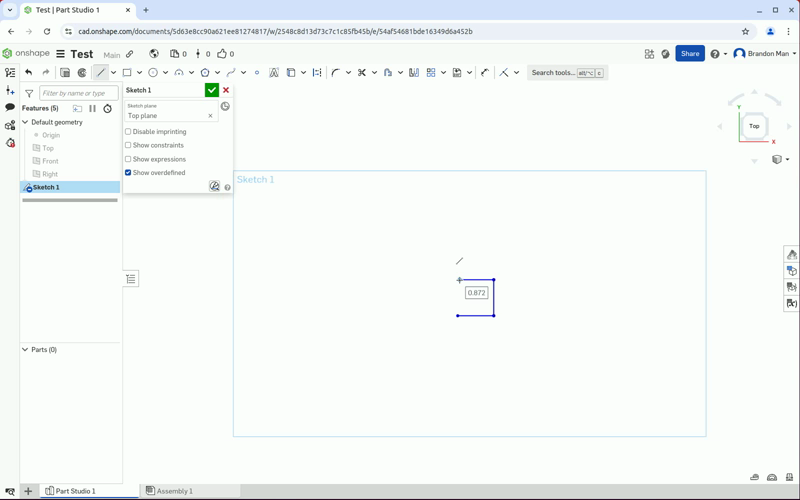
scroll(-6)
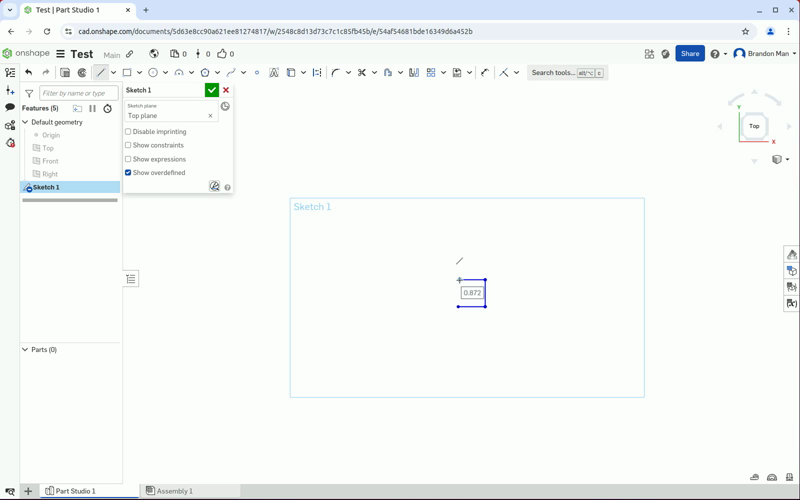
scroll(-6)
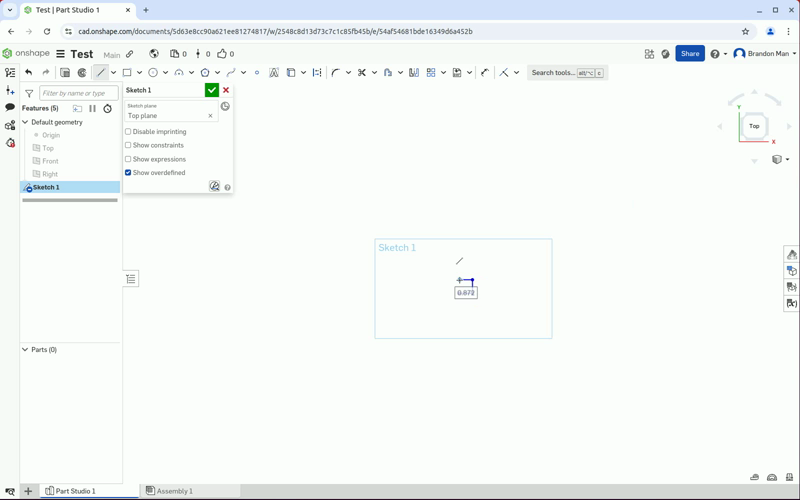
scroll(-6)
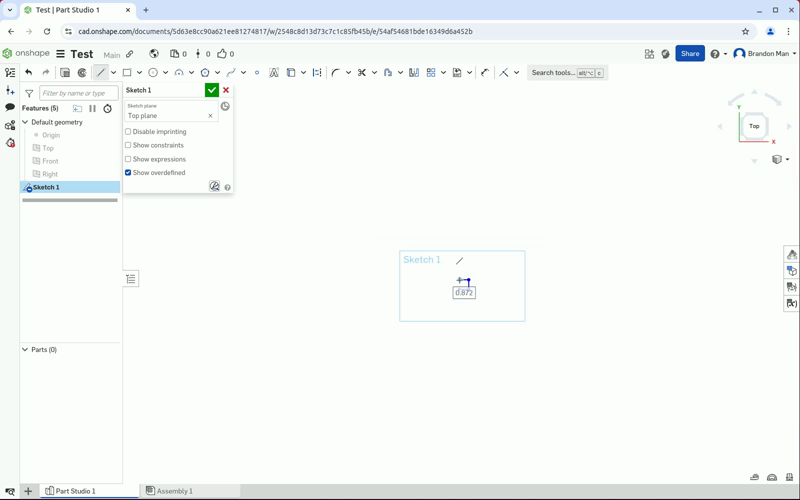
scroll(-6)
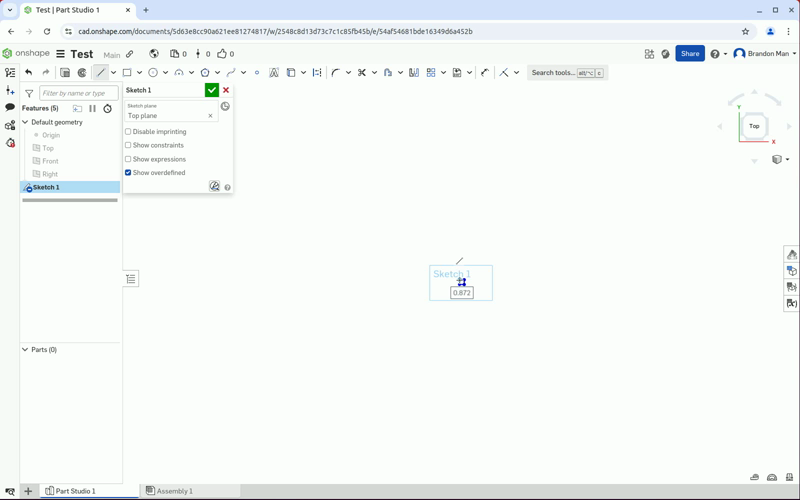
key_up(shift)
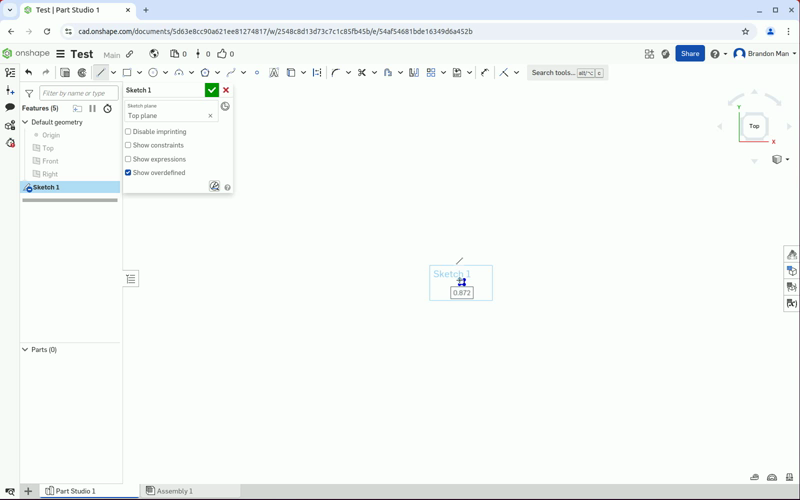
mouse_move(489, 279)
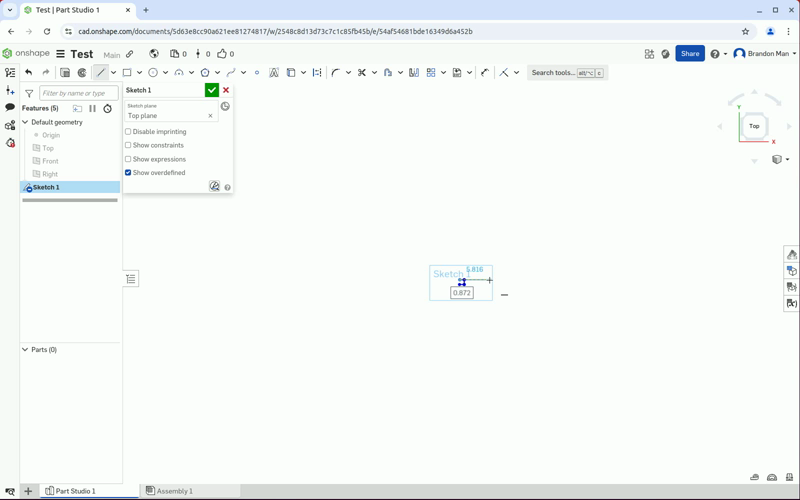
key_down(shift)
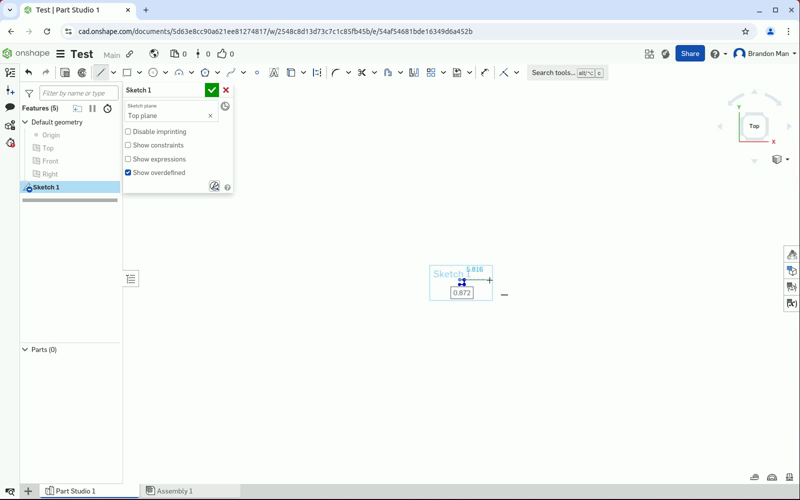
mouse_move(459, 284)
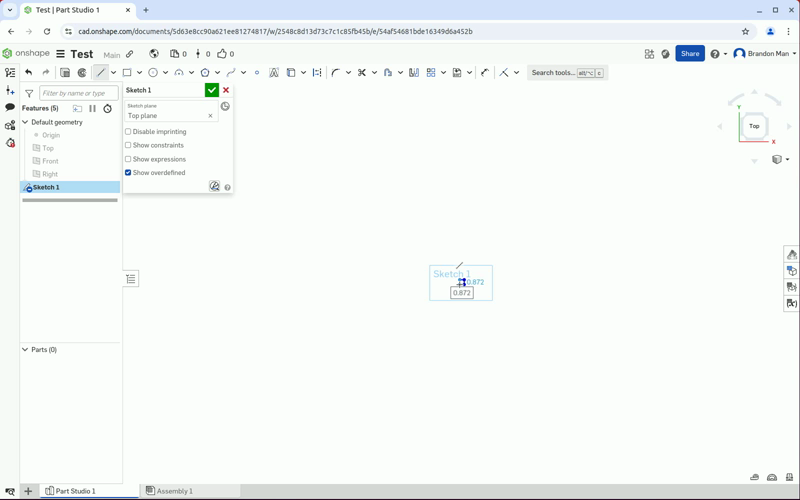
scroll(6)
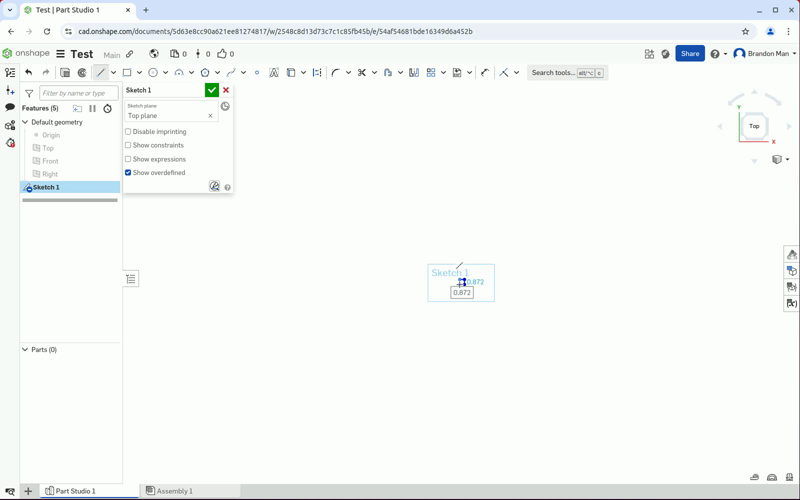
scroll(6)
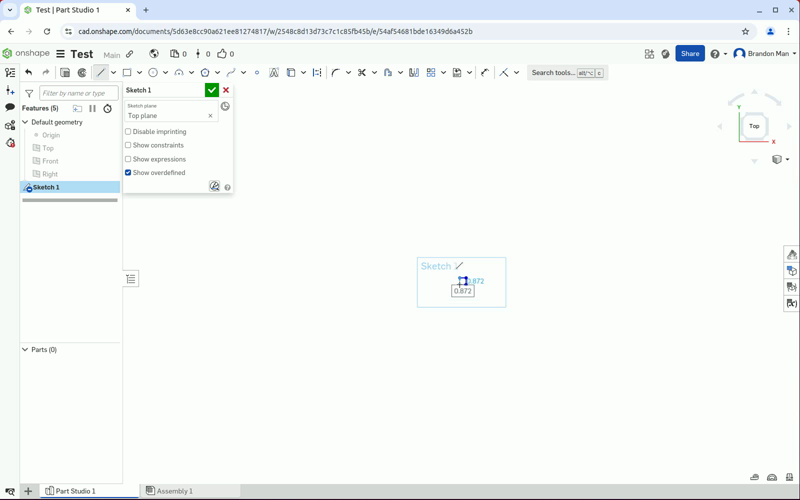
scroll(6)
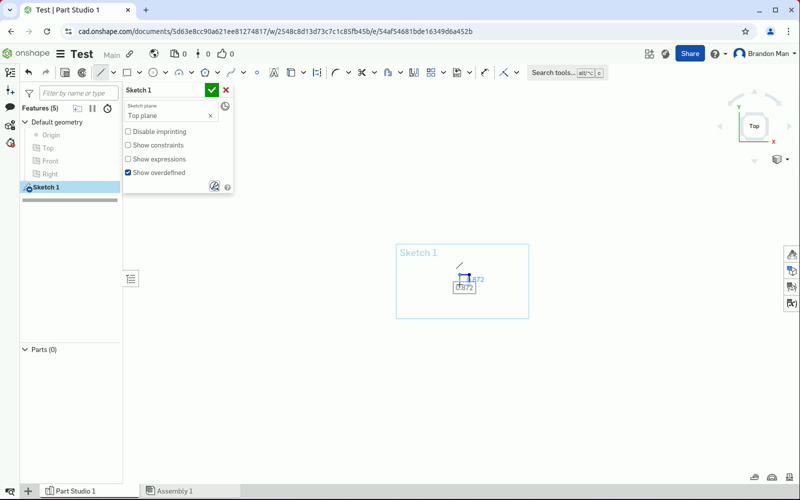
scroll(6)
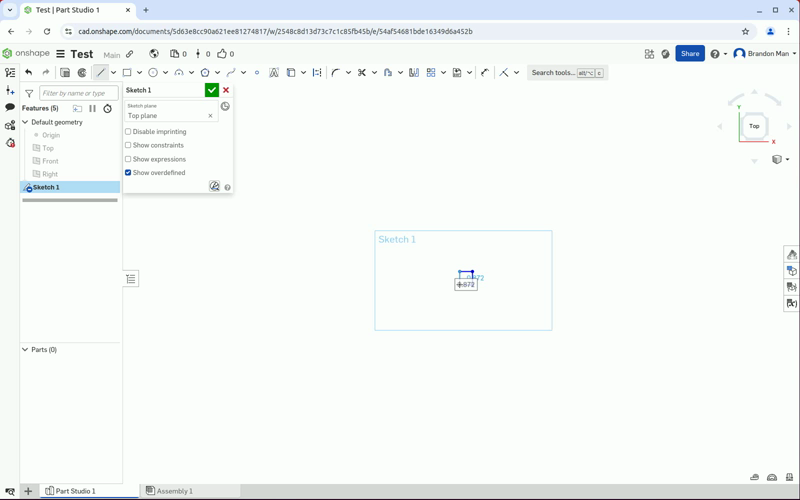
scroll(6)
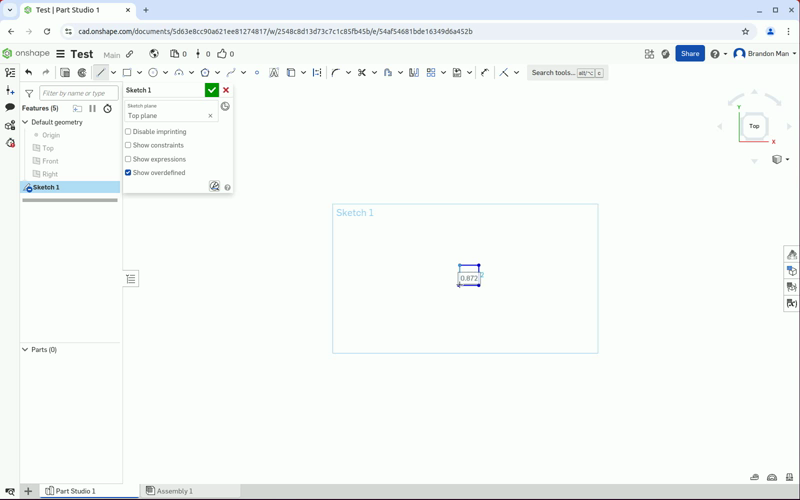
scroll(6)
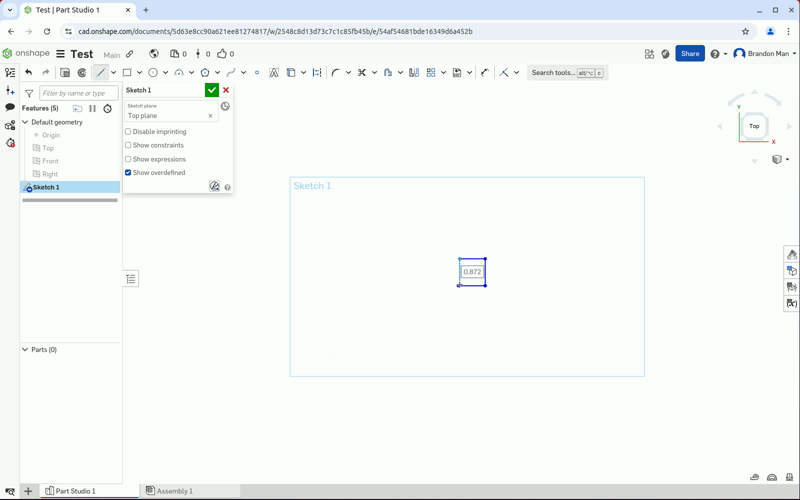
scroll(6)
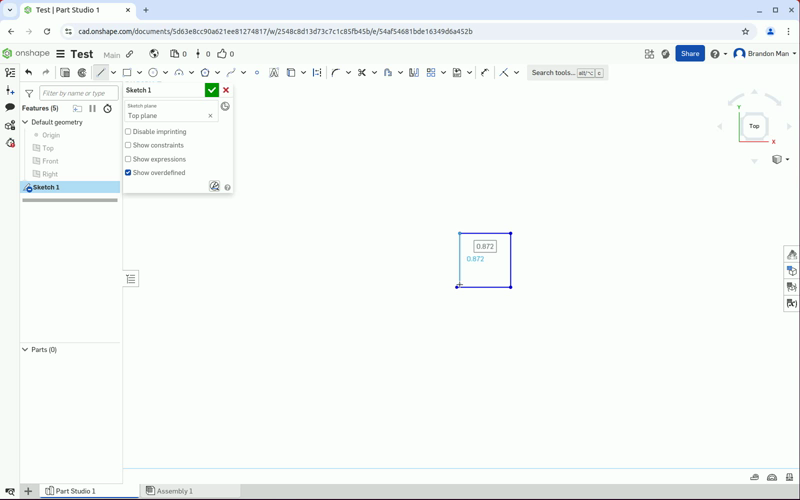
key_up(shift)
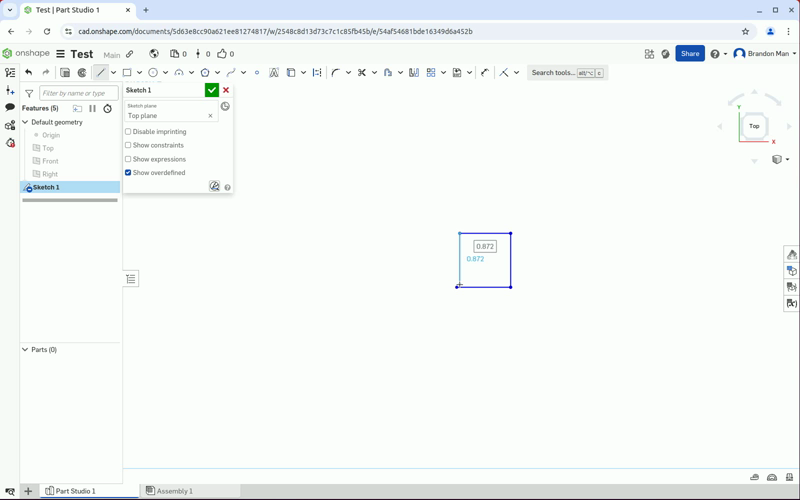
click(459, 284)
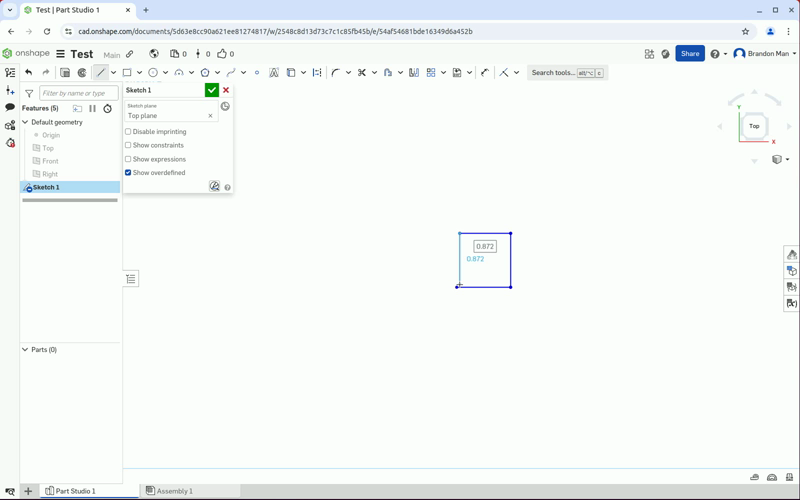
scroll(-6)
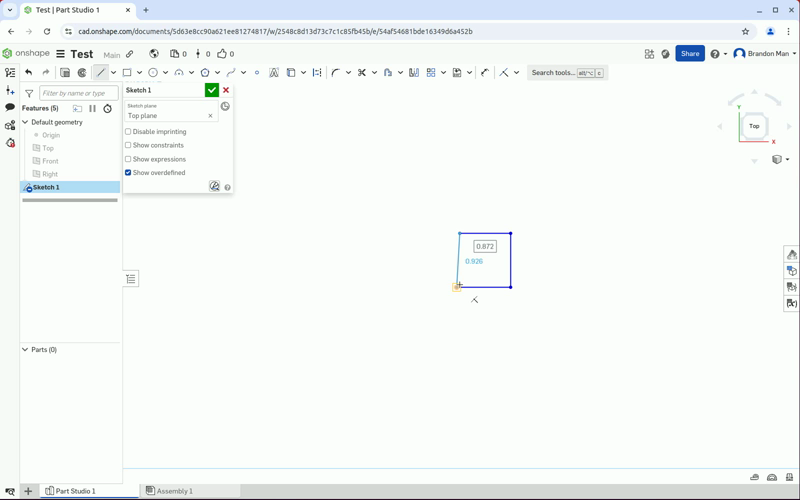
scroll(-6)
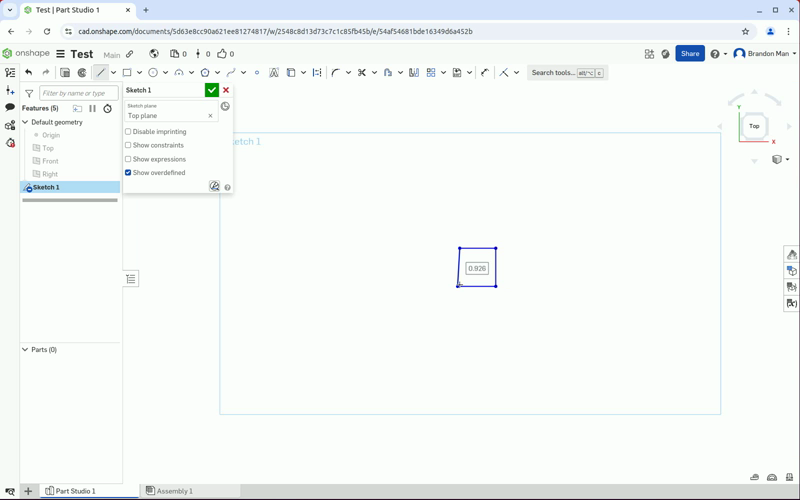
scroll(-6)
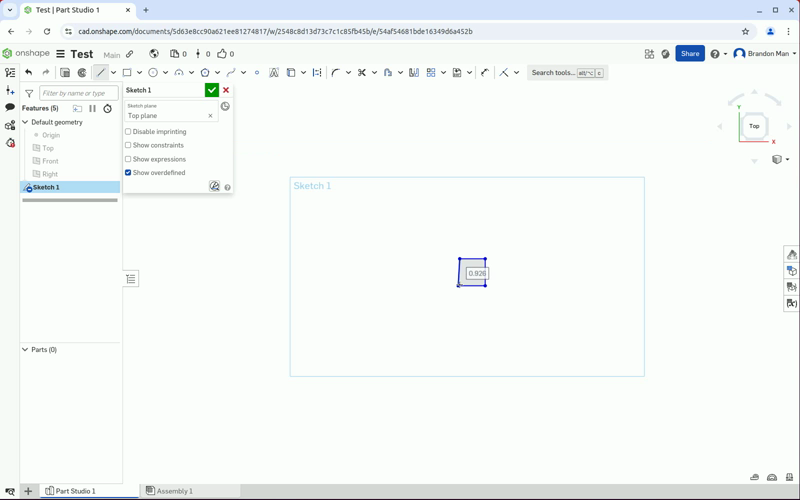
scroll(-6)
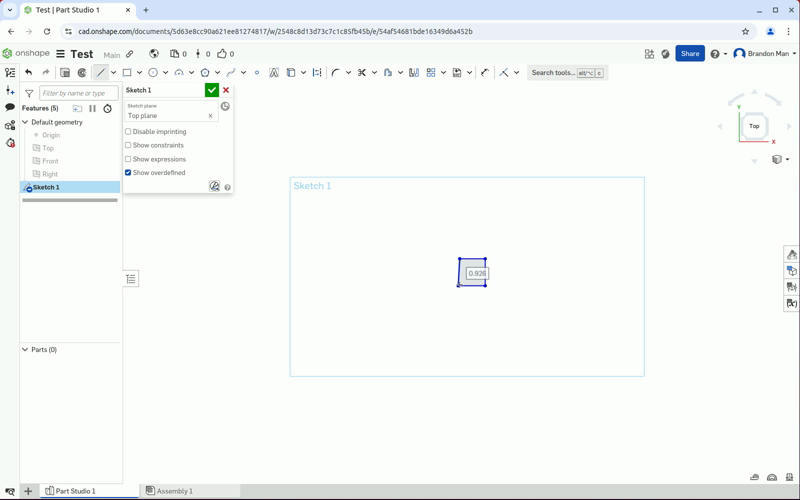
scroll(-6)
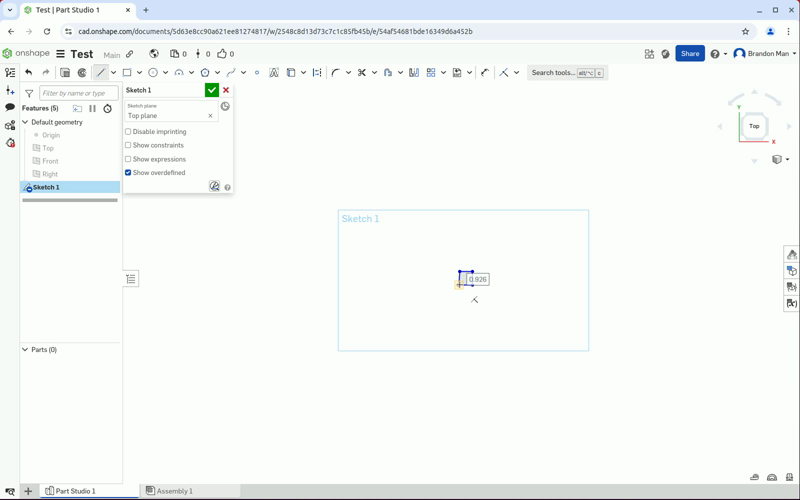
scroll(-6)
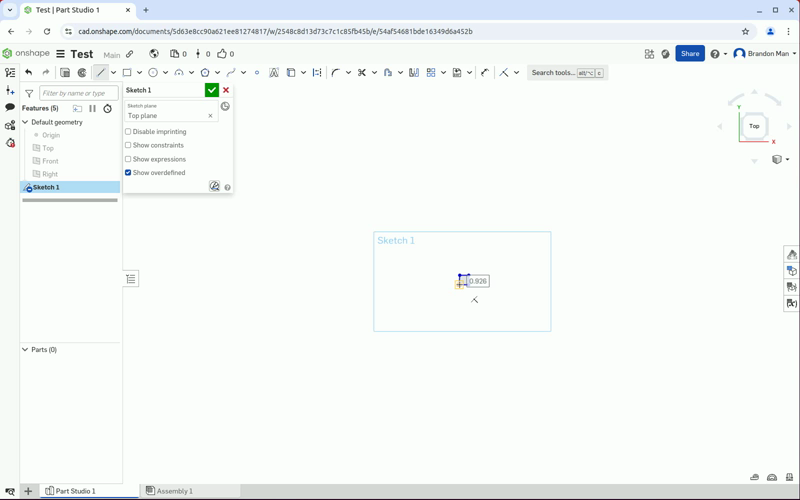
scroll(-6)
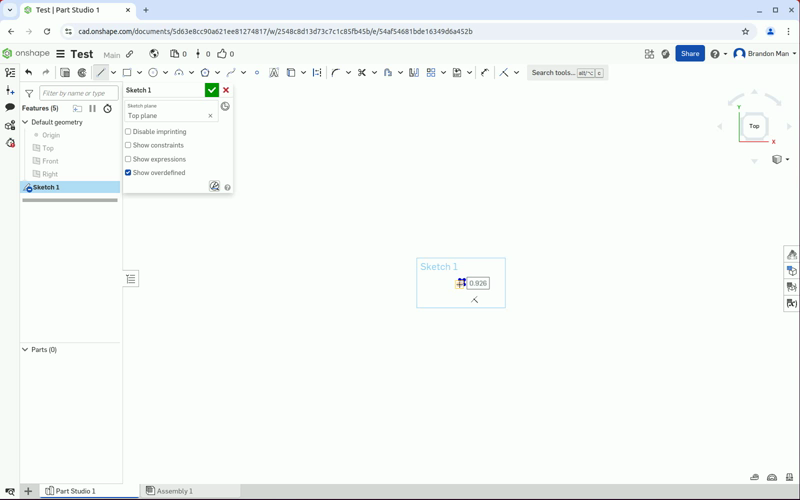
key(esc)
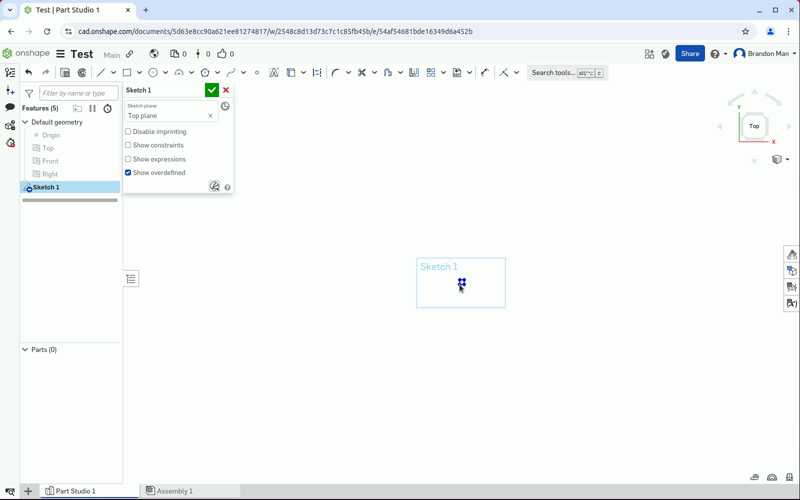
mouse_move(462, 280)
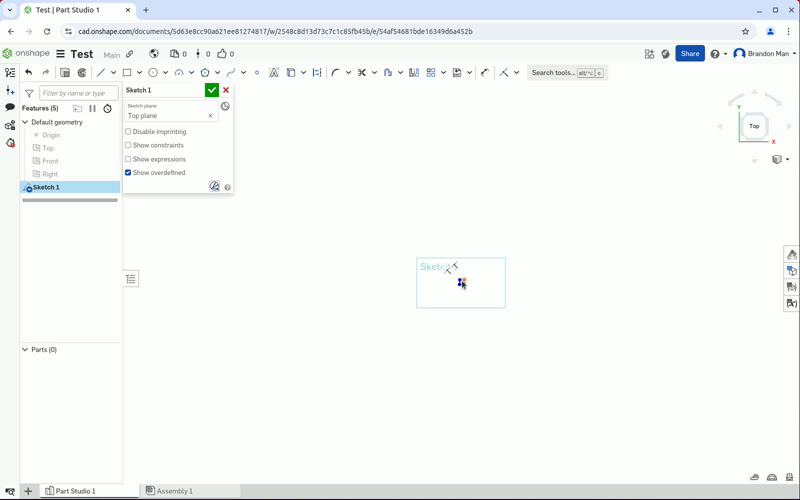
scroll(6)
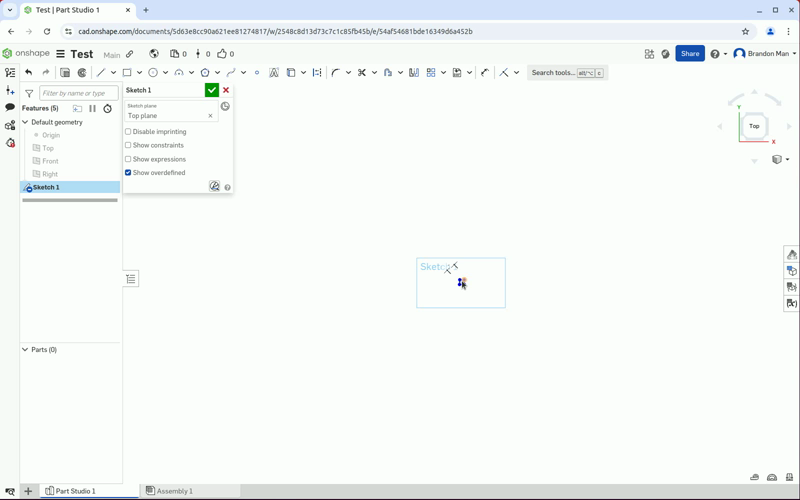
scroll(6)
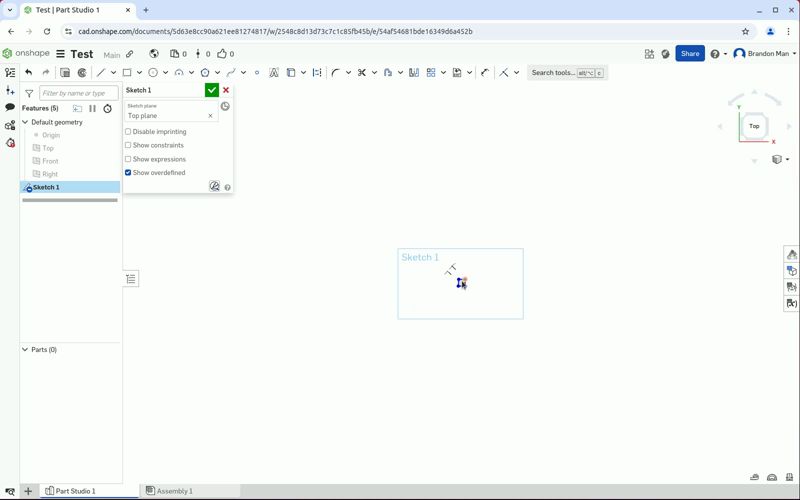
scroll(6)
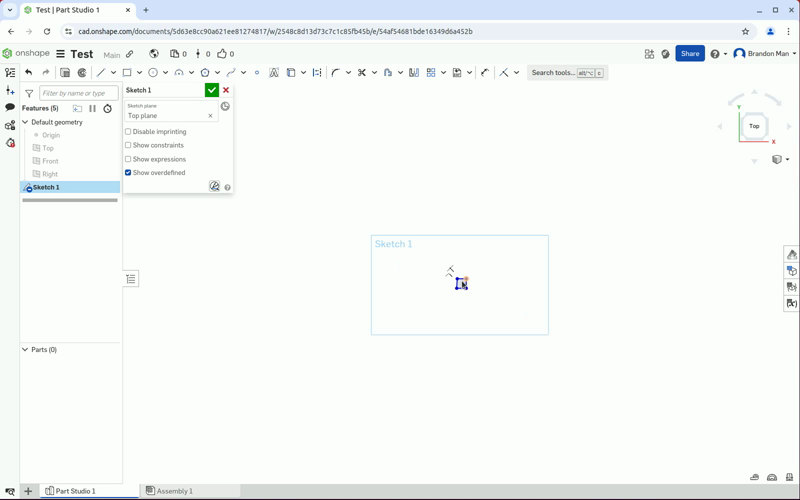
scroll(6)
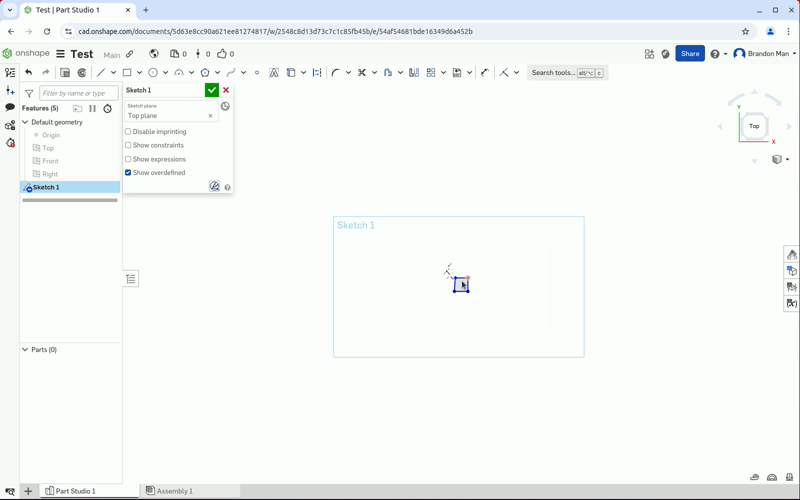
scroll(6)
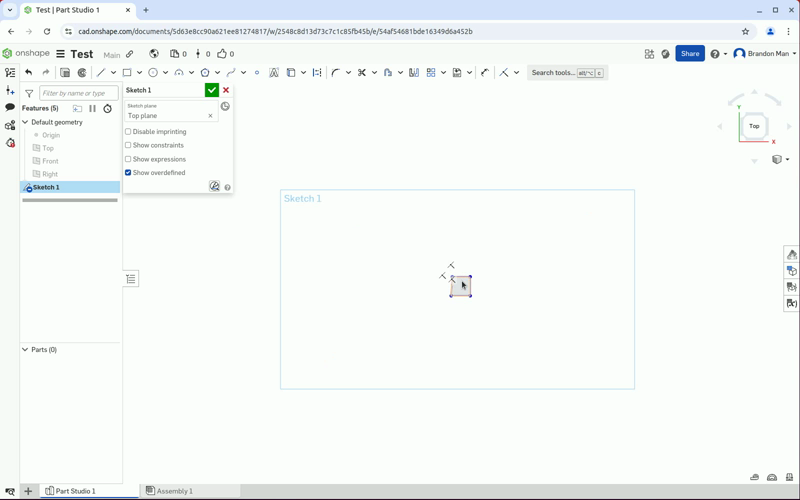
scroll(6)
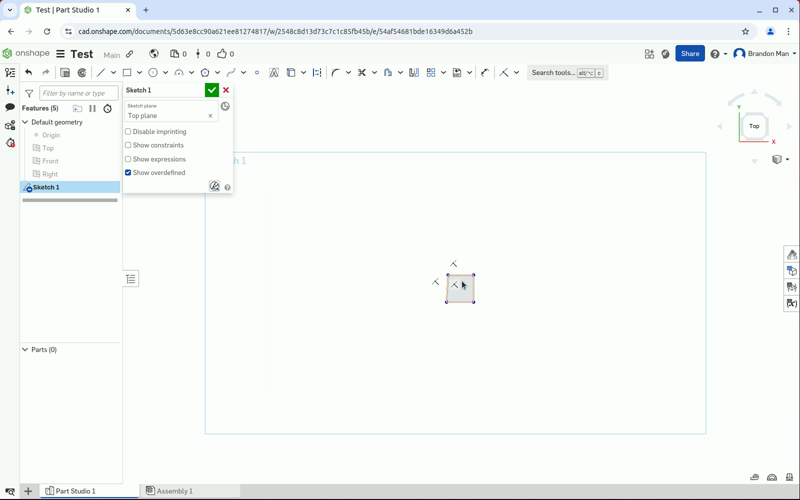
scroll(6)
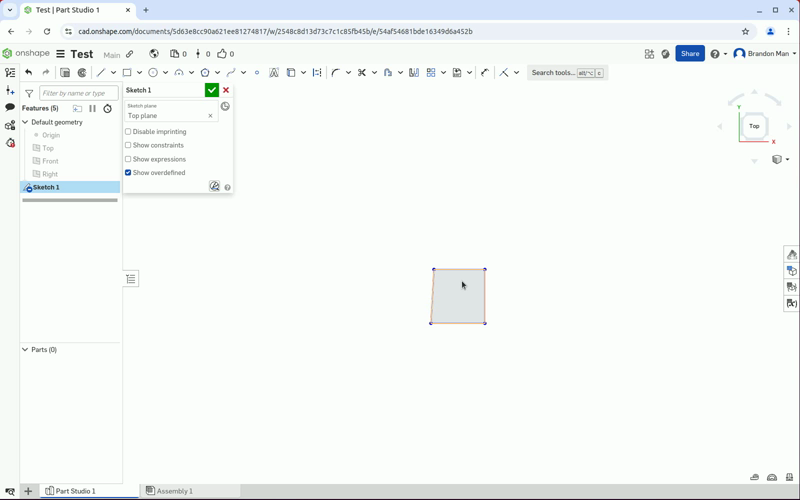
click(462, 280)
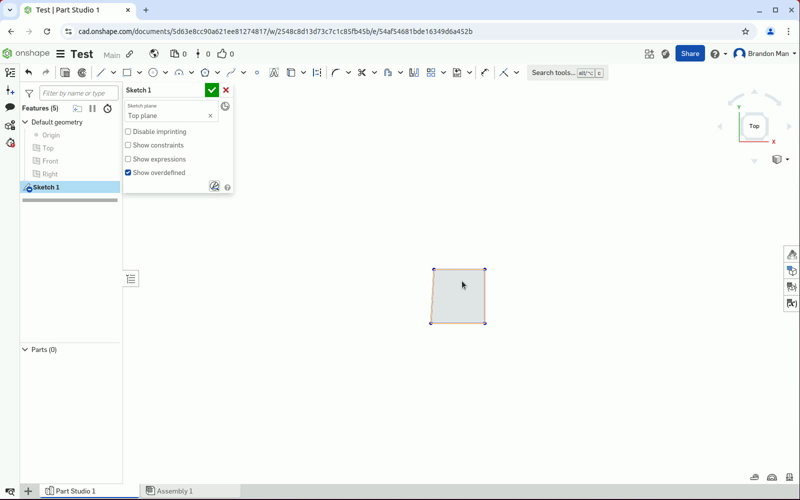
scroll(-6)
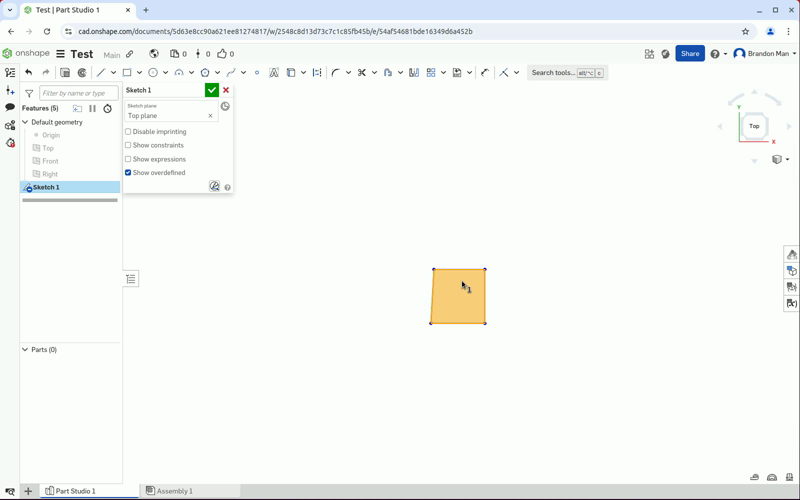
scroll(-6)
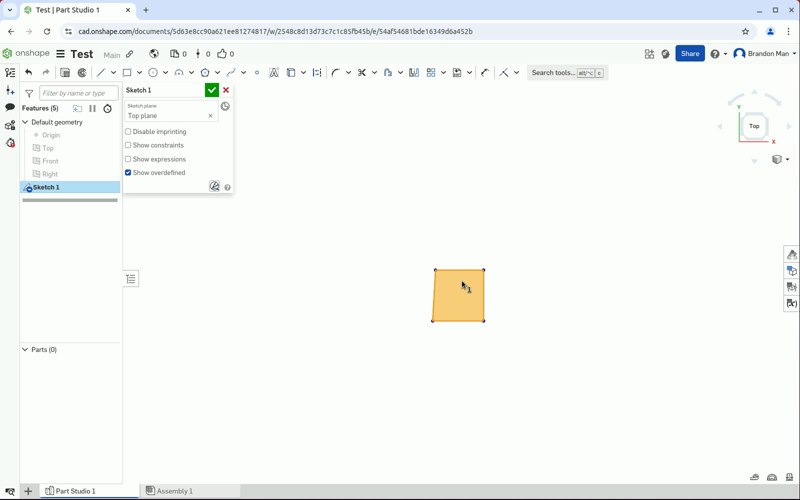
scroll(-6)
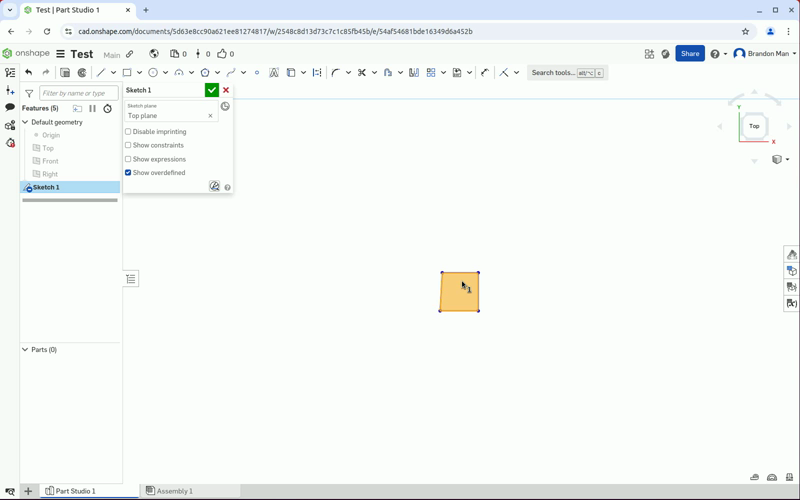
scroll(-6)
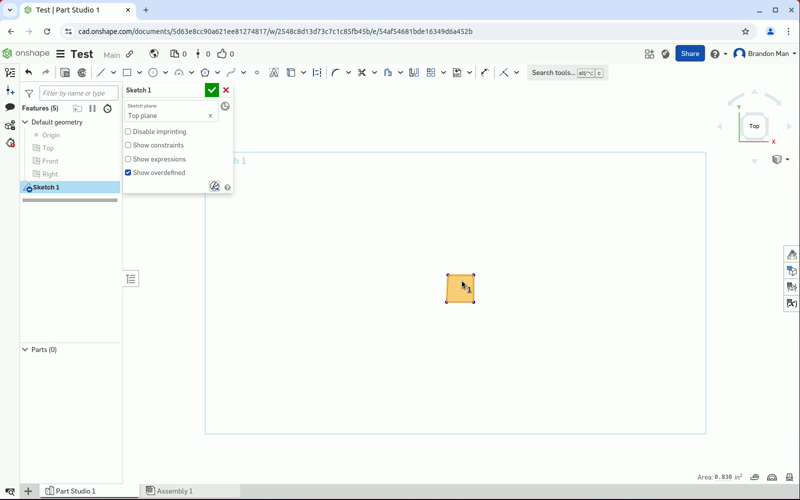
scroll(-6)
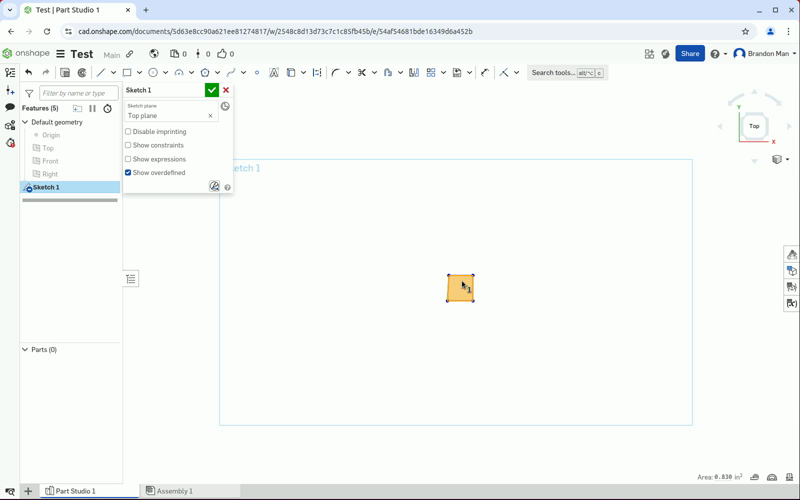
scroll(-6)
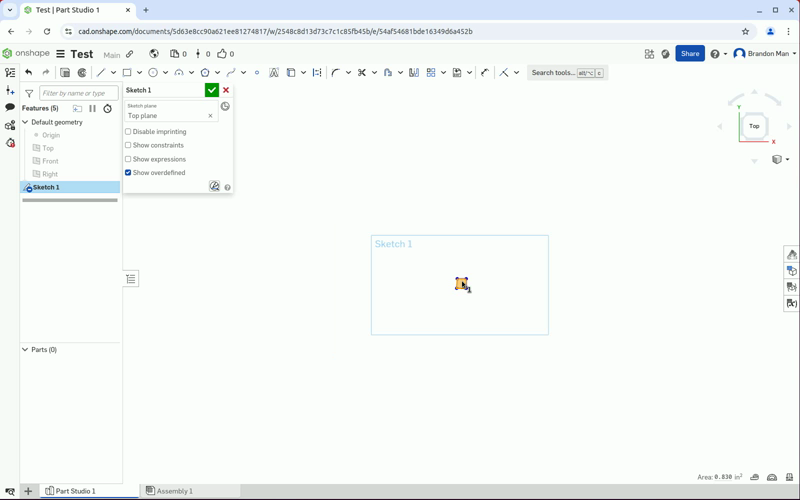
scroll(-6)
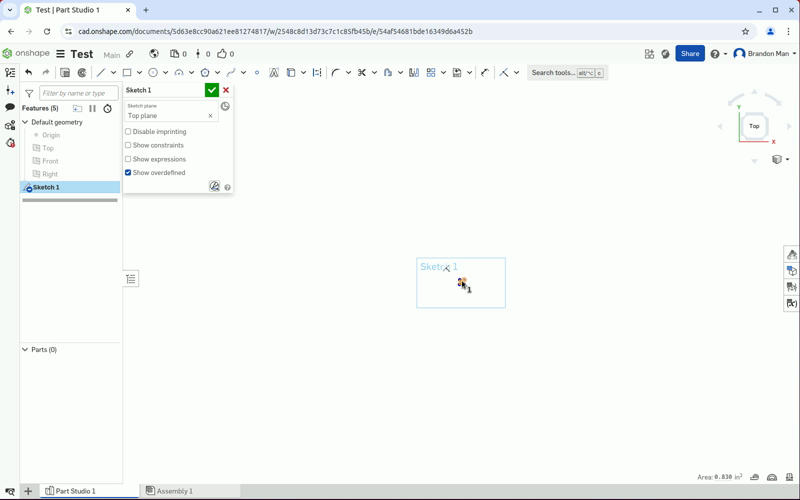
mouse_move(73, 352)
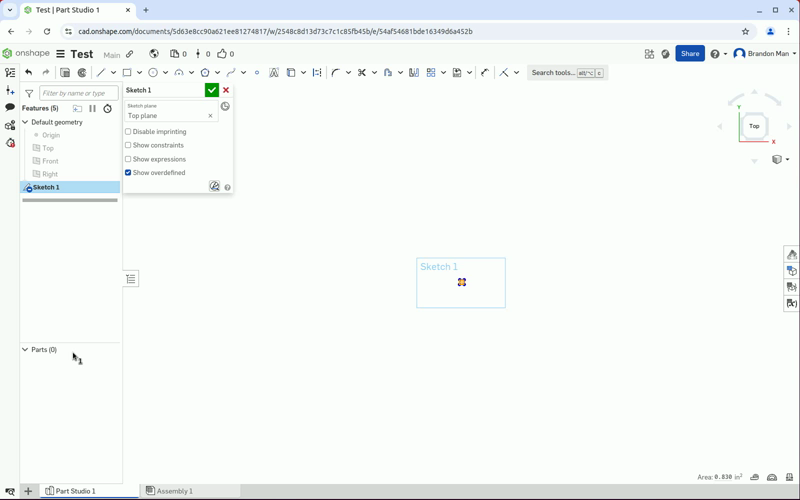
key(shift+y)
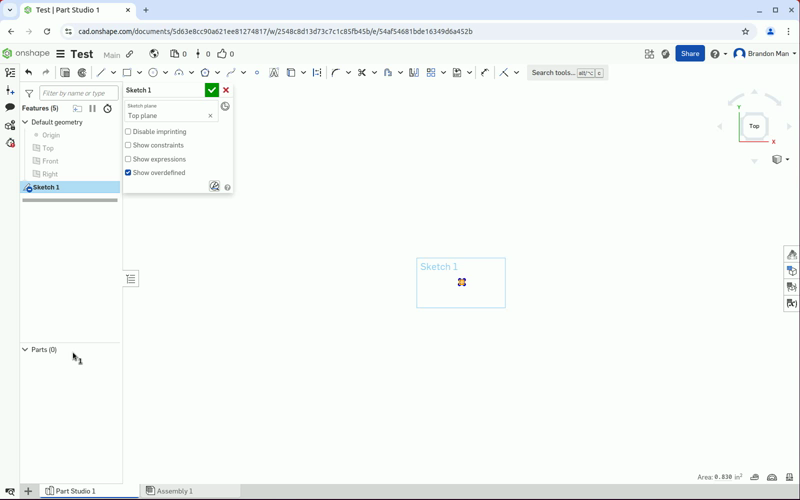
key(shift+e)
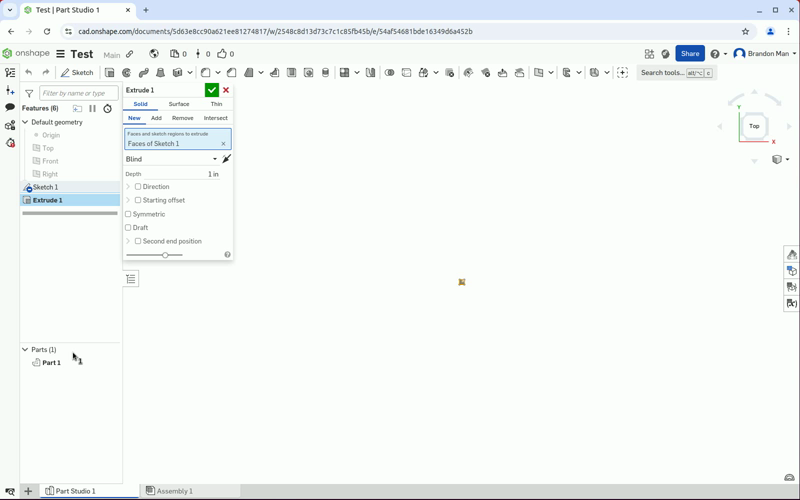
mouse_move(143, 106)
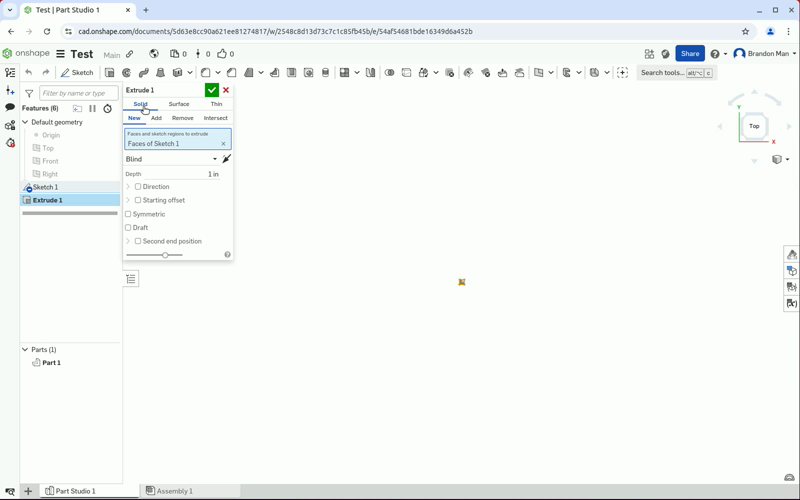
click(143, 106)
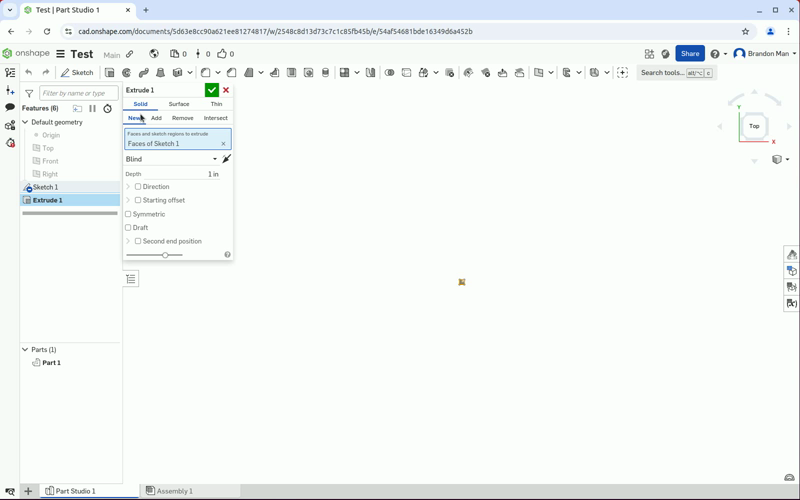
mouse_move(137, 120)
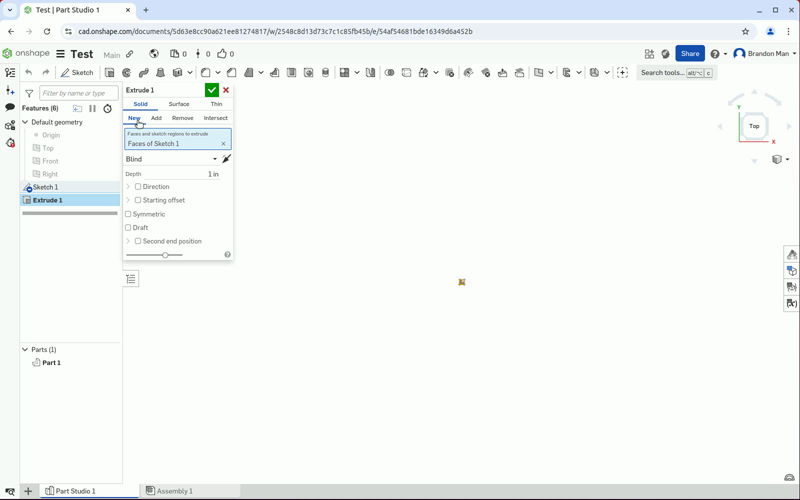
click(137, 120)
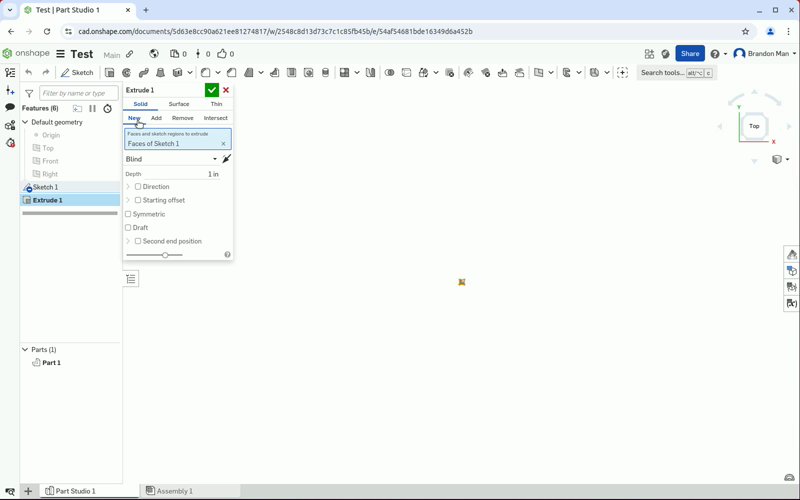
key(tab, 4)
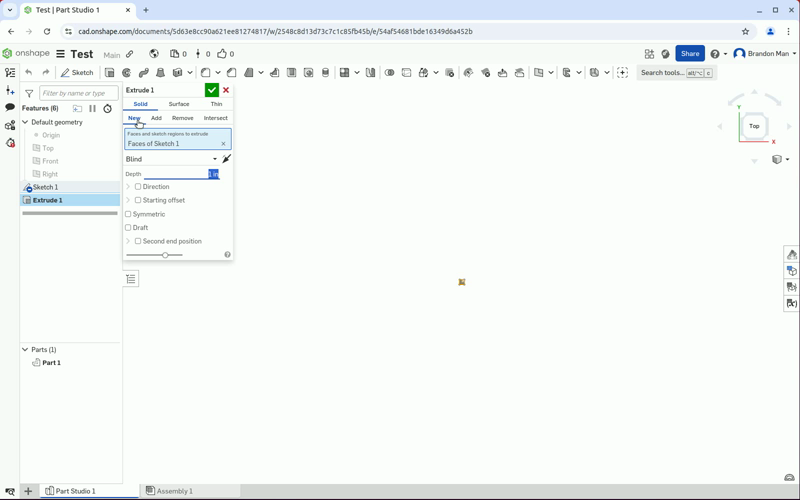
text(23.108)
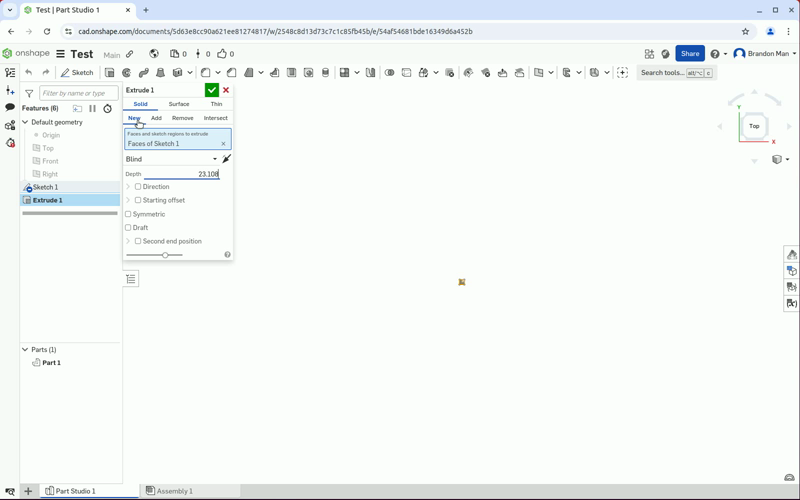
key(enter)
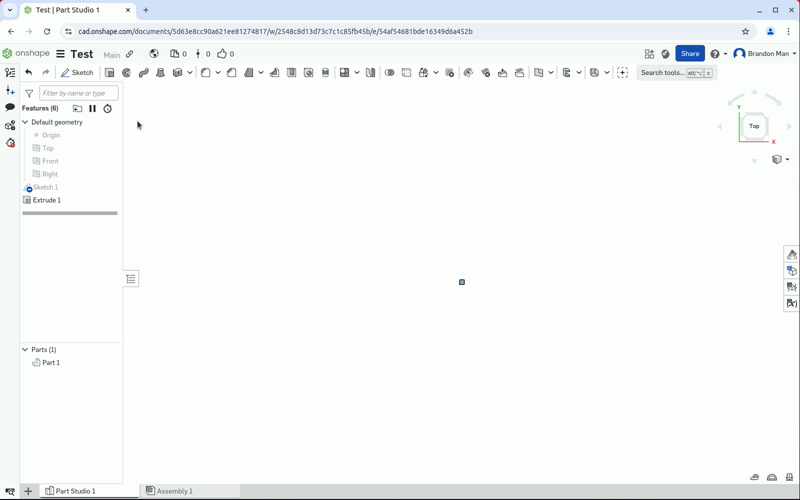
key(shift+h)
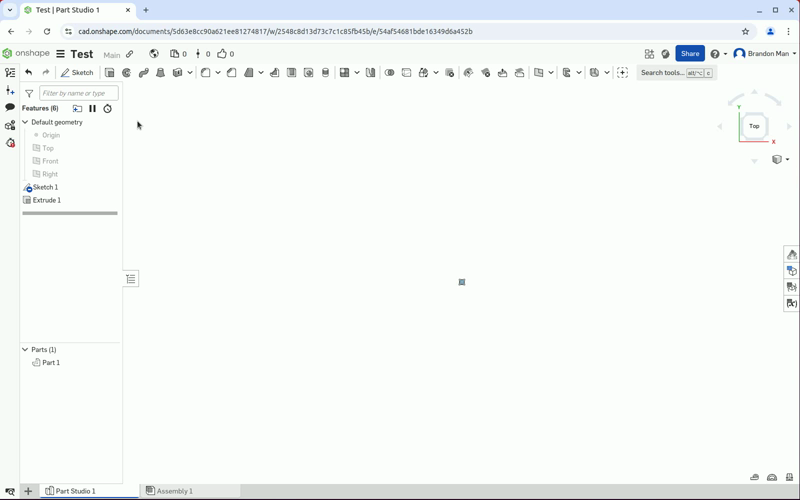
key(shift+h)
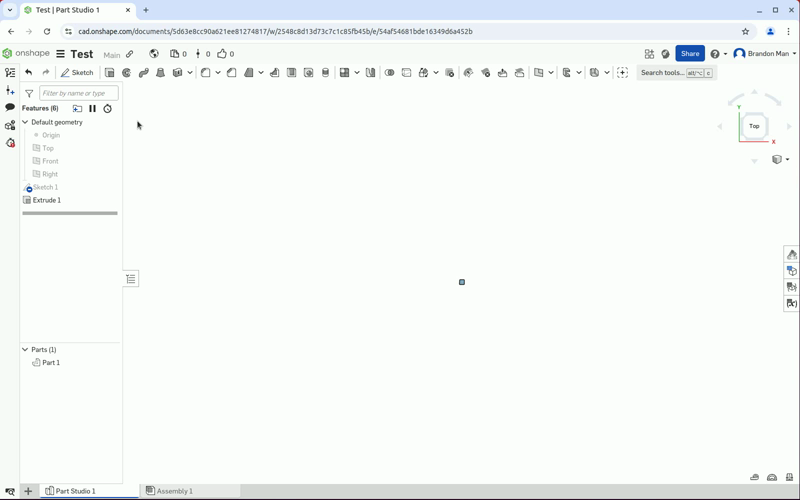
mouse_move(73, 189)
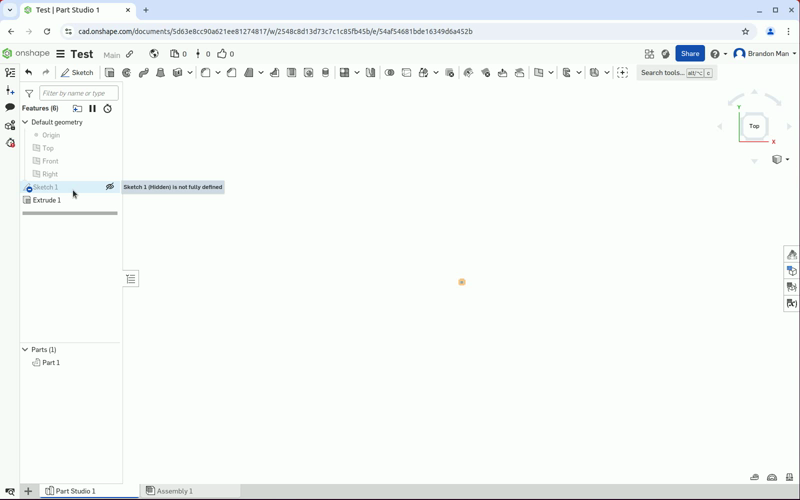
click(73, 189)
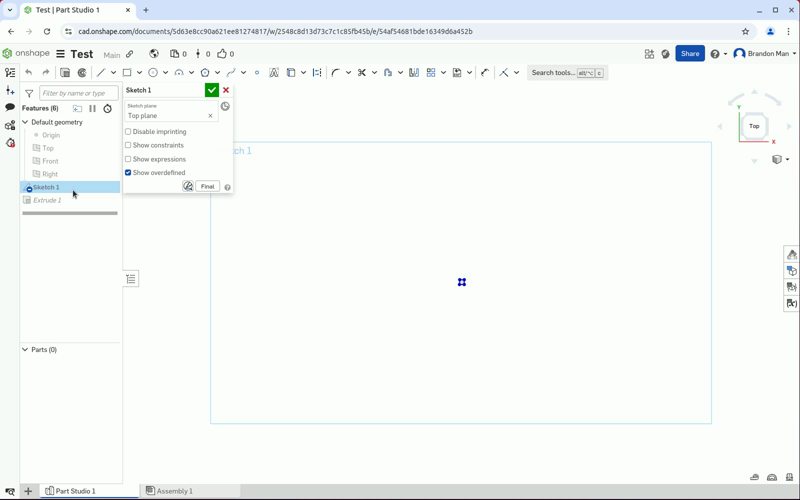
mouse_move(229, 92)
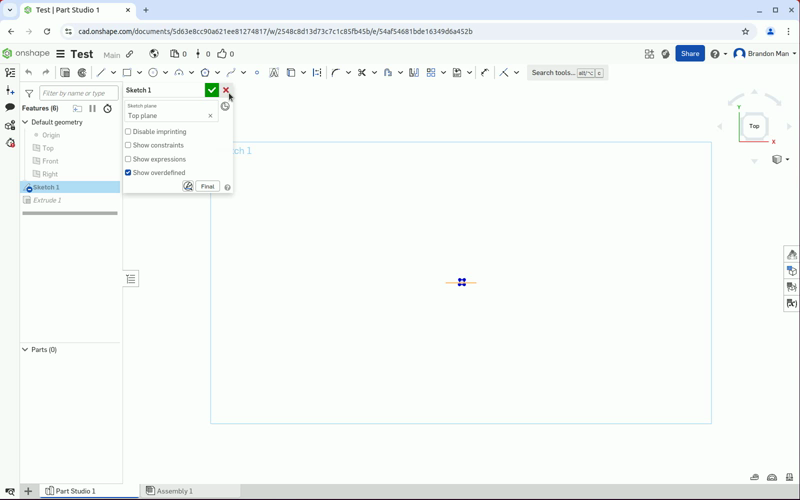
click(229, 92)
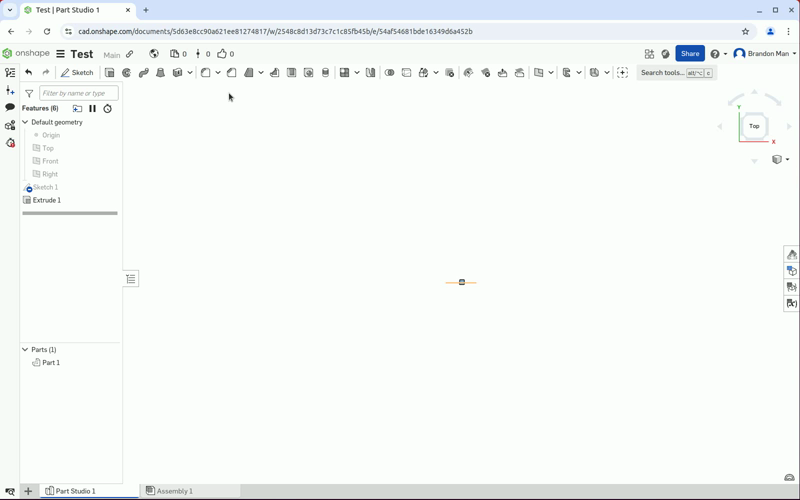
mouse_move(541, 75)
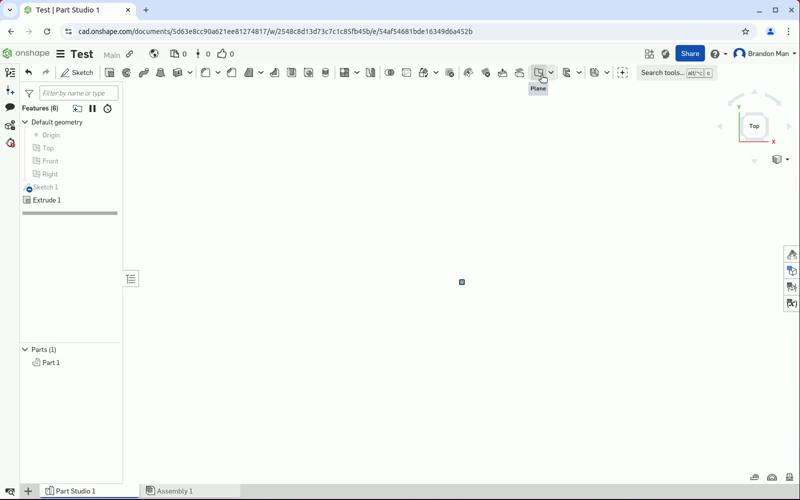
click(541, 75)
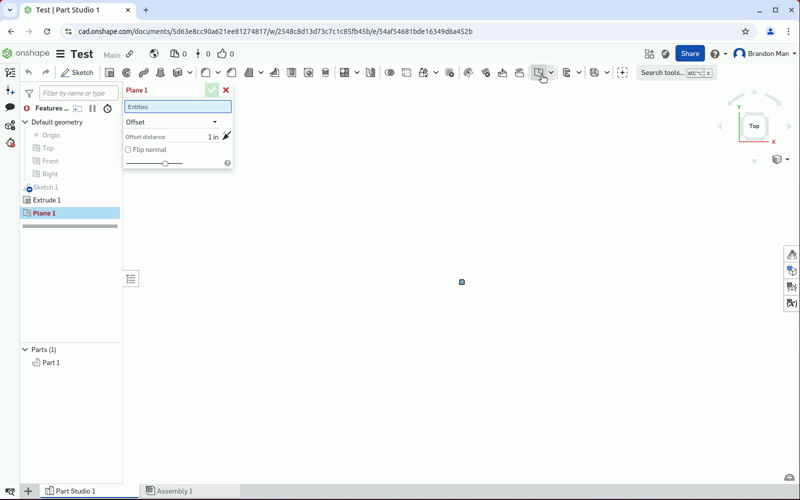
mouse_move(73, 150)
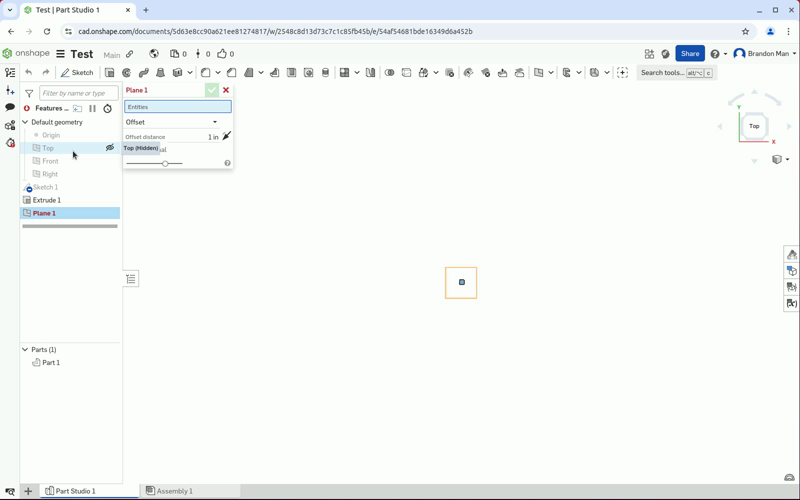
click(73, 150)
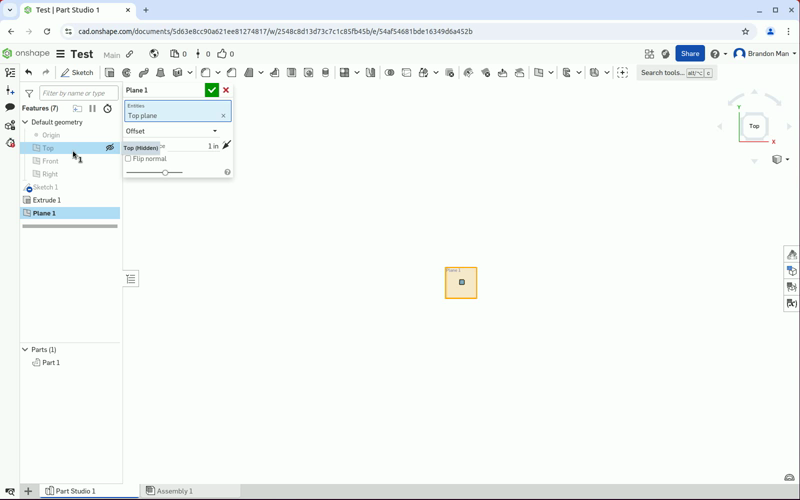
key(tab, 2)
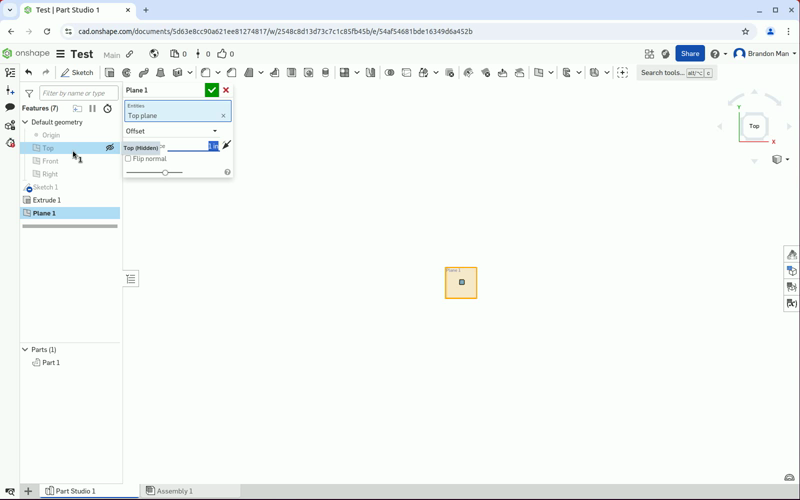
text(23.108)
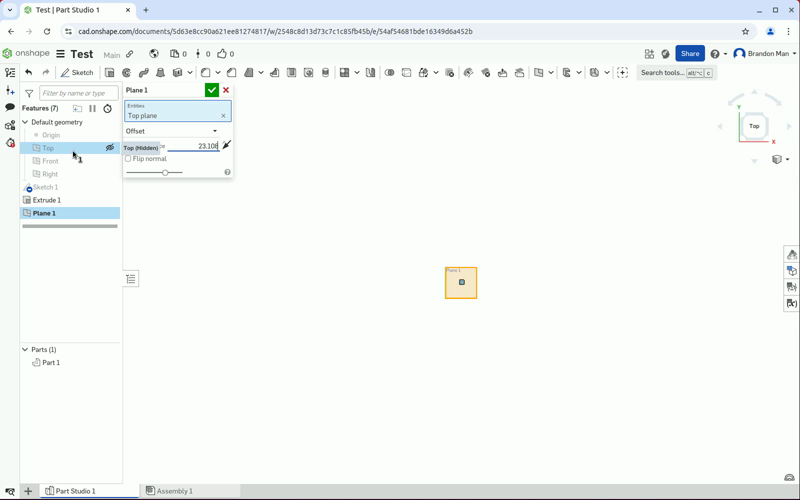
key(enter, 2)
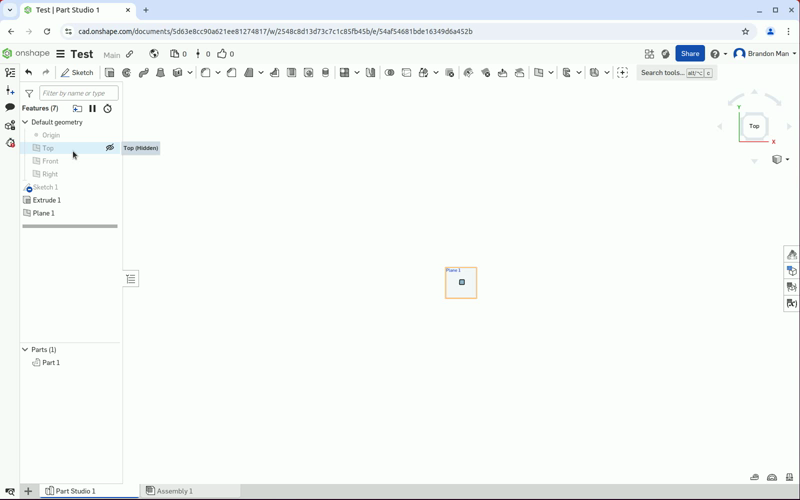
key(shift+s)
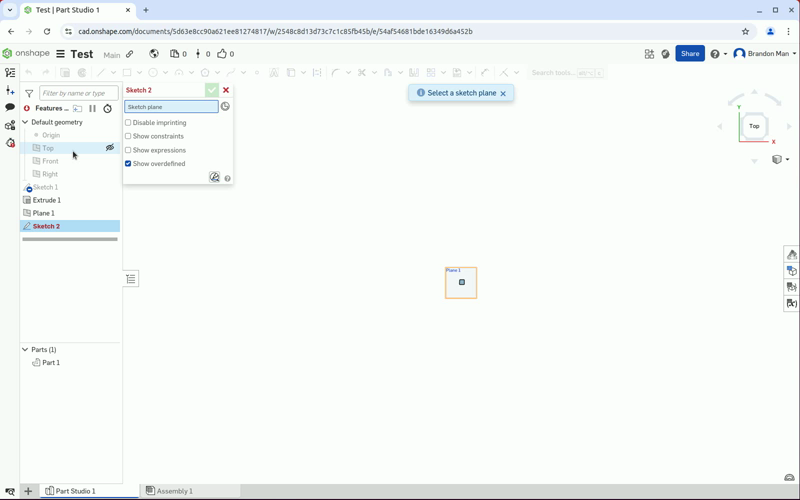
mouse_move(73, 215)
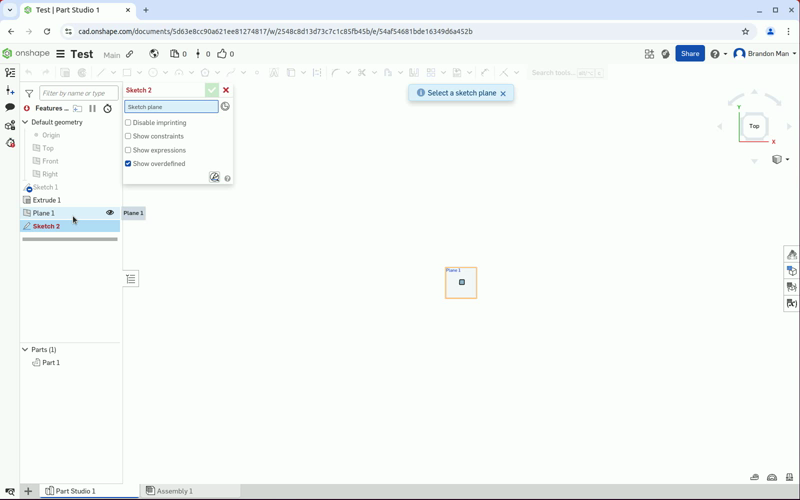
click(73, 215)
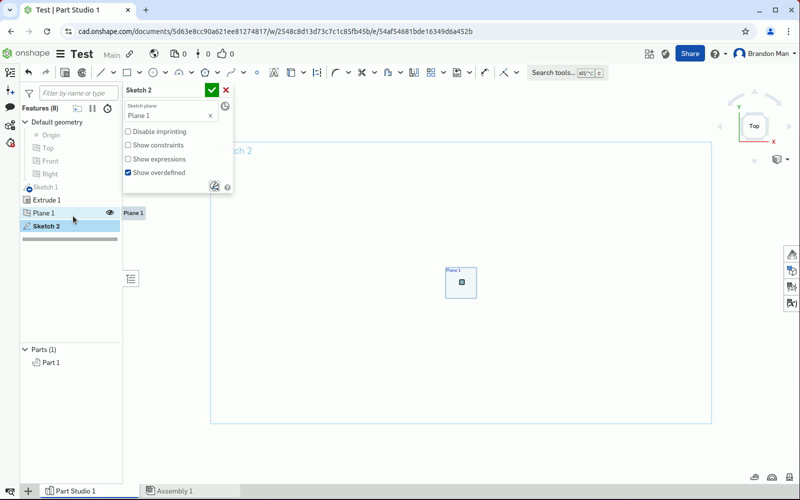
mouse_move(73, 352)
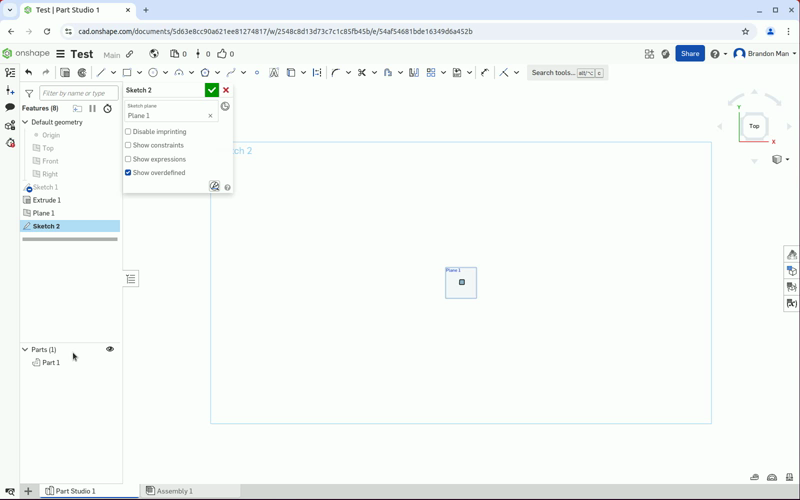
key(y)
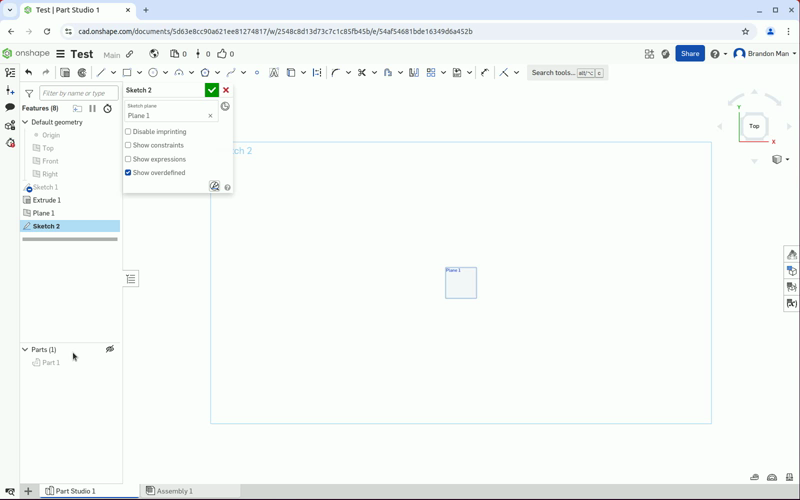
key(l)
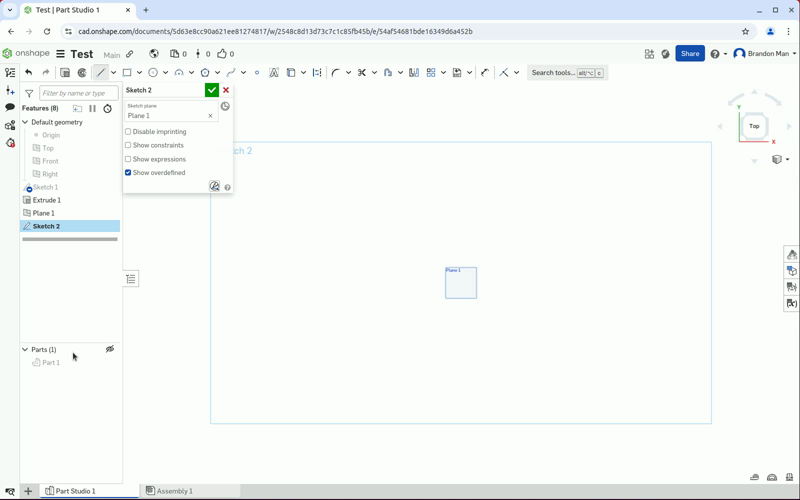
key_down(shift)
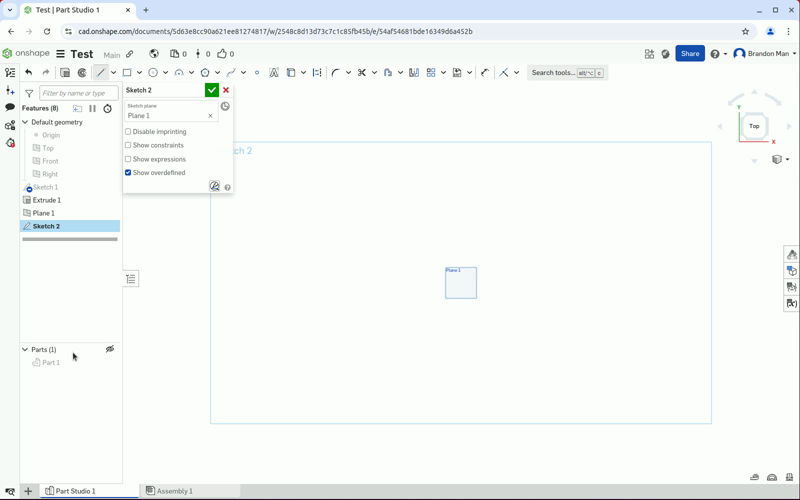
mouse_move(459, 281)
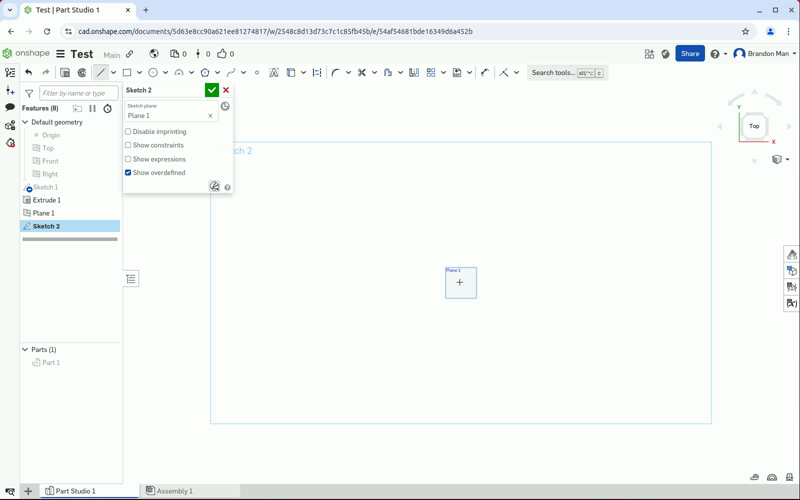
click(459, 281)
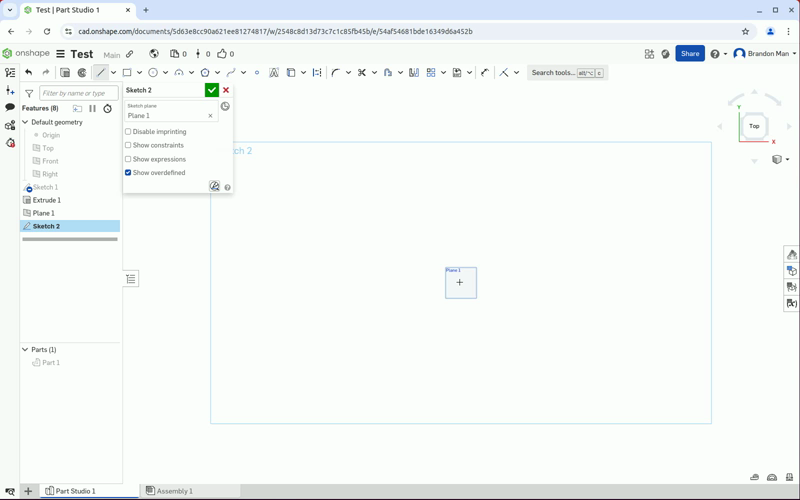
key_up(shift)
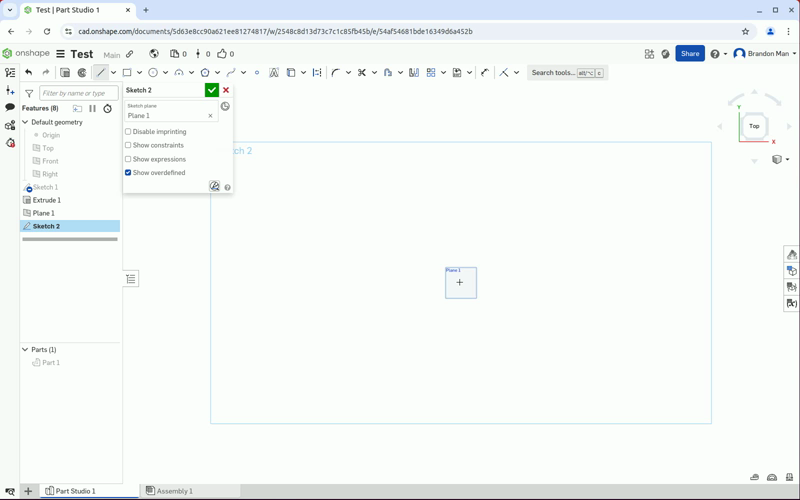
key_down(shift)
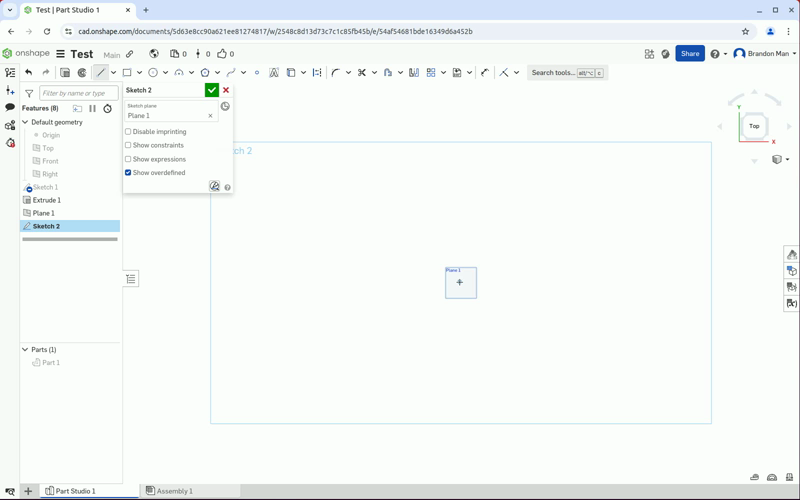
mouse_move(489, 281)
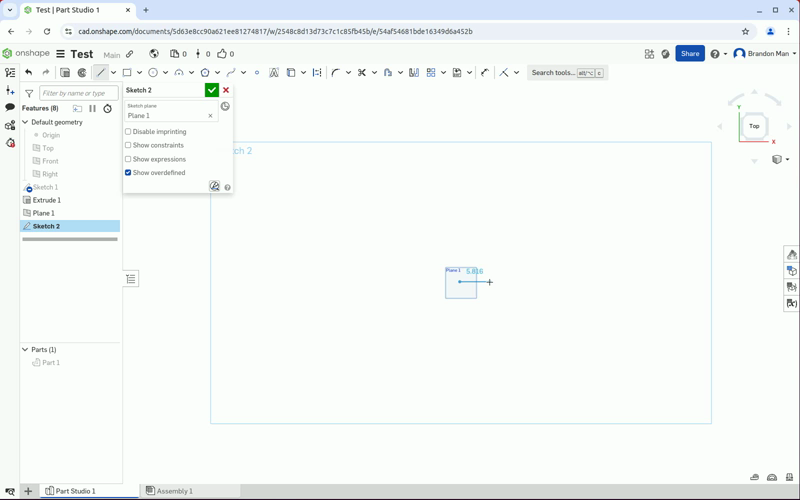
mouse_move(464, 281)
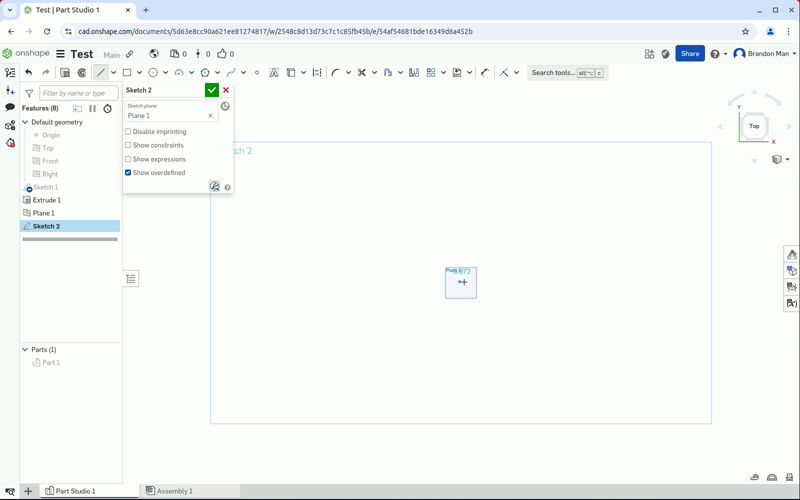
scroll(6)
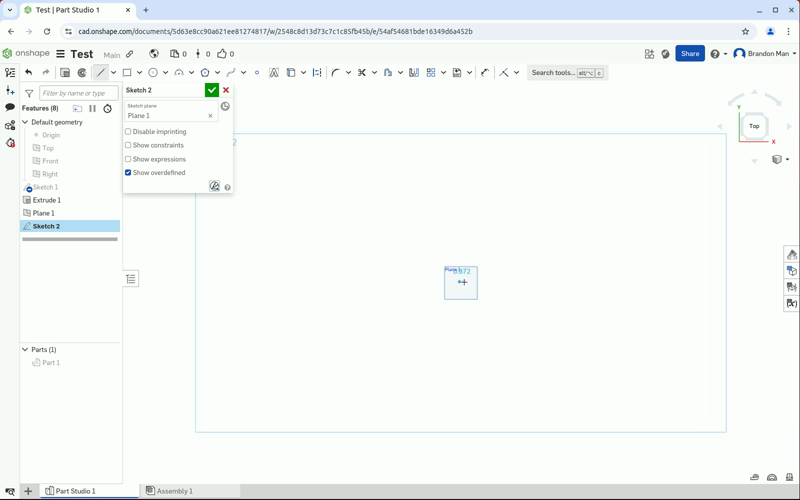
scroll(6)
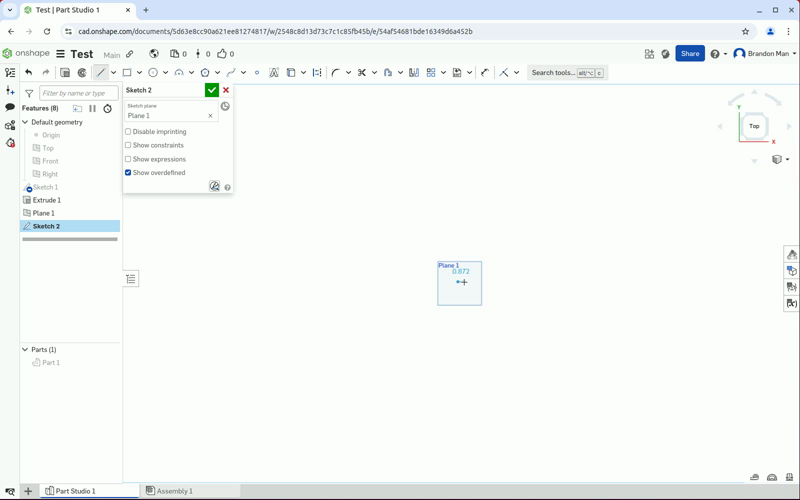
scroll(6)
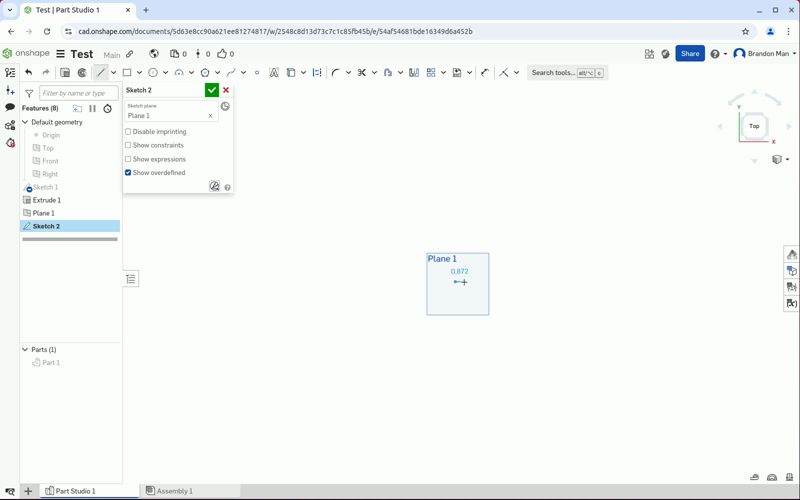
scroll(6)
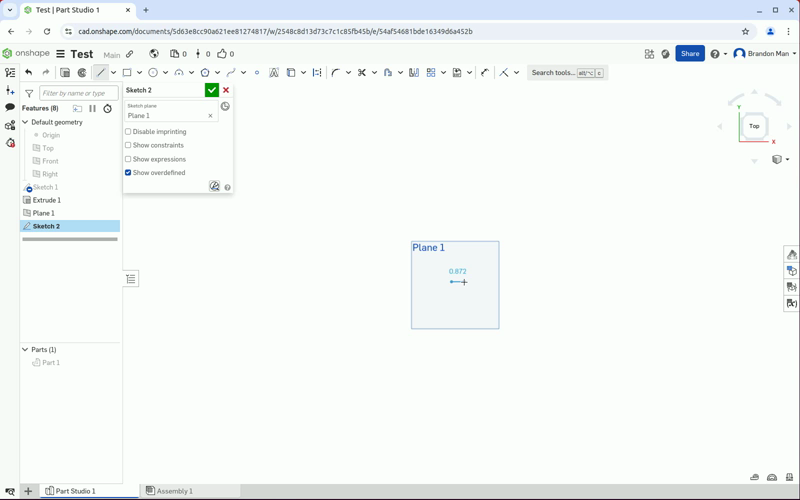
scroll(6)
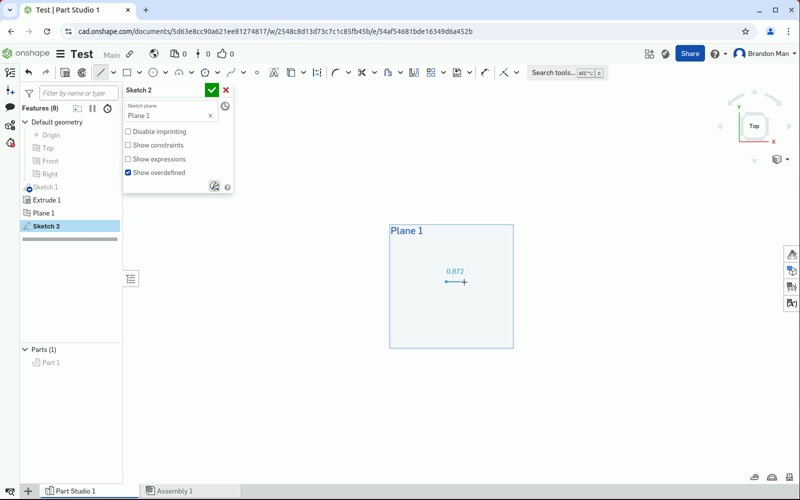
scroll(6)
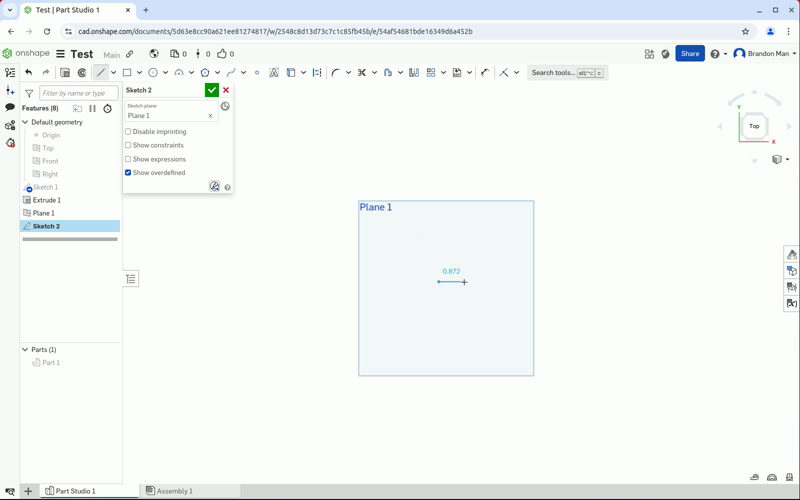
scroll(6)
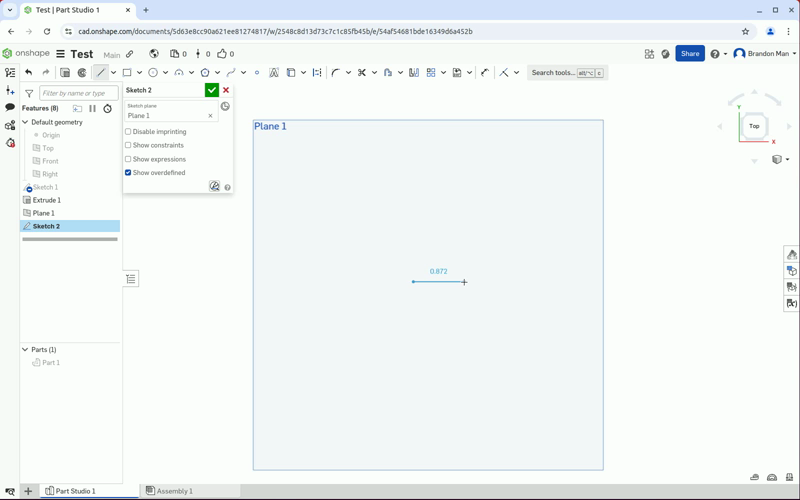
click(464, 281)
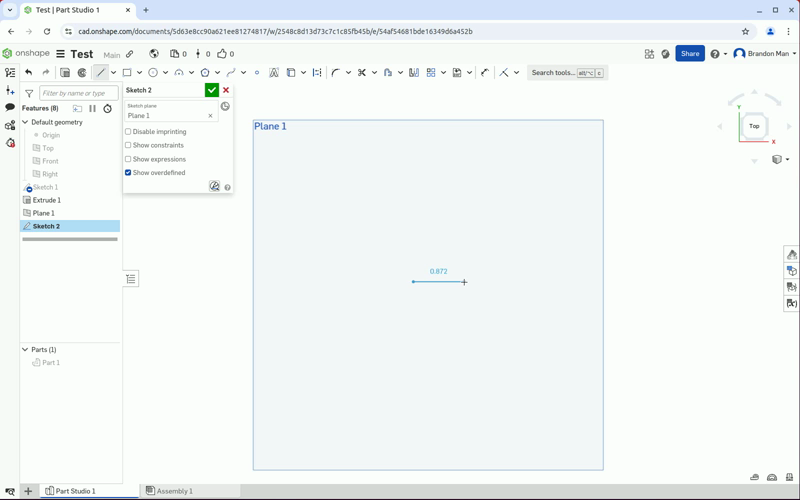
scroll(-6)
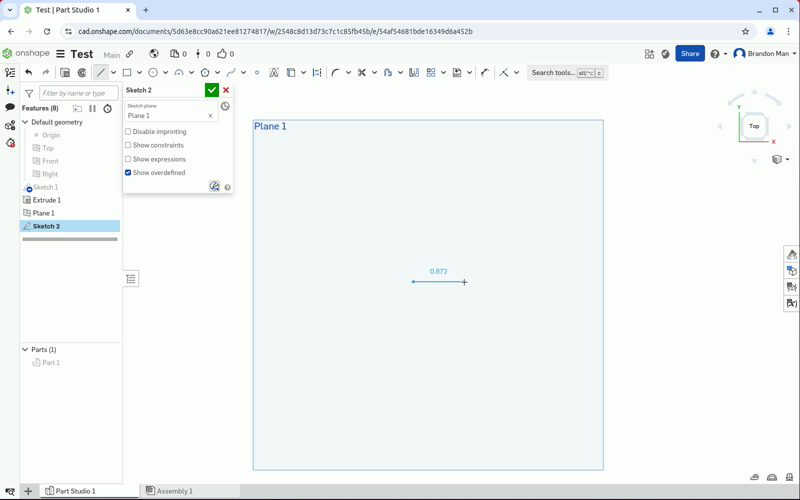
scroll(-6)
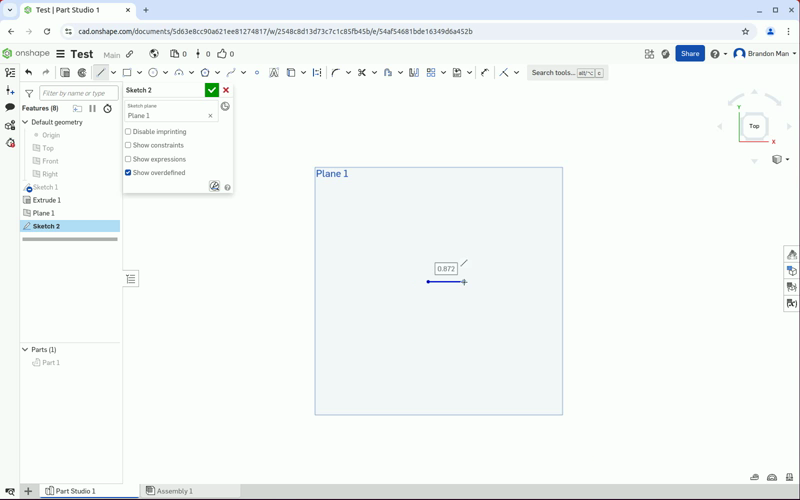
scroll(-6)
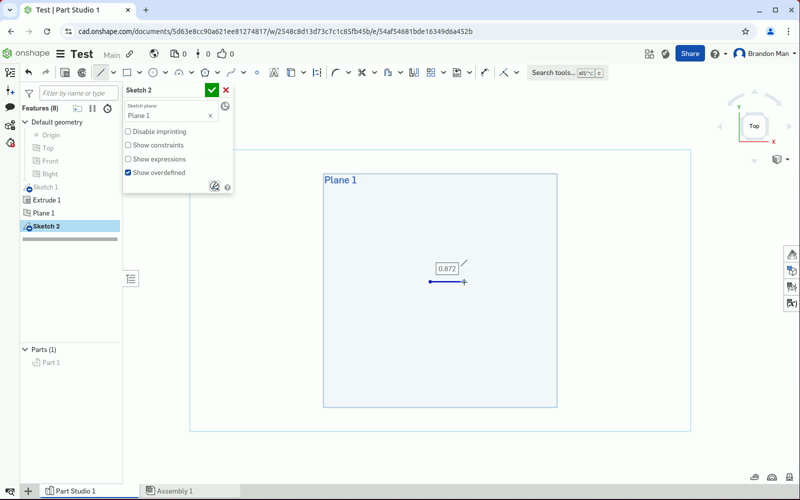
scroll(-6)
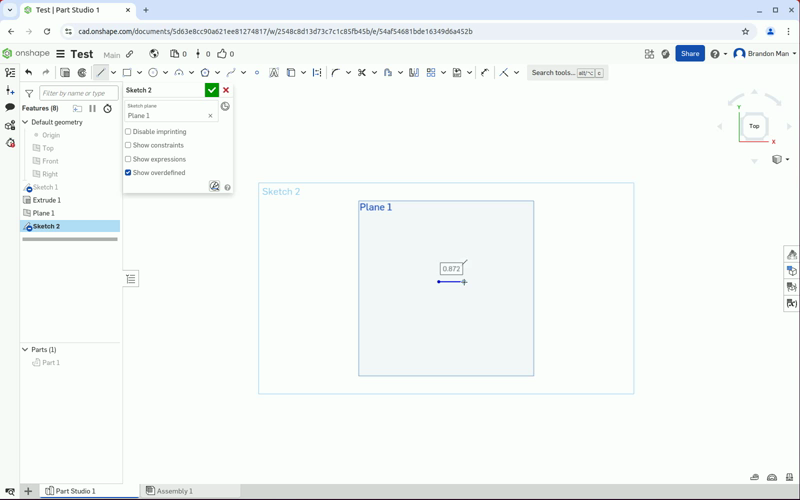
scroll(-6)
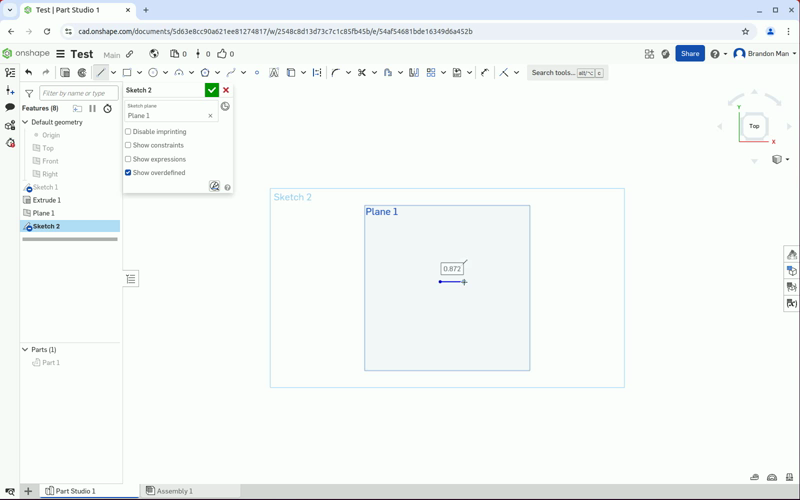
scroll(-6)
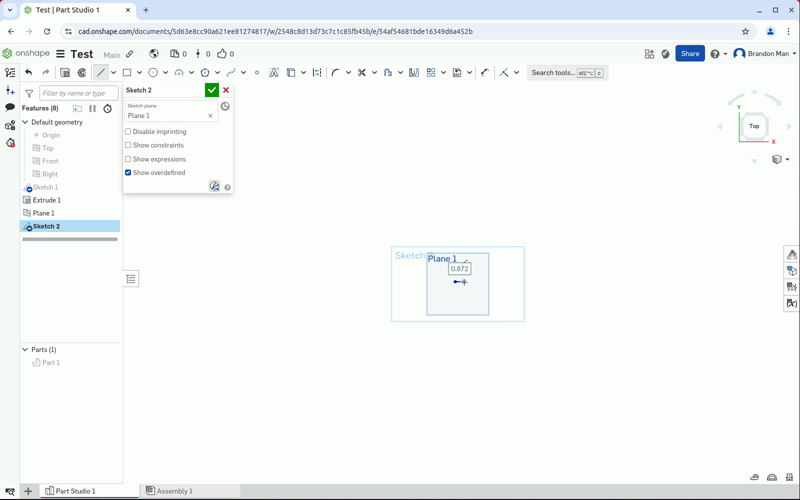
scroll(-6)
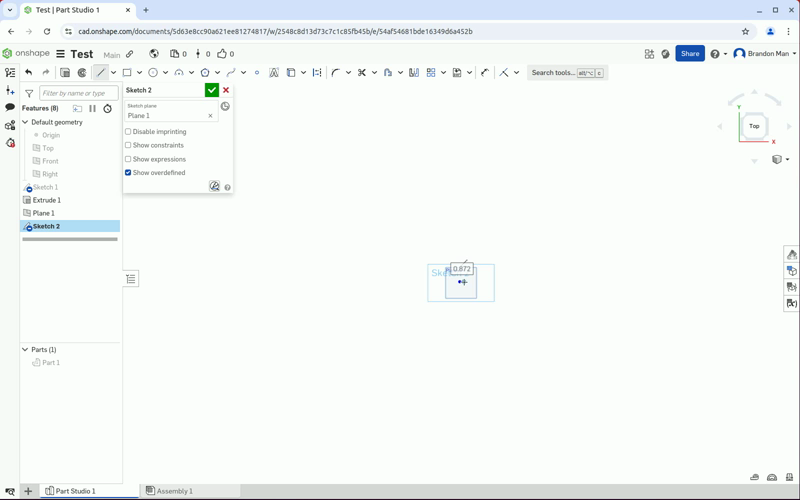
key_up(shift)
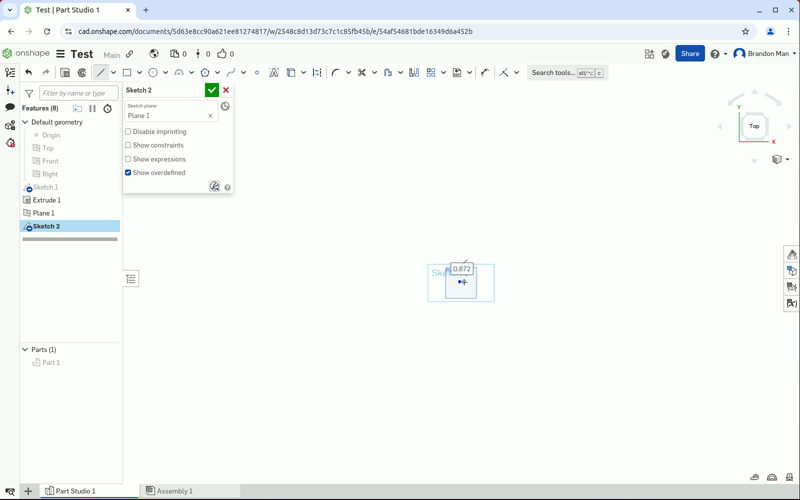
key_down(shift)
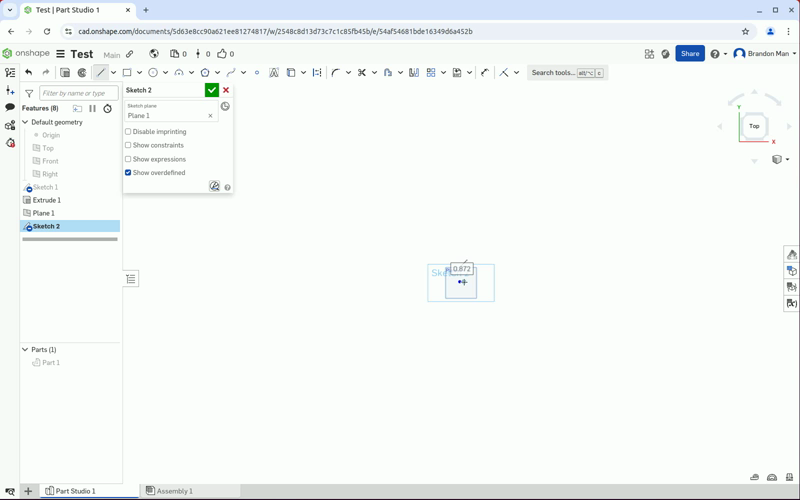
mouse_move(494, 281)
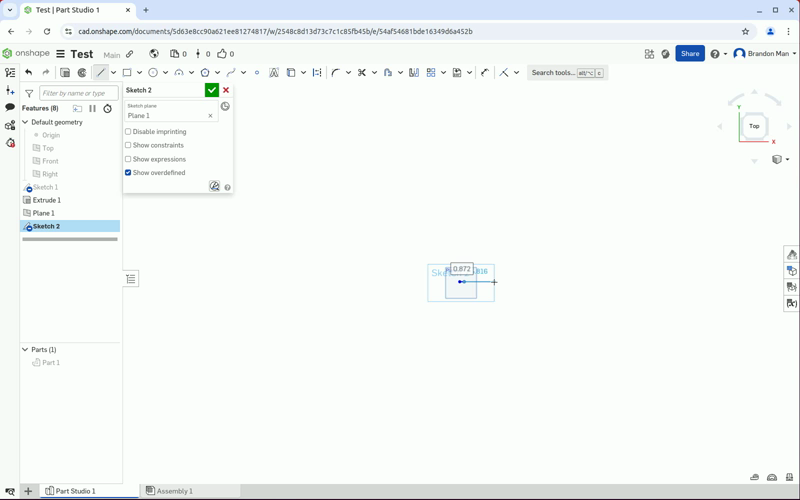
mouse_move(464, 280)
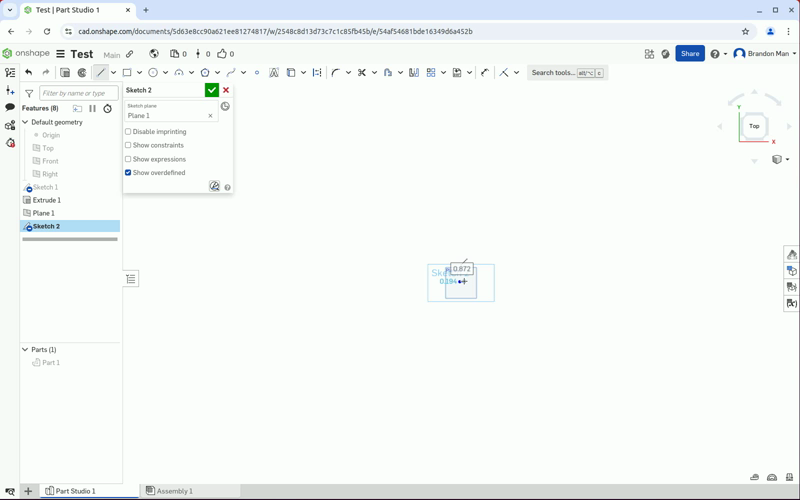
scroll(6)
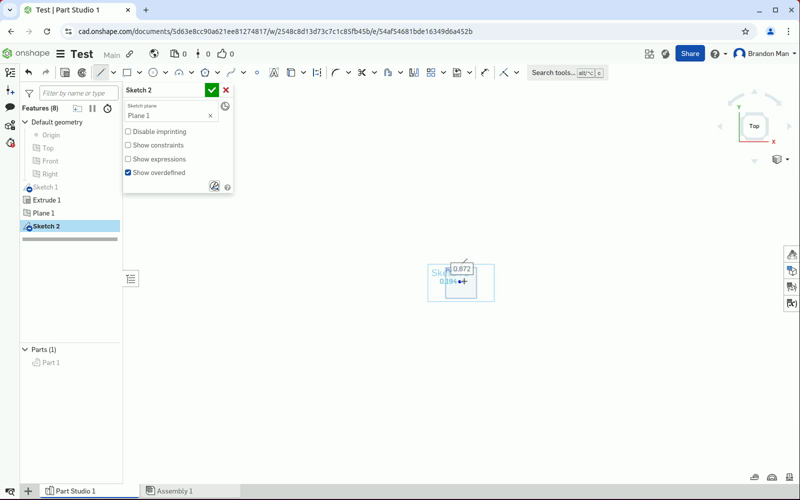
scroll(6)
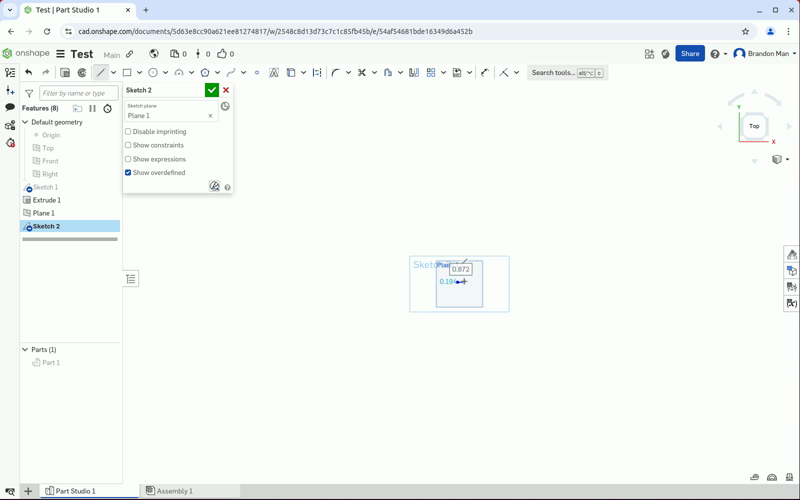
scroll(6)
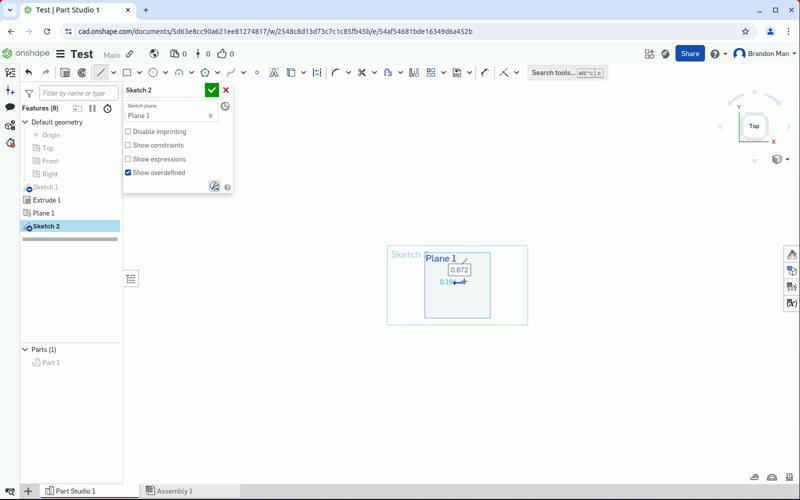
scroll(6)
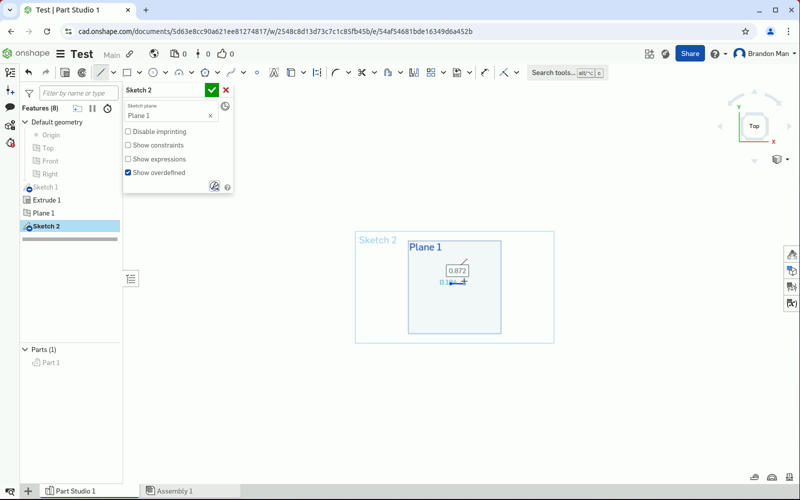
scroll(6)
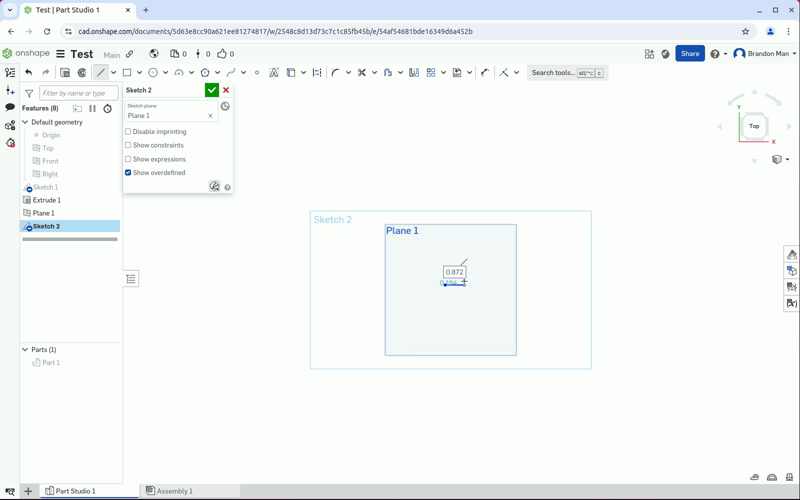
scroll(6)
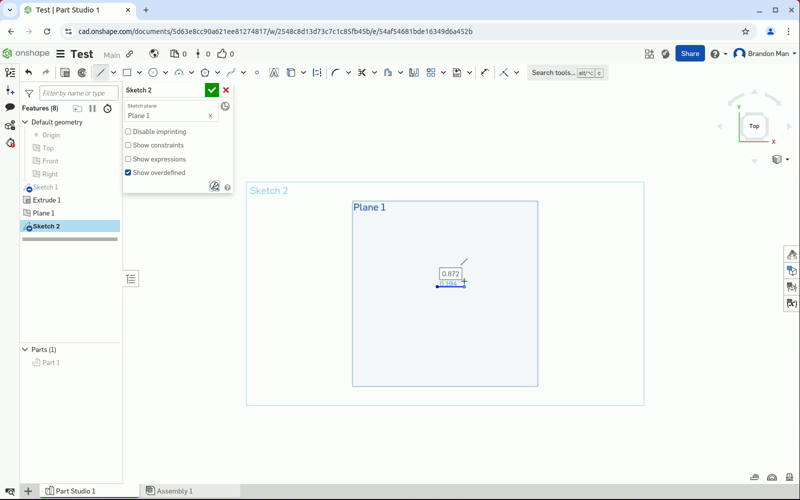
scroll(6)
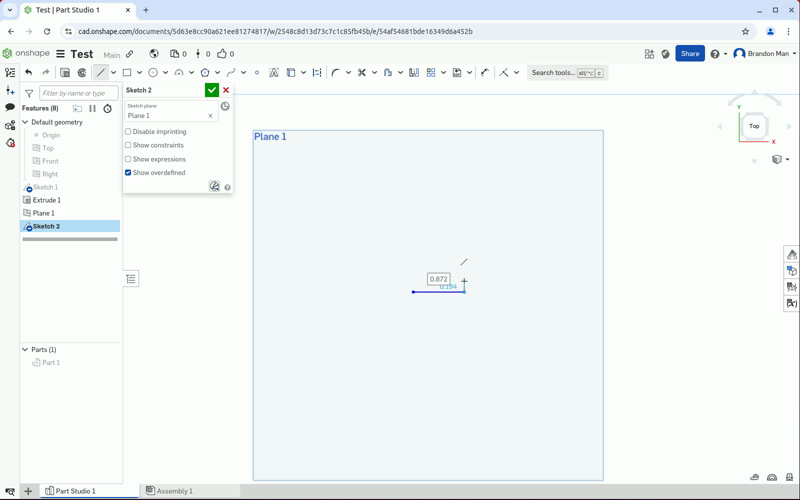
click(464, 280)
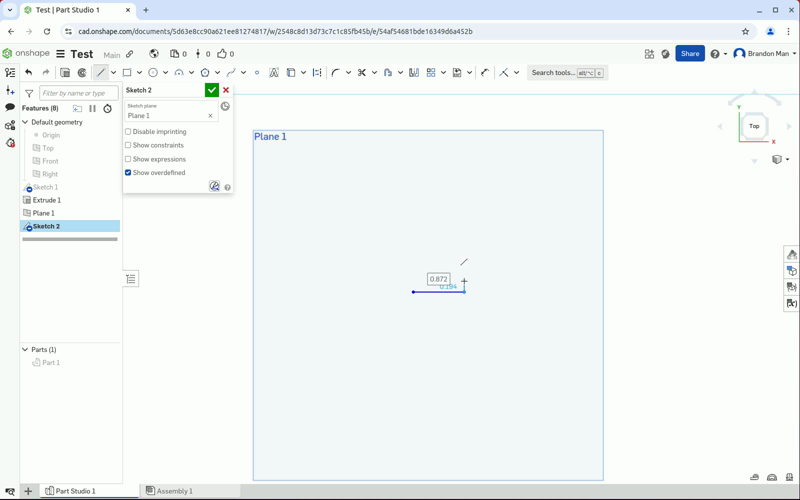
scroll(-6)
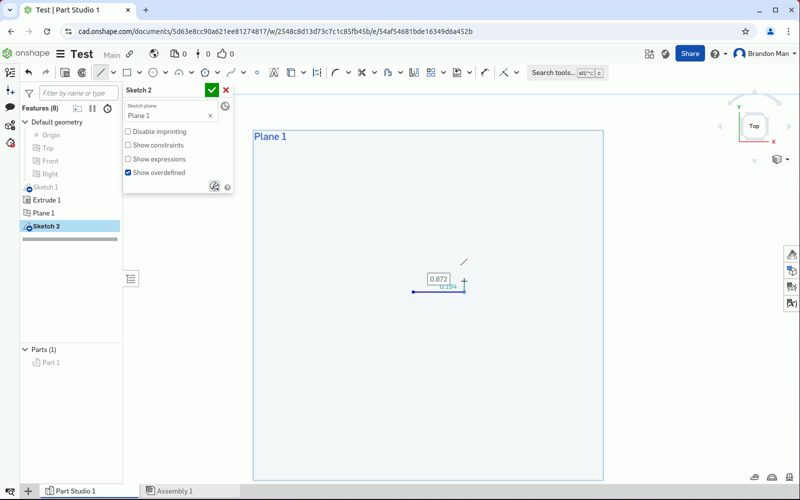
scroll(-6)
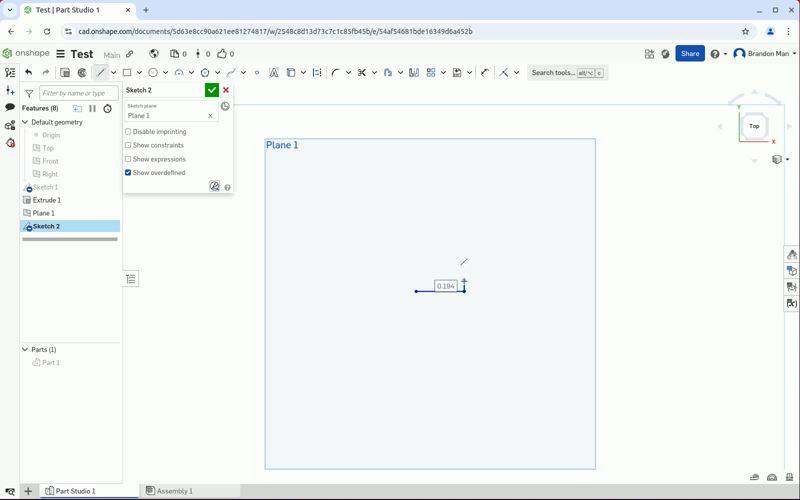
scroll(-6)
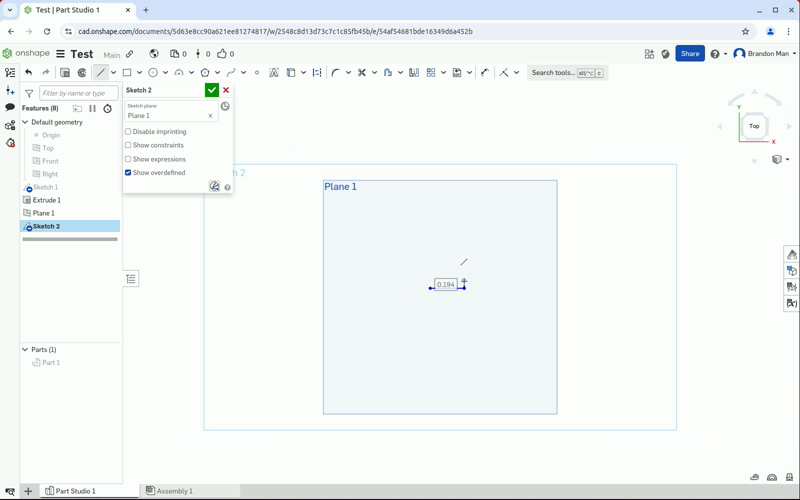
scroll(-6)
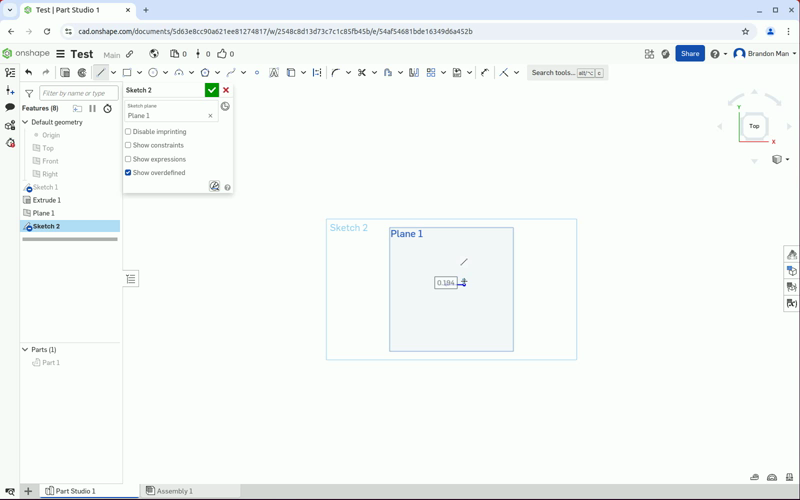
scroll(-6)
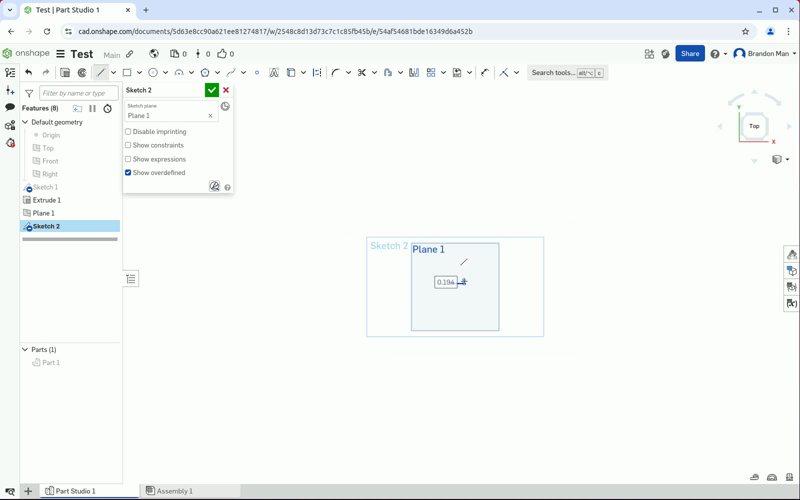
scroll(-6)
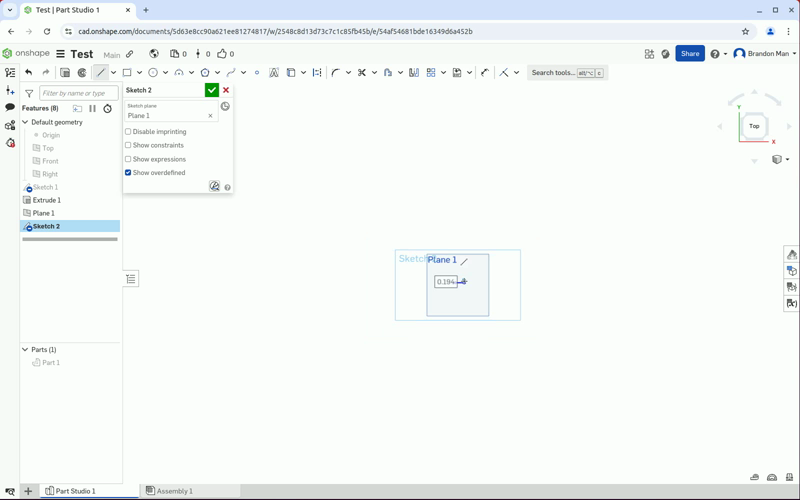
scroll(-6)
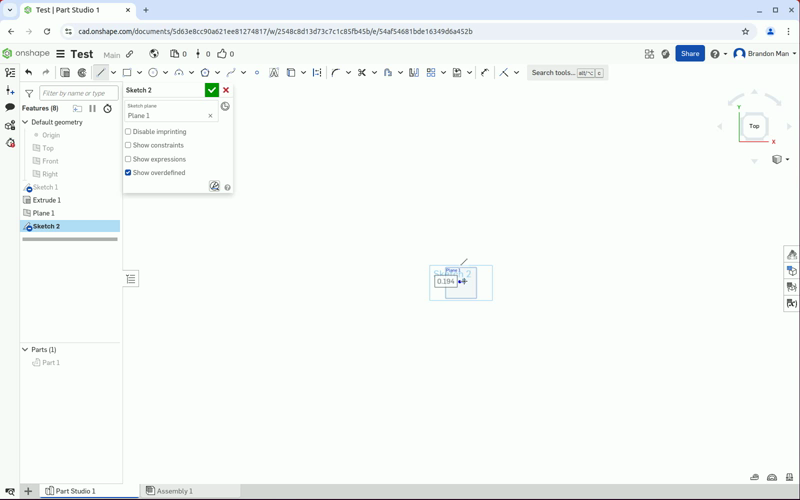
key_up(shift)
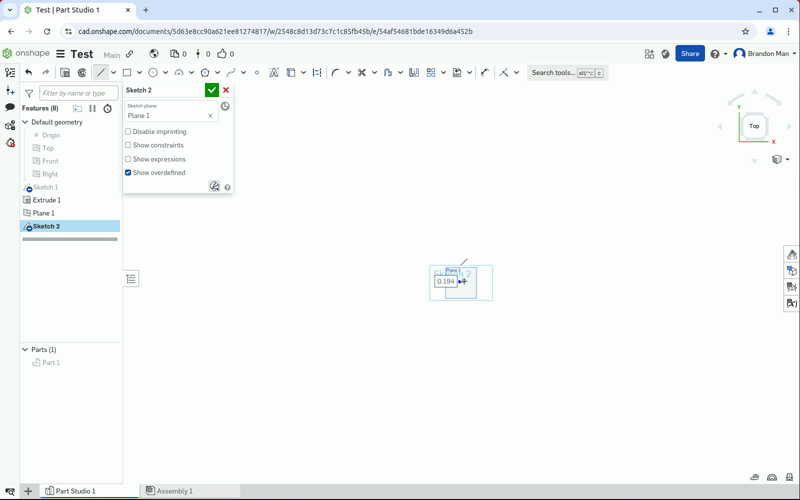
key_down(shift)
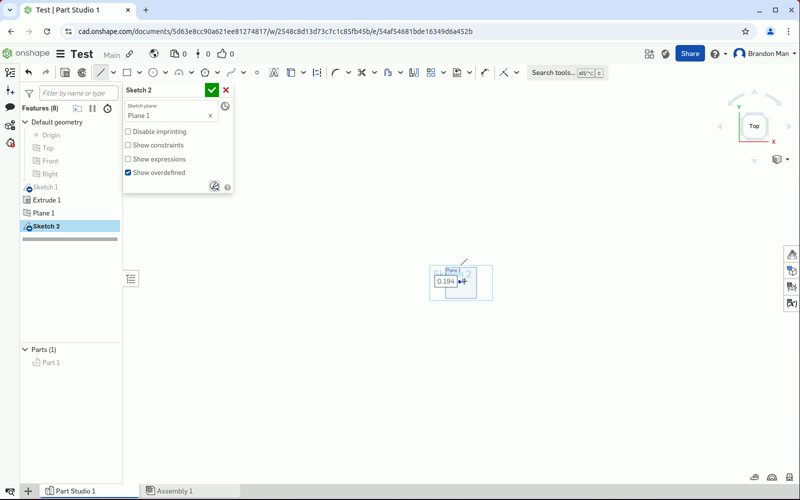
mouse_move(494, 280)
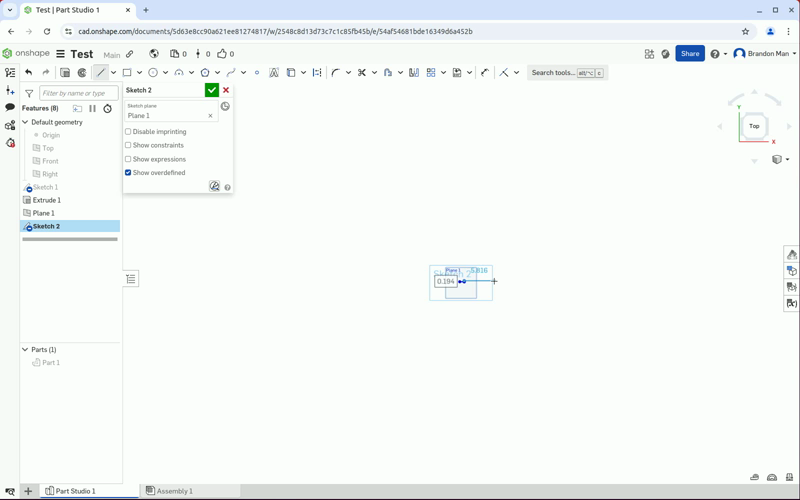
mouse_move(459, 280)
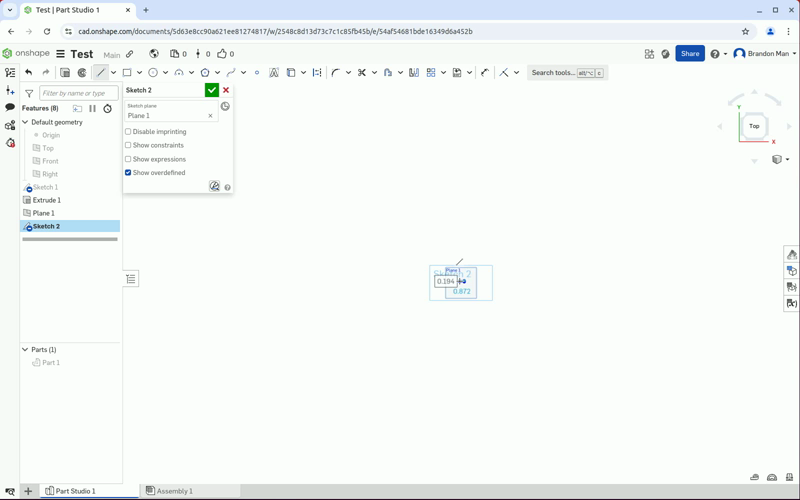
scroll(6)
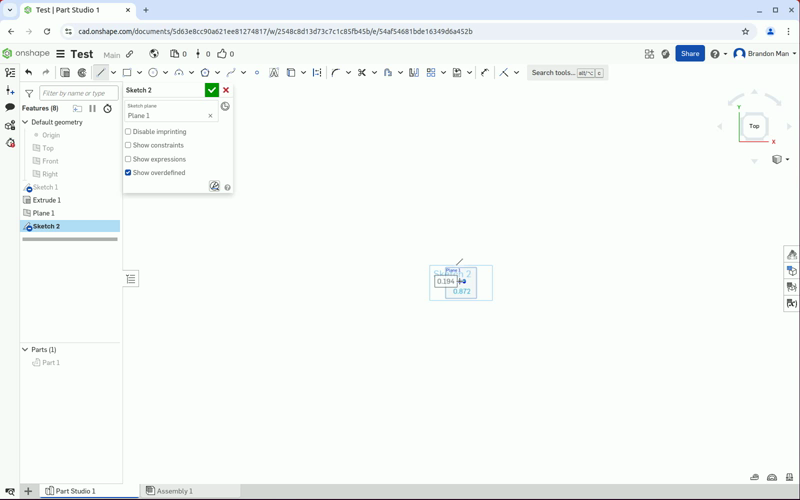
scroll(6)
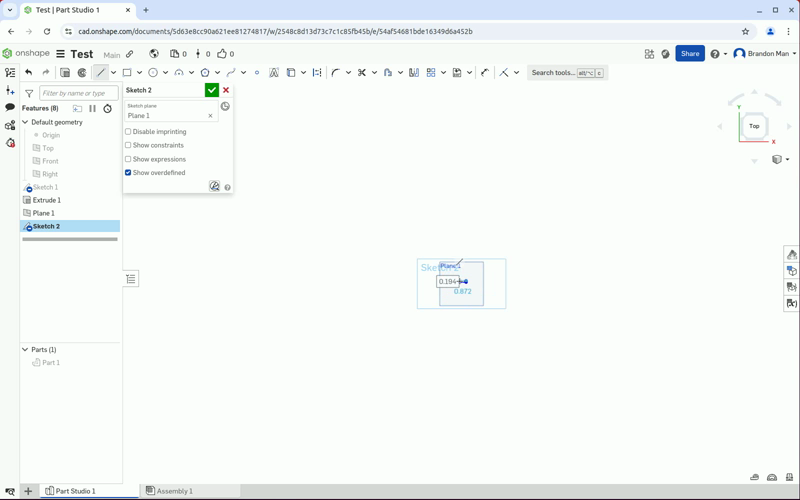
scroll(6)
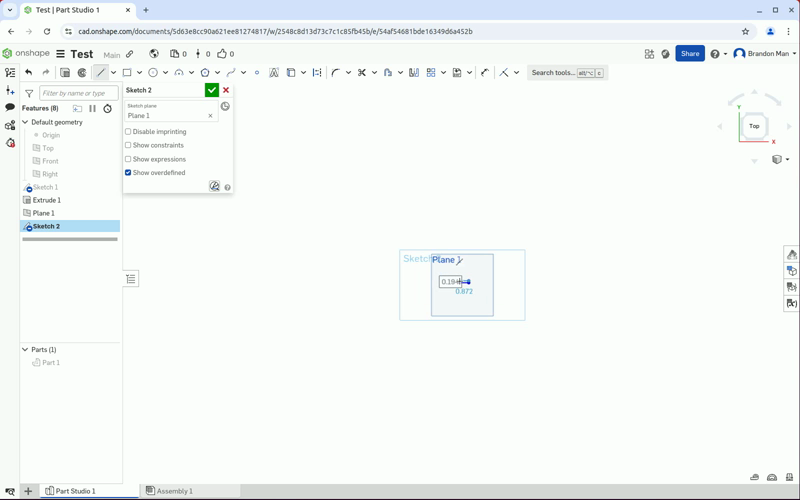
scroll(6)
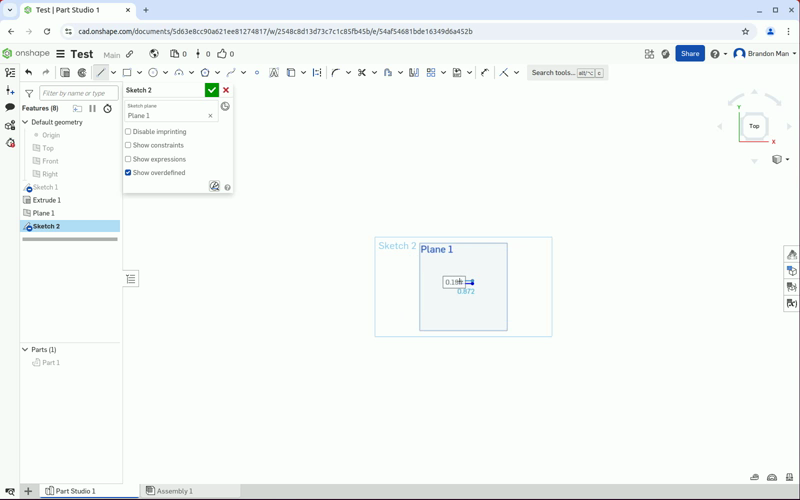
scroll(6)
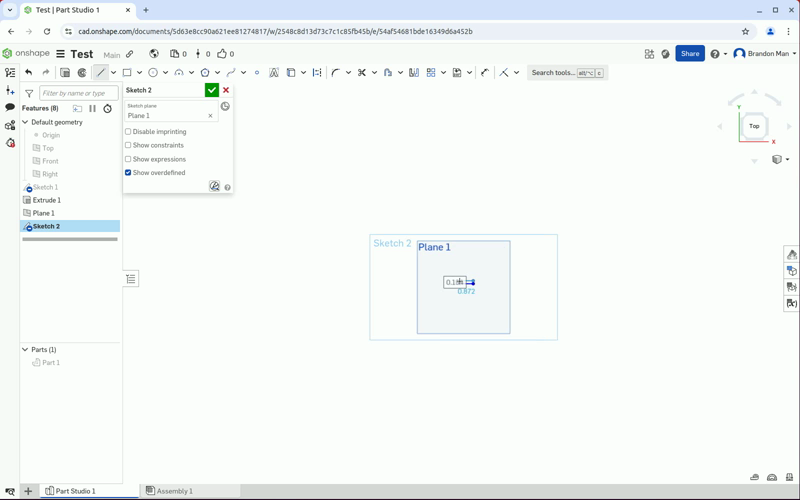
scroll(6)
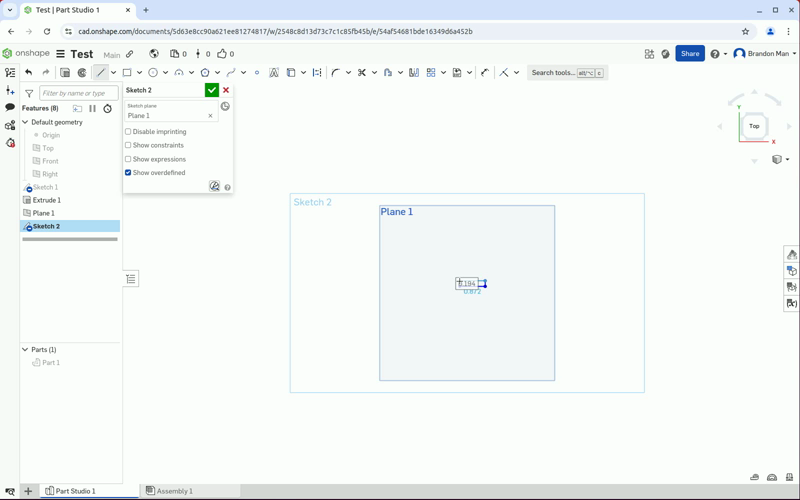
scroll(6)
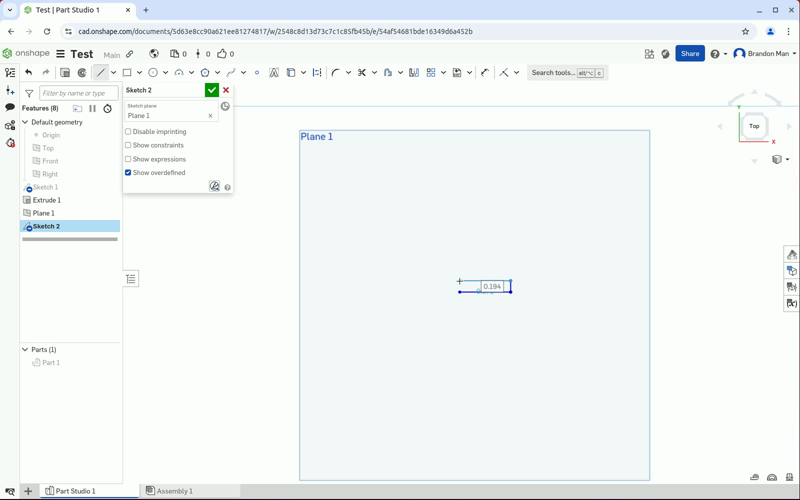
click(459, 280)
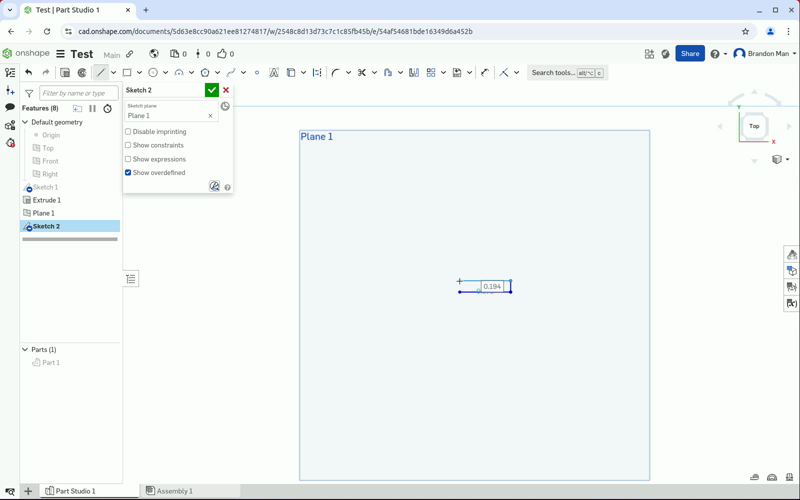
scroll(-6)
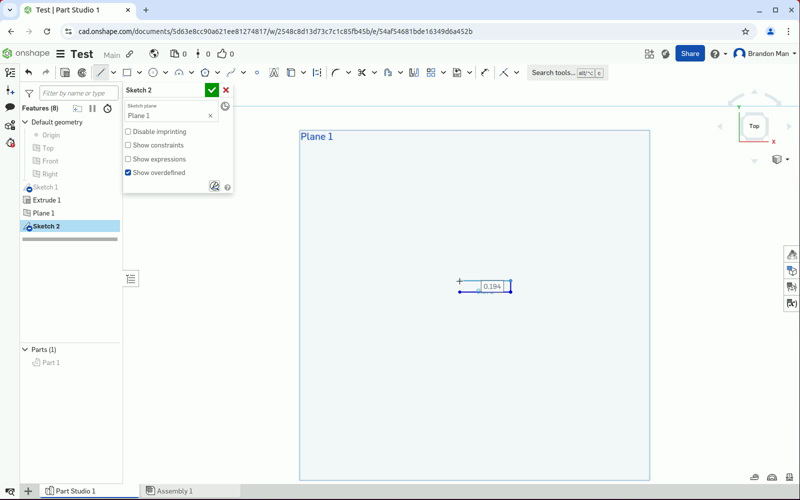
scroll(-6)
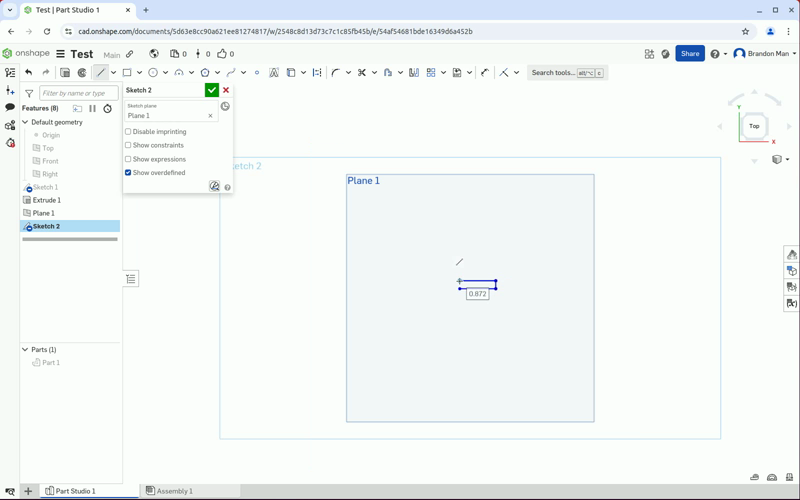
scroll(-6)
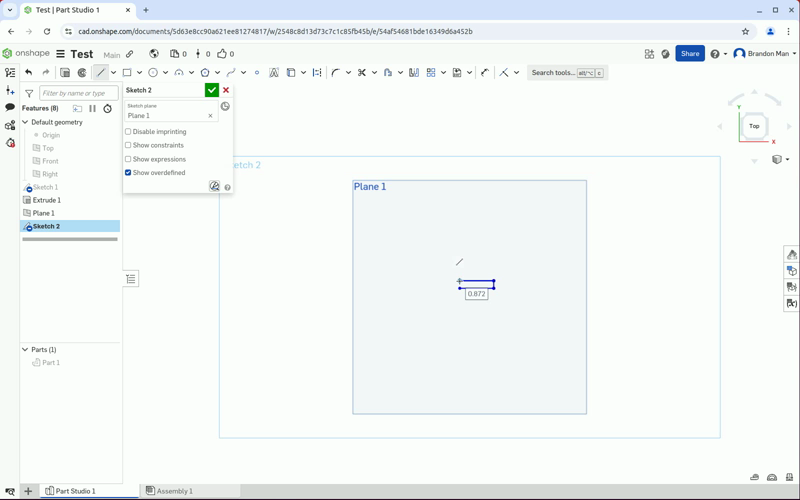
scroll(-6)
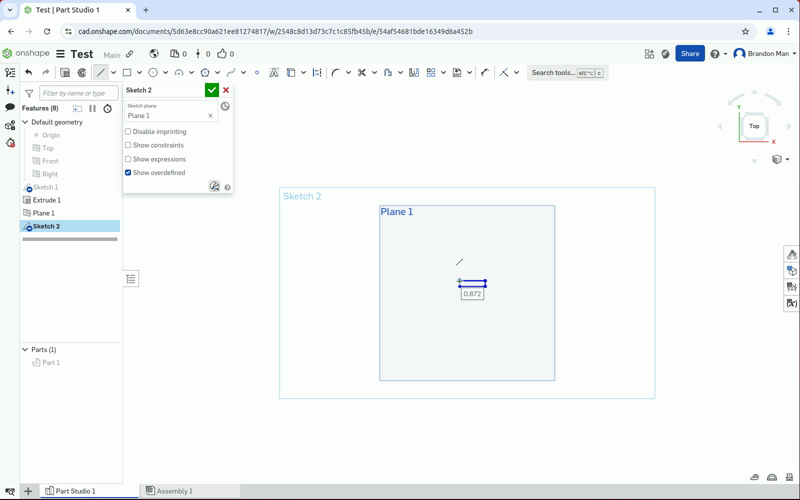
scroll(-6)
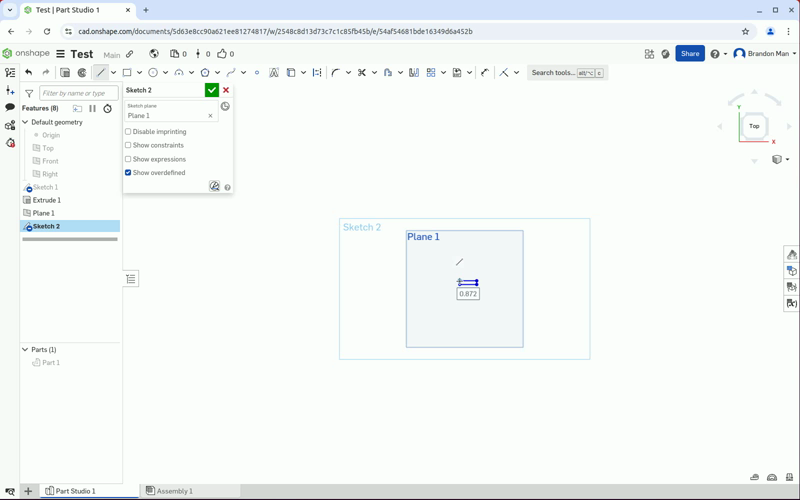
scroll(-6)
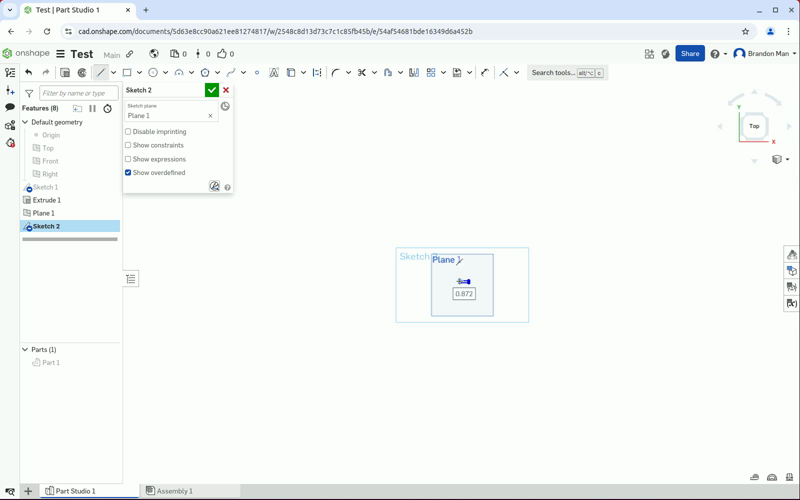
scroll(-6)
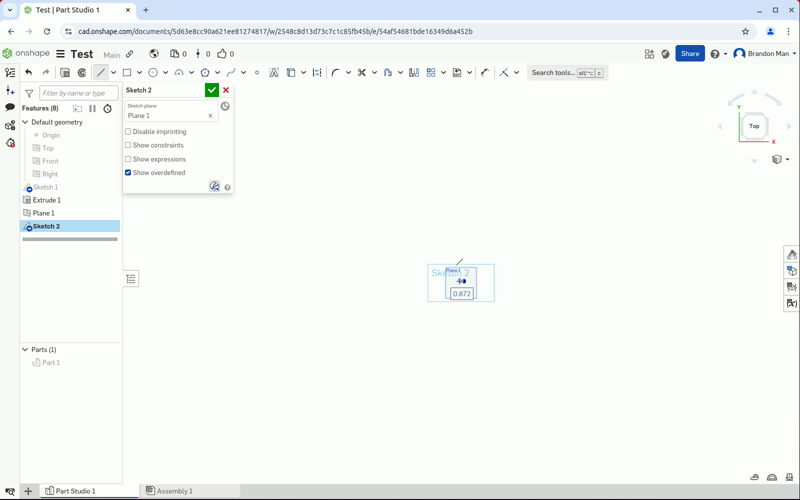
key_up(shift)
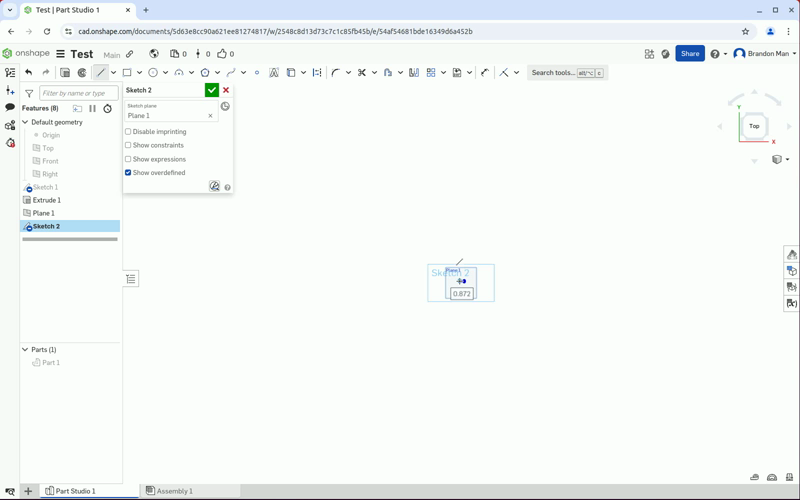
mouse_move(489, 280)
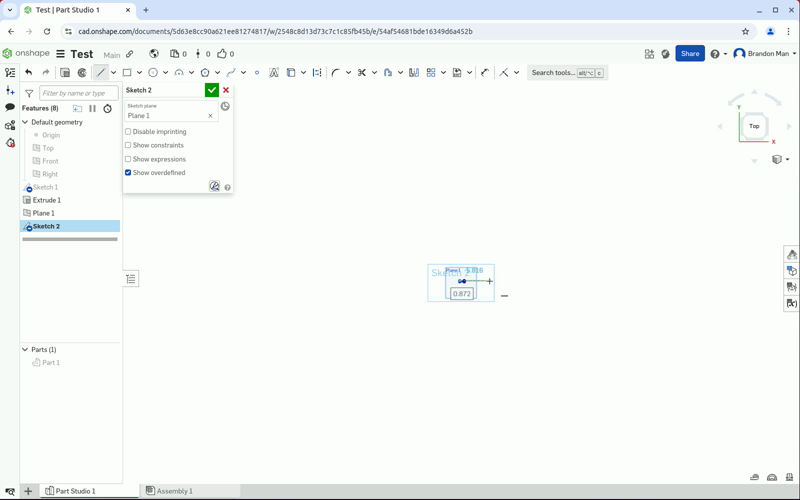
key_down(shift)
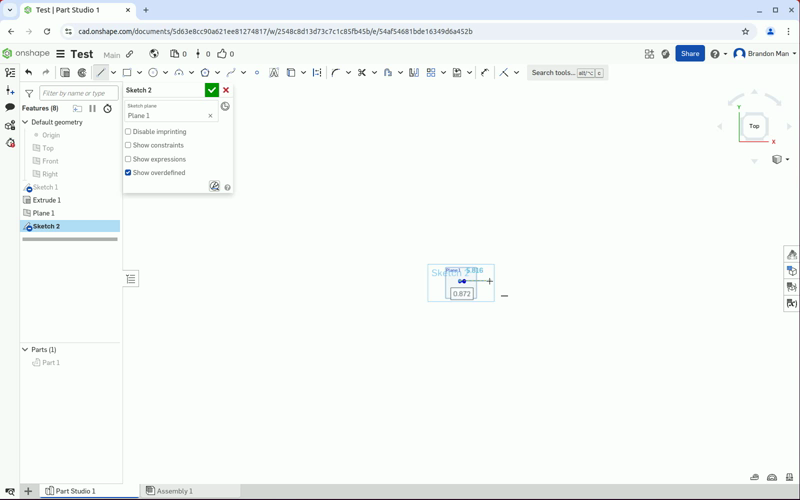
mouse_move(459, 281)
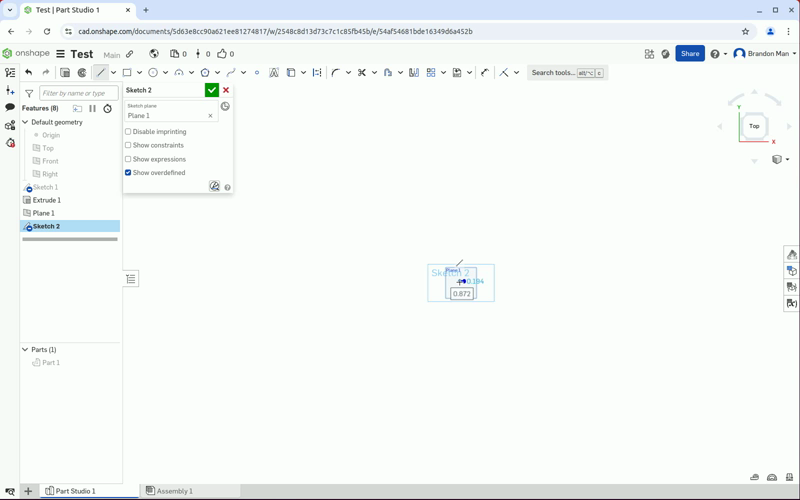
scroll(6)
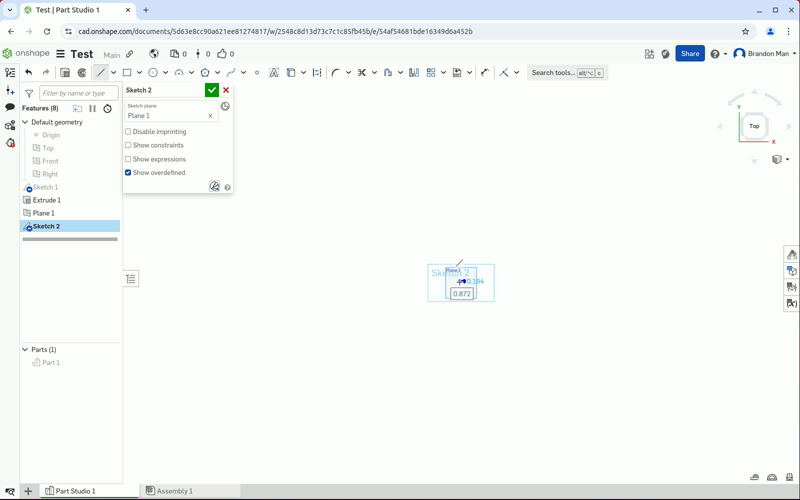
scroll(6)
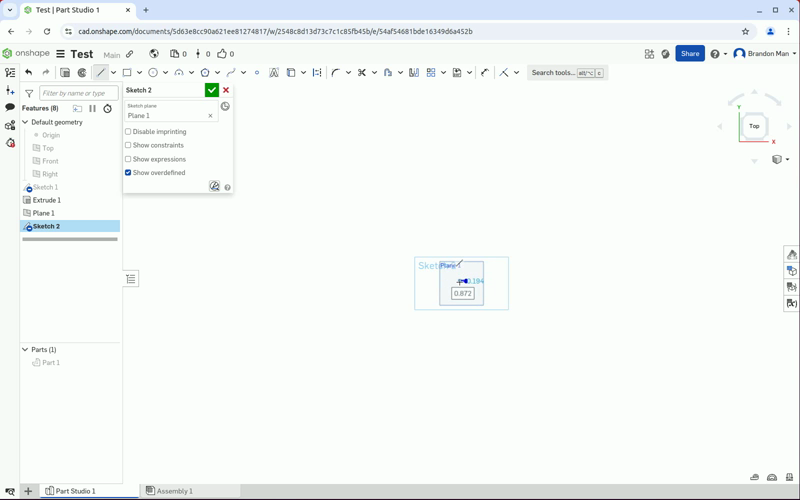
scroll(6)
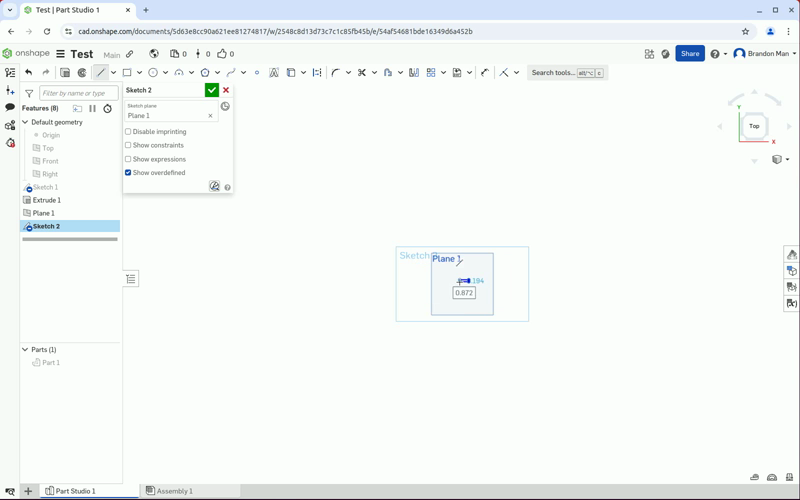
scroll(6)
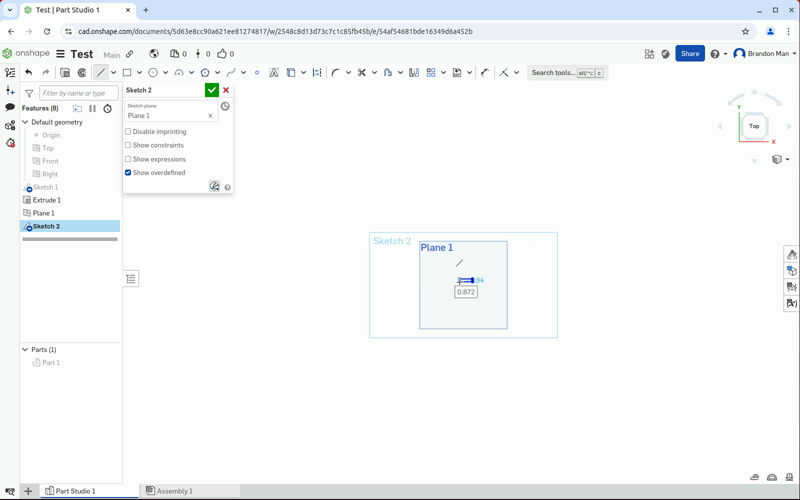
scroll(6)
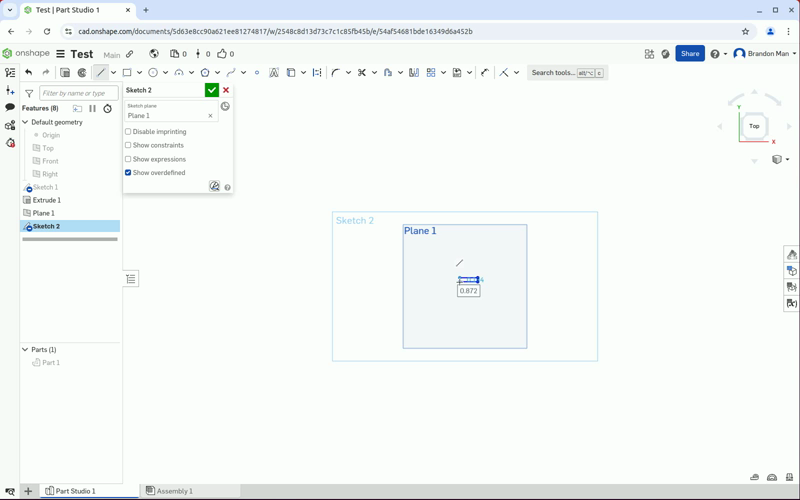
scroll(6)
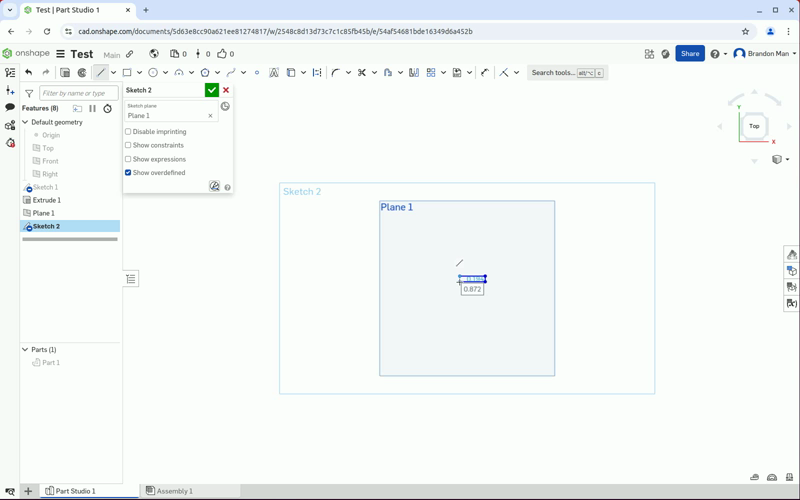
scroll(6)
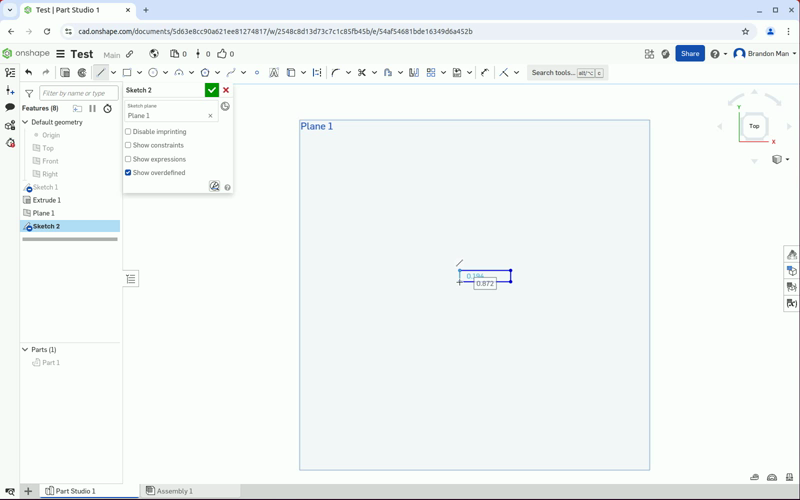
key_up(shift)
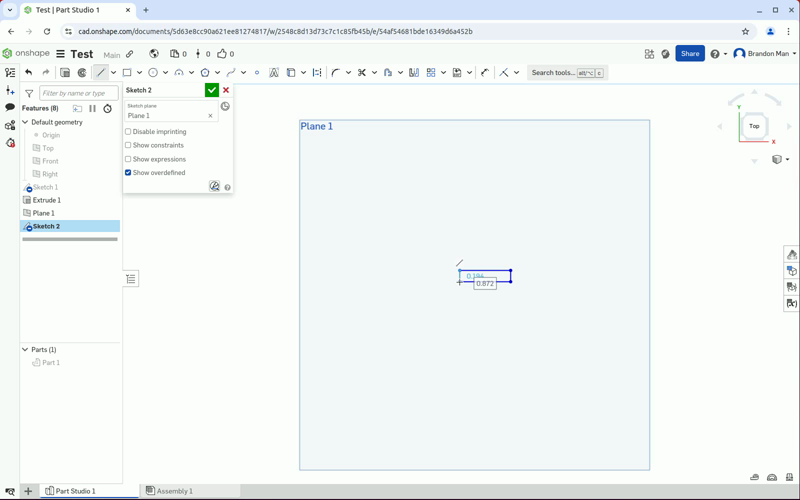
click(459, 281)
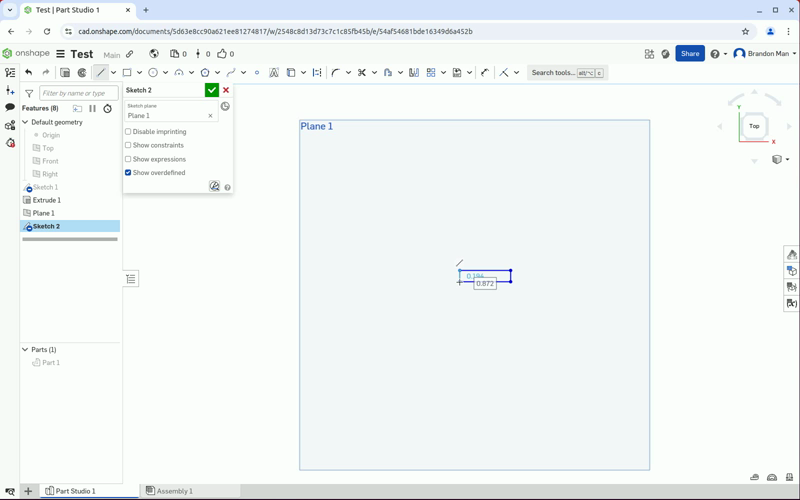
scroll(-6)
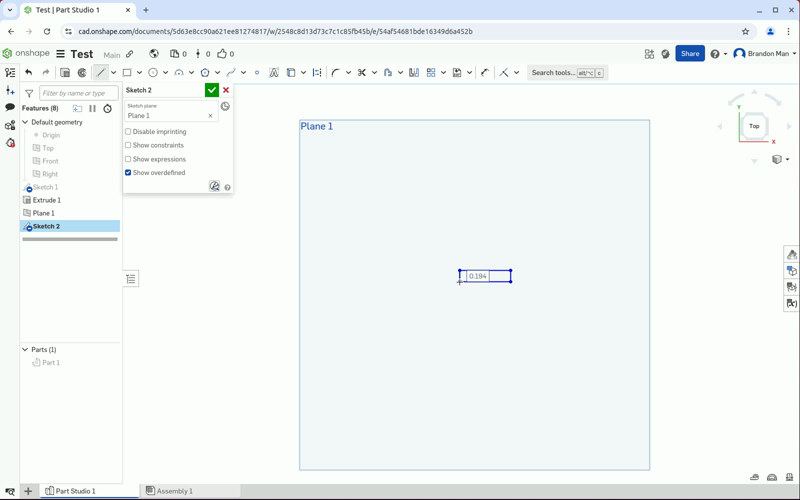
scroll(-6)
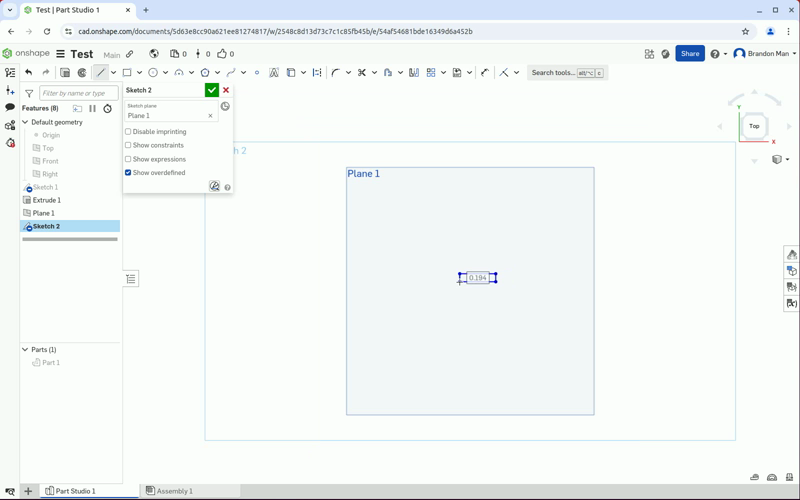
scroll(-6)
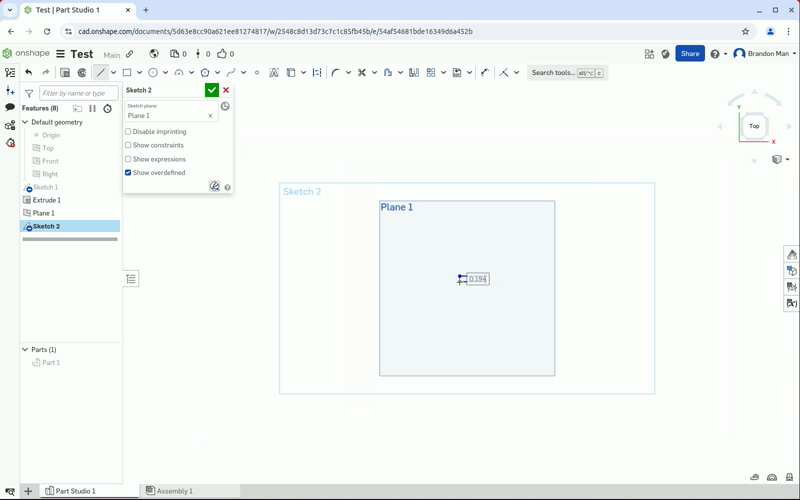
scroll(-6)
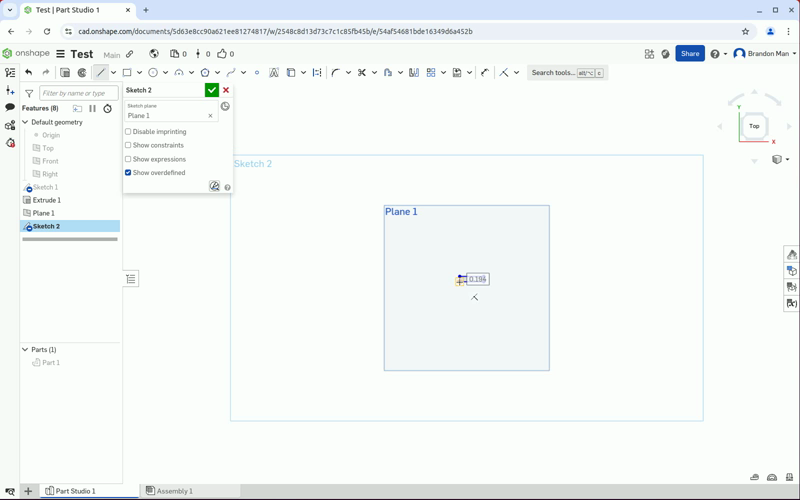
scroll(-6)
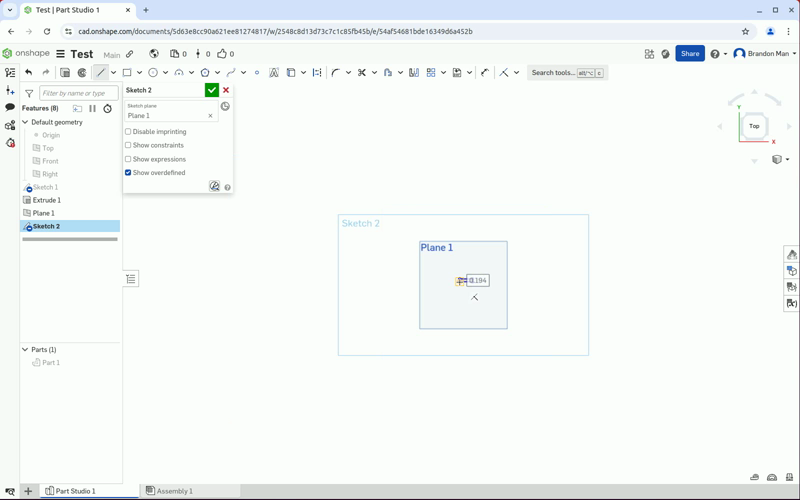
scroll(-6)
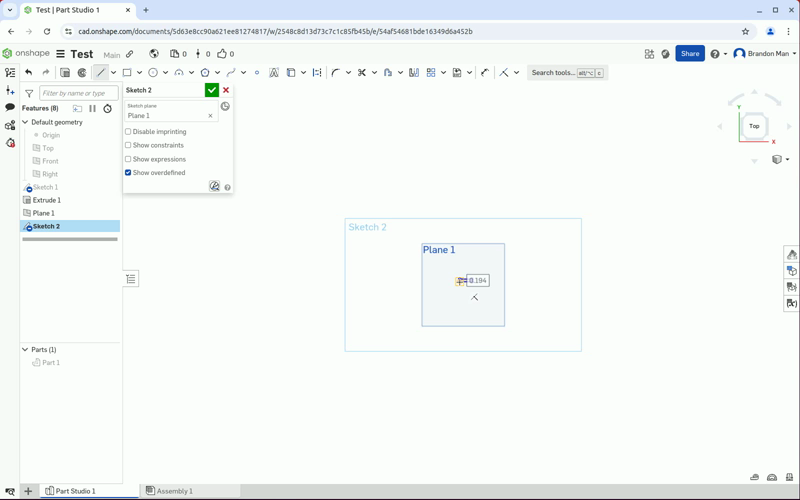
scroll(-6)
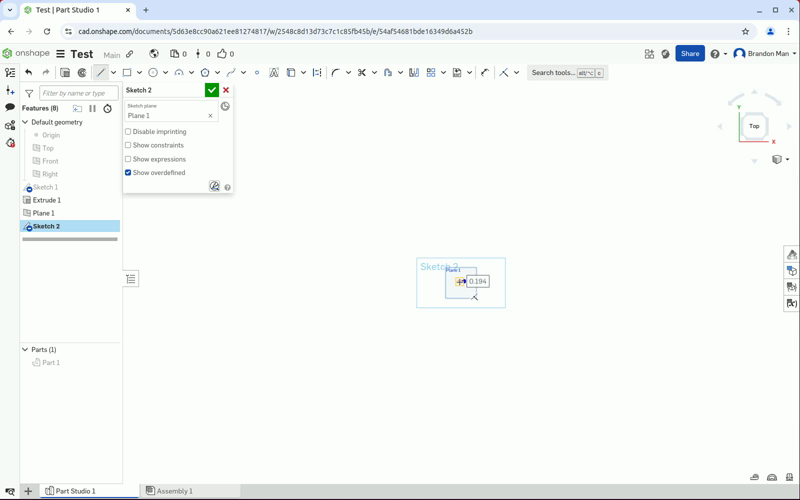
key(esc)
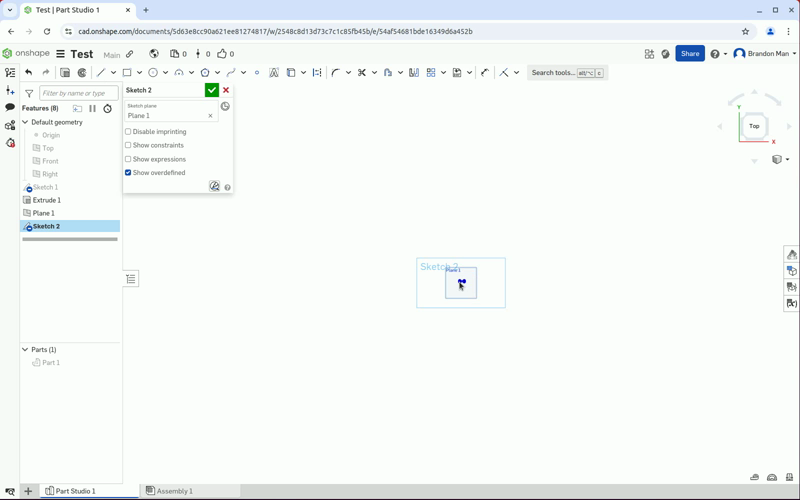
mouse_move(462, 281)
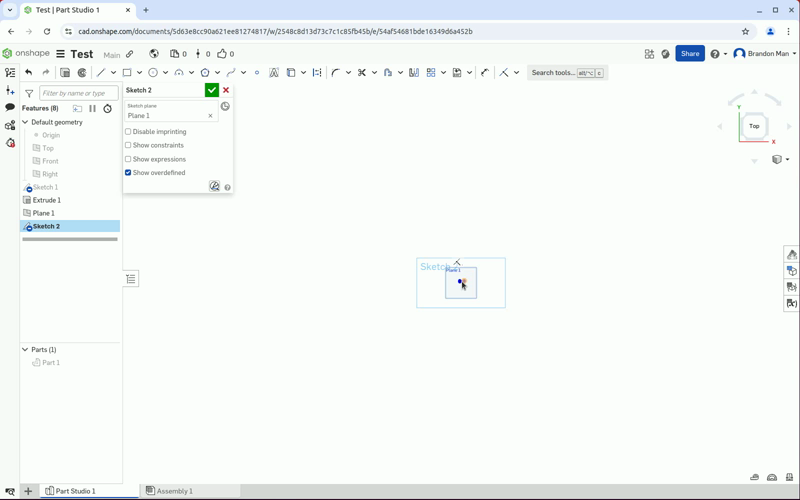
scroll(6)
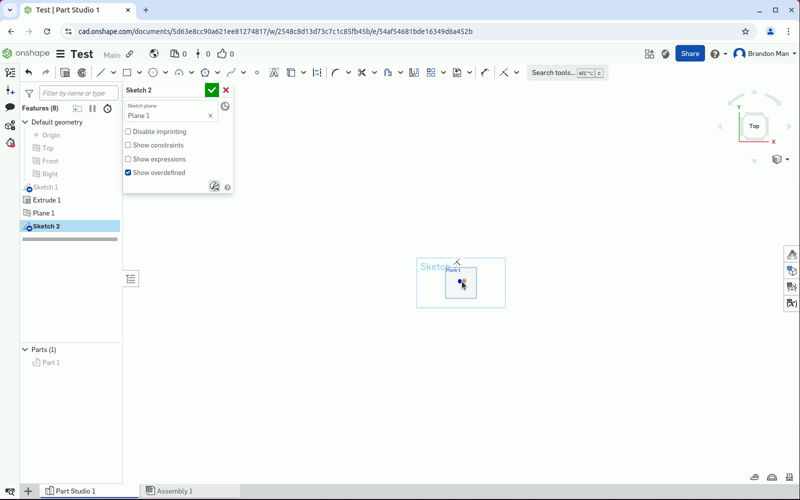
scroll(6)
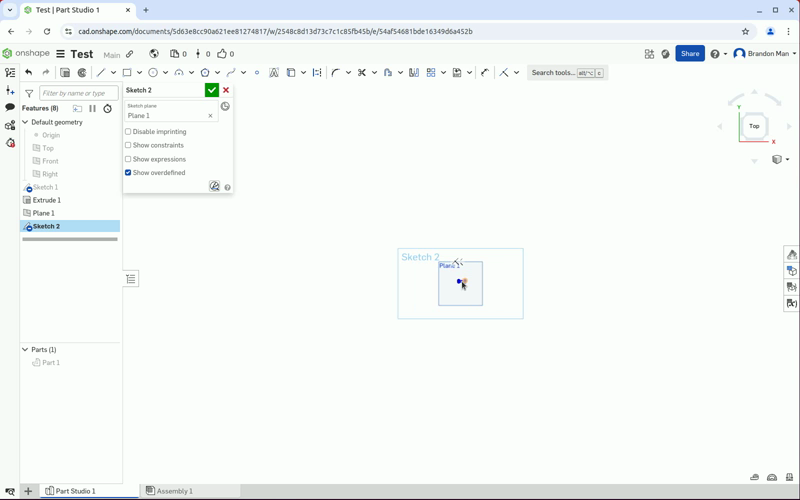
scroll(6)
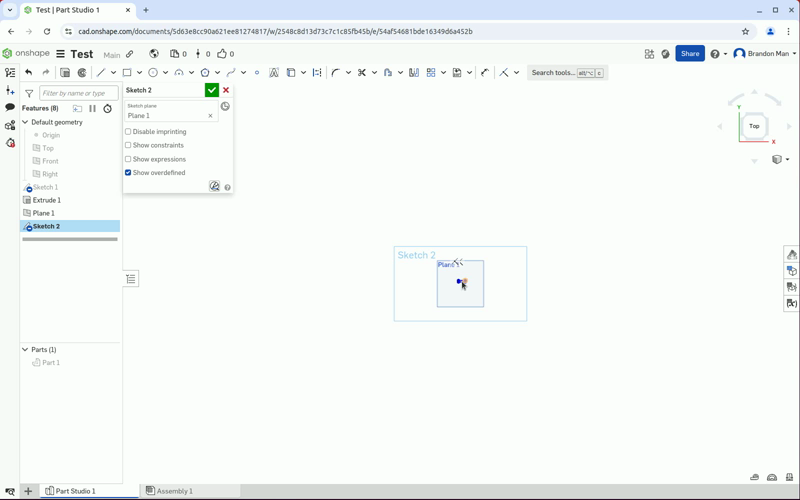
scroll(6)
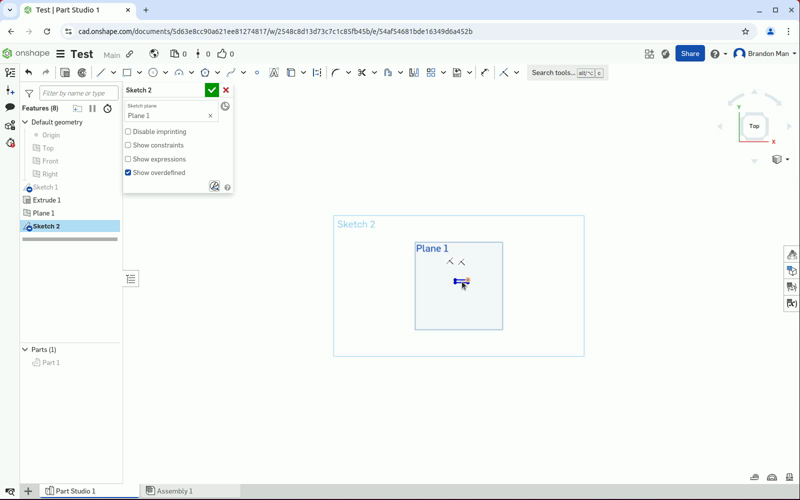
scroll(6)
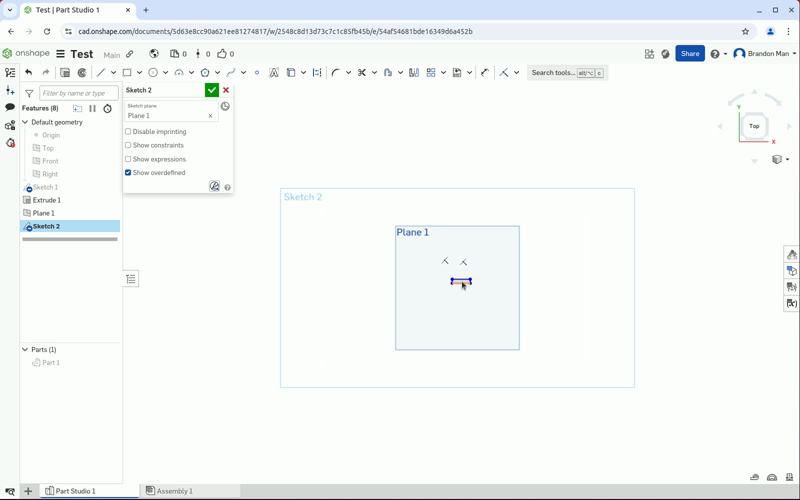
scroll(6)
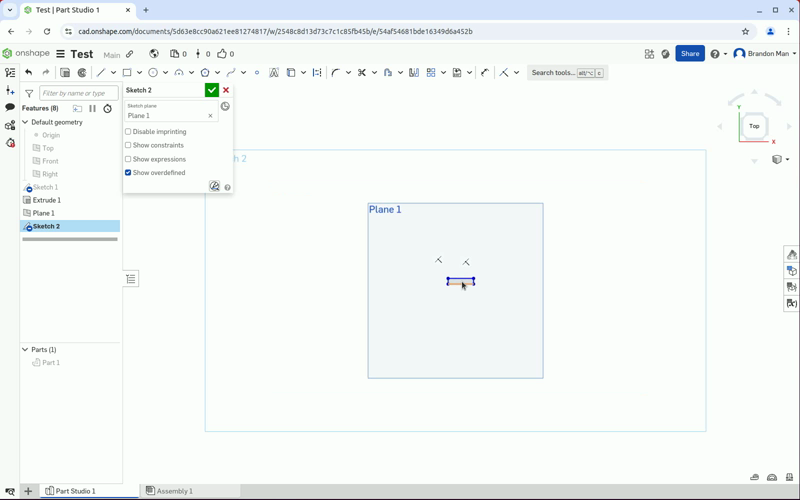
scroll(6)
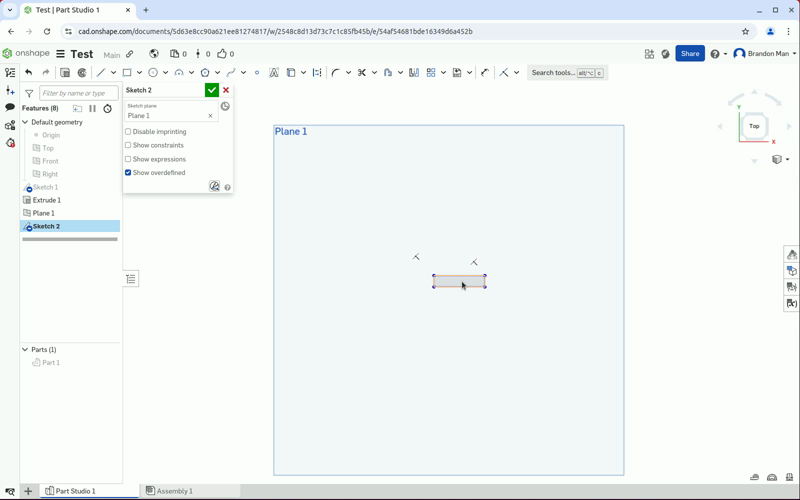
click(462, 281)
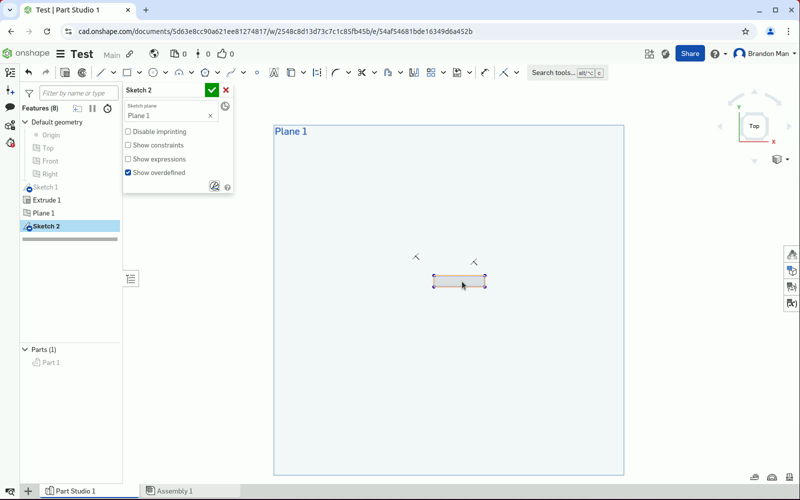
scroll(-6)
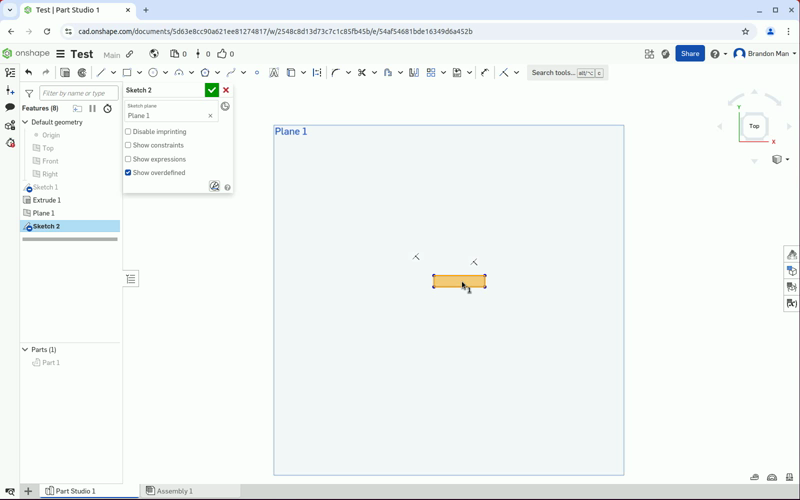
scroll(-6)
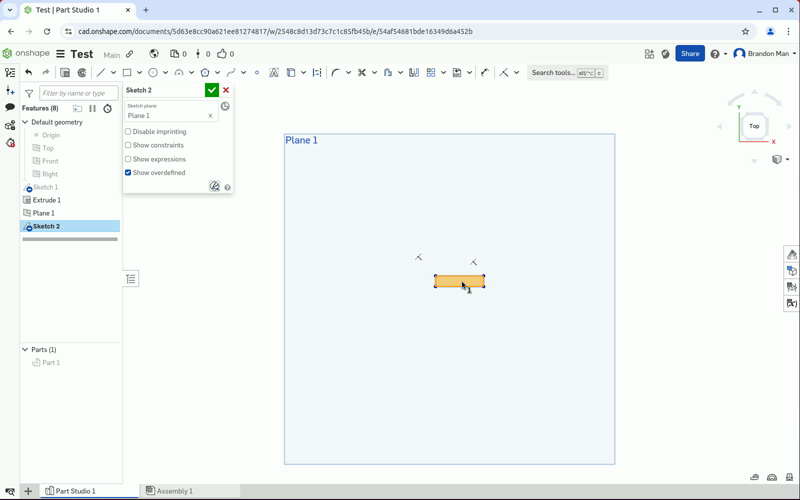
scroll(-6)
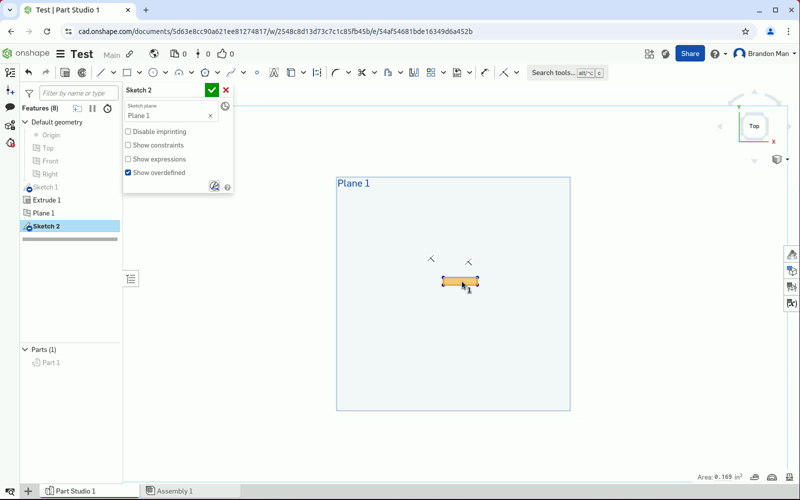
scroll(-6)
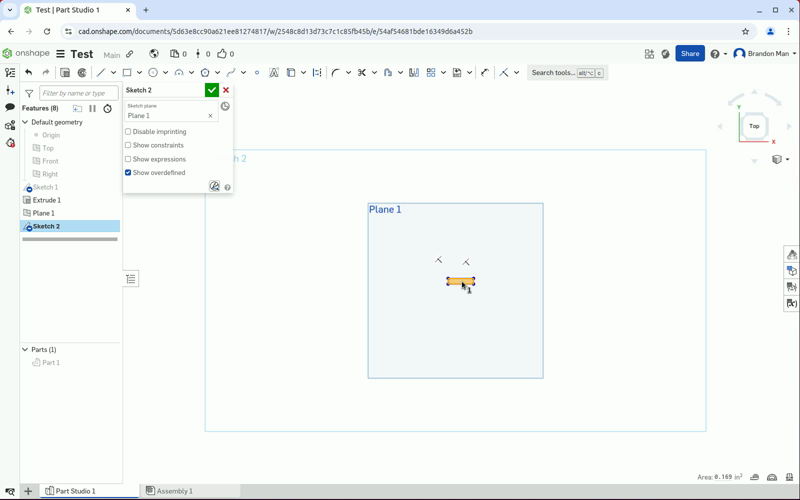
scroll(-6)
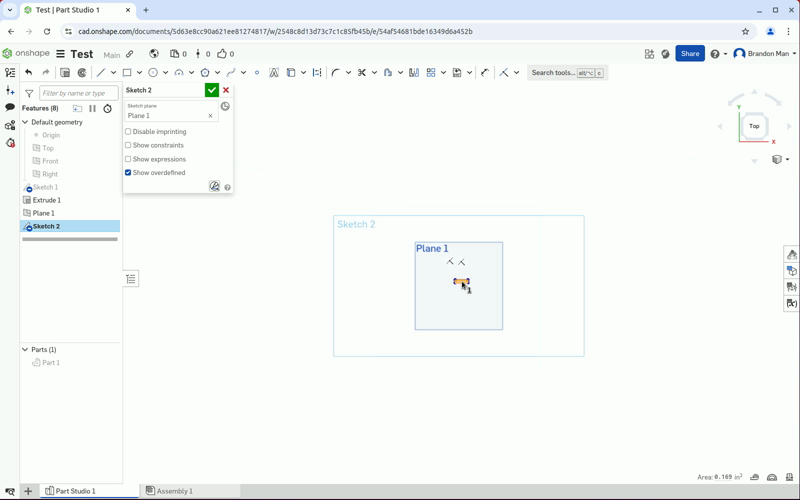
scroll(-6)
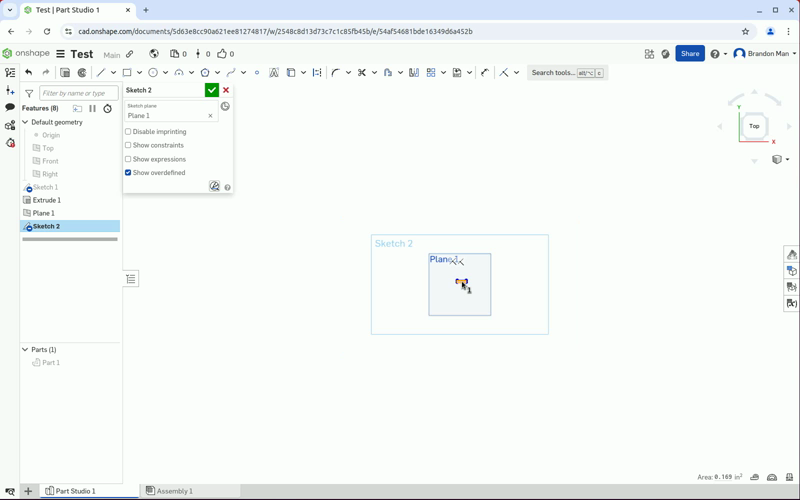
scroll(-6)
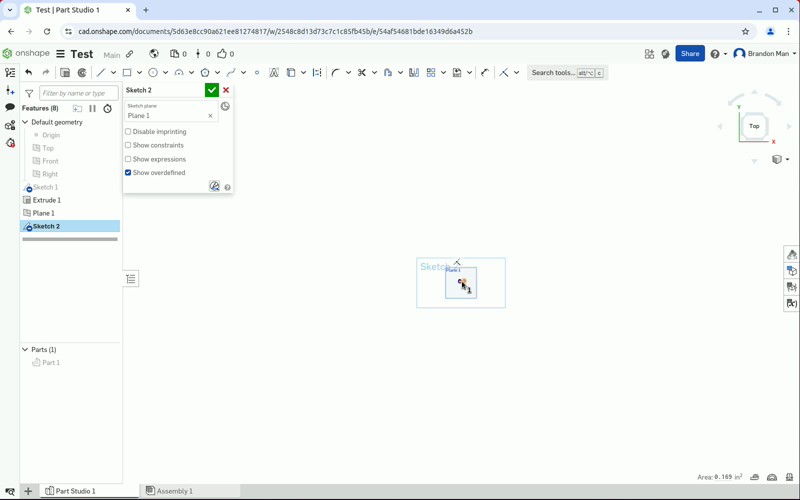
mouse_move(73, 352)
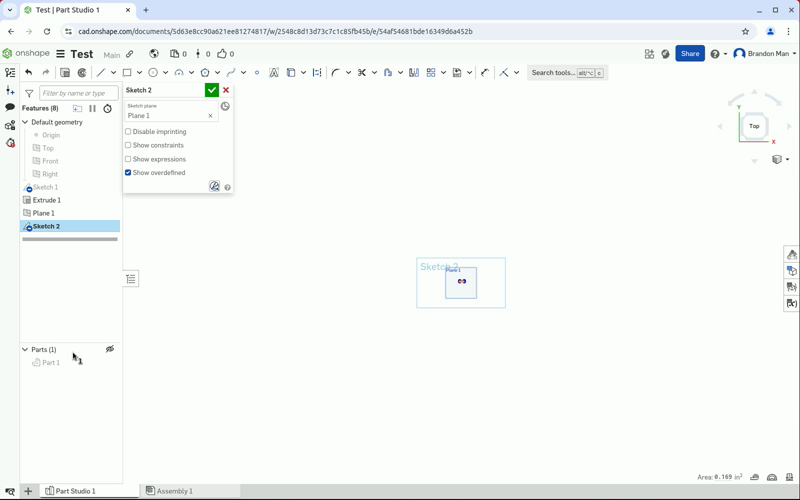
key(shift+y)
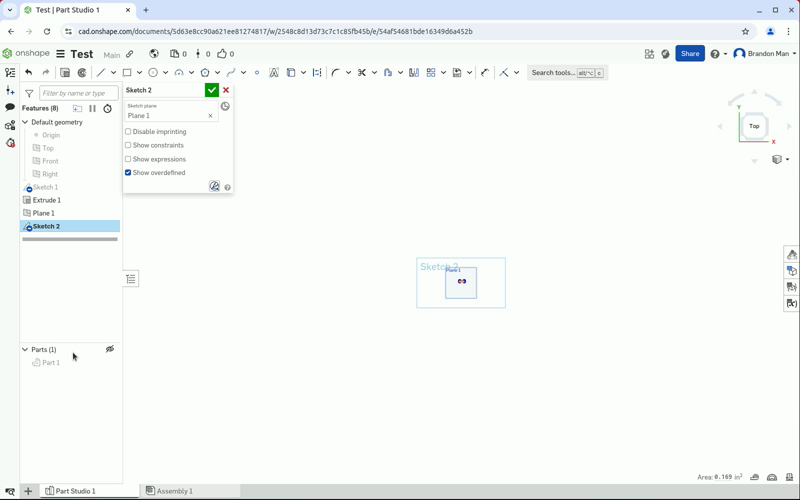
key(shift+e)
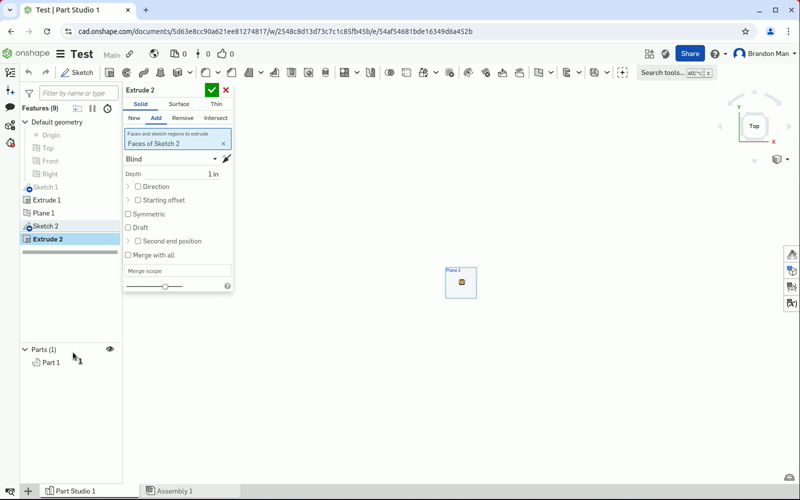
mouse_move(143, 106)
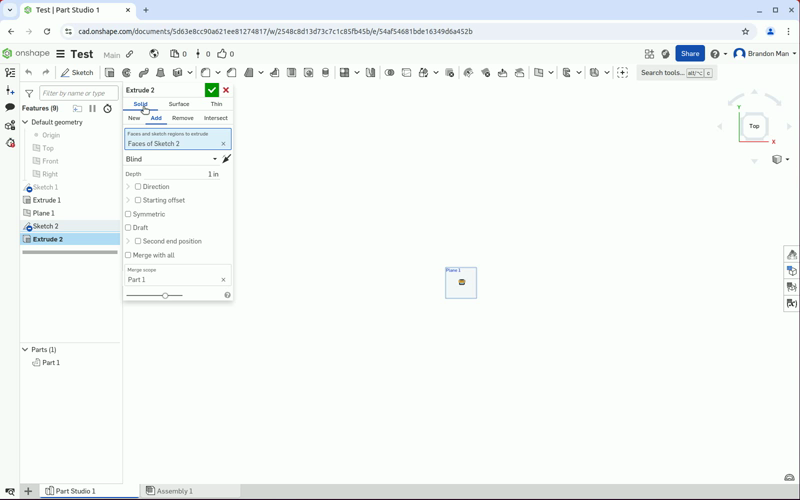
click(143, 106)
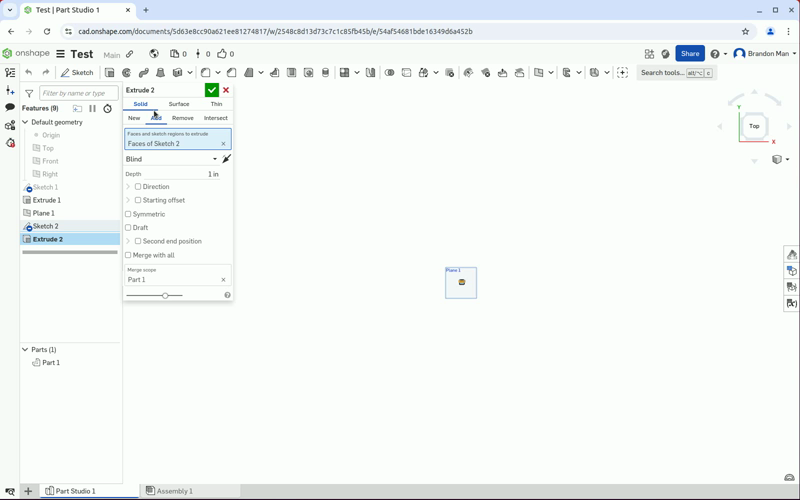
mouse_move(186, 120)
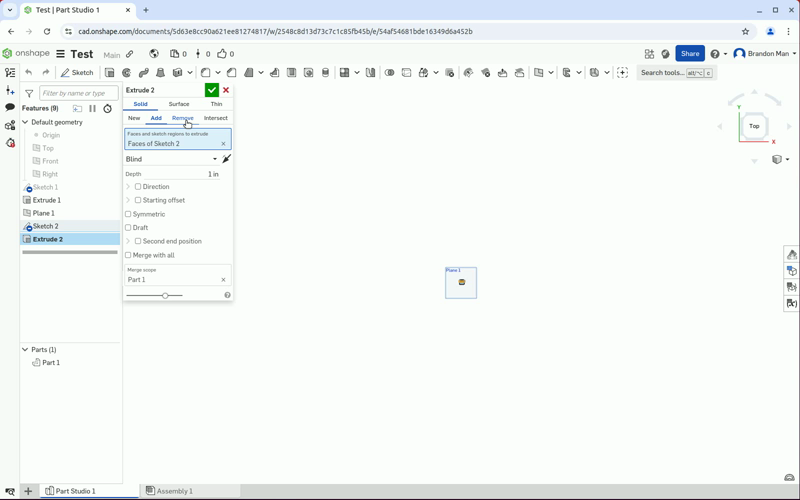
click(186, 120)
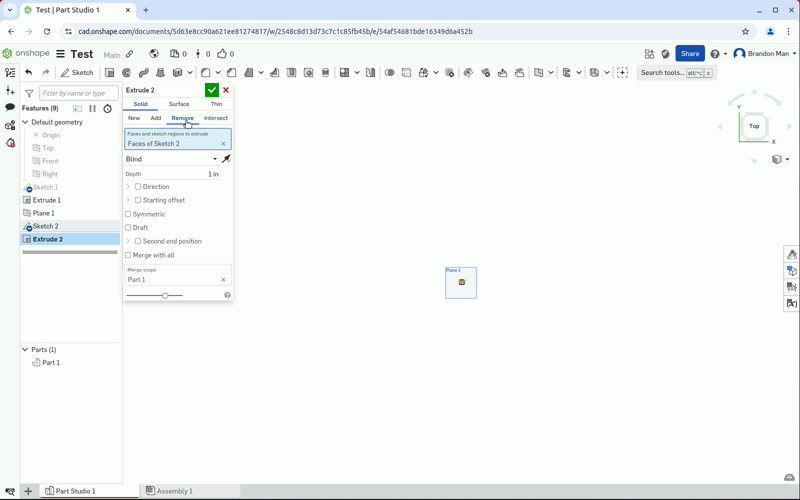
key(tab, 4)
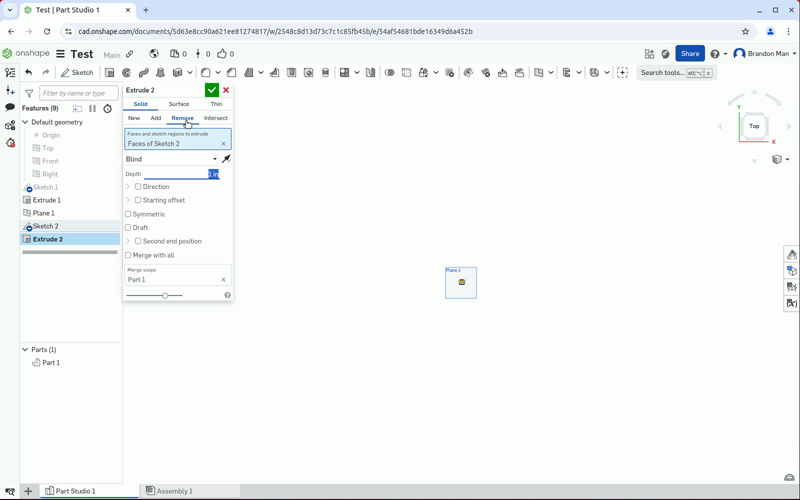
text(1.204)
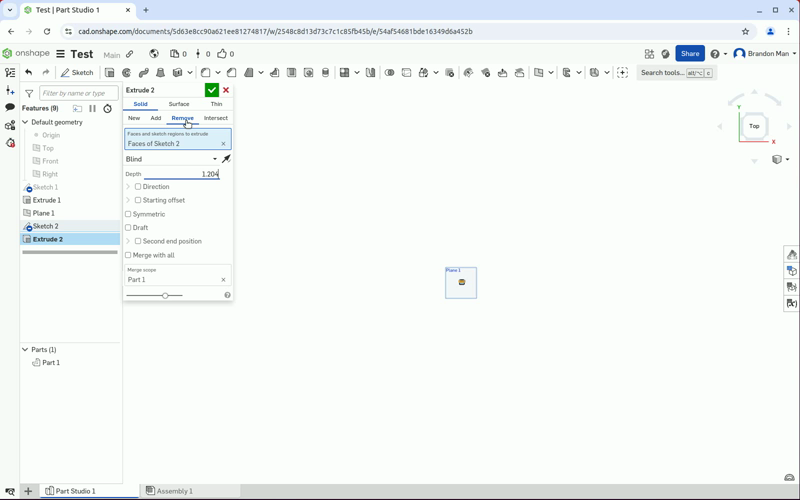
key(tab, 6)
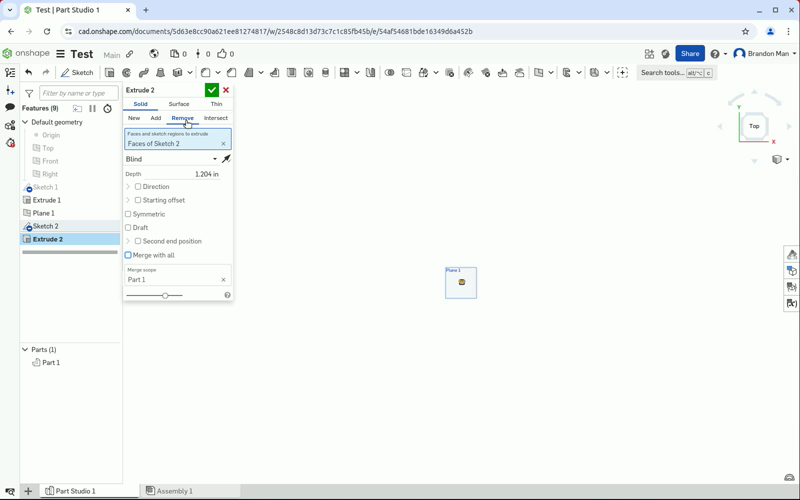
key(space)
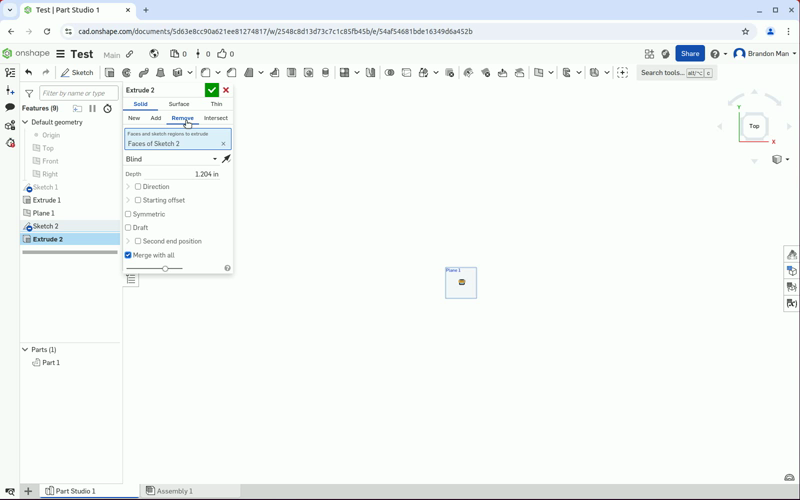
key(enter)
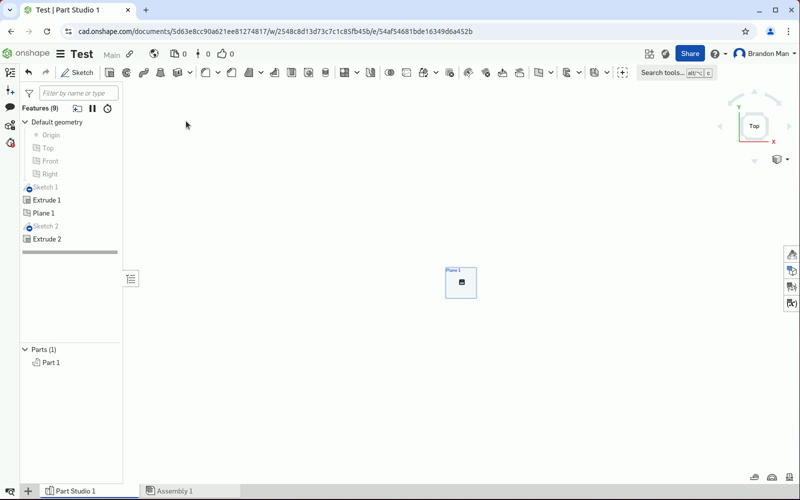
key(shift+h)
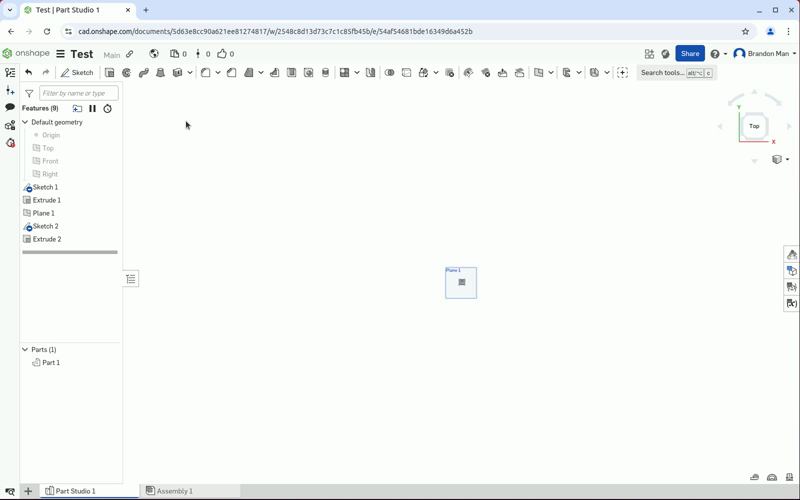
key(shift+h)
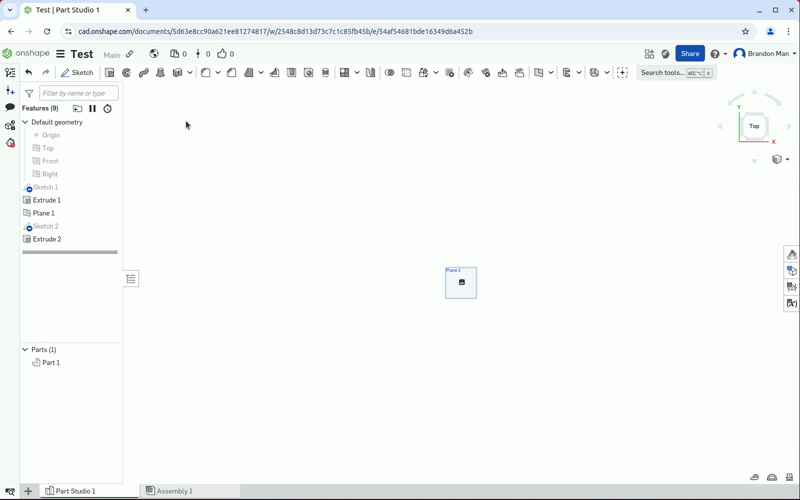
mouse_move(73, 189)
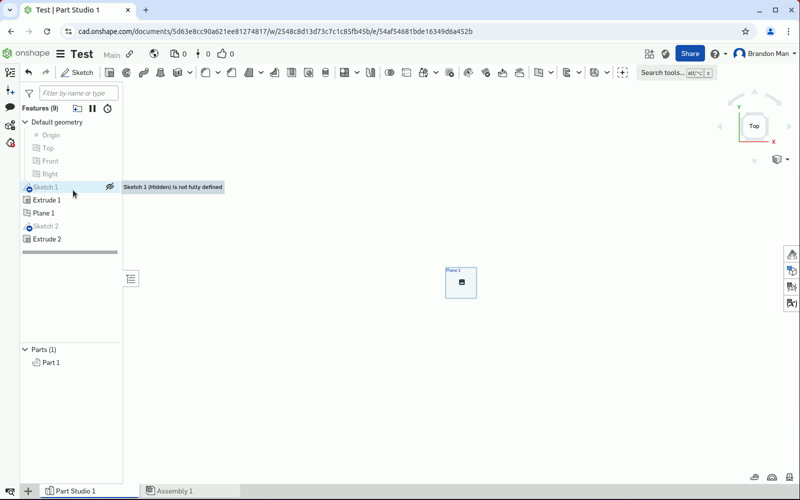
click(73, 189)
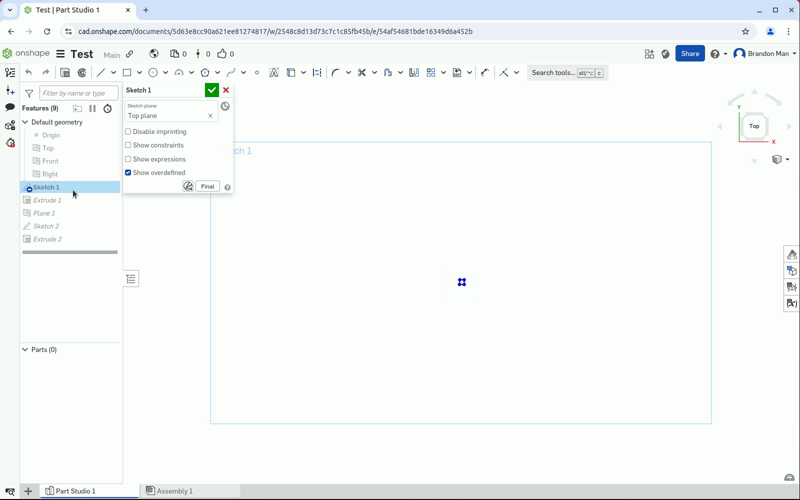
mouse_move(229, 92)
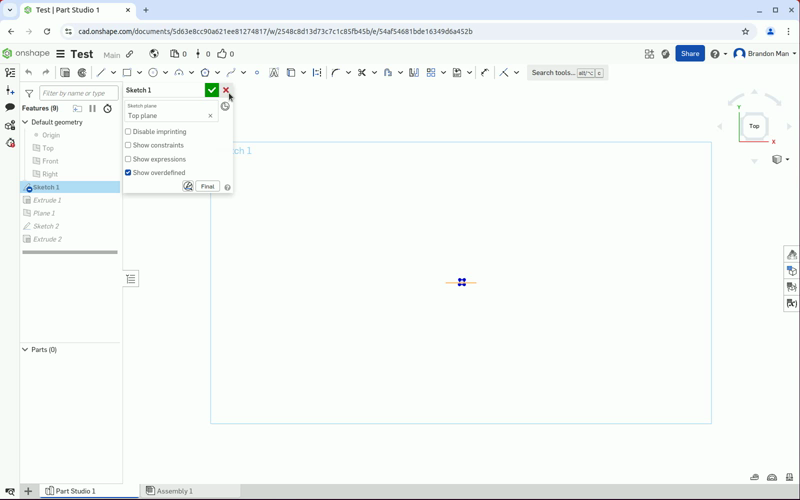
click(229, 92)
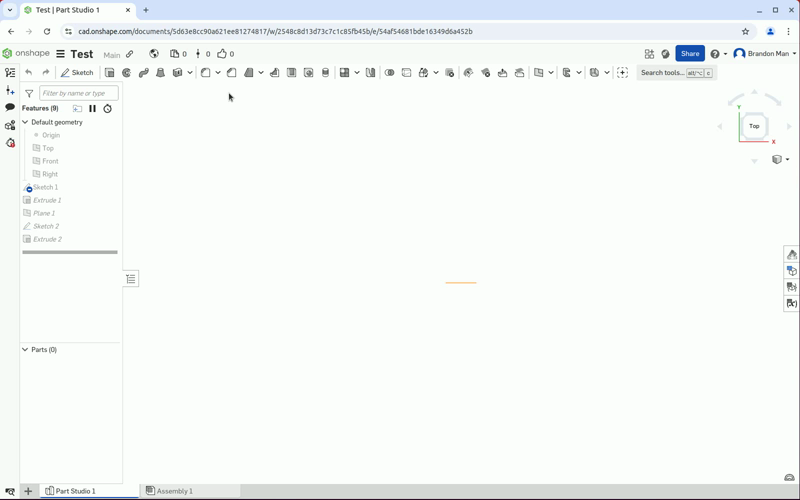
key(shift+s)
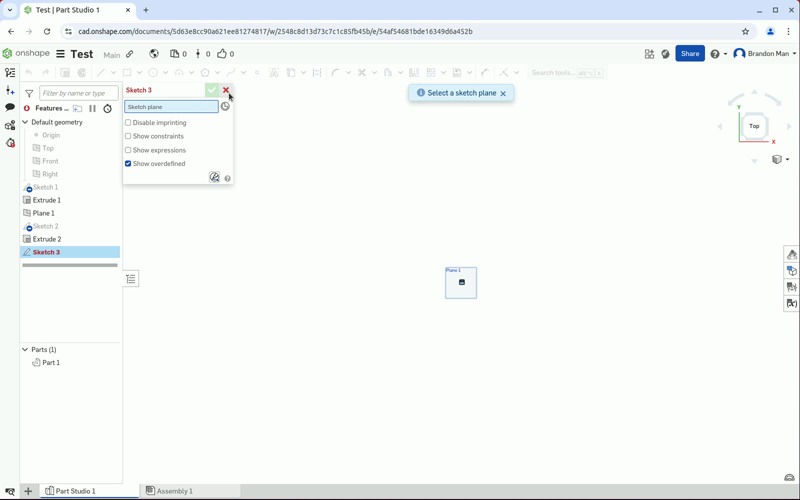
mouse_move(73, 215)
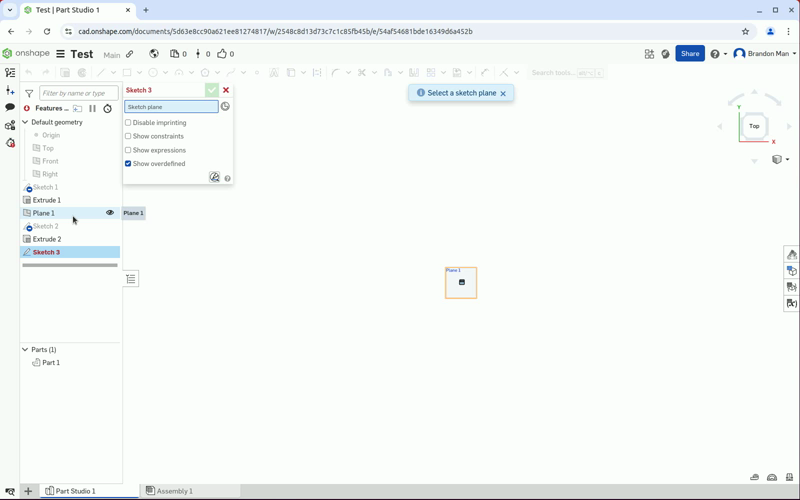
click(73, 215)
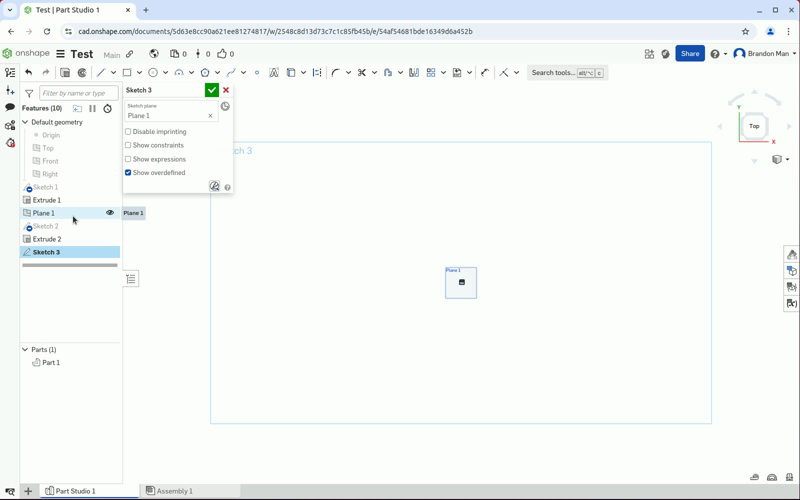
mouse_move(73, 352)
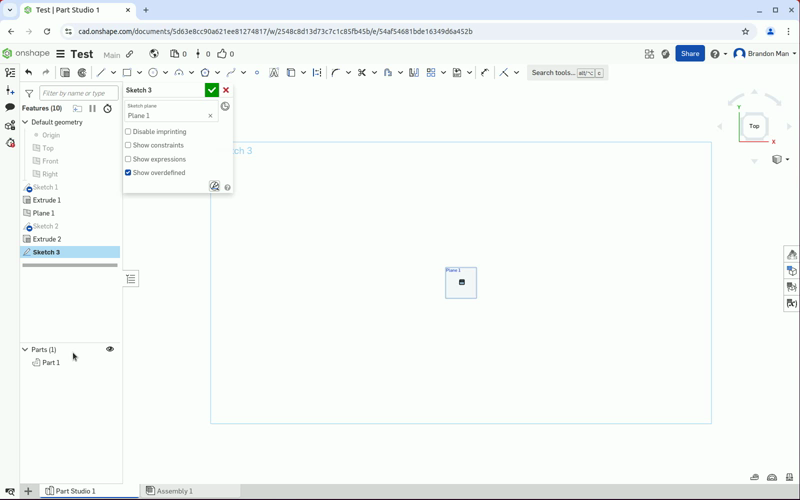
key(y)
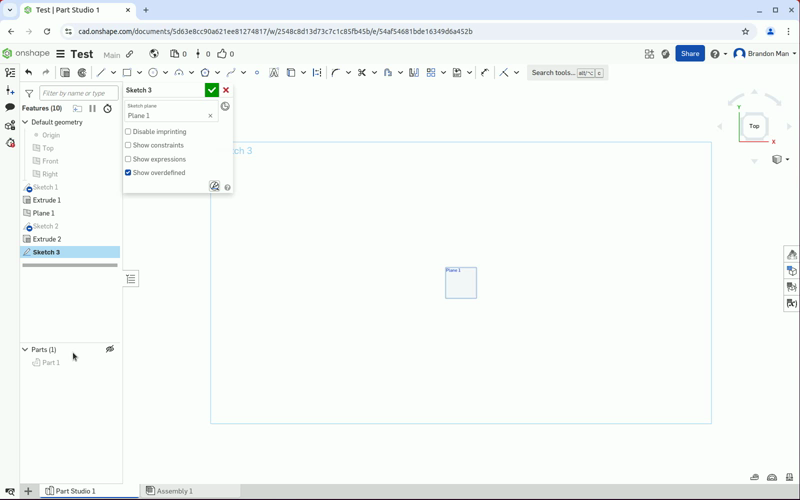
key(l)
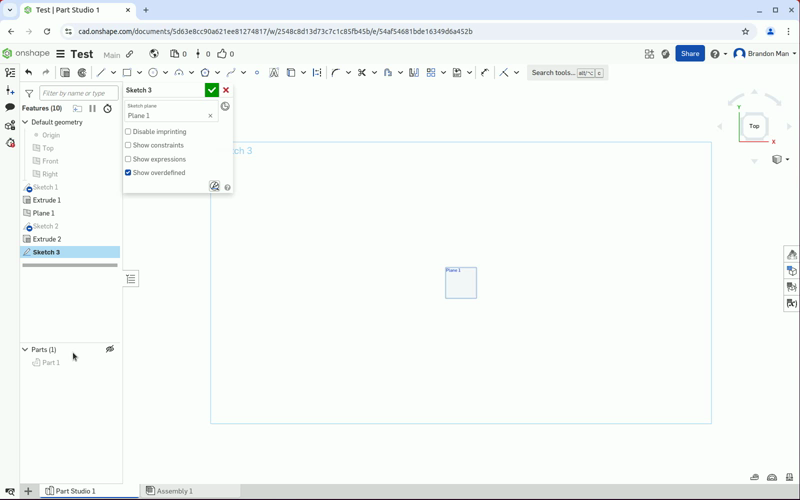
key_down(shift)
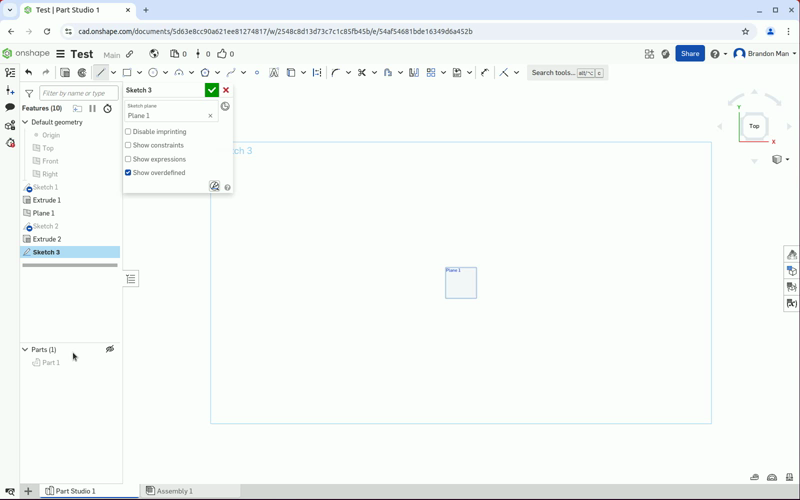
mouse_move(459, 284)
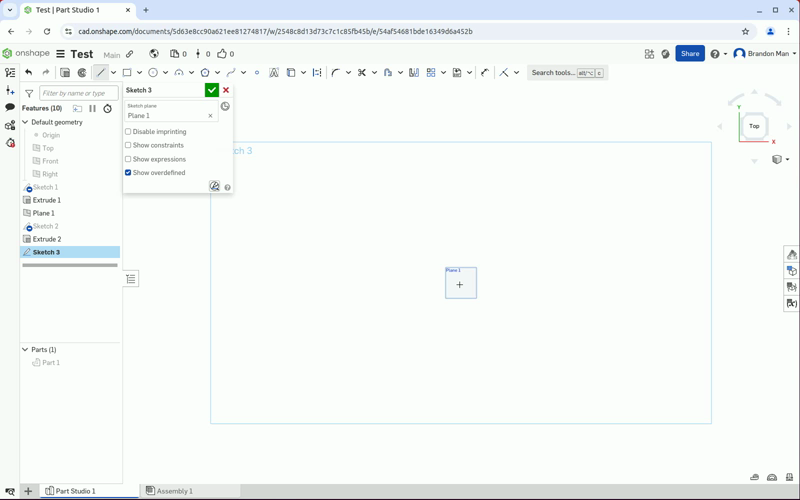
click(459, 284)
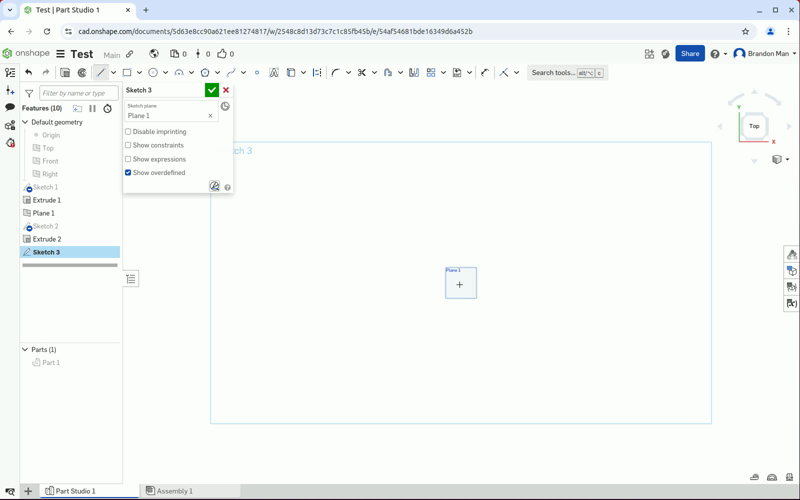
key_up(shift)
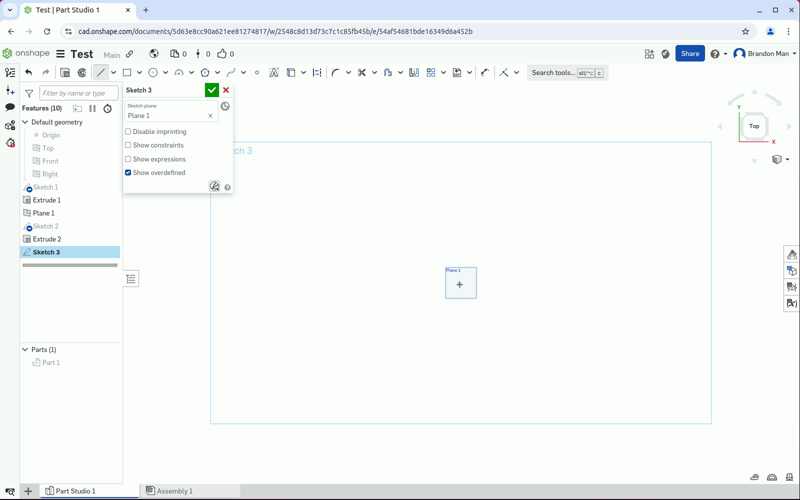
key_down(shift)
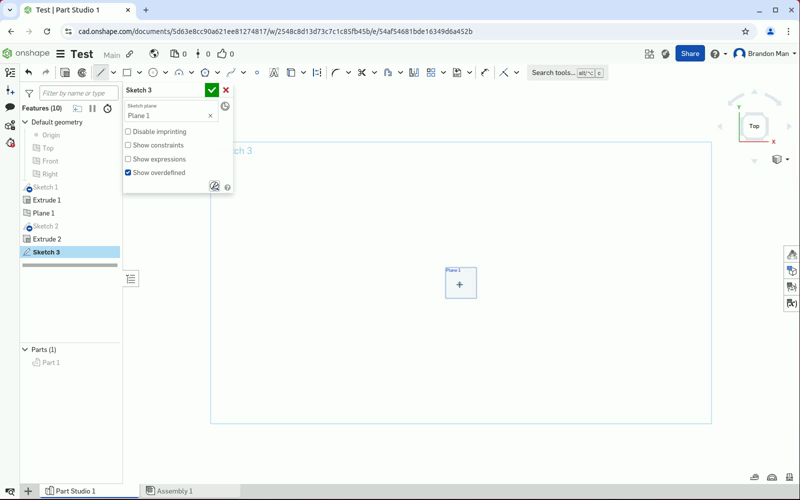
mouse_move(489, 284)
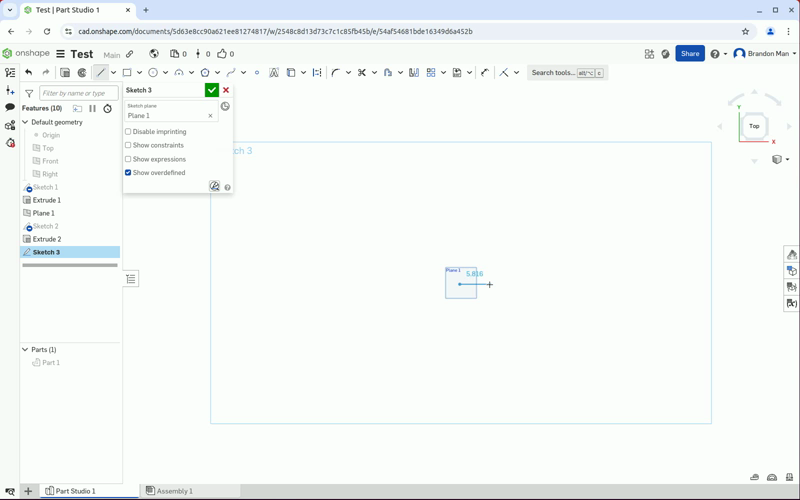
mouse_move(464, 284)
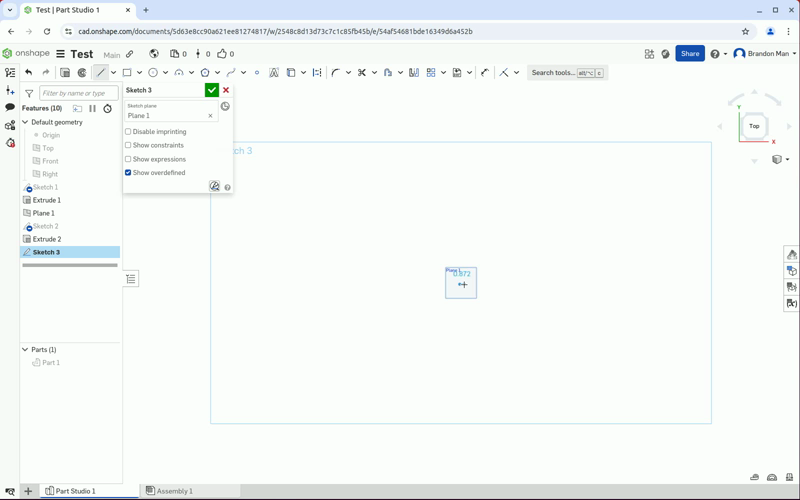
scroll(6)
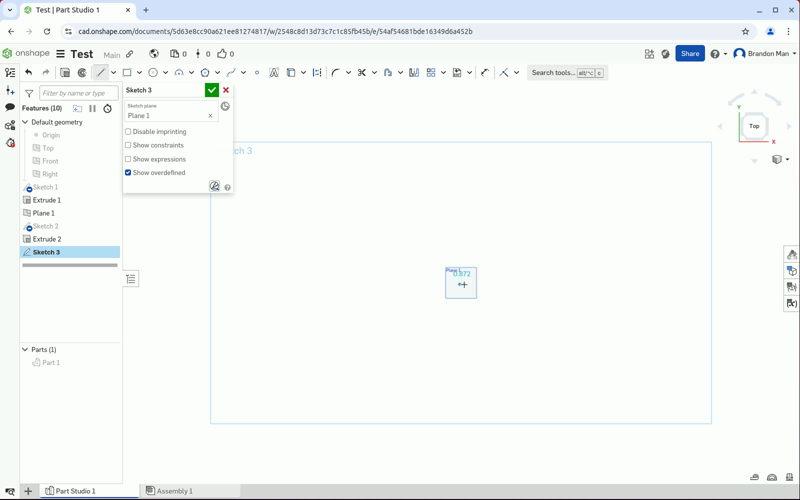
scroll(6)
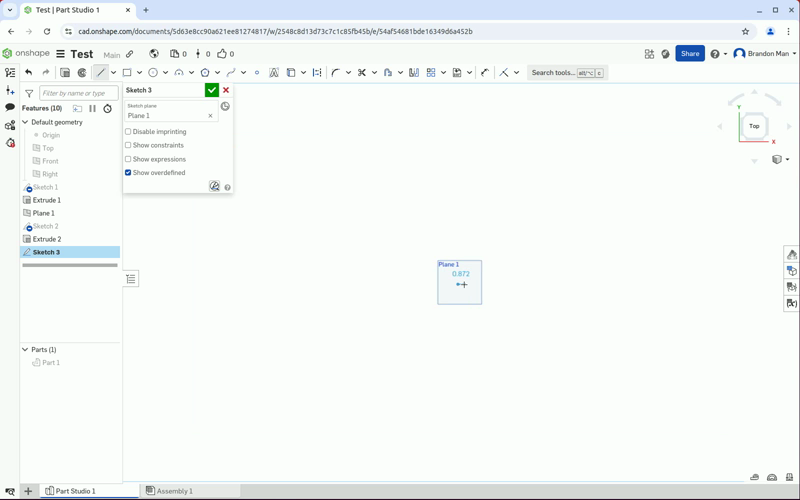
scroll(6)
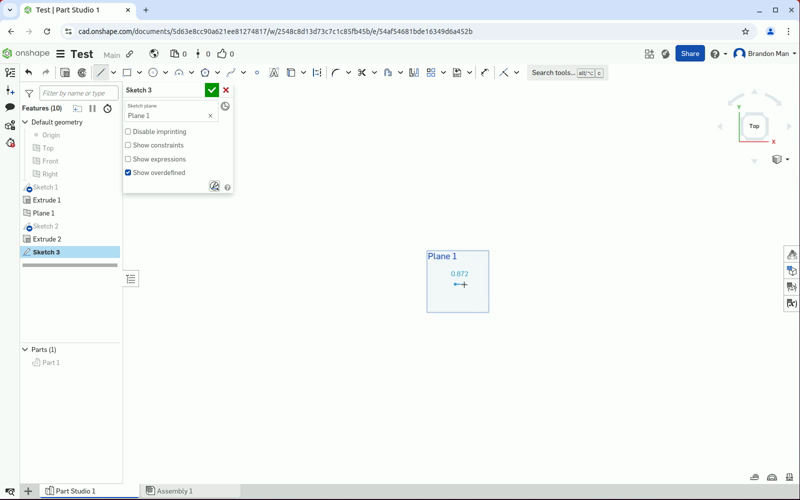
scroll(6)
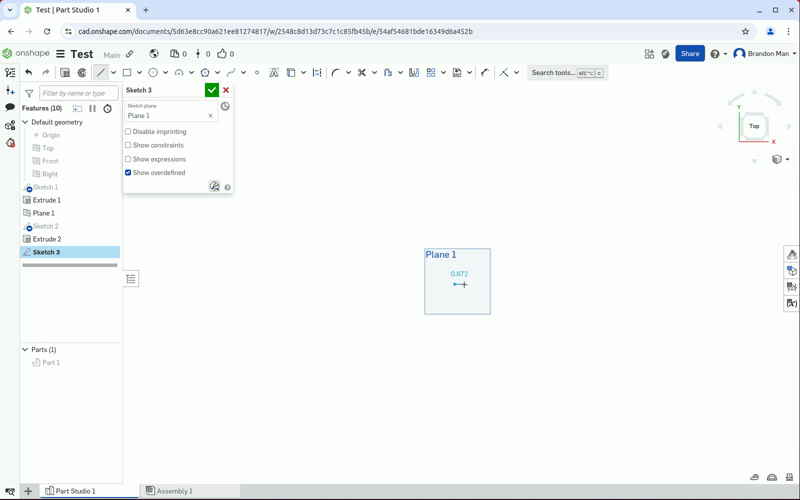
scroll(6)
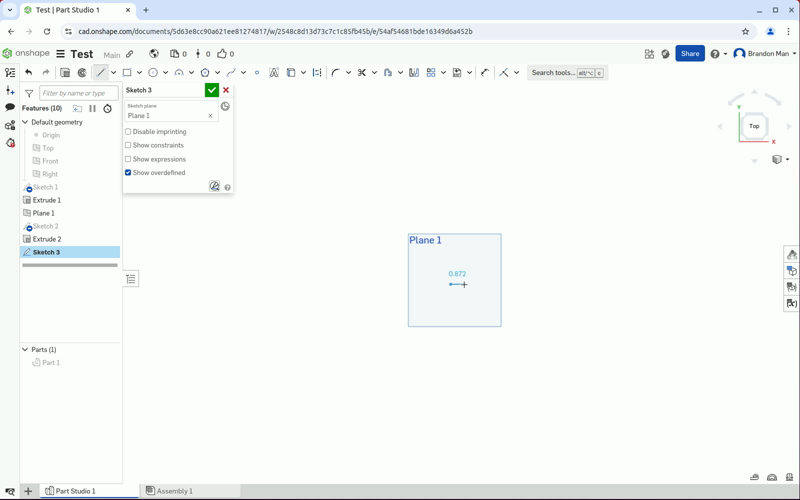
scroll(6)
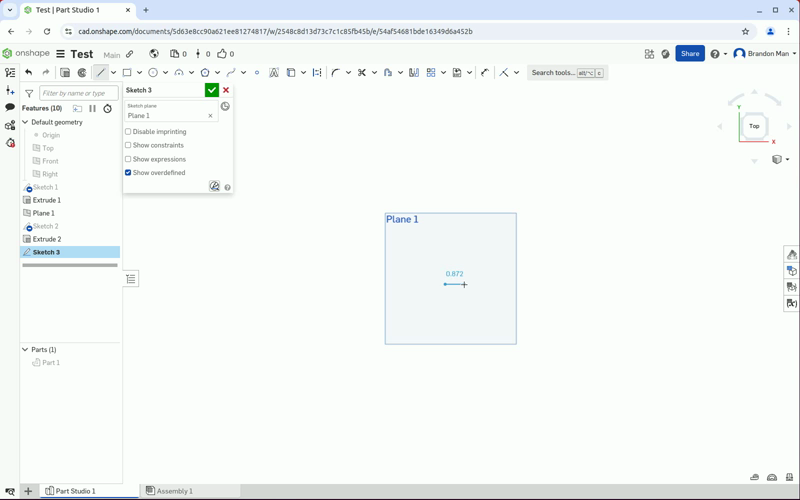
scroll(6)
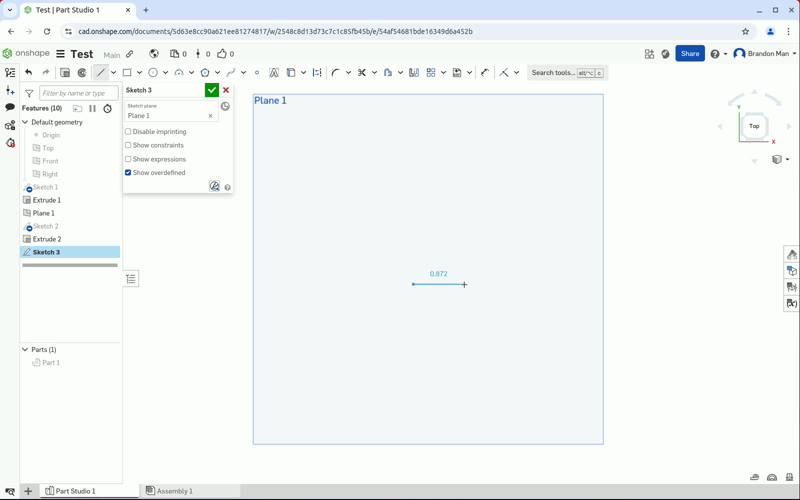
click(464, 284)
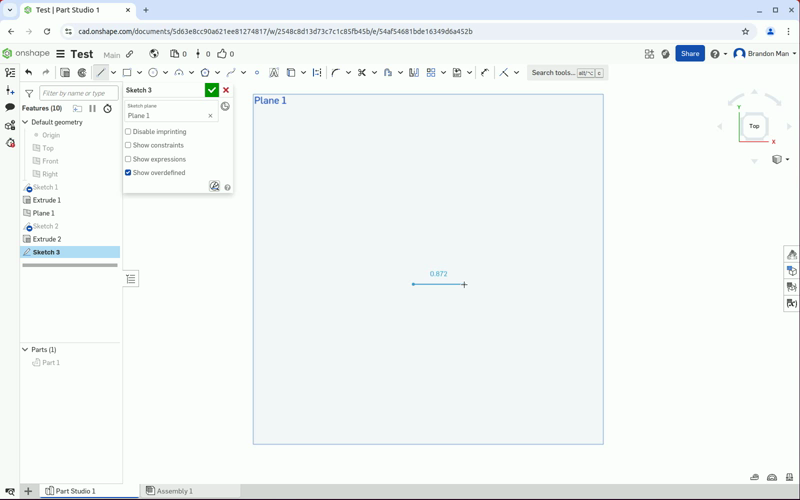
scroll(-6)
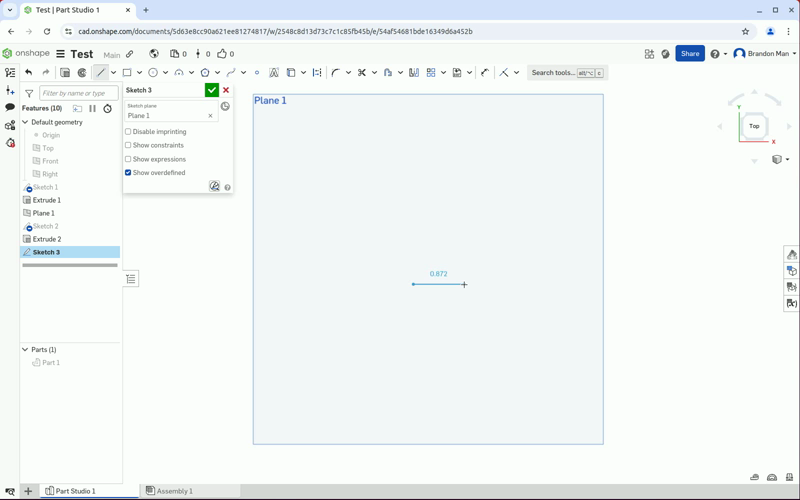
scroll(-6)
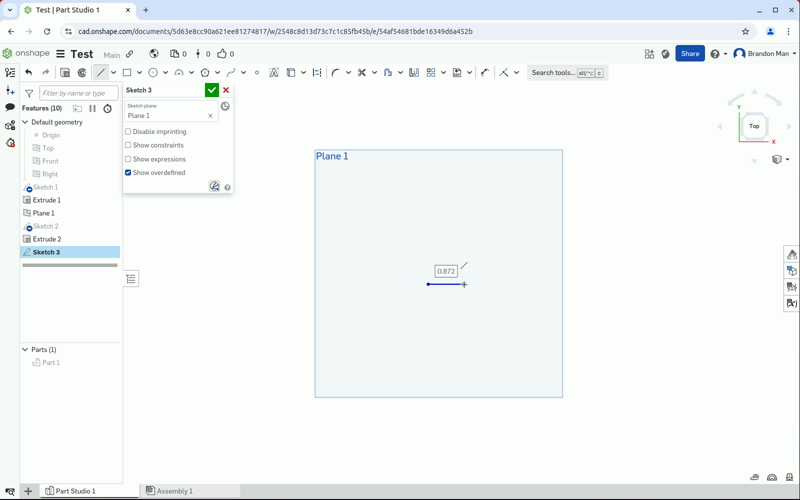
scroll(-6)
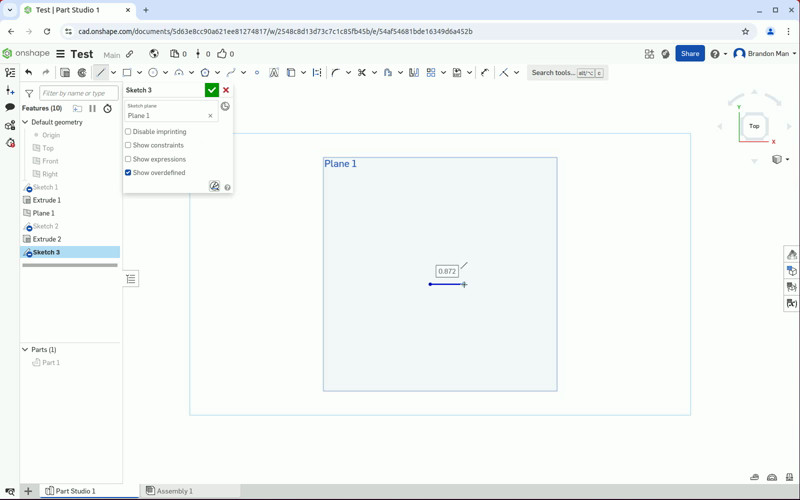
scroll(-6)
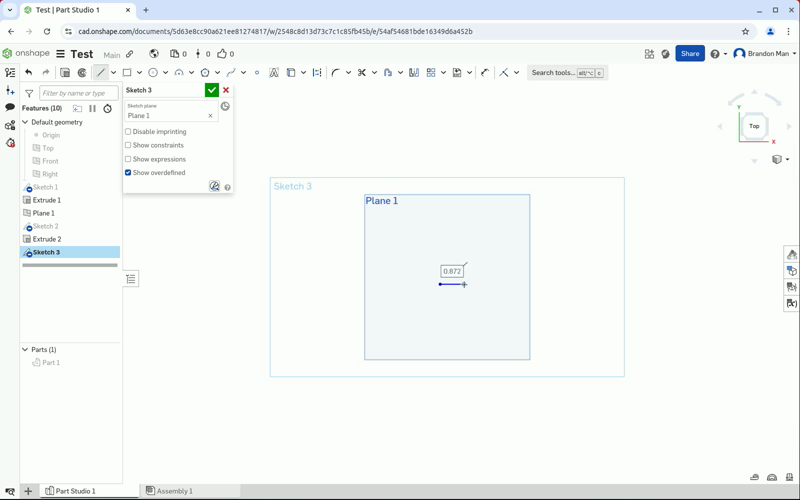
scroll(-6)
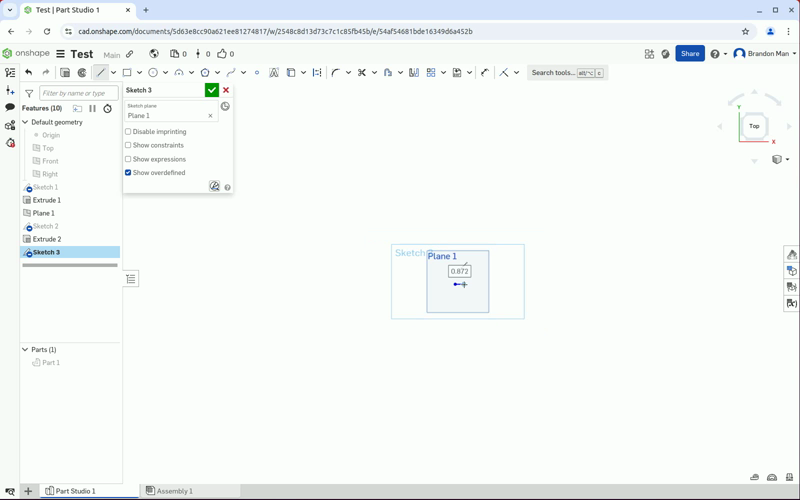
scroll(-6)
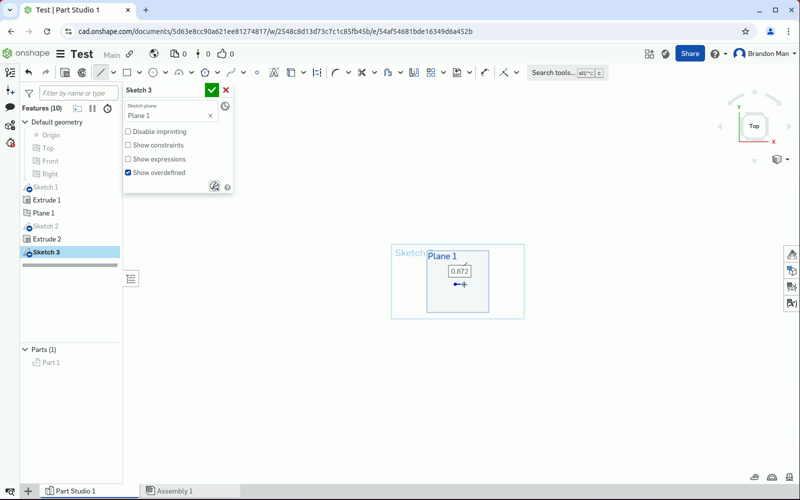
scroll(-6)
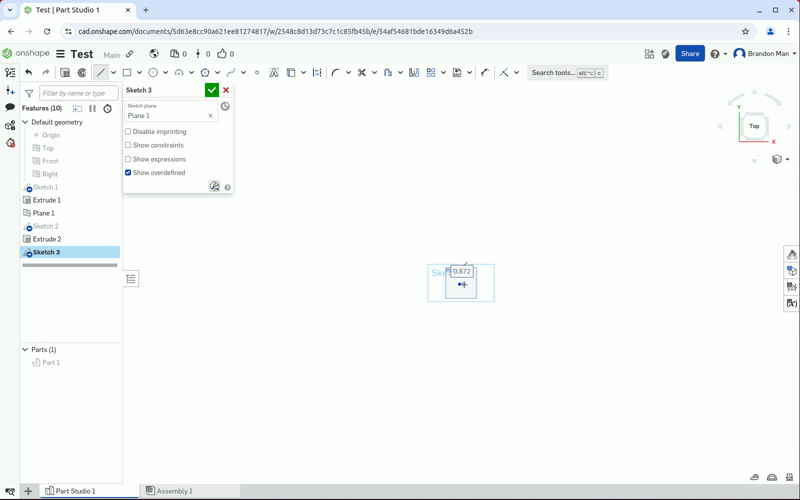
key_up(shift)
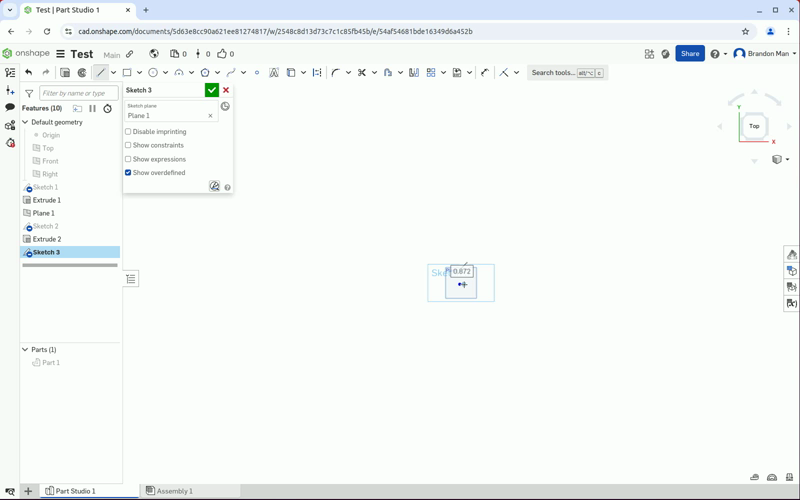
key_down(shift)
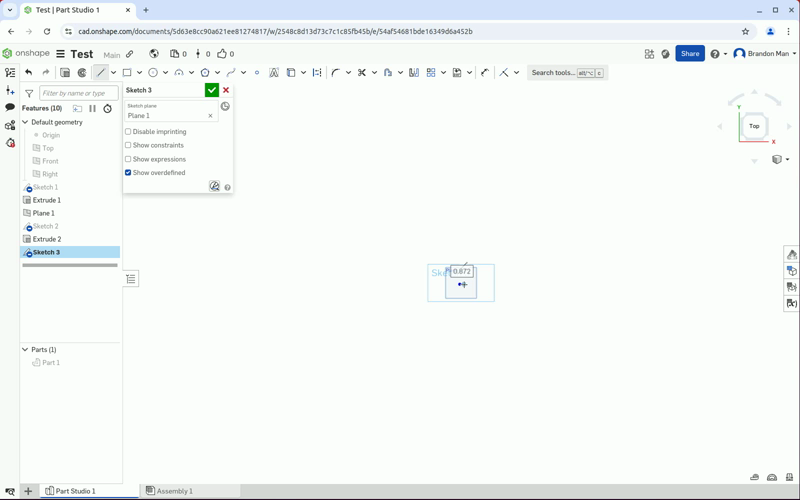
mouse_move(494, 284)
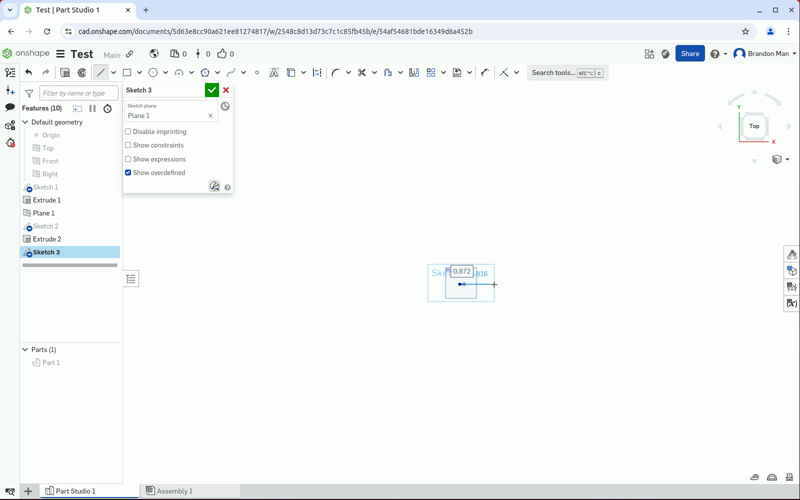
mouse_move(464, 282)
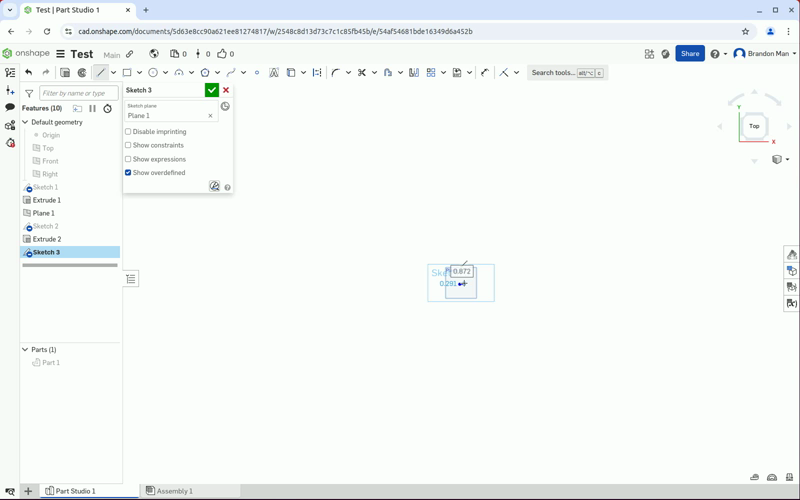
scroll(6)
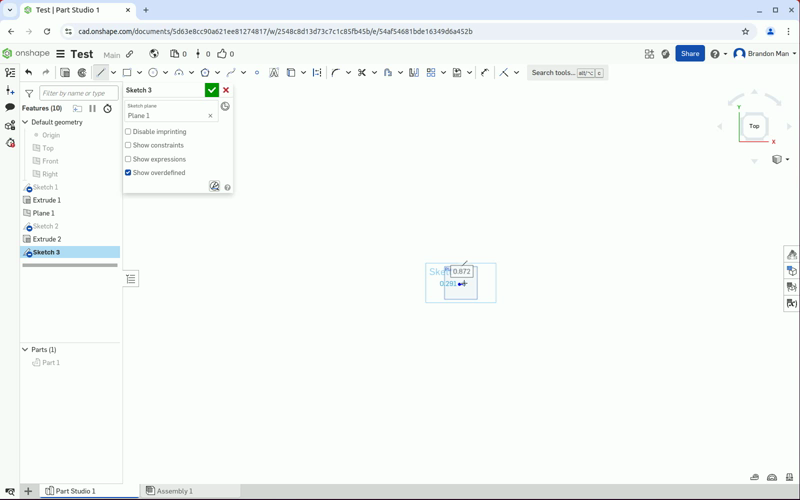
scroll(6)
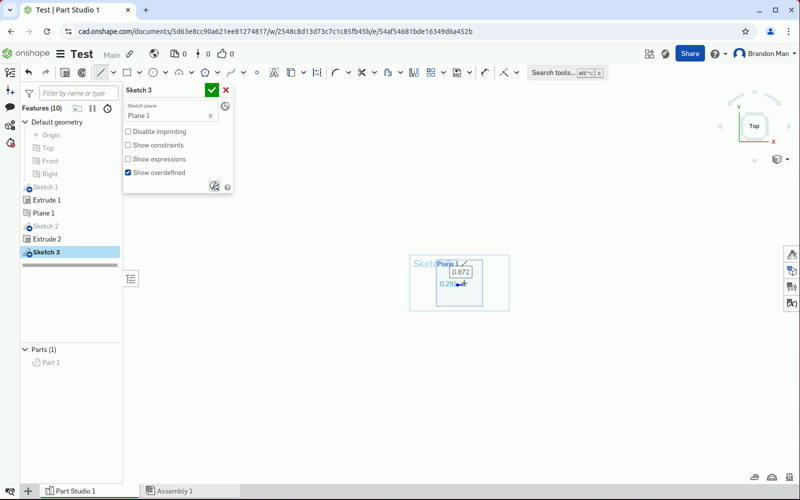
scroll(6)
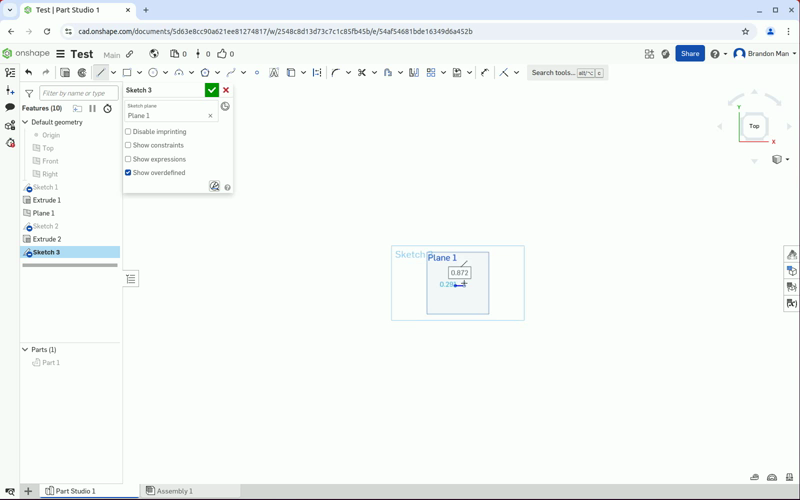
scroll(6)
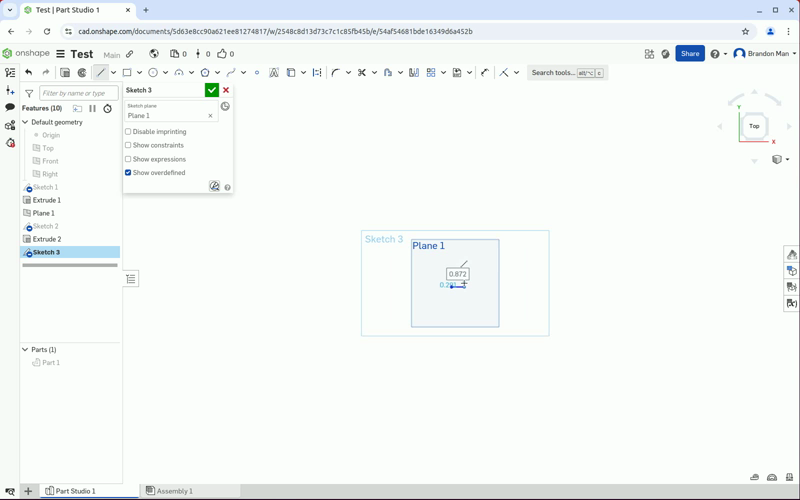
scroll(6)
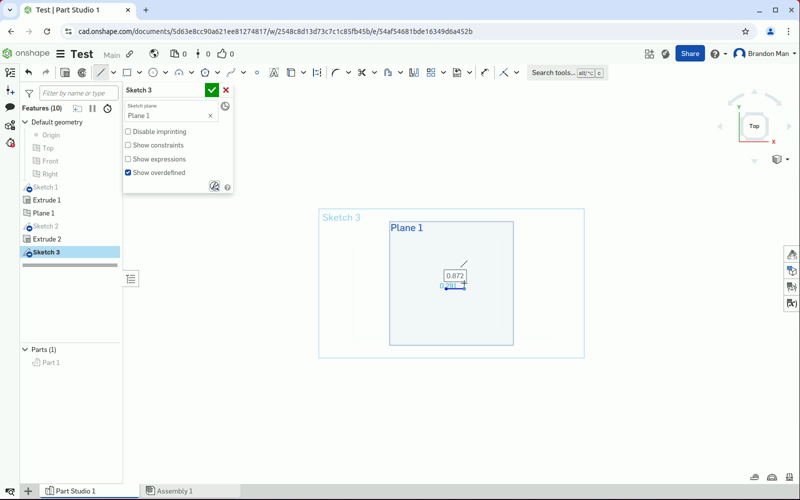
scroll(6)
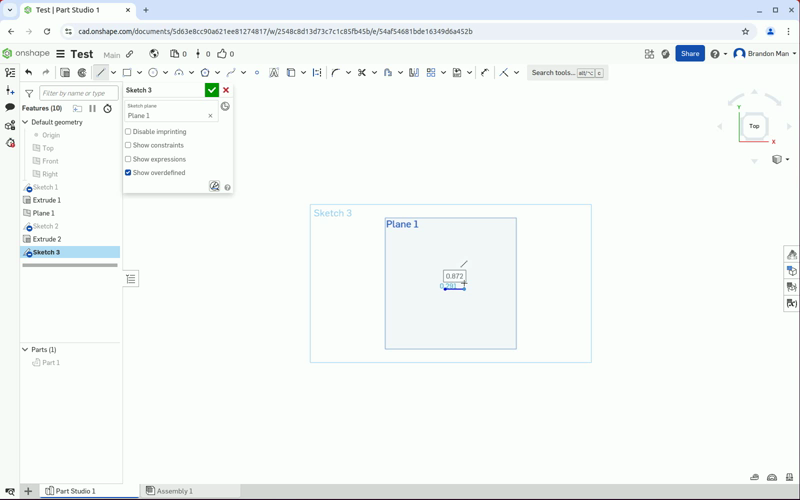
scroll(6)
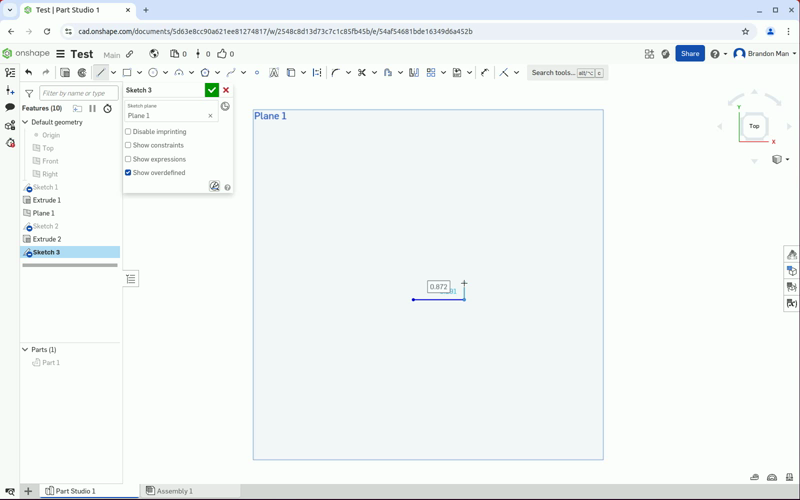
click(464, 282)
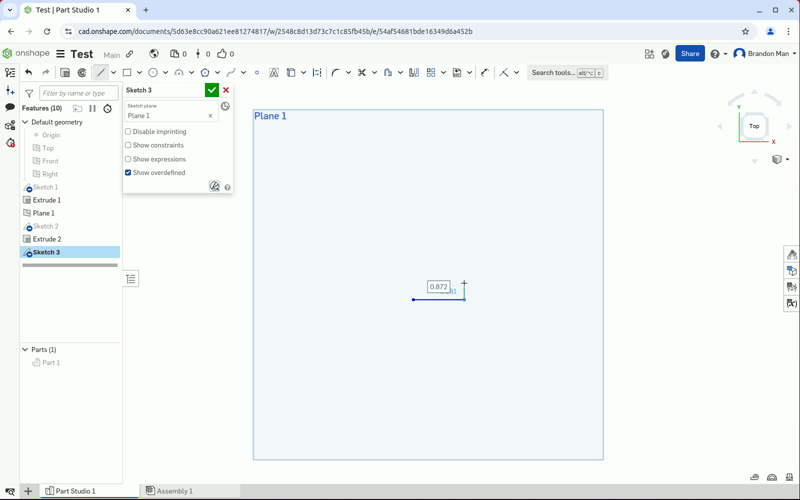
scroll(-6)
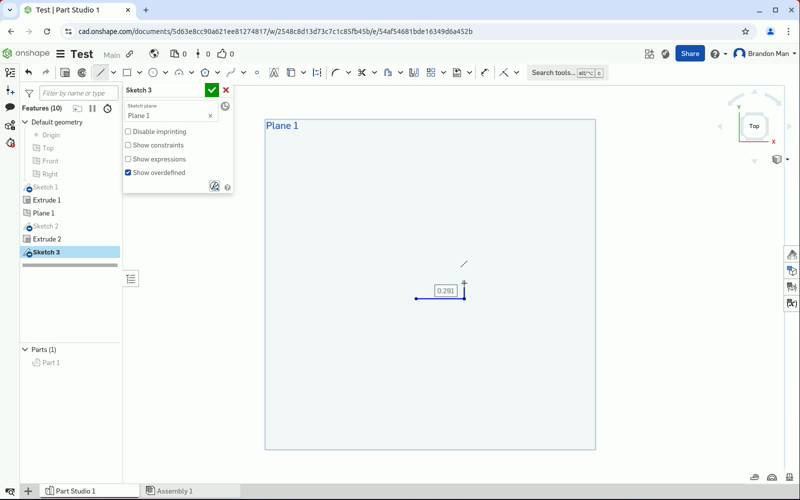
scroll(-6)
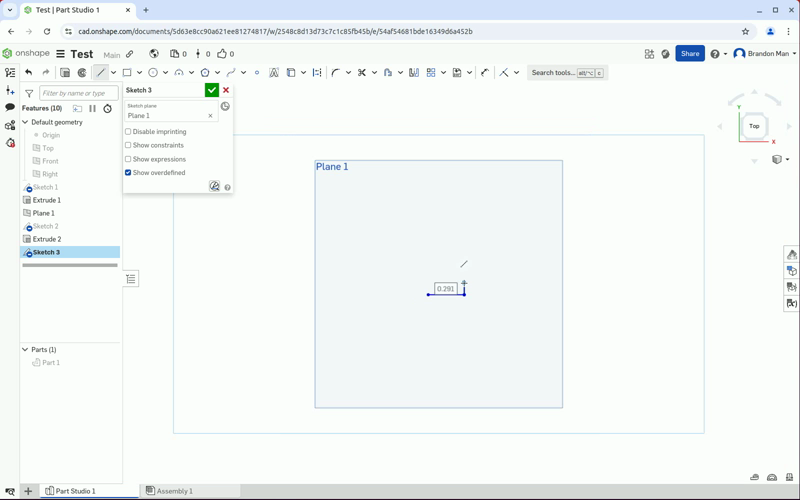
scroll(-6)
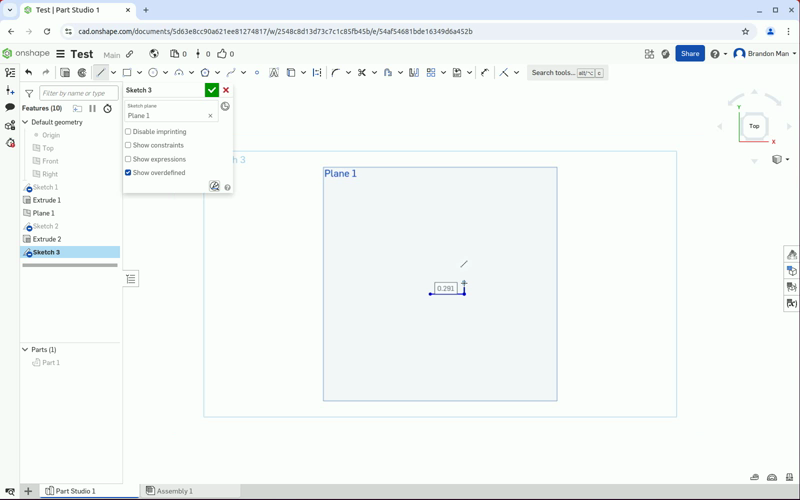
scroll(-6)
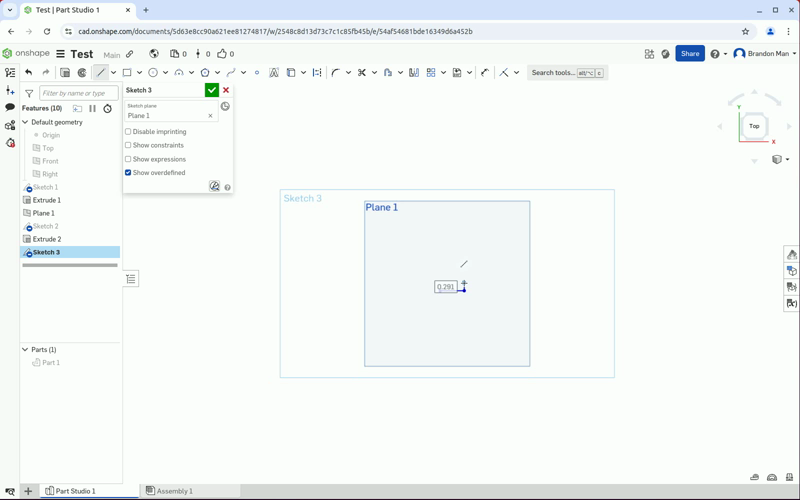
scroll(-6)
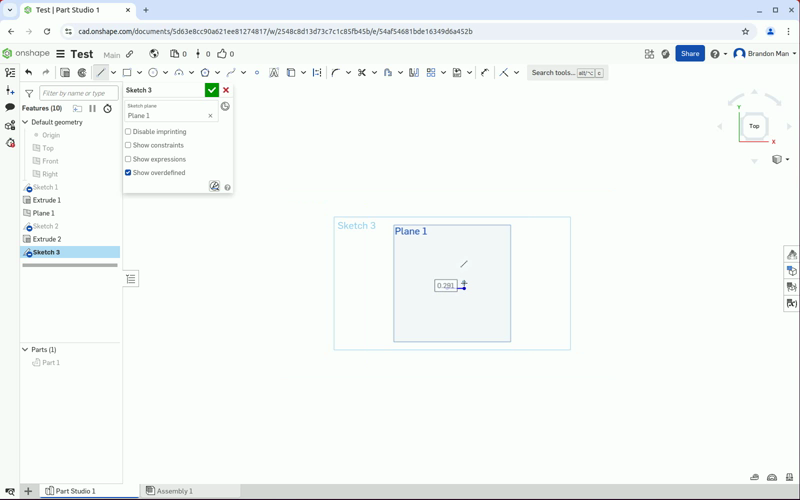
scroll(-6)
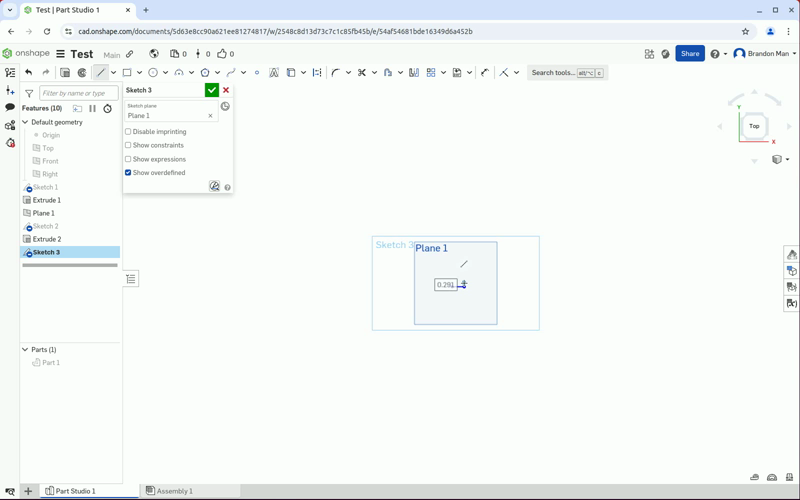
scroll(-6)
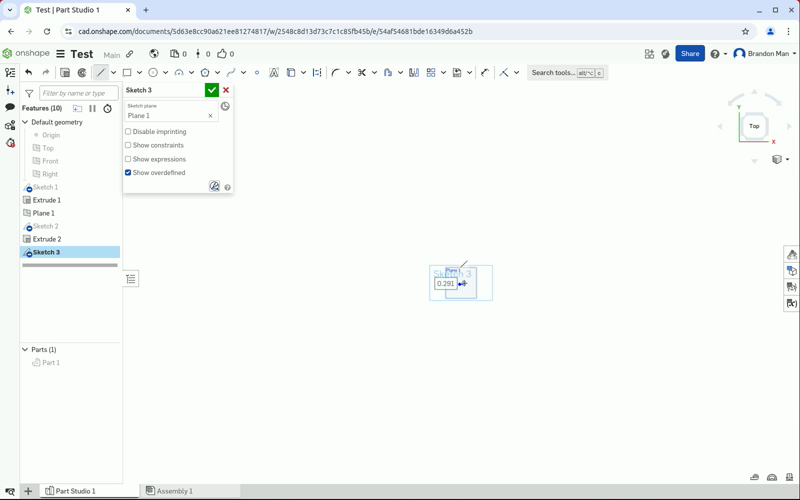
key_up(shift)
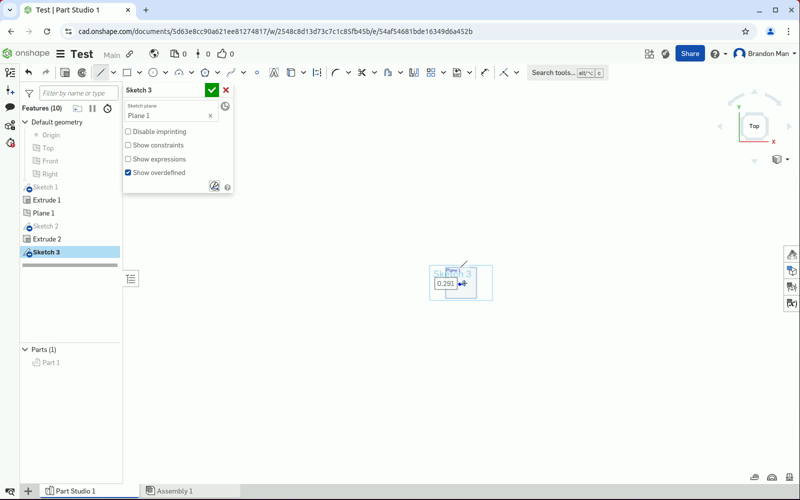
key_down(shift)
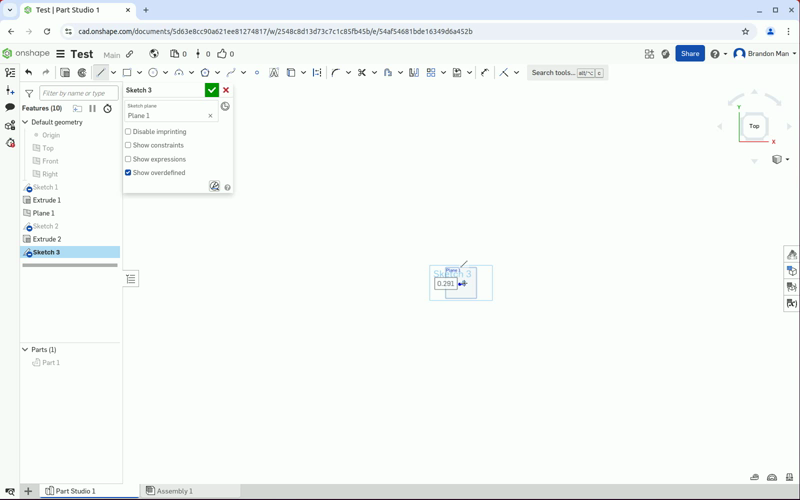
mouse_move(494, 282)
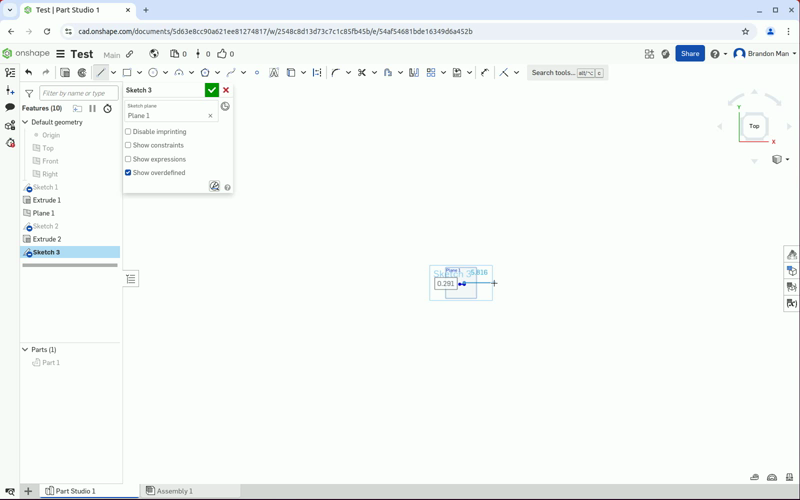
mouse_move(459, 282)
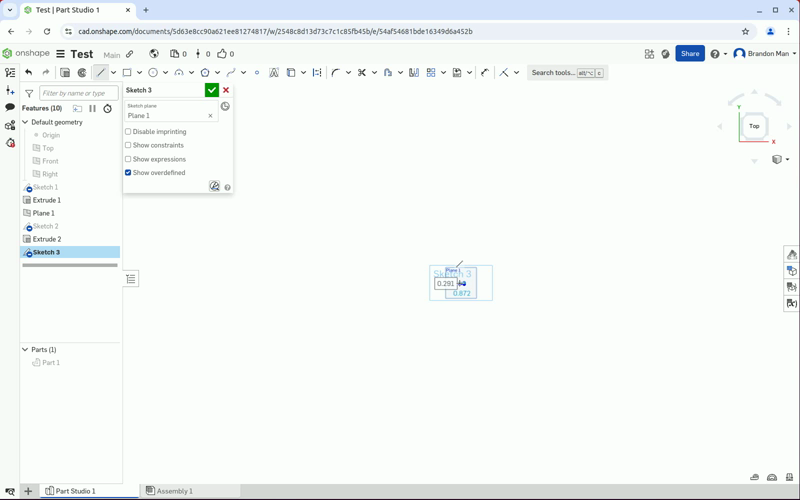
scroll(6)
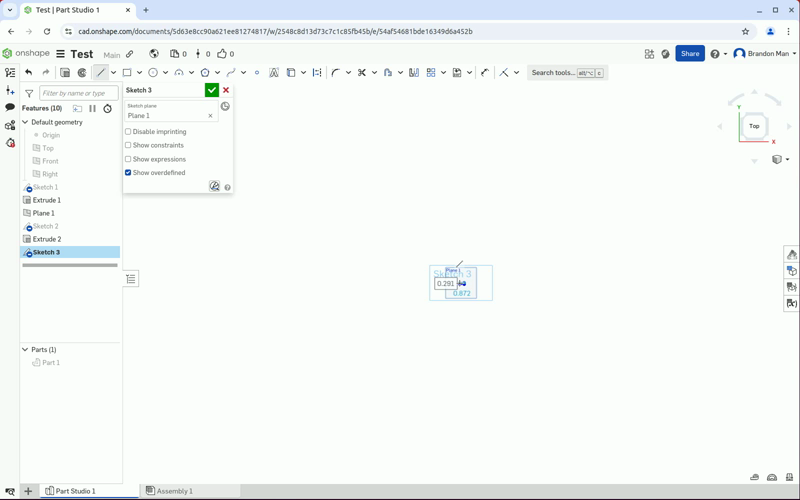
scroll(6)
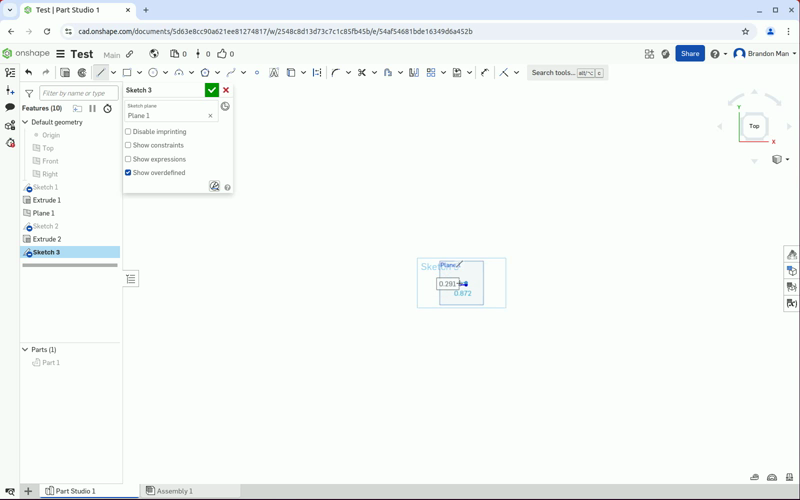
scroll(6)
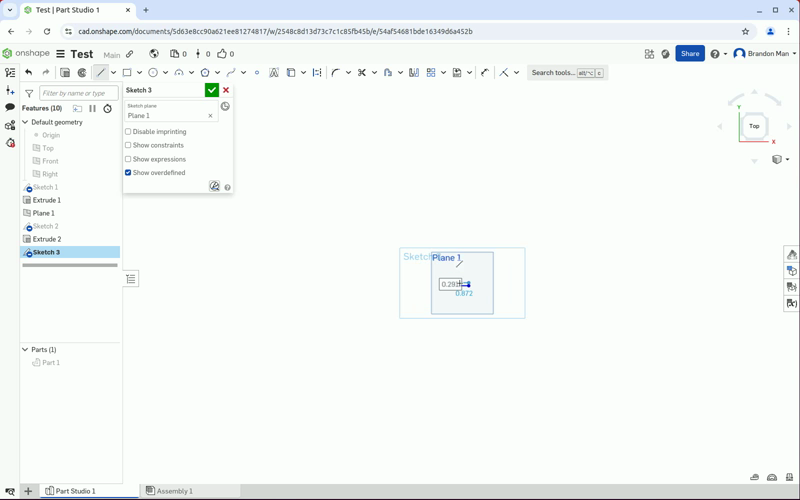
scroll(6)
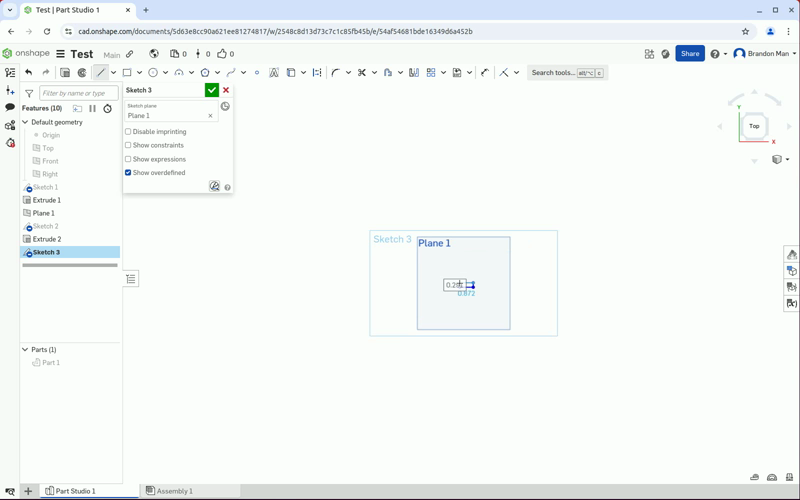
scroll(6)
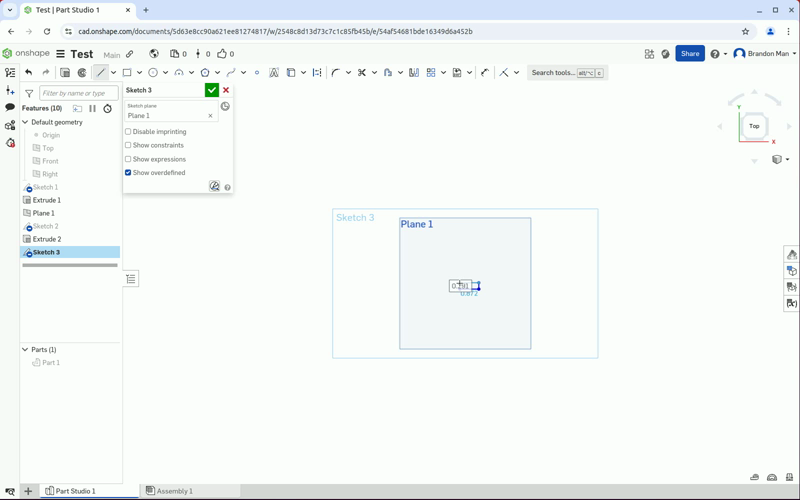
scroll(6)
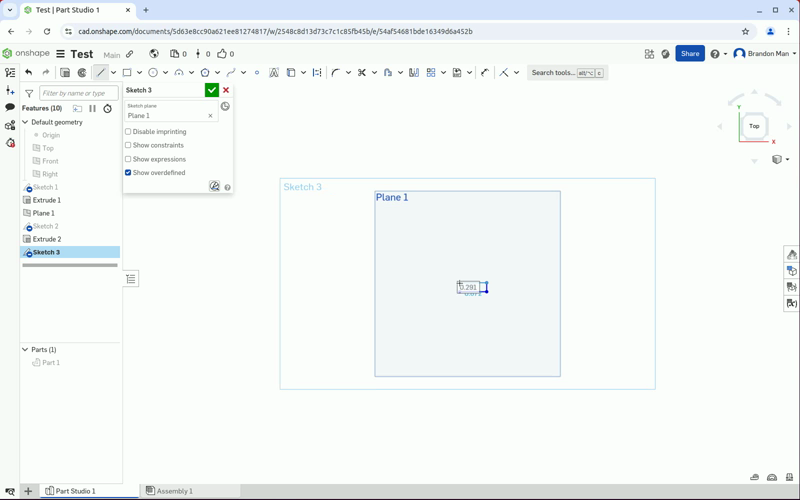
scroll(6)
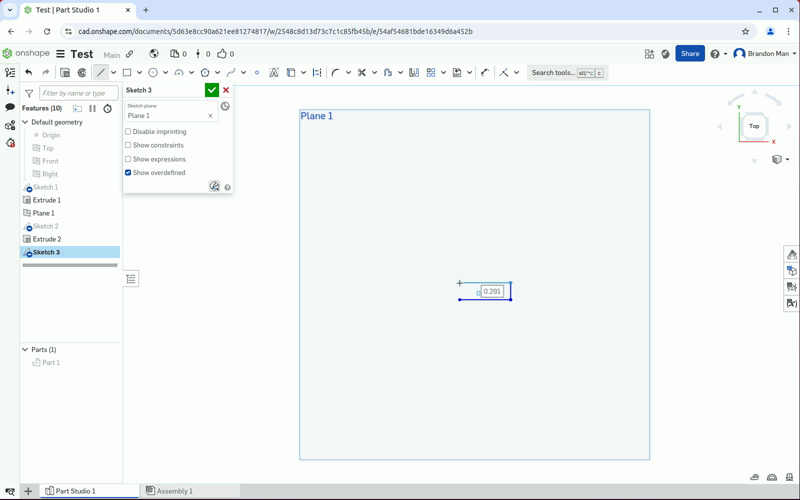
click(459, 282)
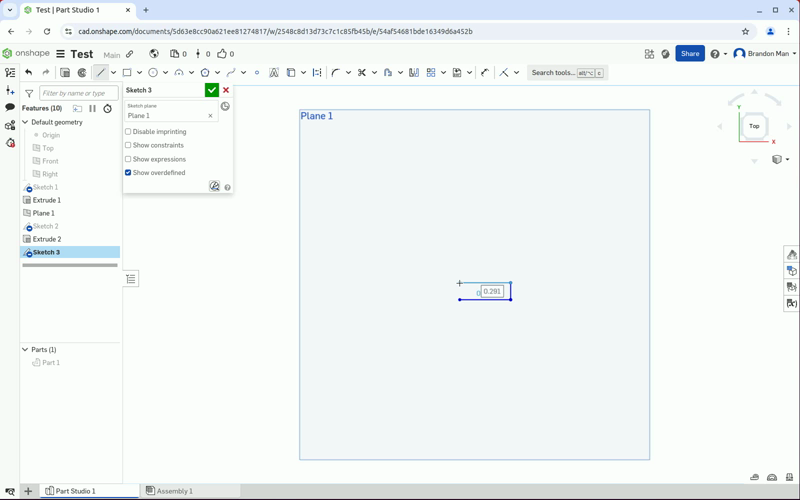
scroll(-6)
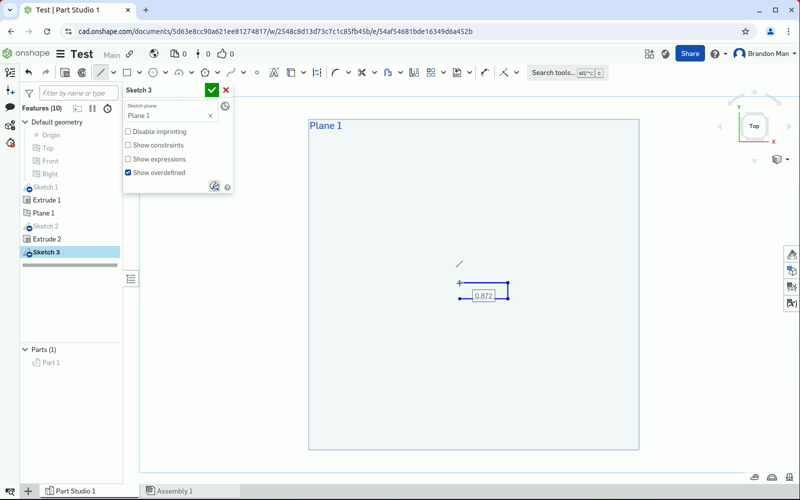
scroll(-6)
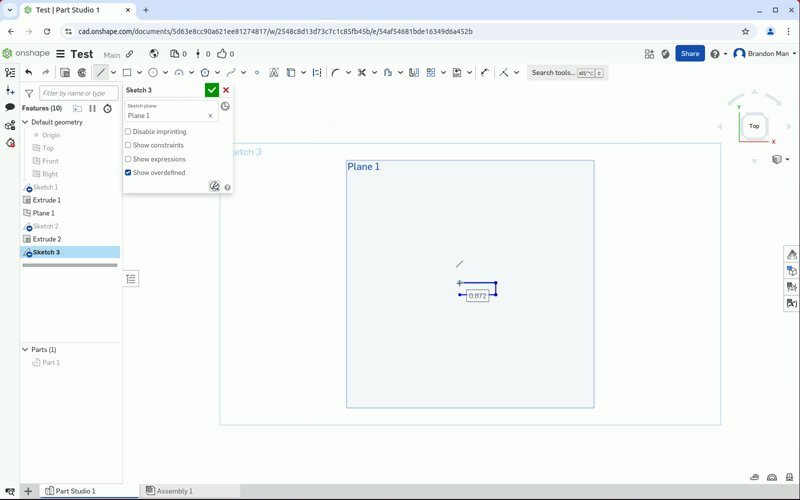
scroll(-6)
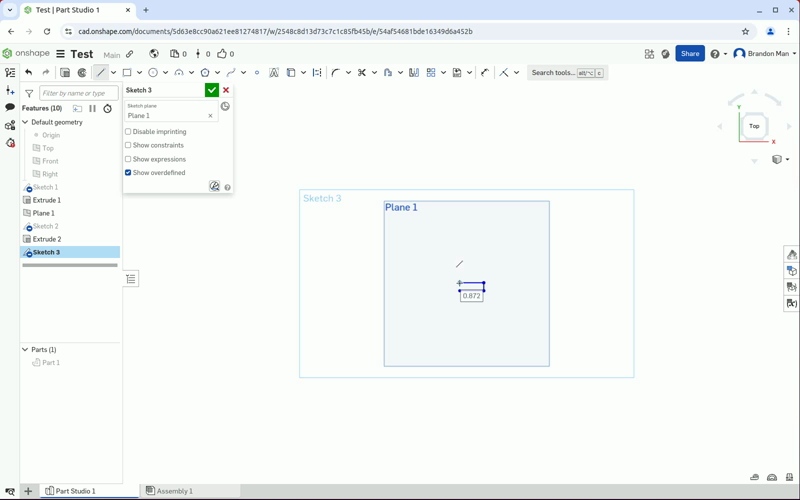
scroll(-6)
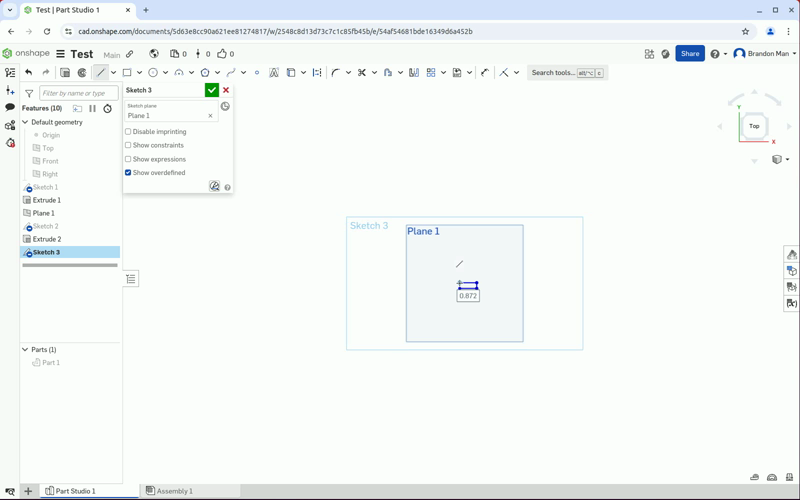
scroll(-6)
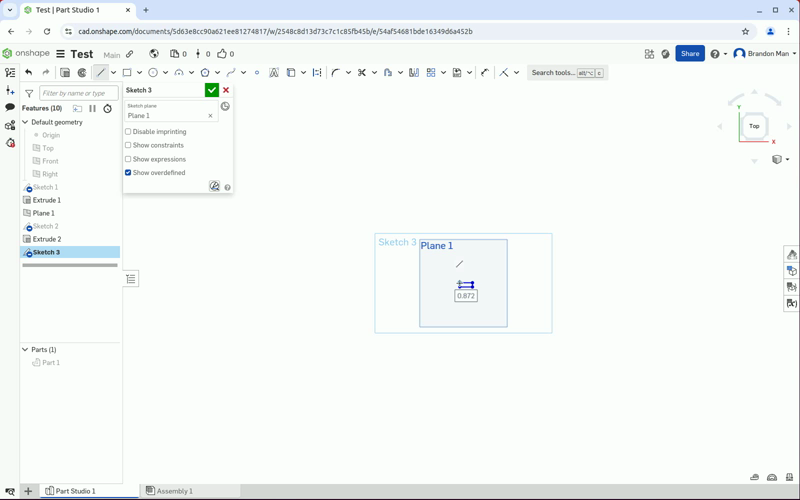
scroll(-6)
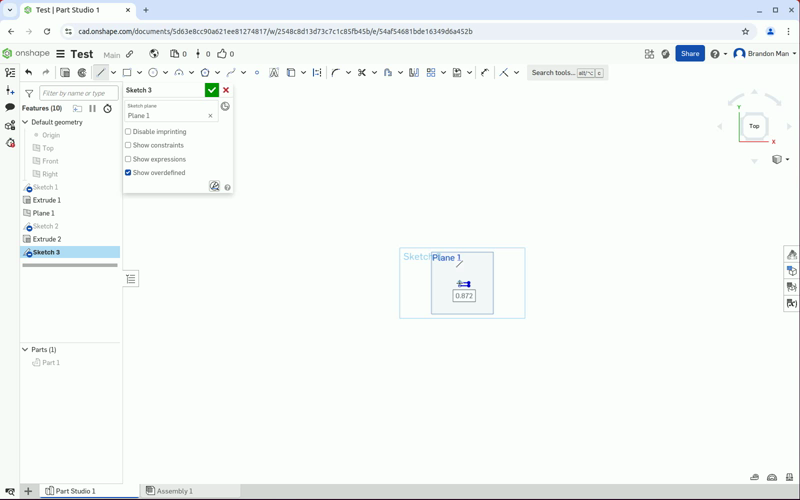
scroll(-6)
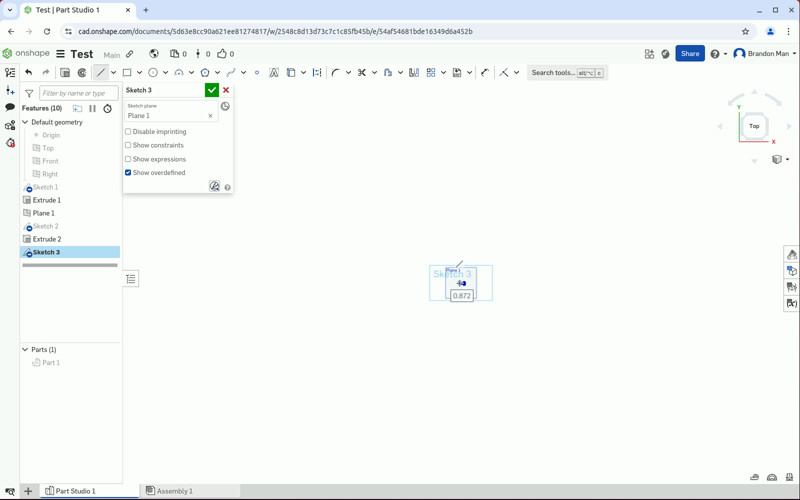
key_up(shift)
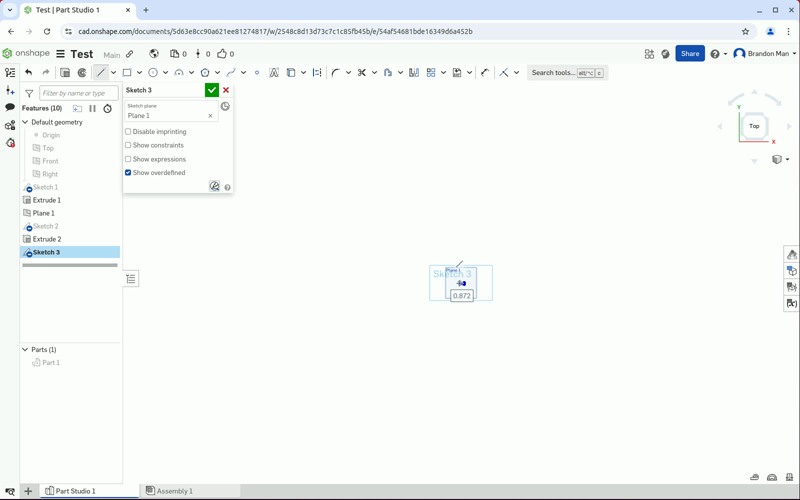
mouse_move(489, 282)
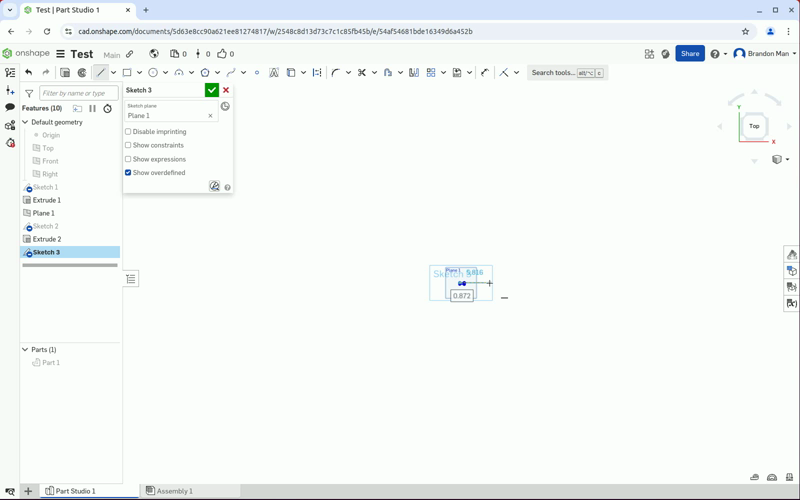
key_down(shift)
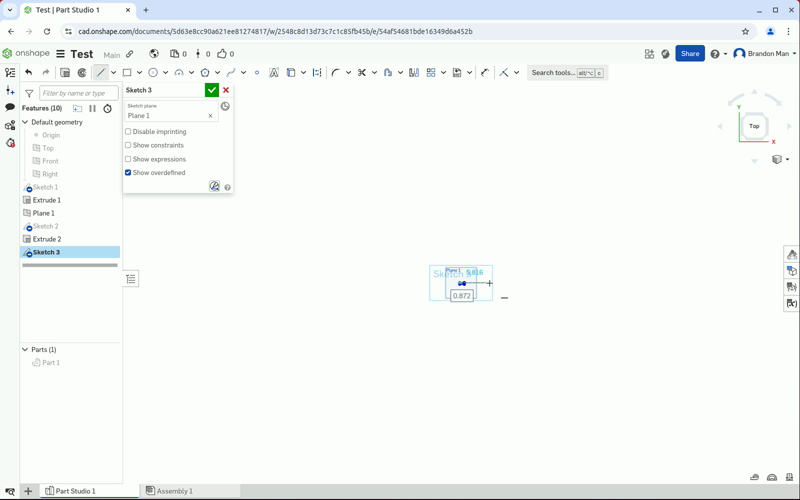
mouse_move(459, 284)
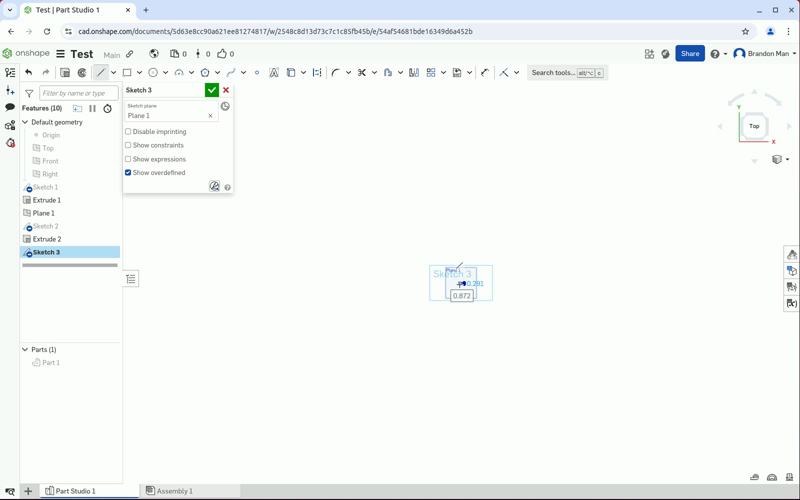
scroll(6)
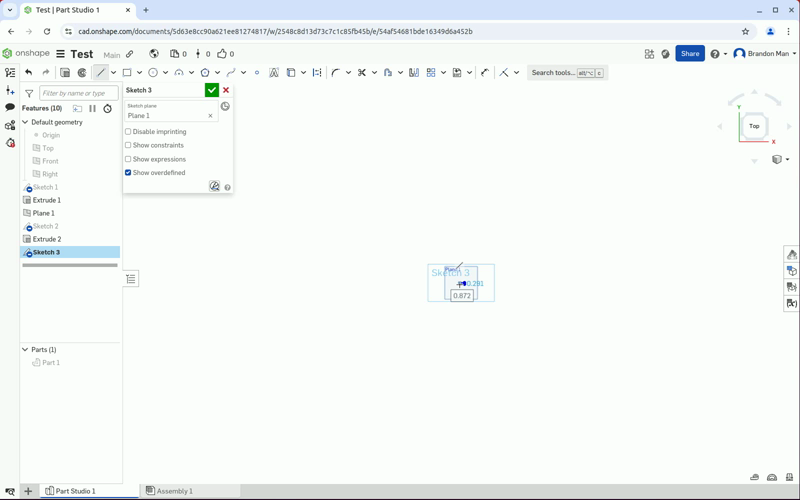
scroll(6)
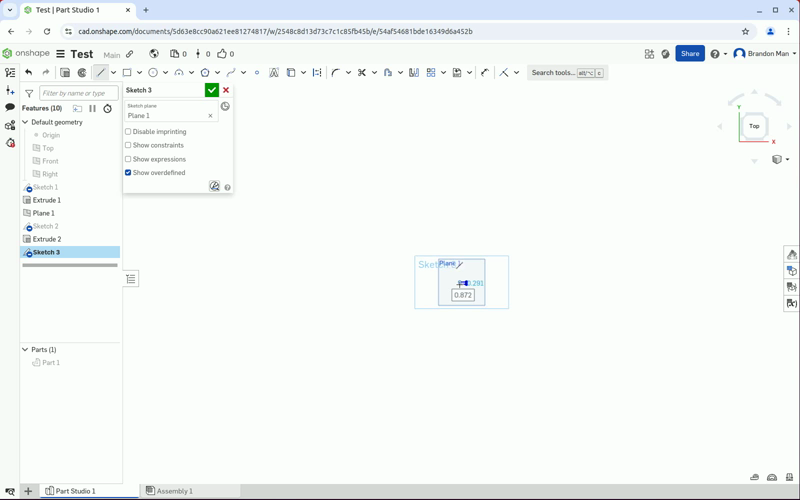
scroll(6)
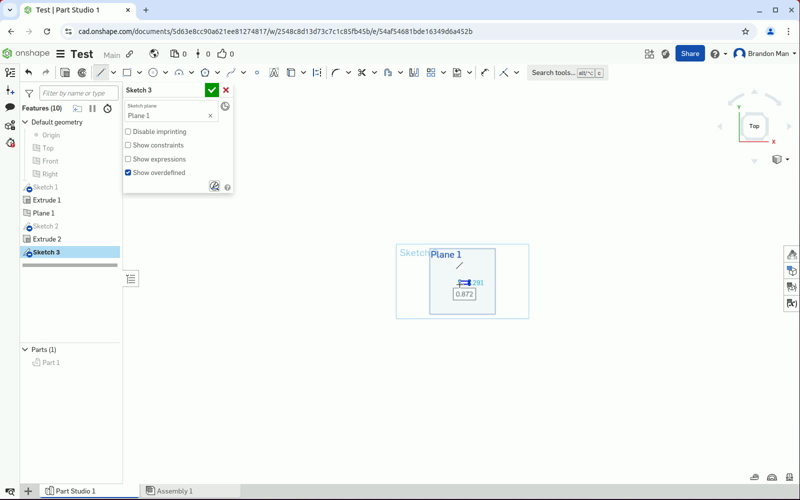
scroll(6)
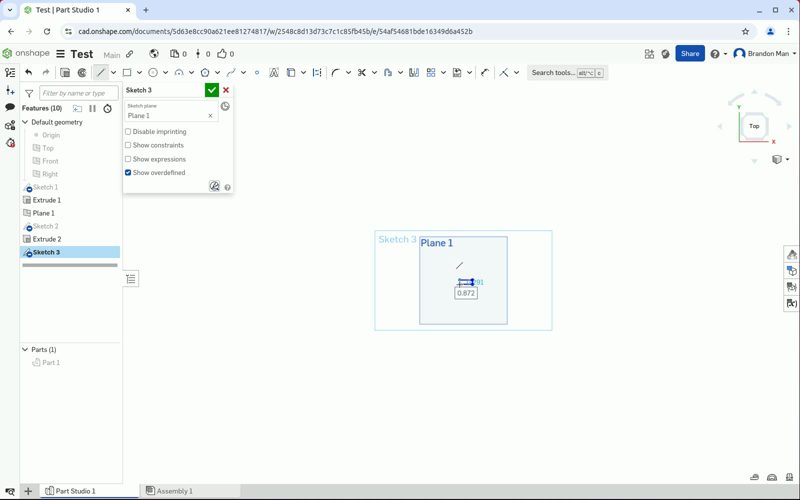
scroll(6)
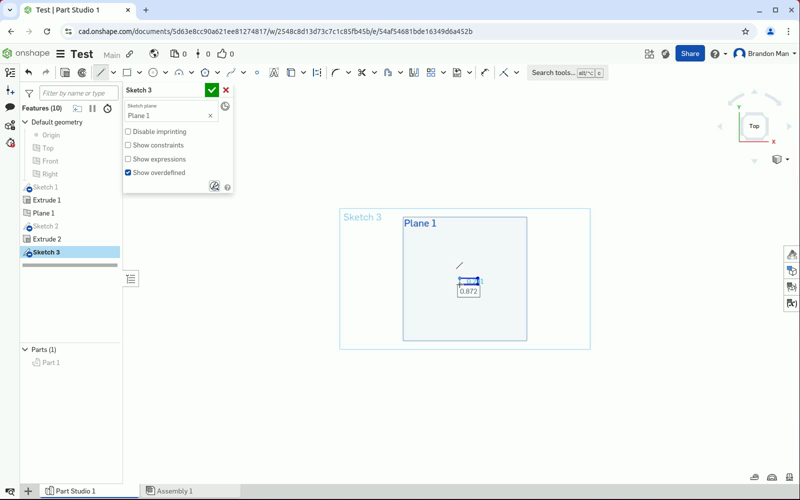
scroll(6)
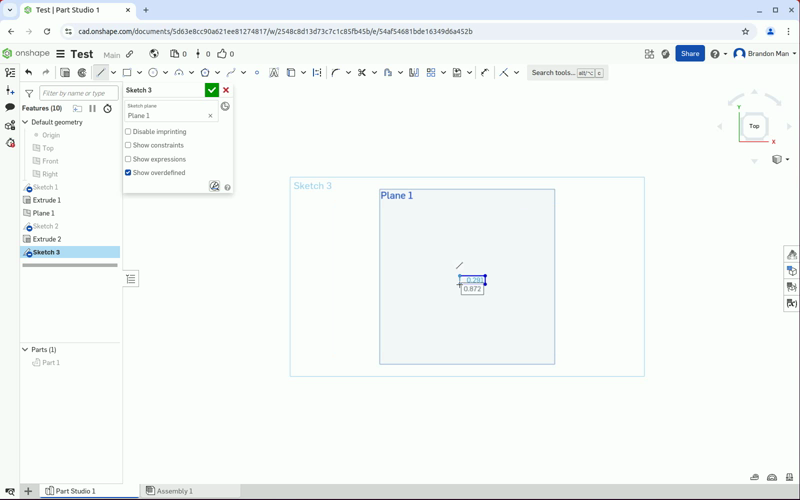
scroll(6)
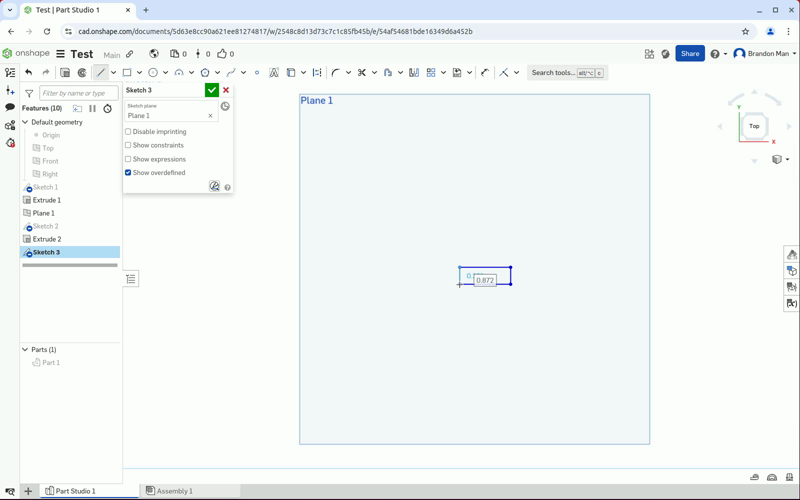
key_up(shift)
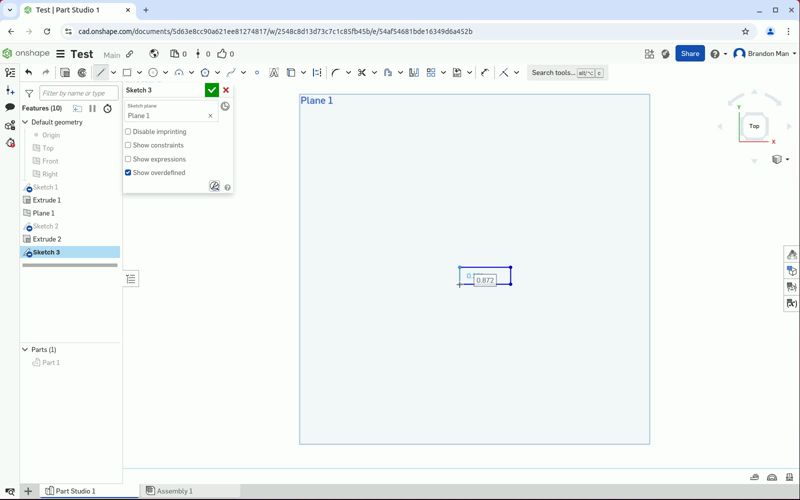
click(459, 284)
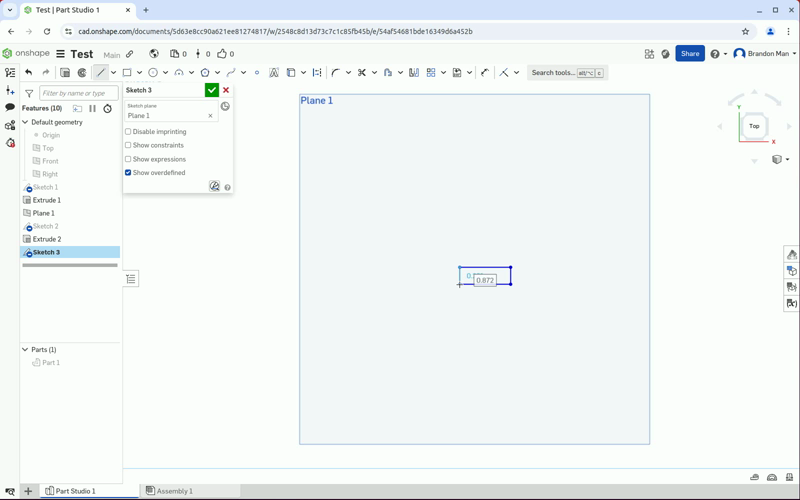
scroll(-6)
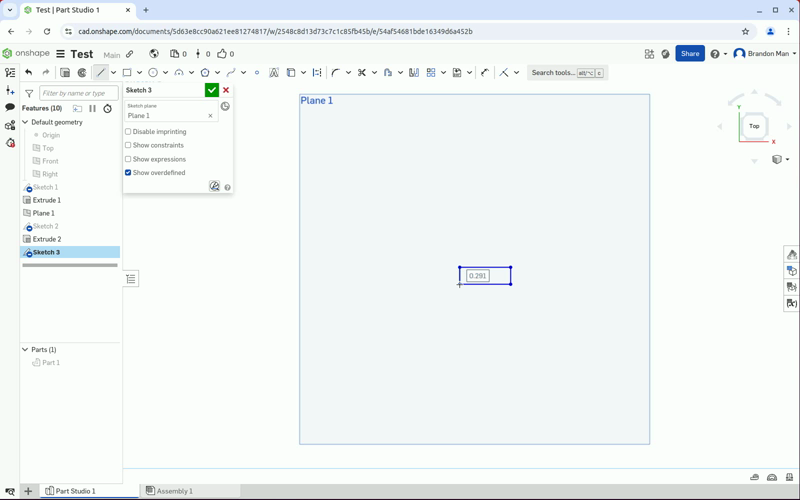
scroll(-6)
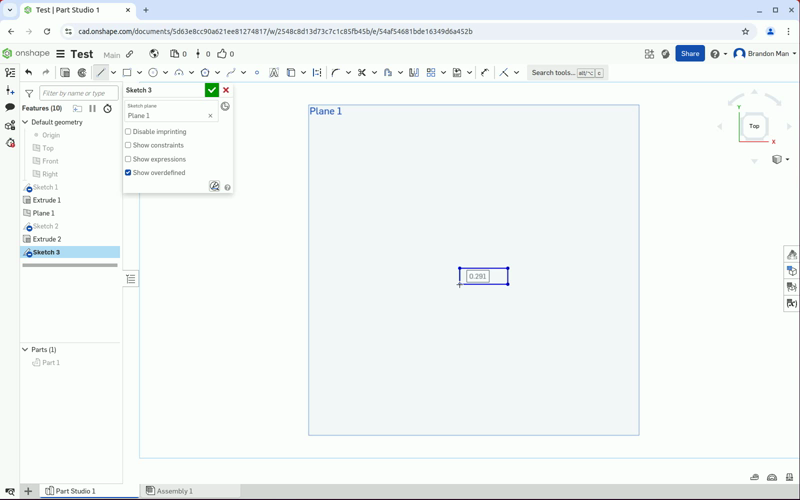
scroll(-6)
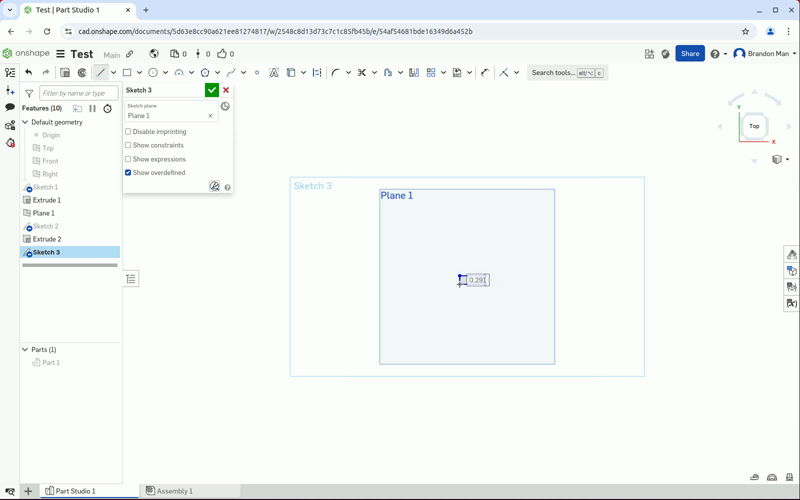
scroll(-6)
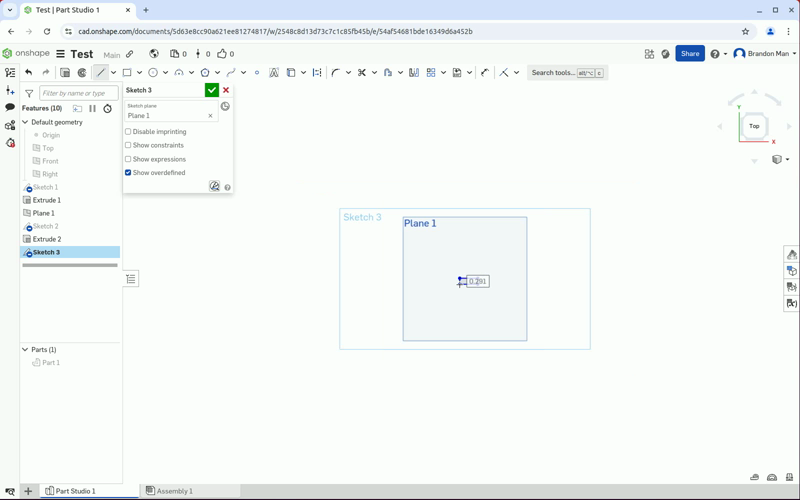
scroll(-6)
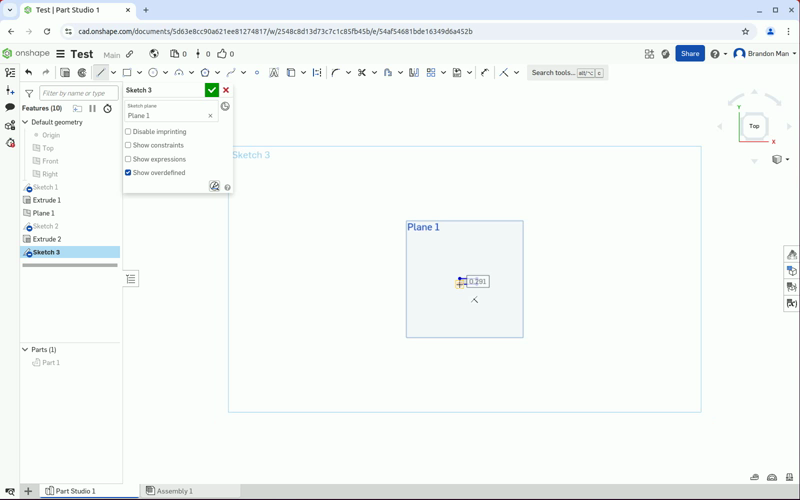
scroll(-6)
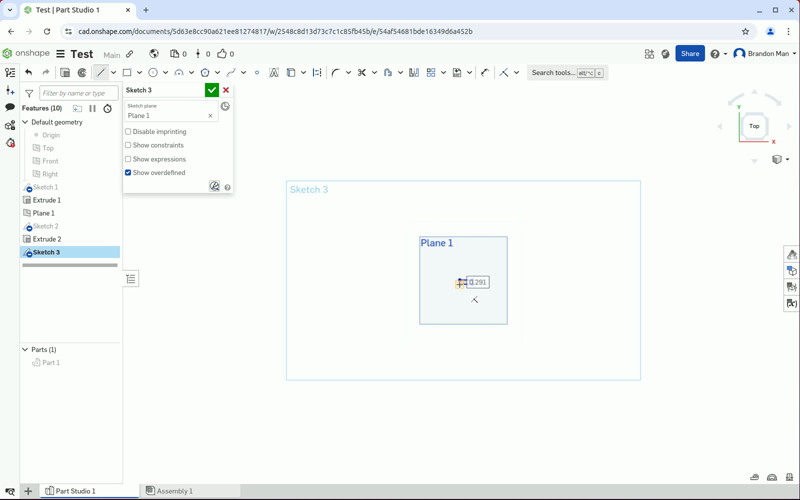
scroll(-6)
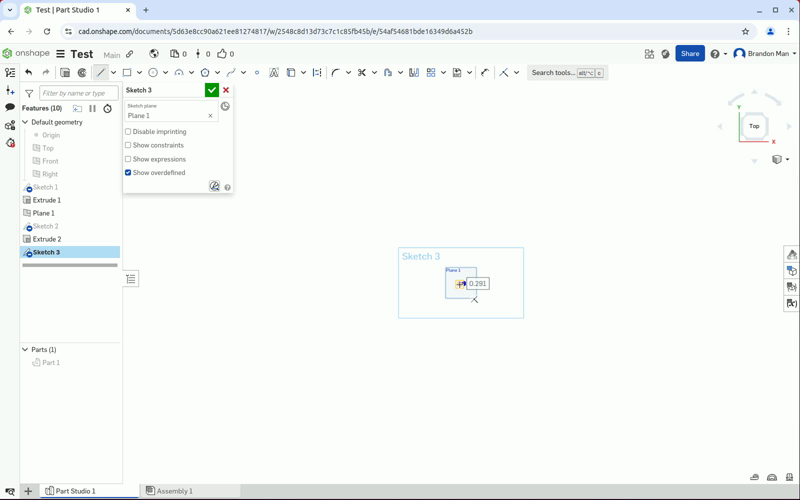
key(esc)
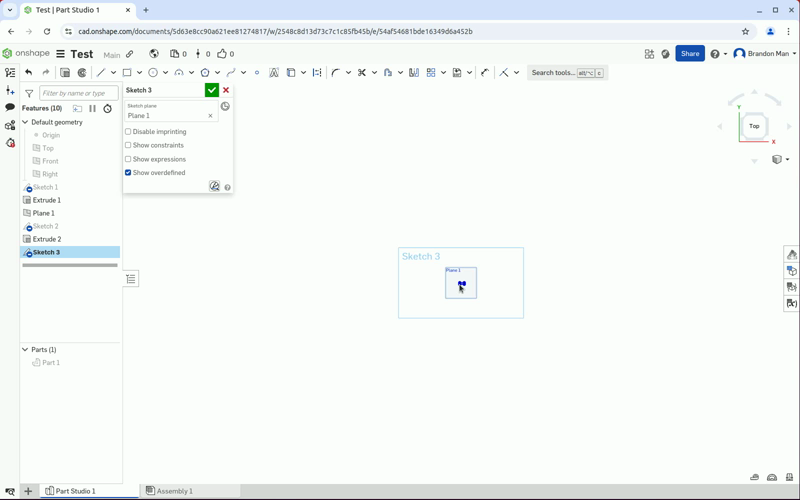
mouse_move(460, 283)
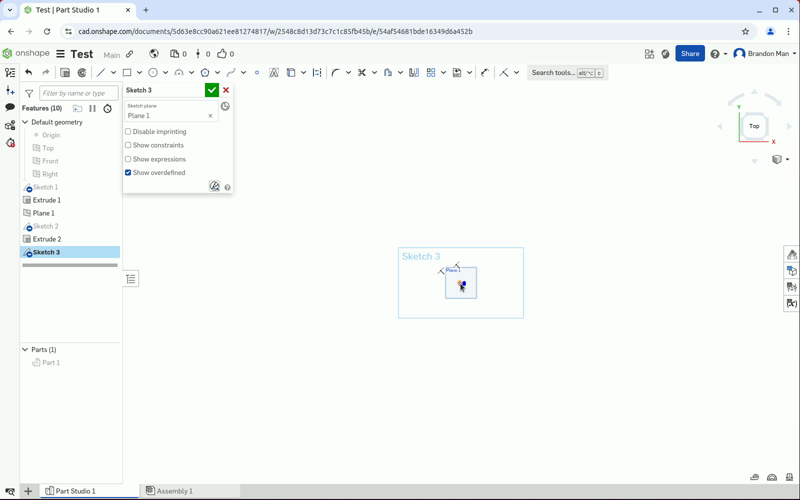
scroll(6)
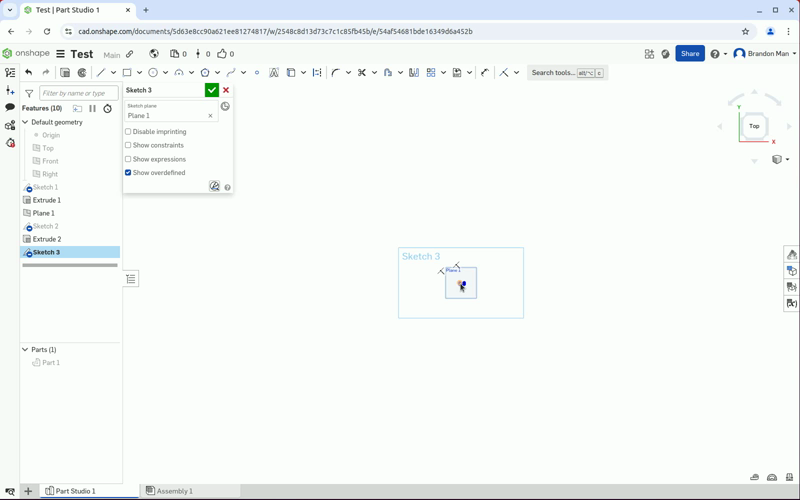
scroll(6)
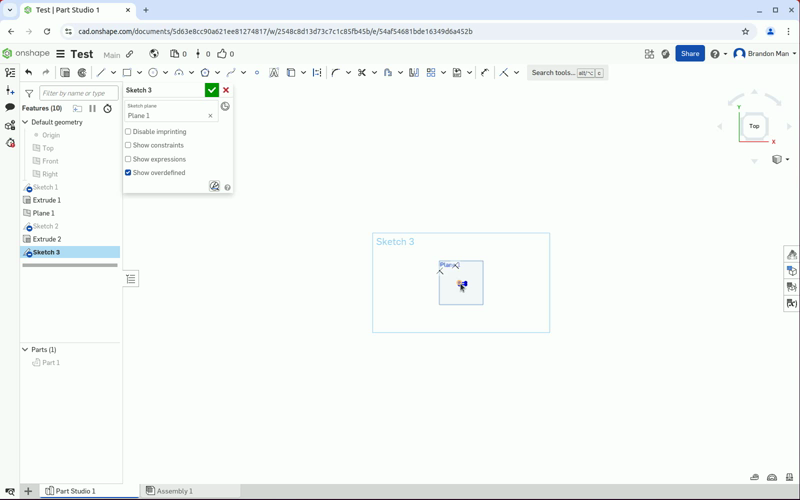
scroll(6)
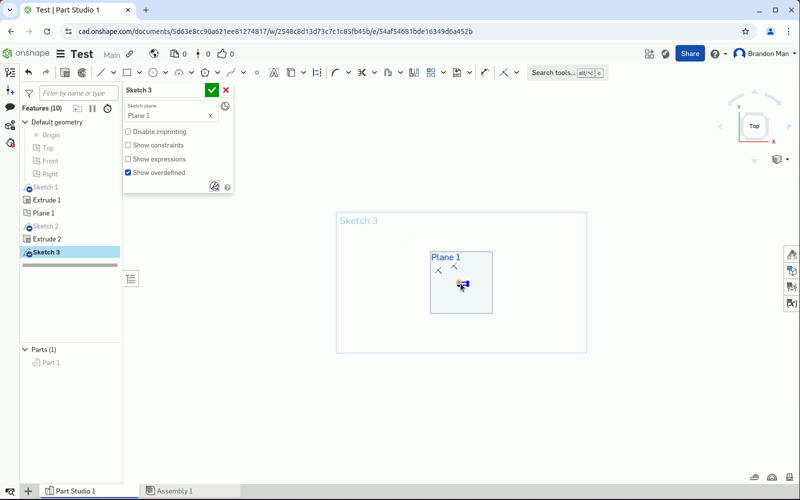
scroll(6)
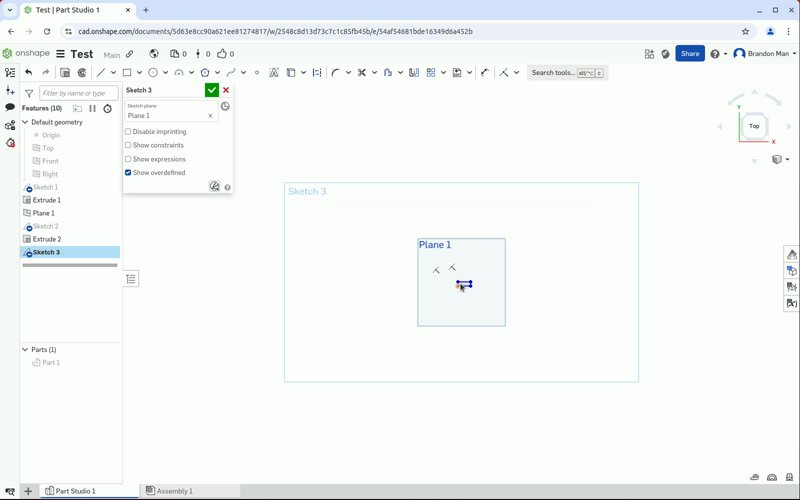
scroll(6)
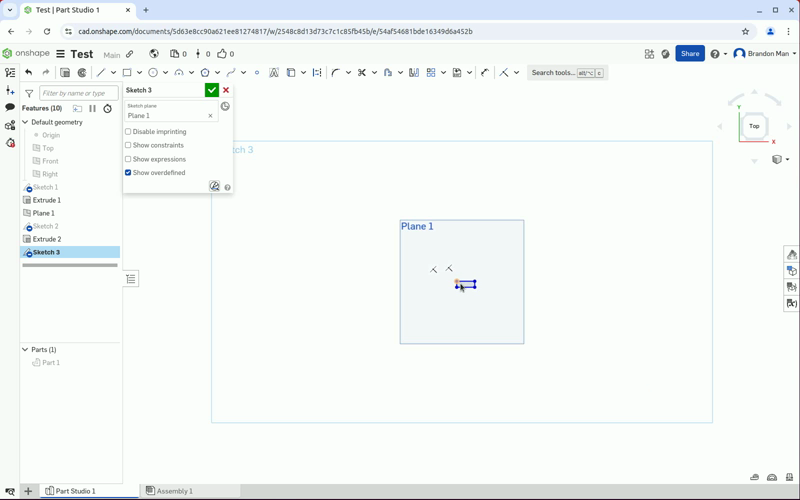
scroll(6)
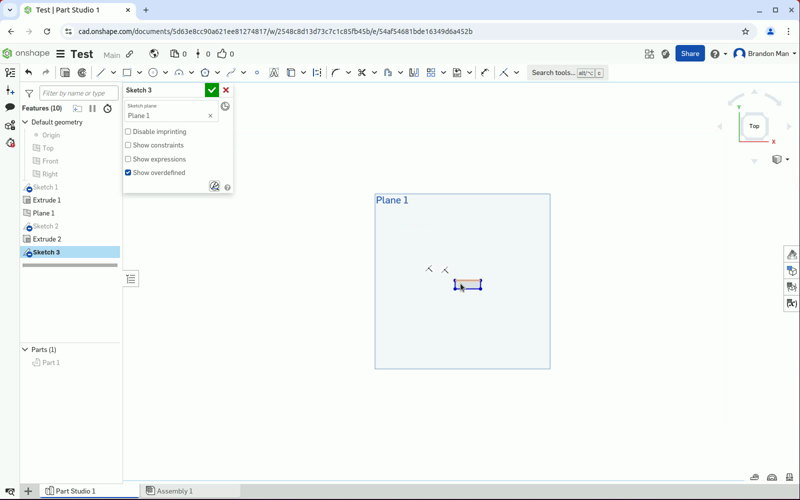
scroll(6)
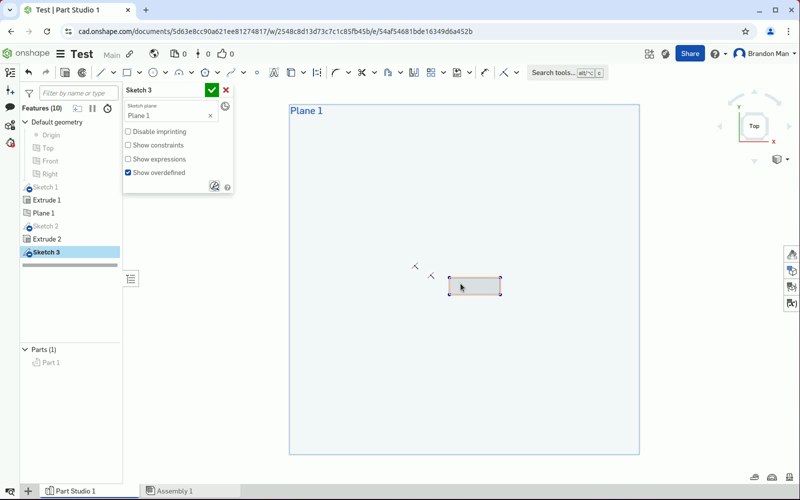
click(460, 283)
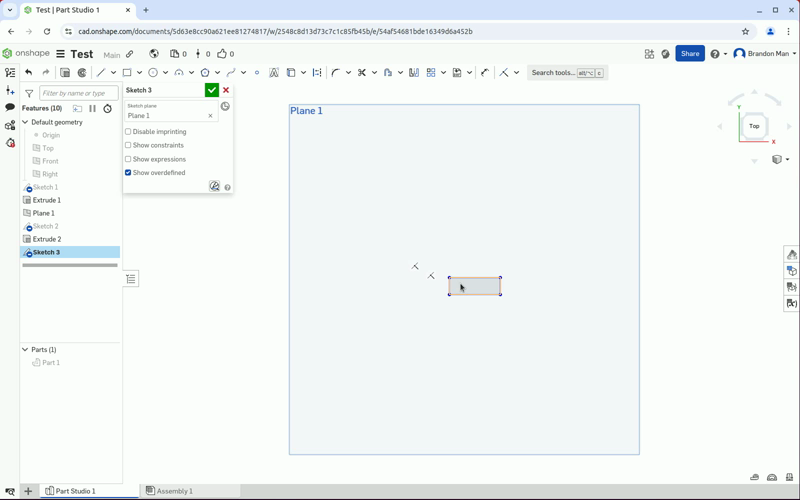
scroll(-6)
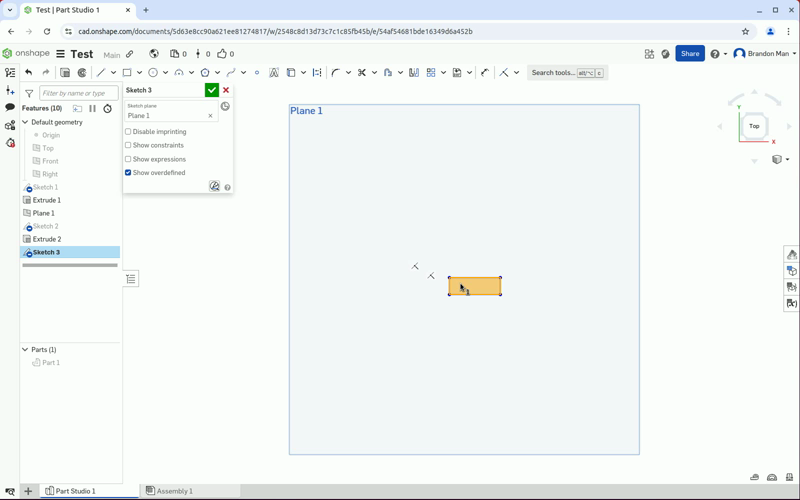
scroll(-6)
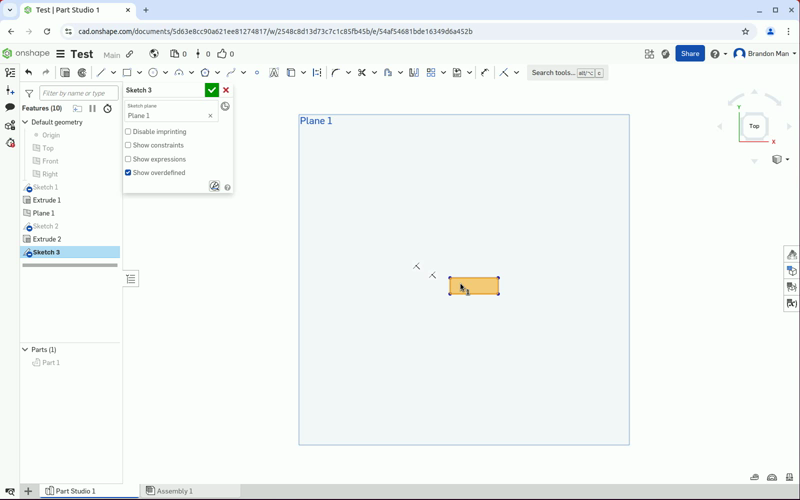
scroll(-6)
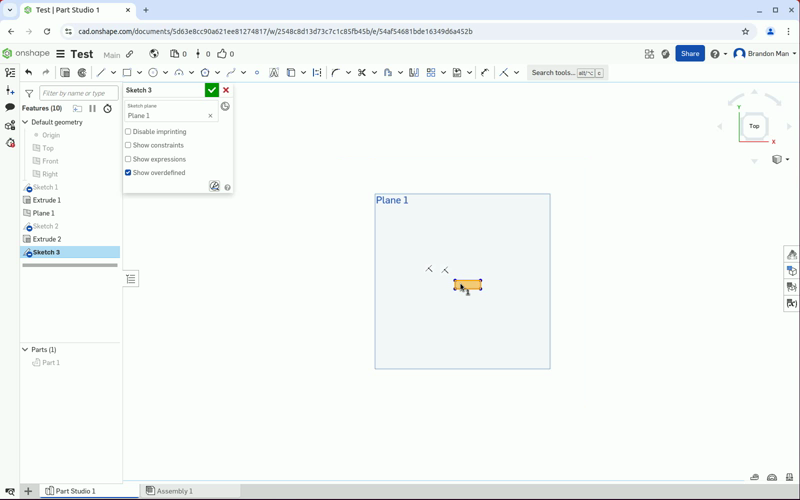
scroll(-6)
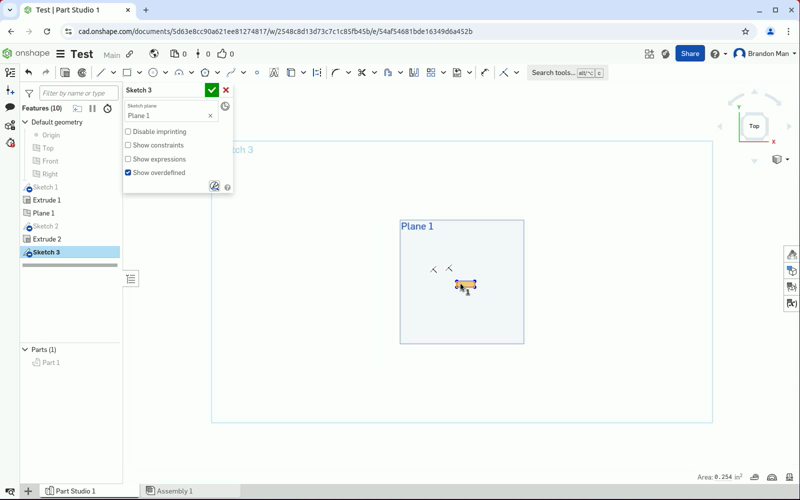
scroll(-6)
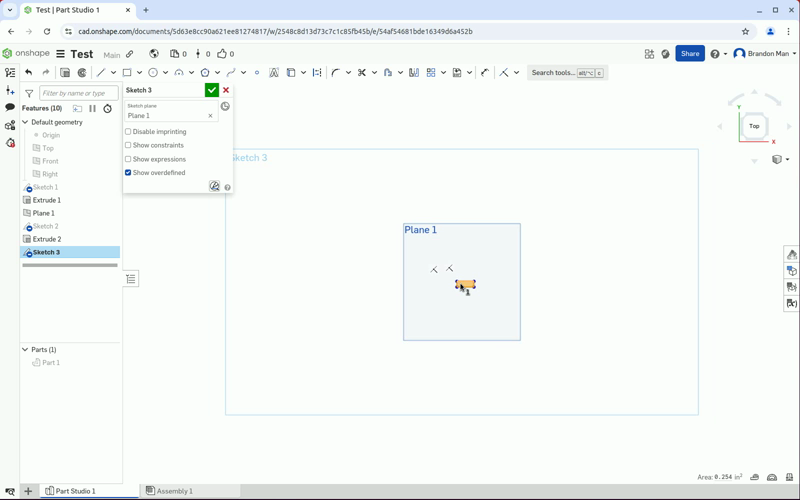
scroll(-6)
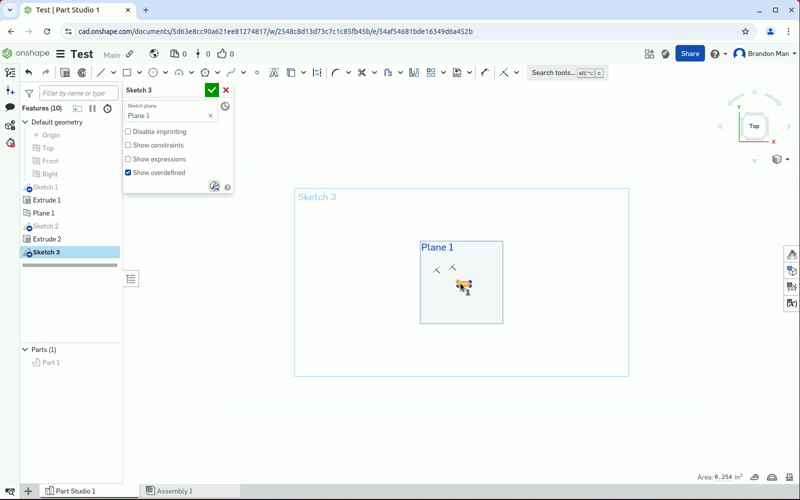
scroll(-6)
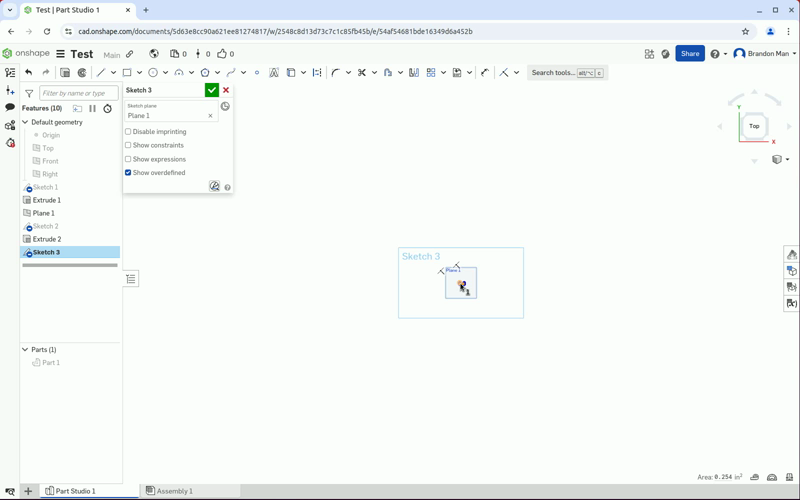
mouse_move(73, 352)
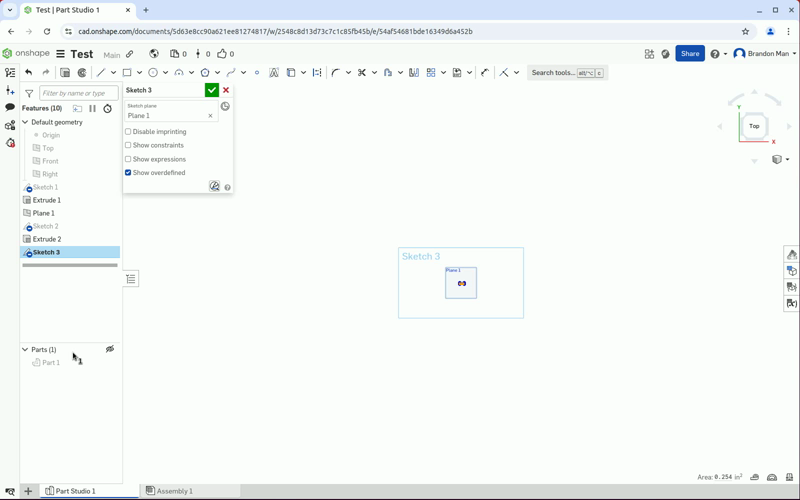
key(shift+y)
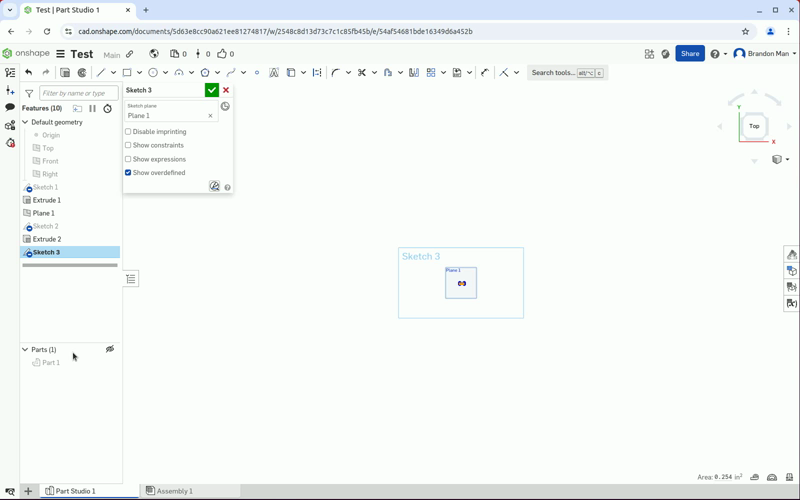
key(shift+e)
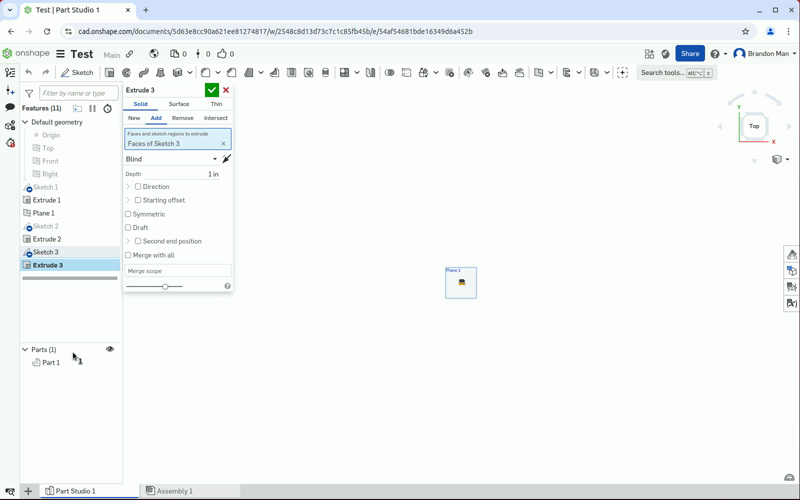
mouse_move(143, 106)
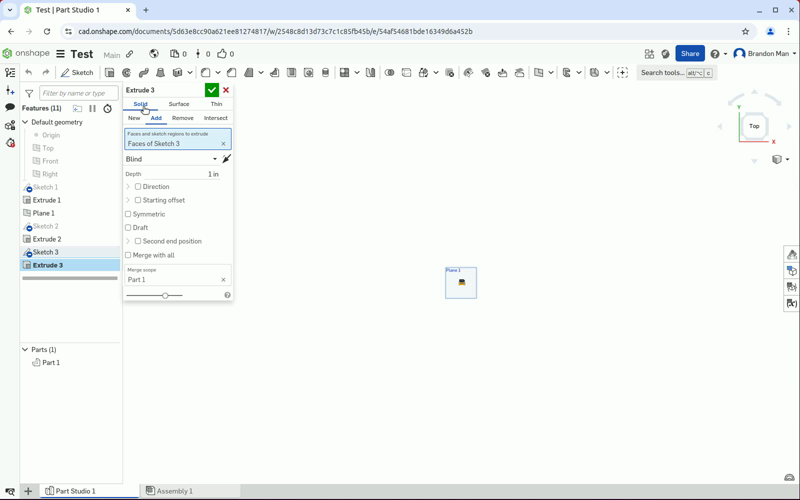
click(143, 106)
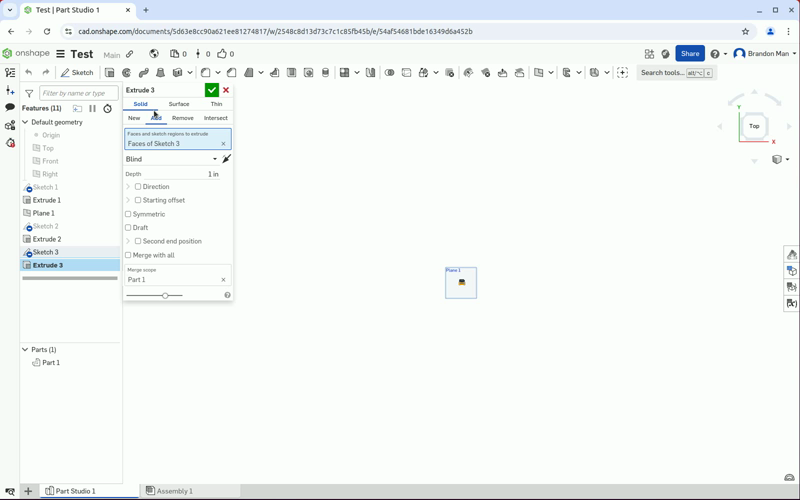
mouse_move(186, 120)
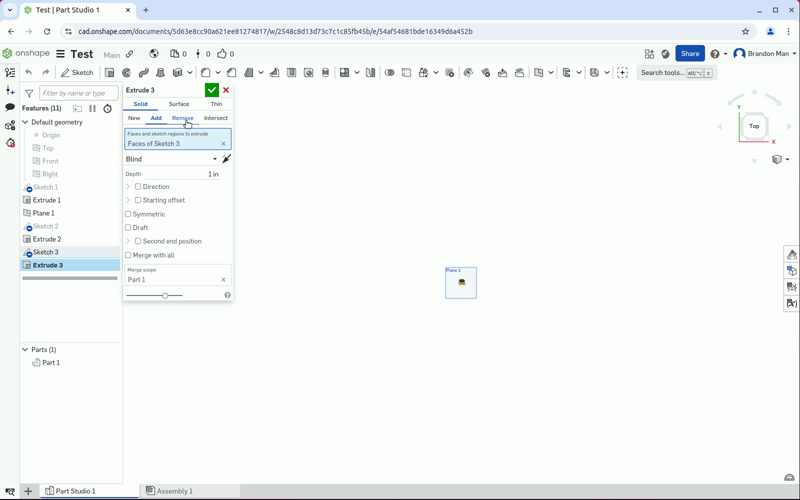
click(186, 120)
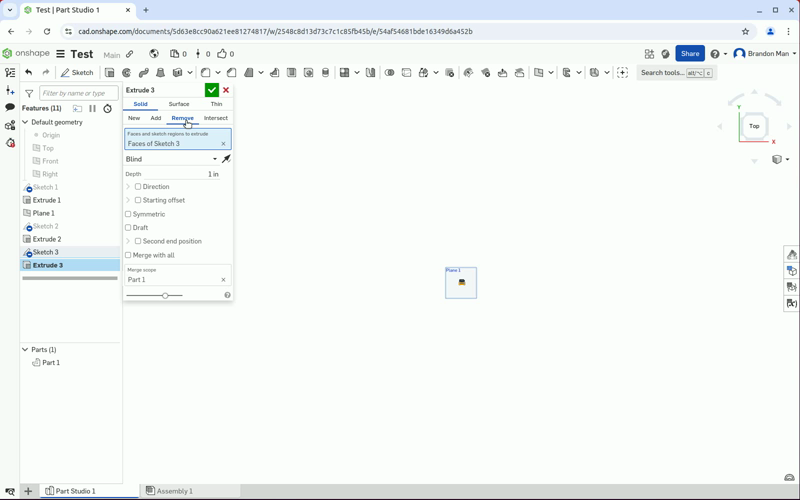
key(tab, 4)
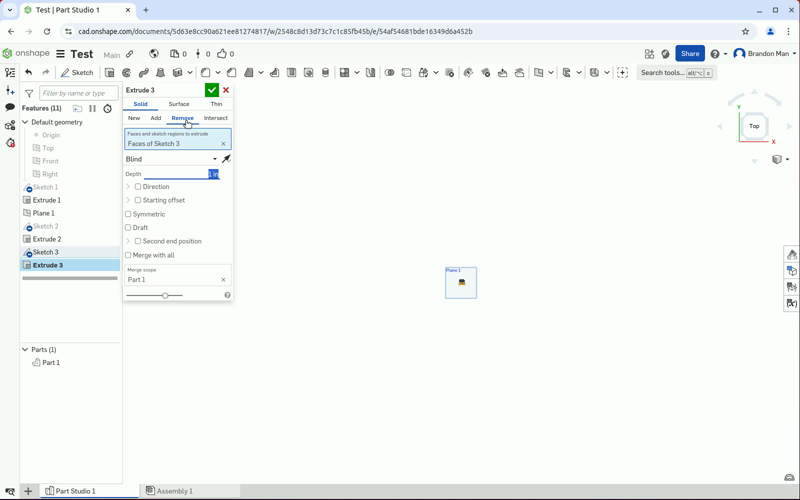
text(1.204)
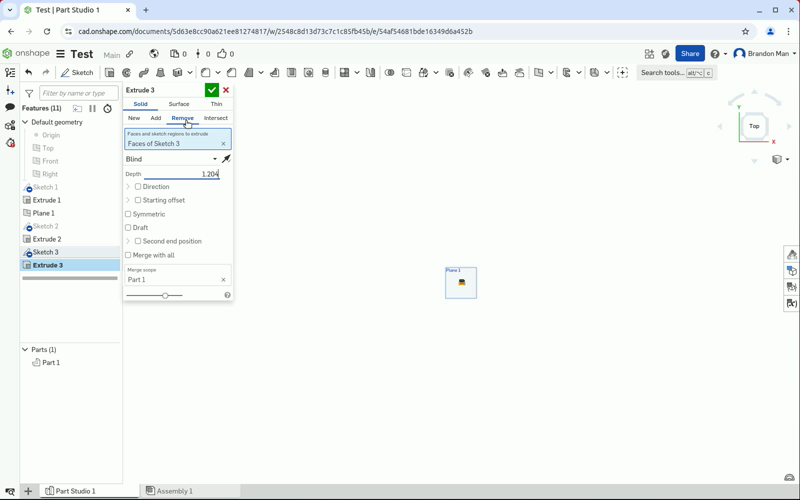
key(tab, 6)
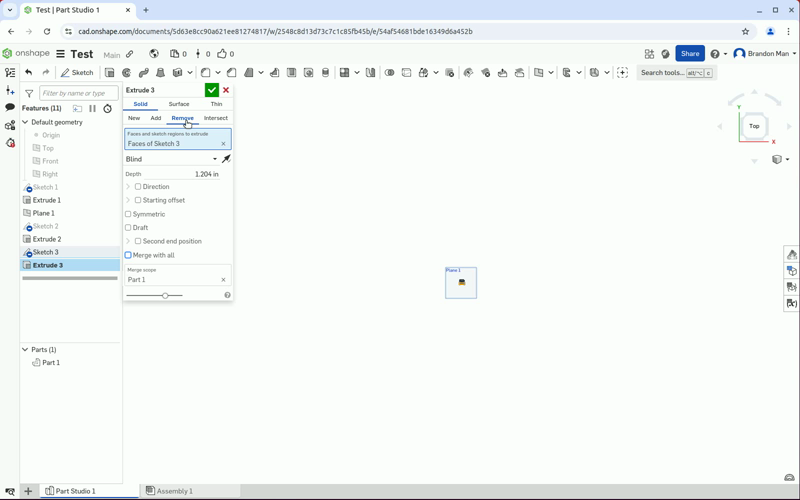
key(space)
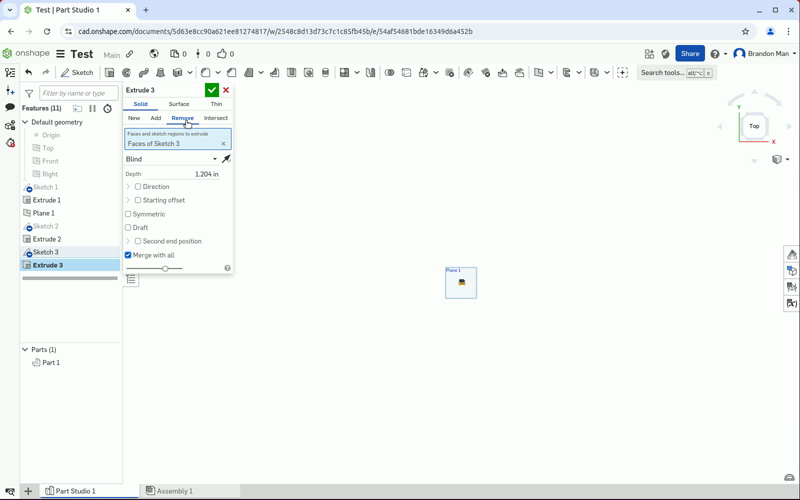
key(enter)
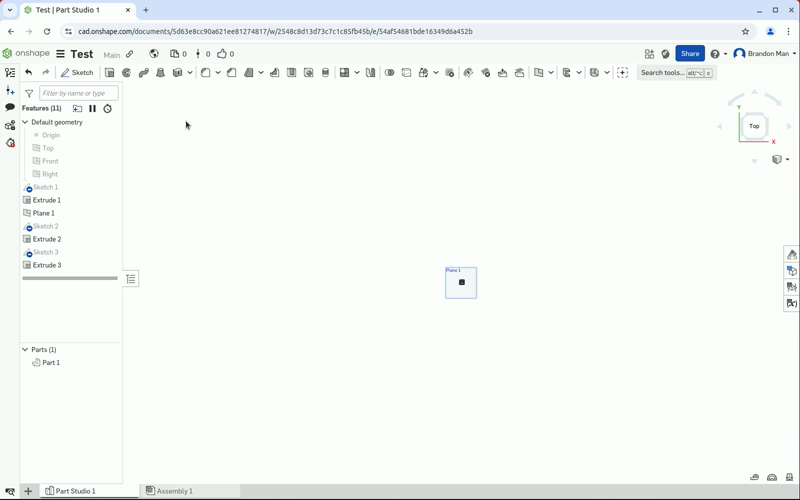
key(shift+h)
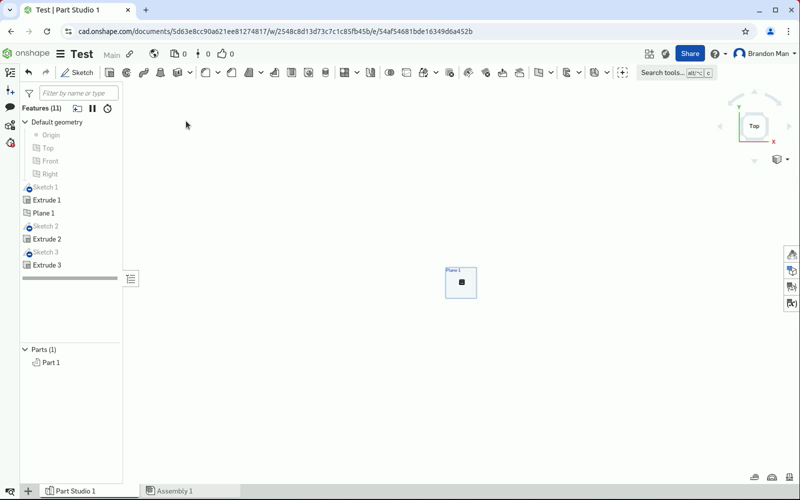
key(shift+h)
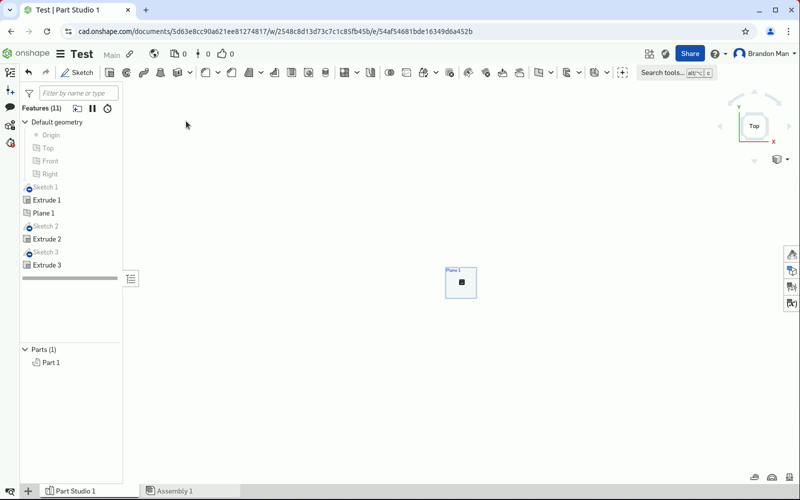
mouse_move(73, 189)
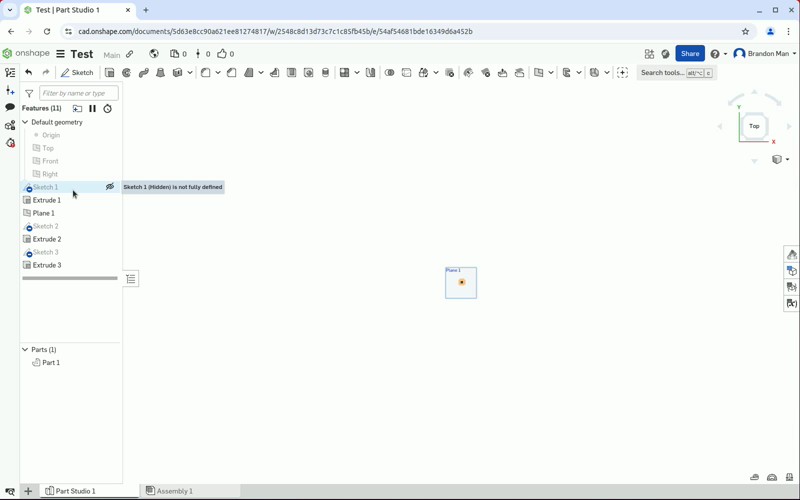
click(73, 189)
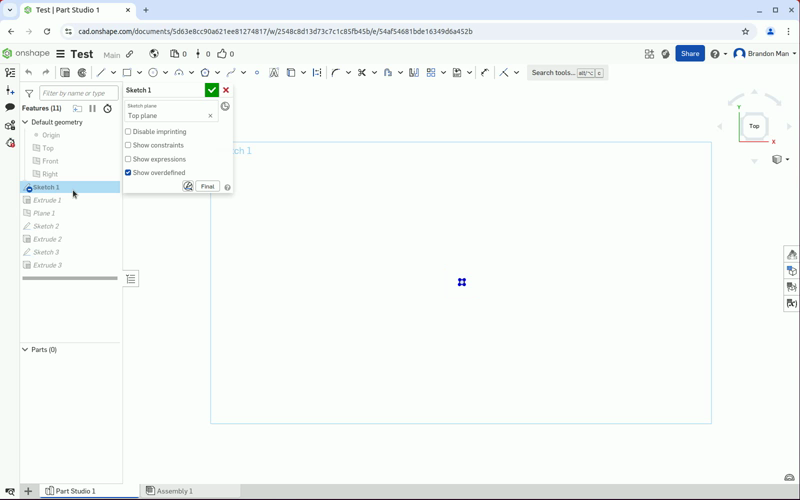
mouse_move(229, 92)
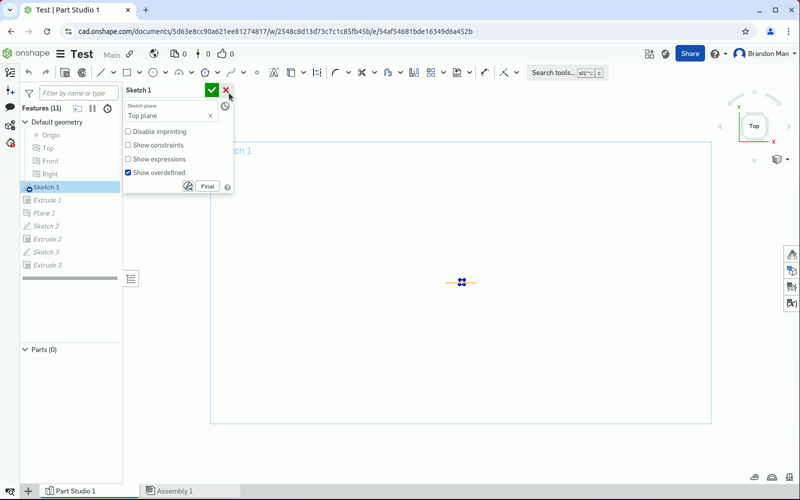
click(229, 92)
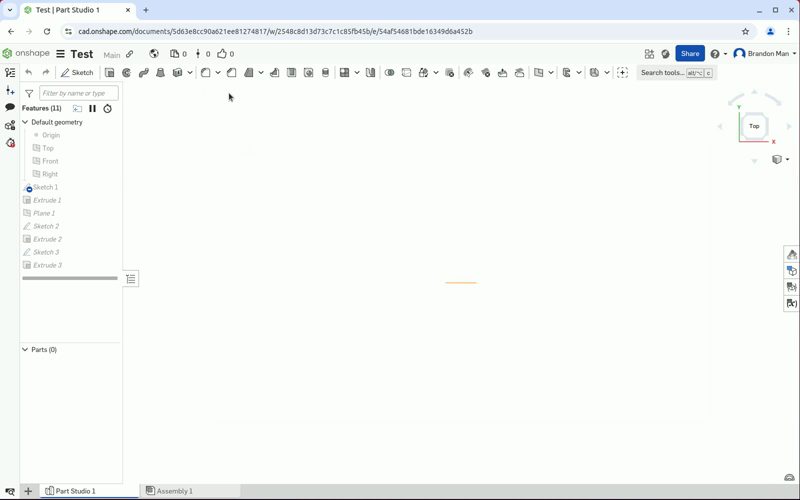
key(shift+s)
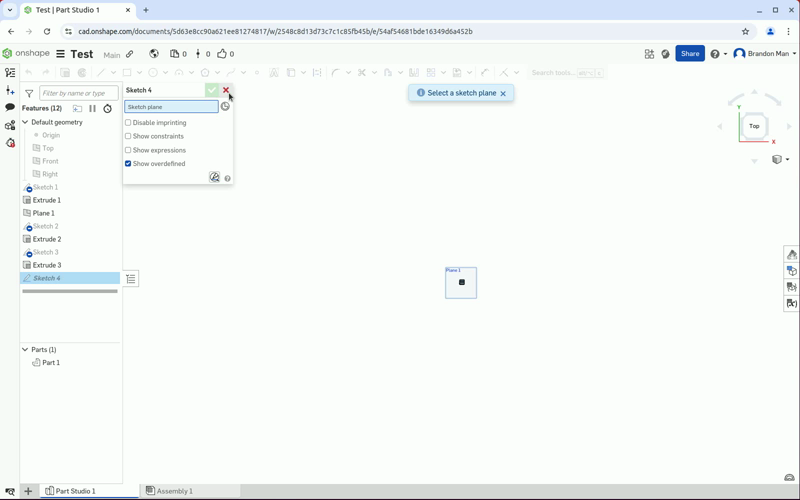
mouse_move(73, 215)
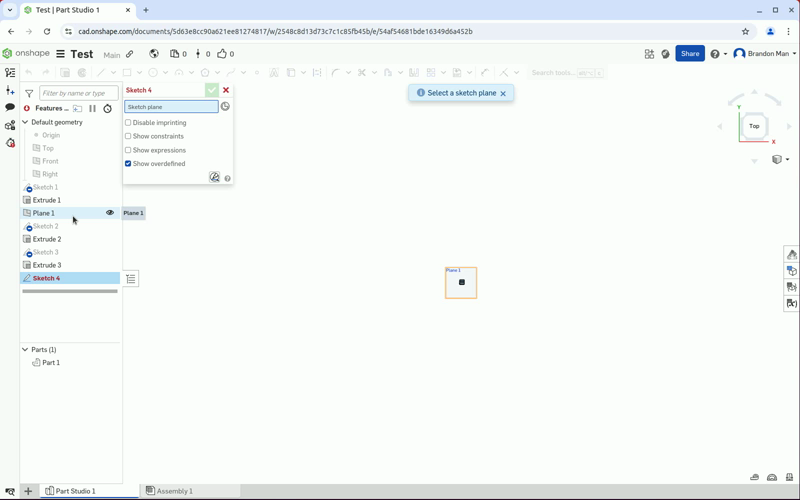
click(73, 215)
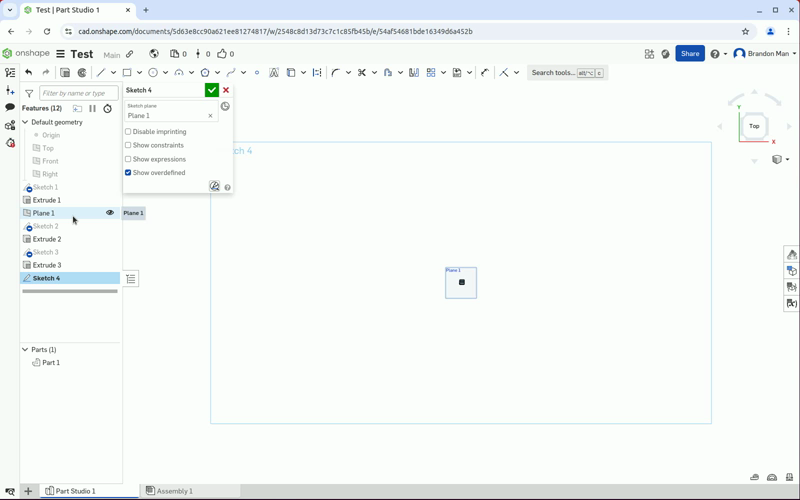
mouse_move(73, 352)
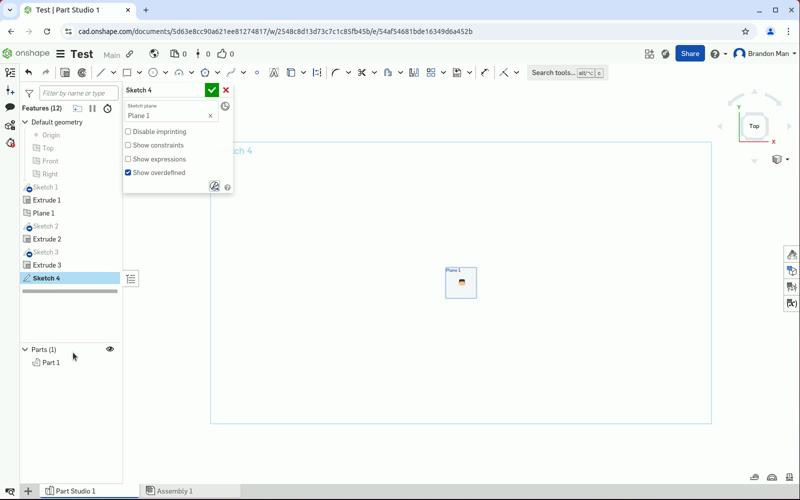
key(y)
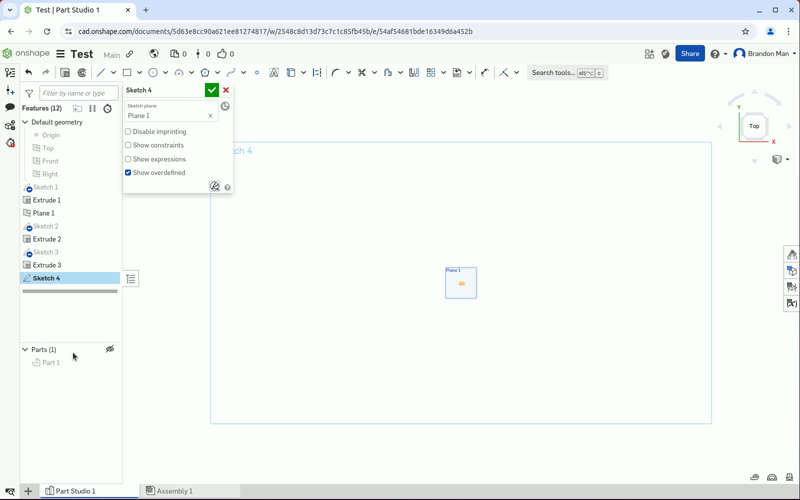
key(l)
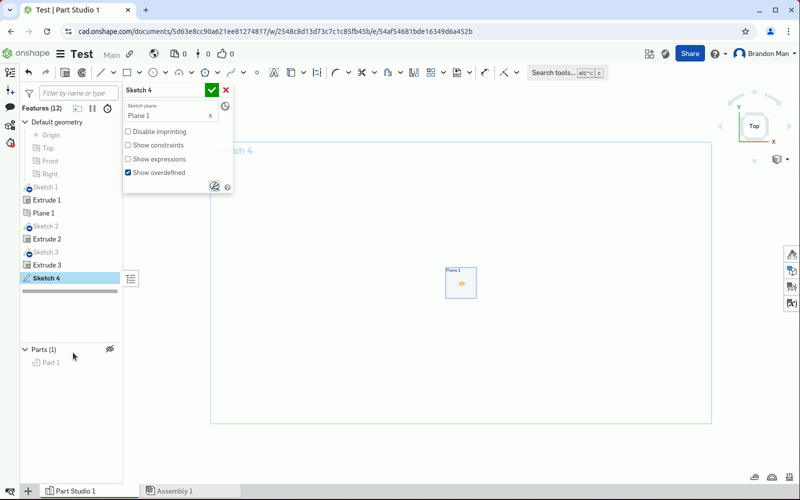
key_down(shift)
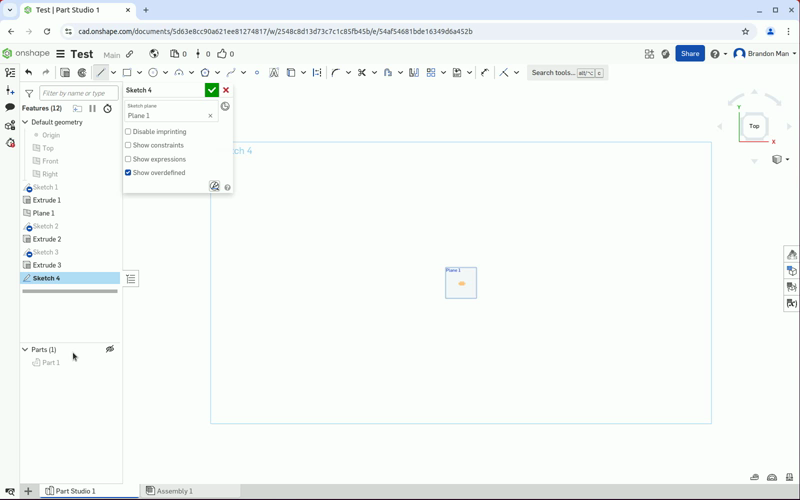
mouse_move(459, 281)
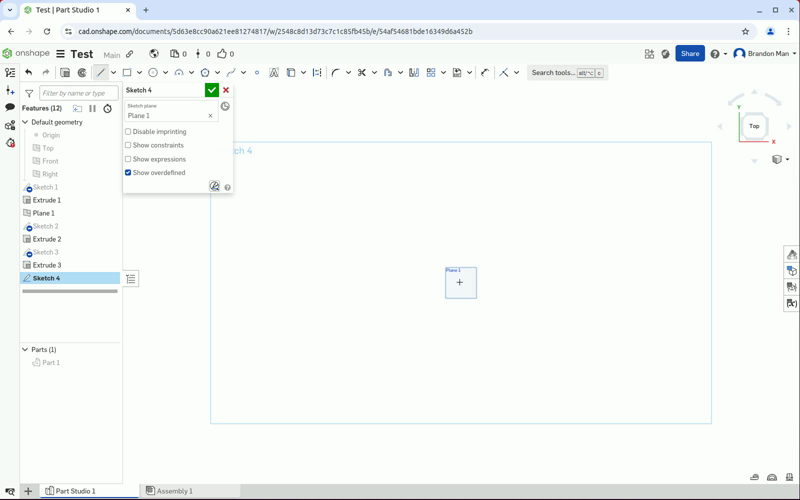
click(459, 281)
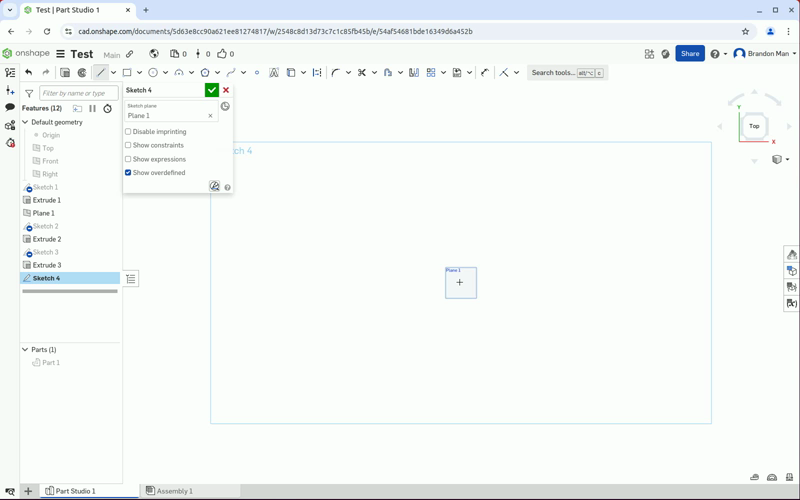
key_up(shift)
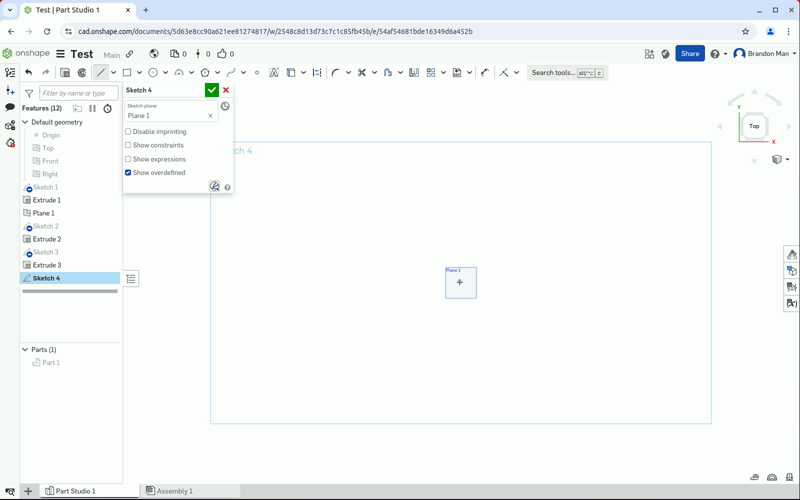
key_down(shift)
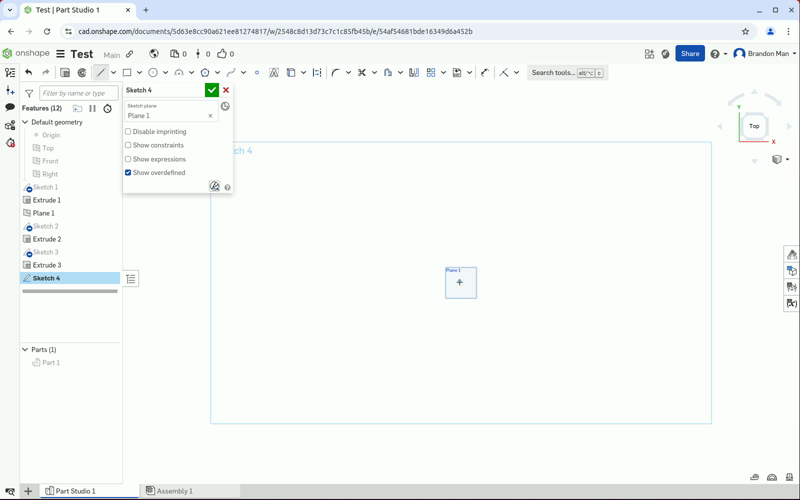
mouse_move(489, 281)
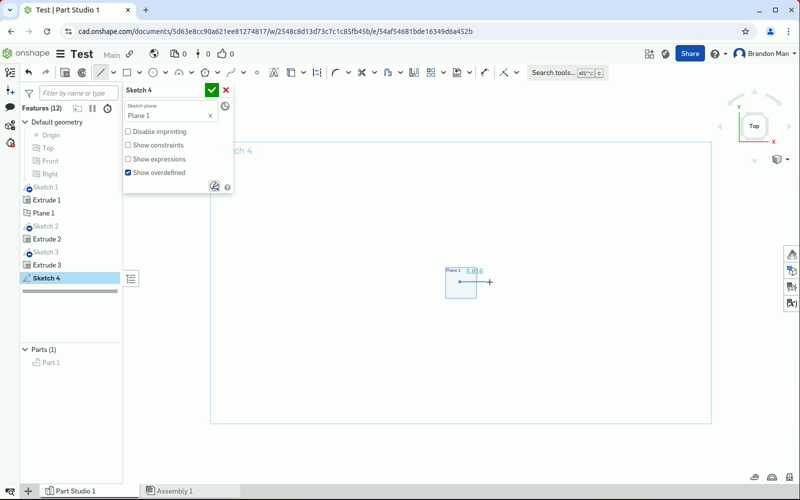
mouse_move(464, 281)
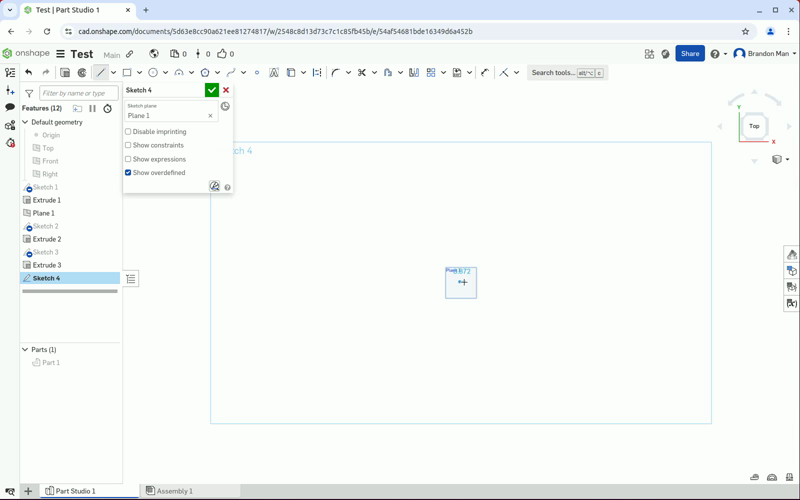
scroll(6)
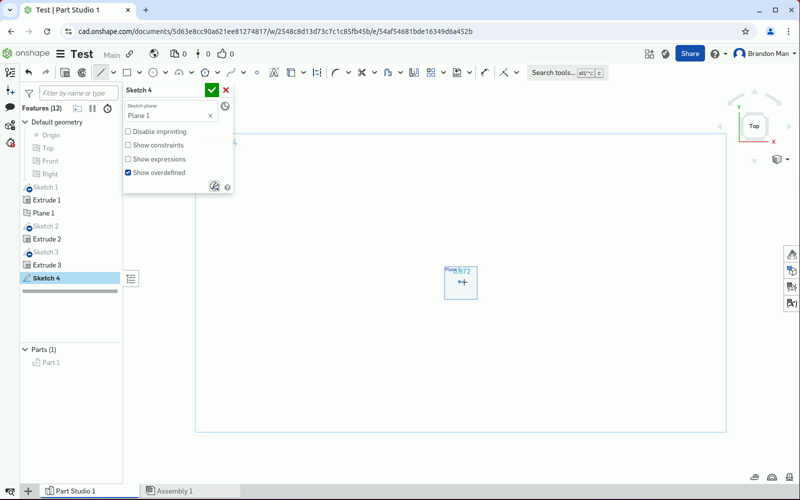
scroll(6)
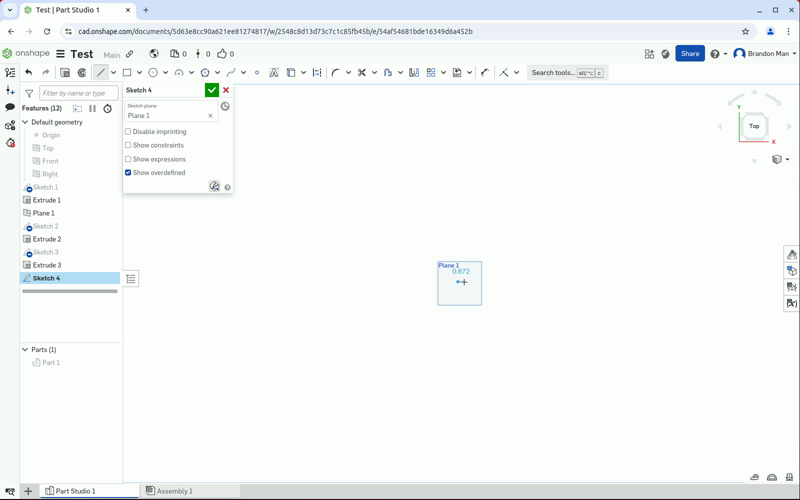
scroll(6)
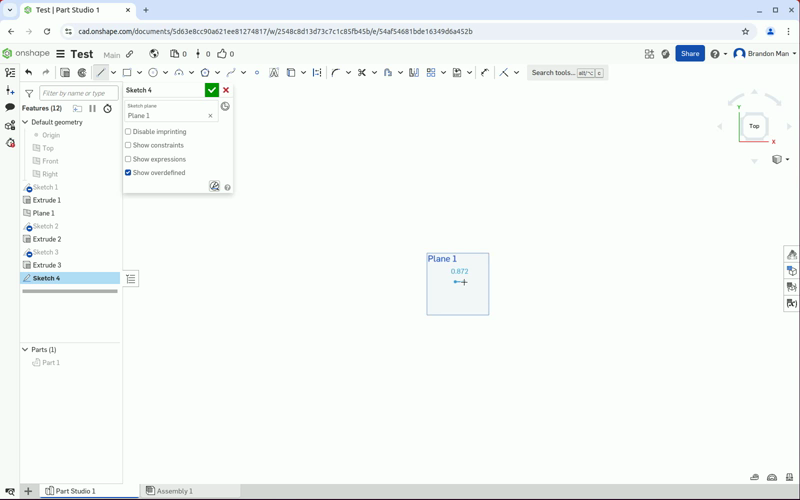
scroll(6)
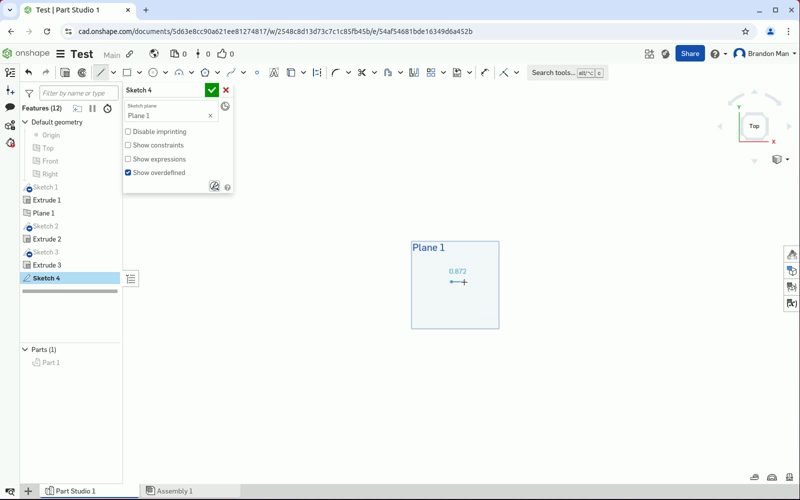
scroll(6)
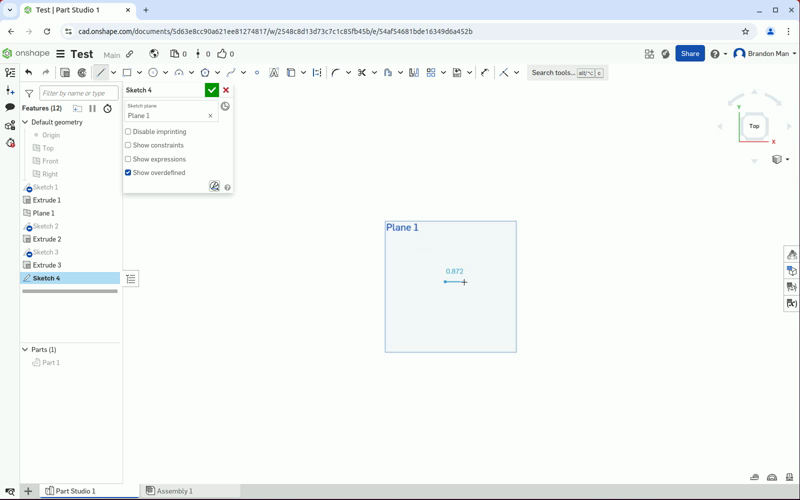
scroll(6)
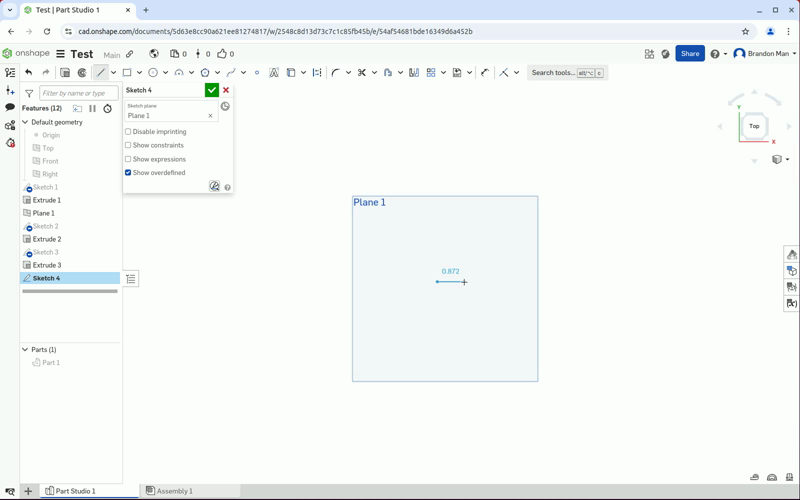
scroll(6)
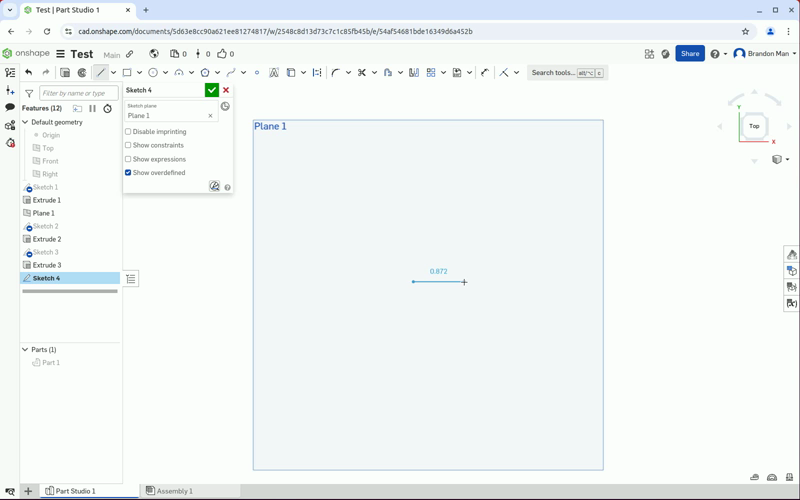
click(464, 281)
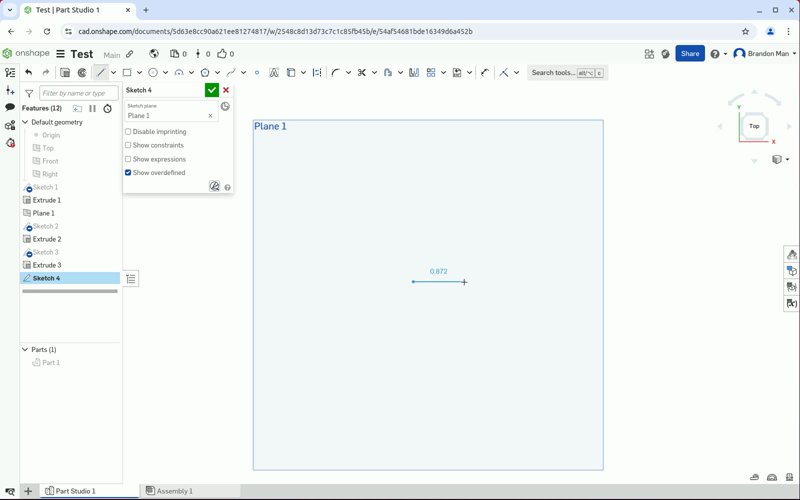
scroll(-6)
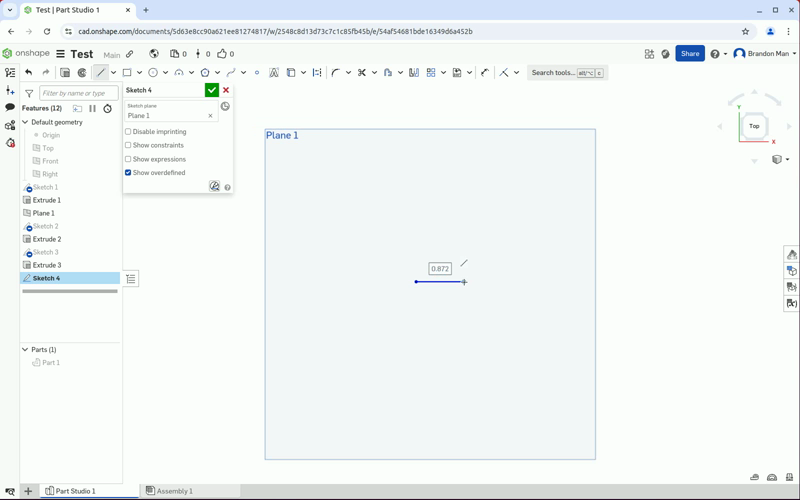
scroll(-6)
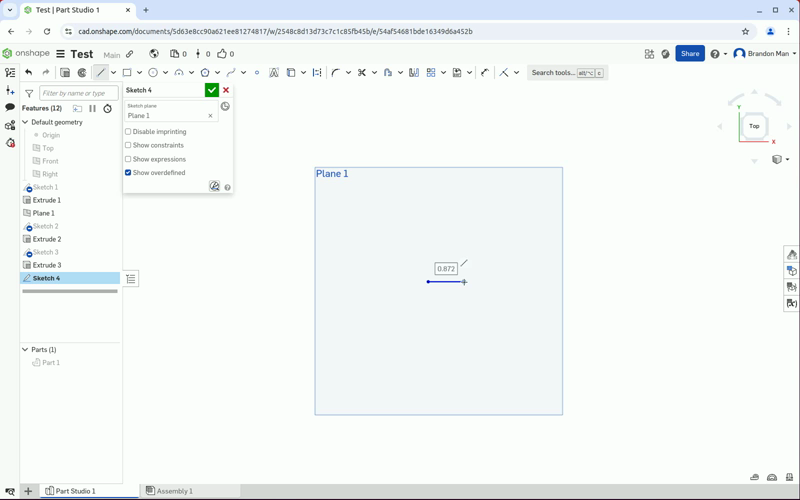
scroll(-6)
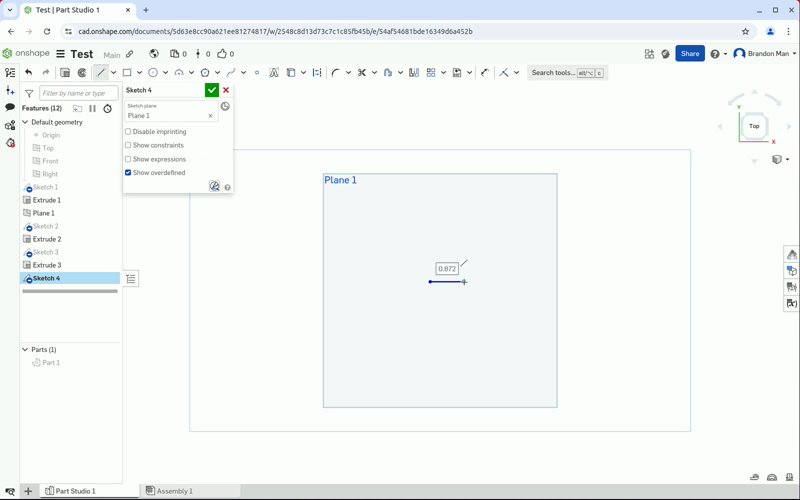
scroll(-6)
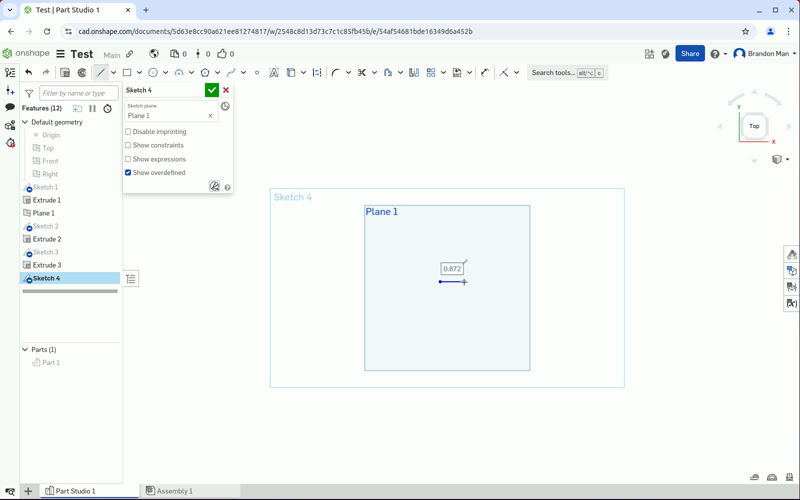
scroll(-6)
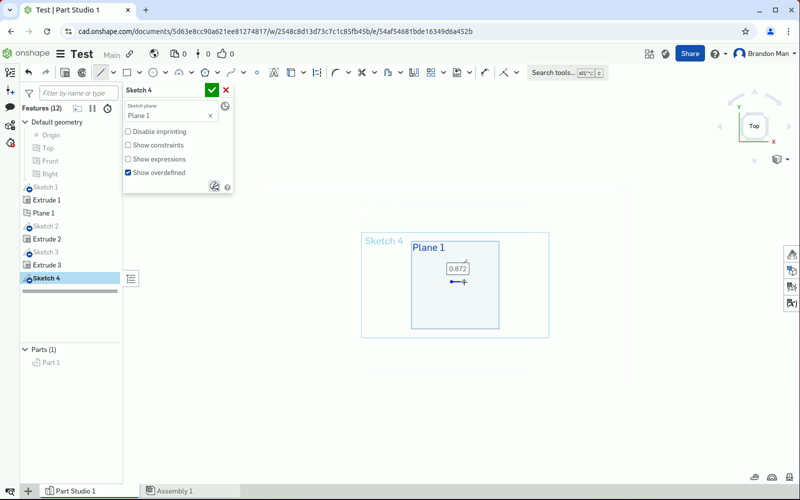
scroll(-6)
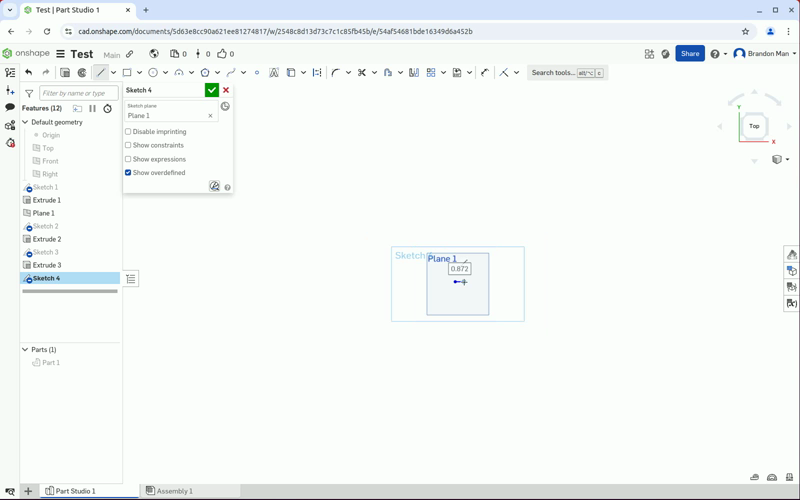
scroll(-6)
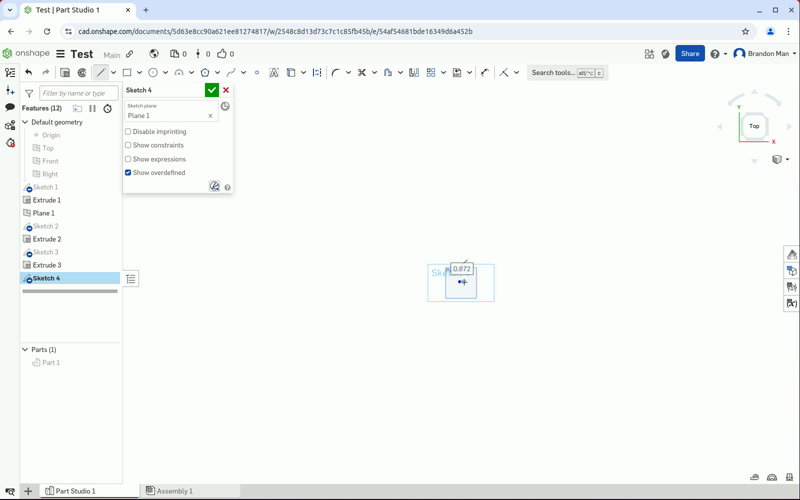
key_up(shift)
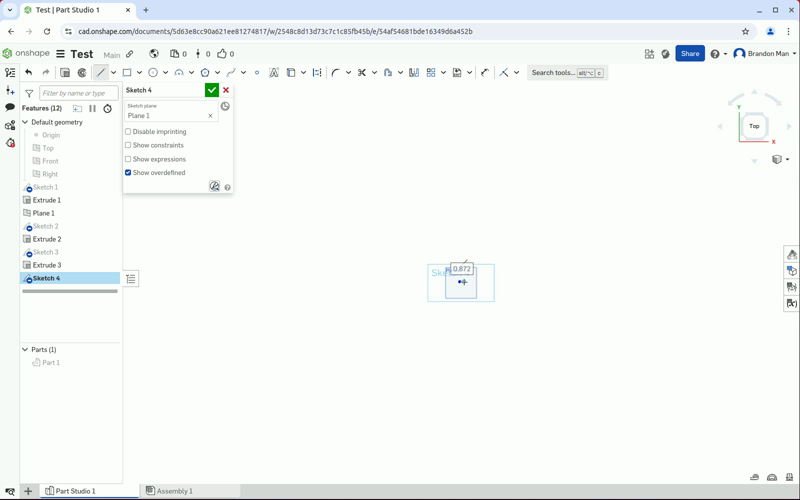
key_down(shift)
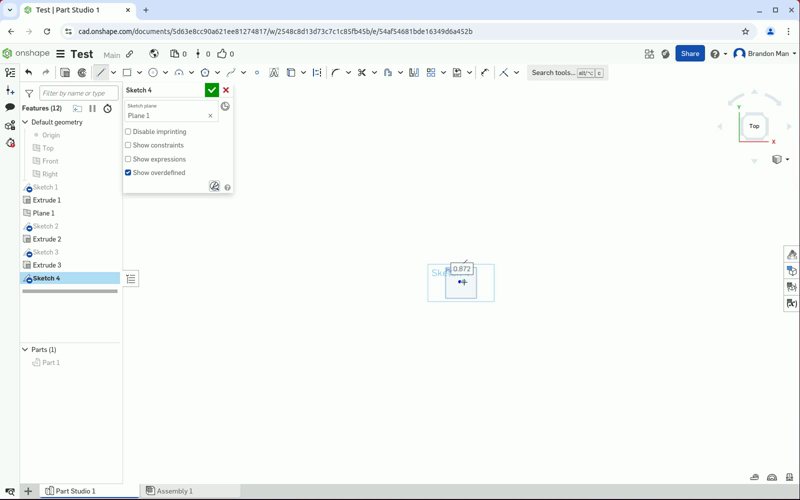
mouse_move(494, 281)
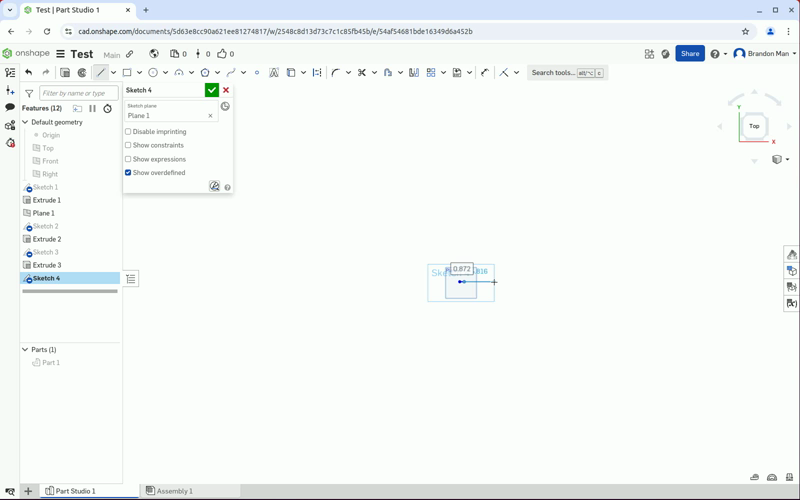
mouse_move(464, 280)
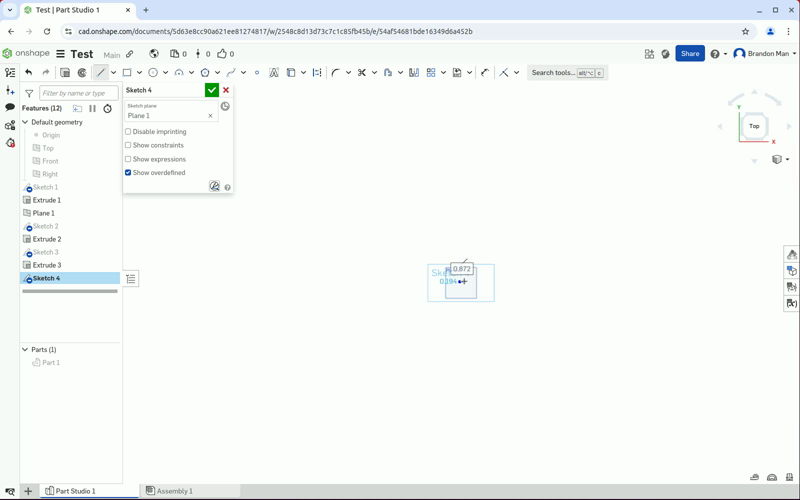
scroll(6)
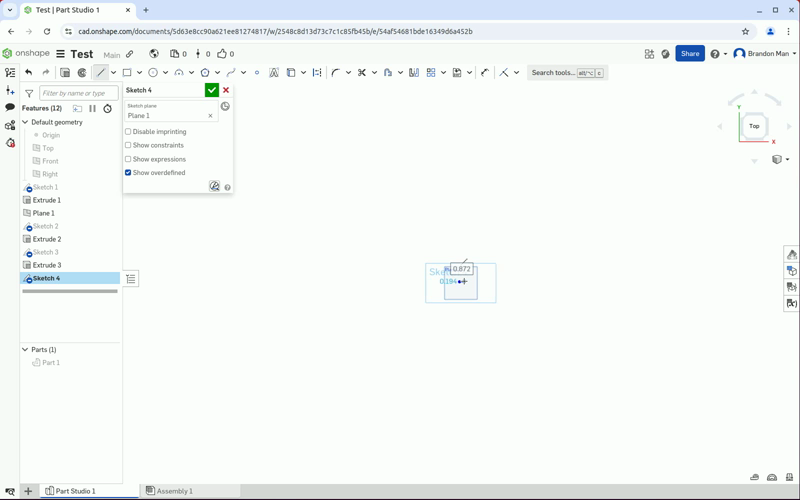
scroll(6)
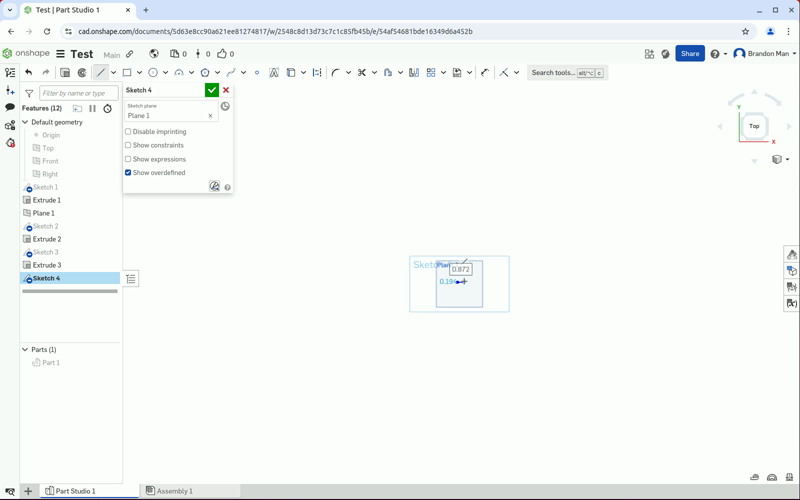
scroll(6)
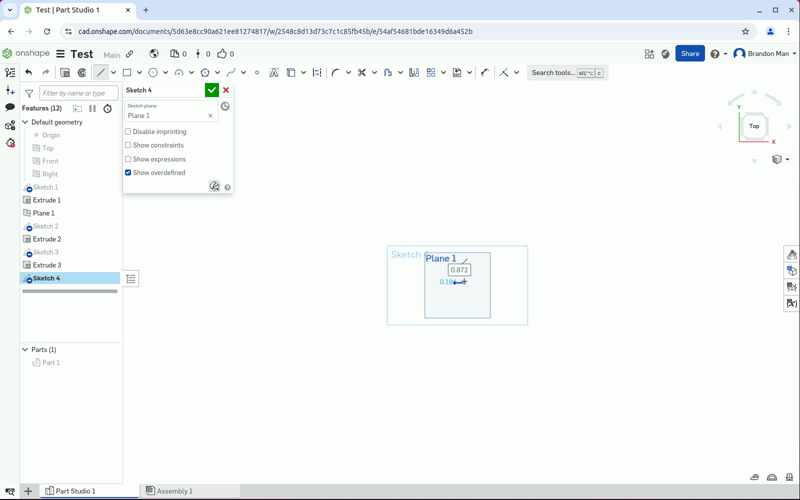
scroll(6)
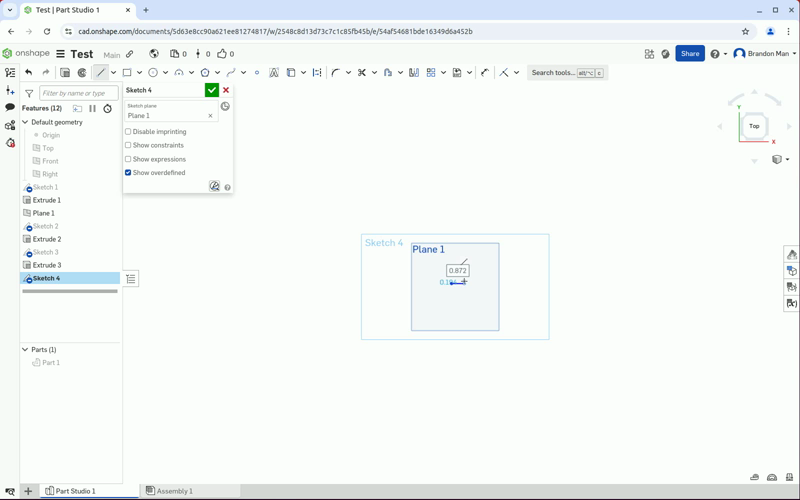
scroll(6)
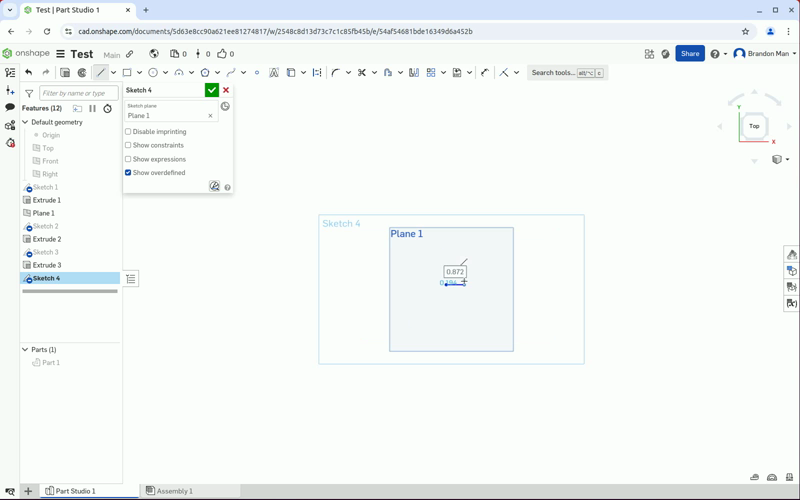
scroll(6)
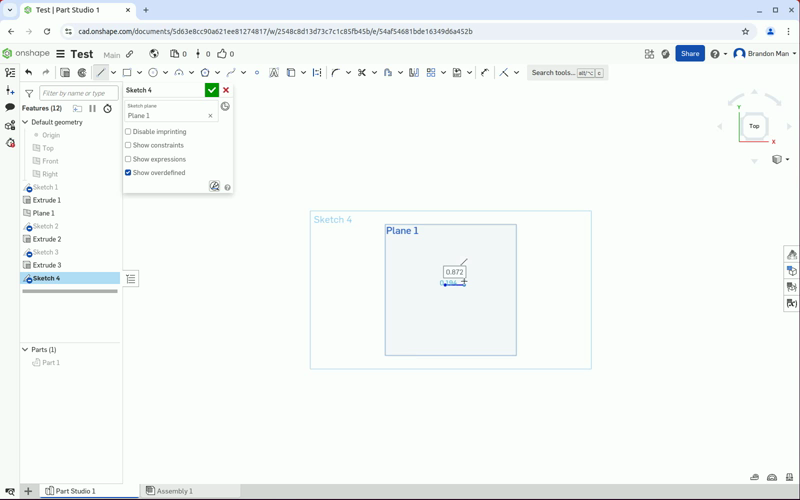
scroll(6)
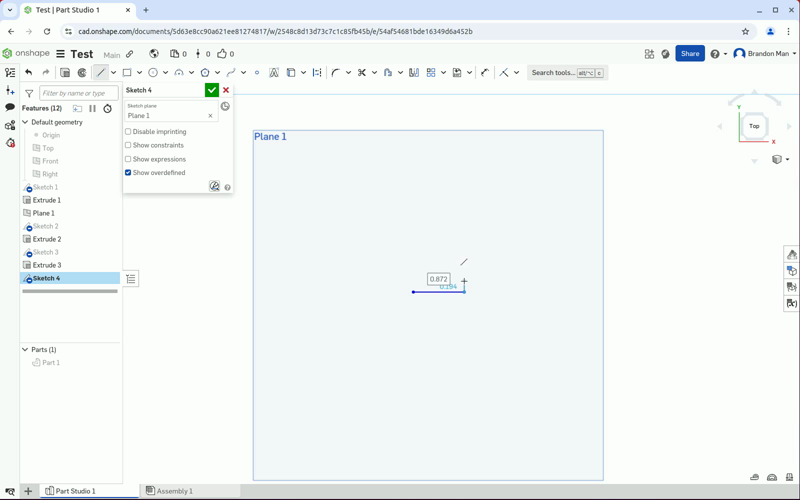
click(464, 280)
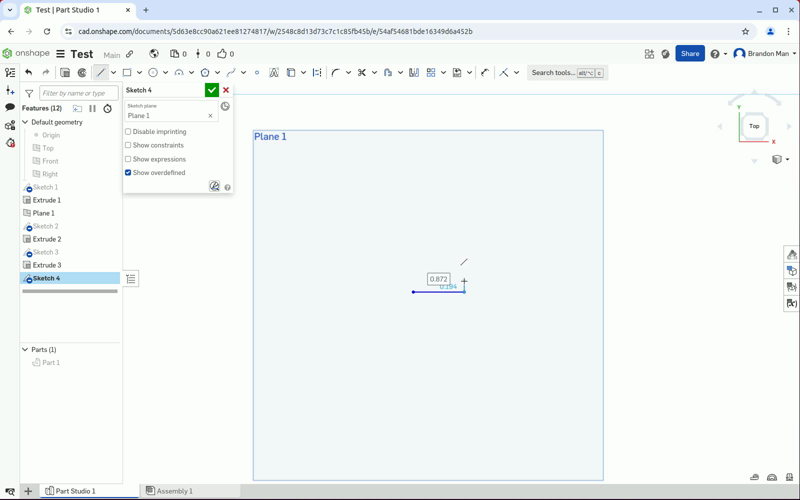
scroll(-6)
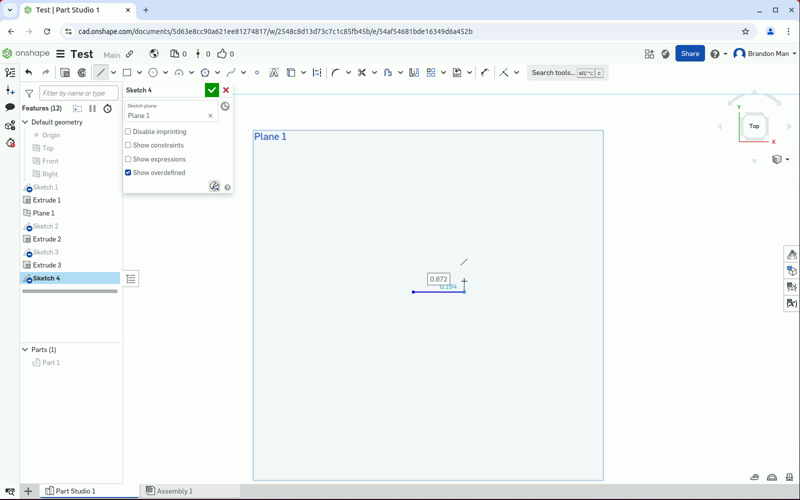
scroll(-6)
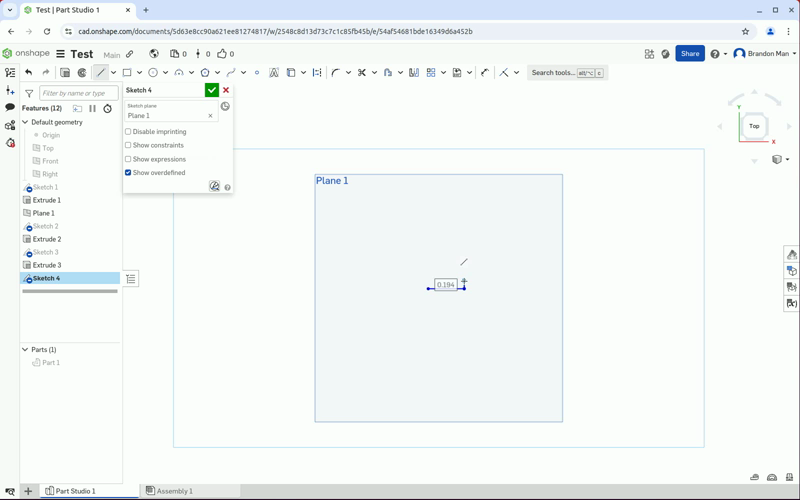
scroll(-6)
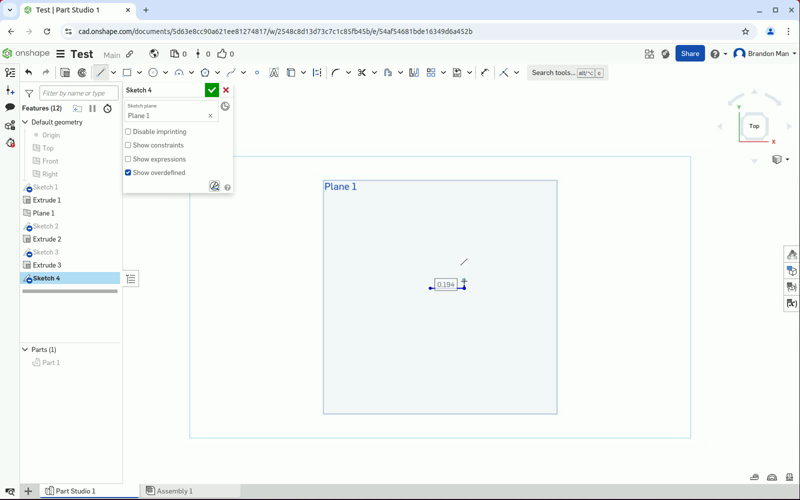
scroll(-6)
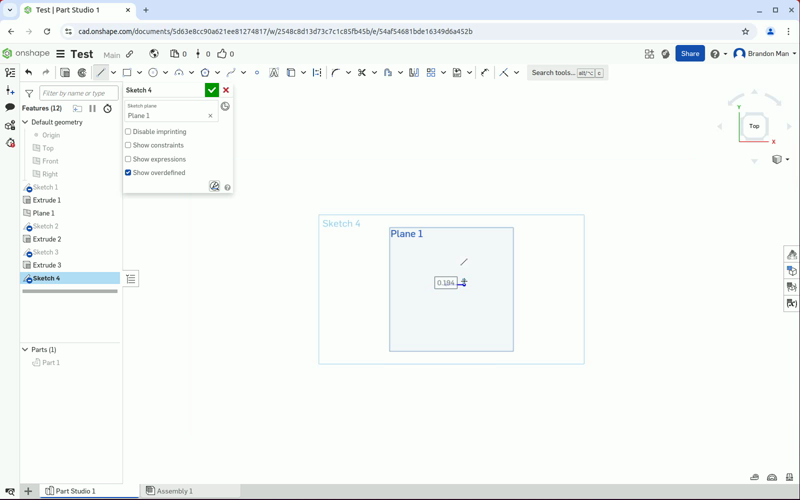
scroll(-6)
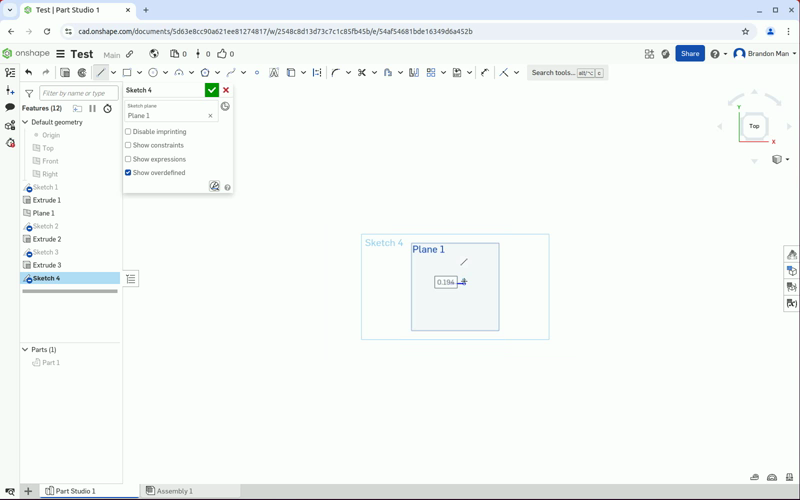
scroll(-6)
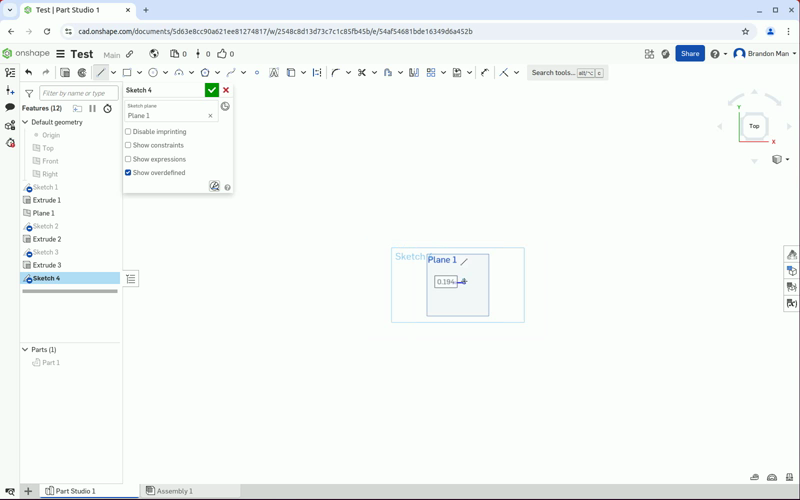
scroll(-6)
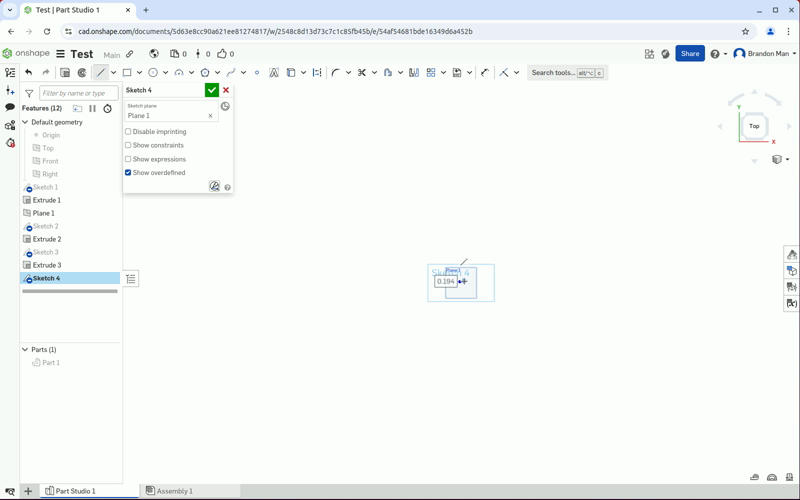
key_up(shift)
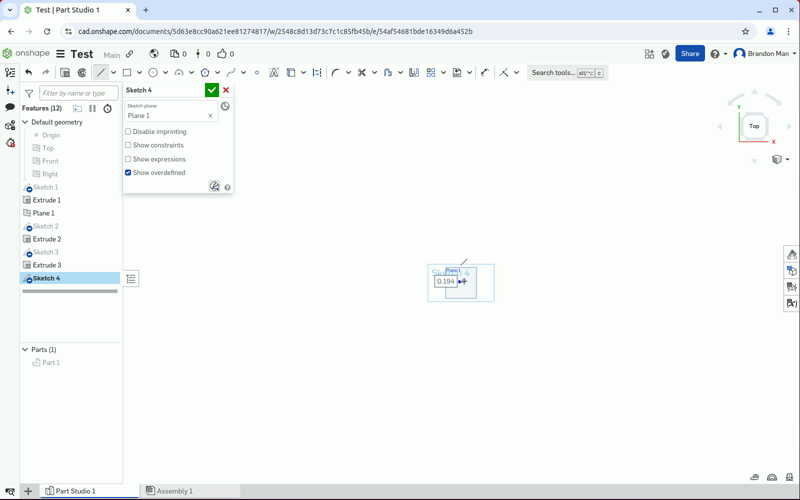
key_down(shift)
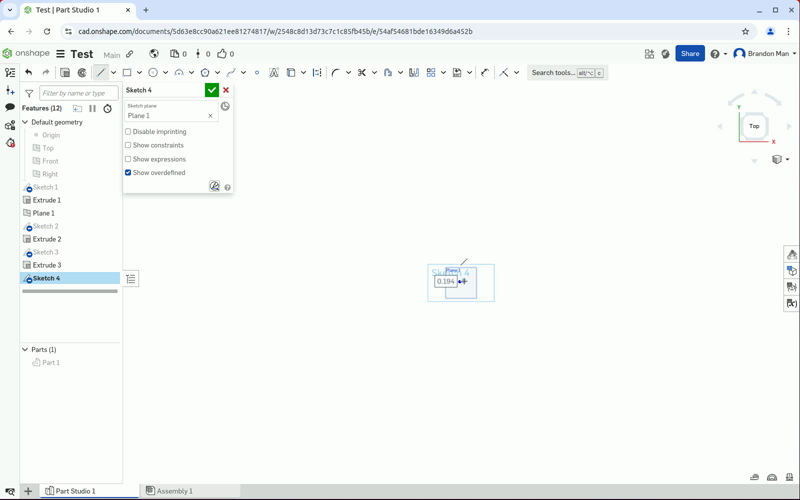
mouse_move(494, 280)
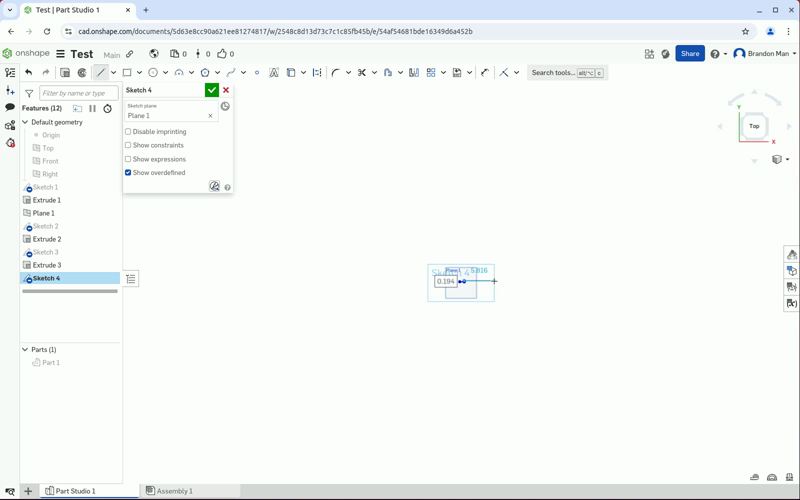
mouse_move(459, 280)
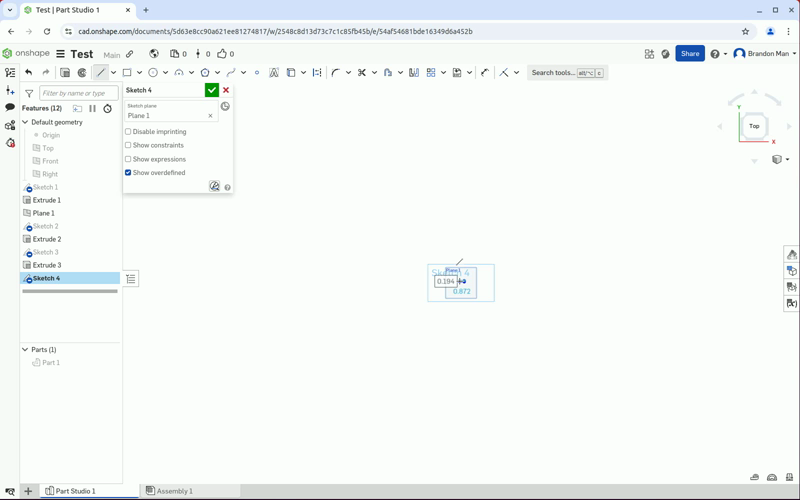
scroll(6)
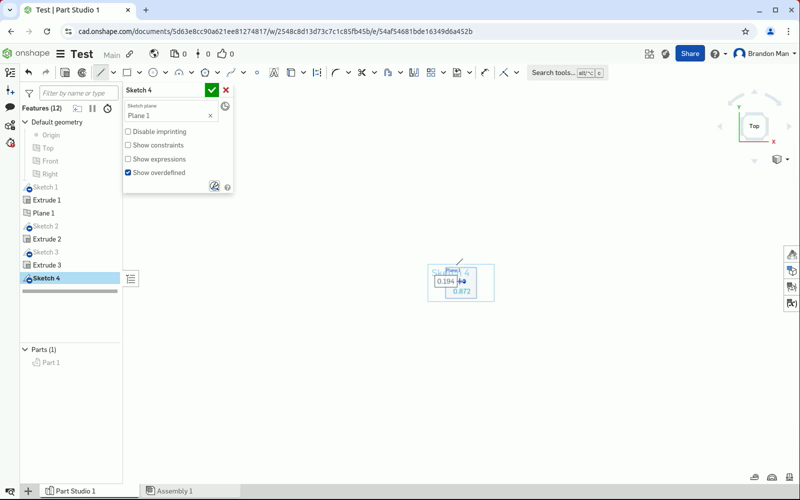
scroll(6)
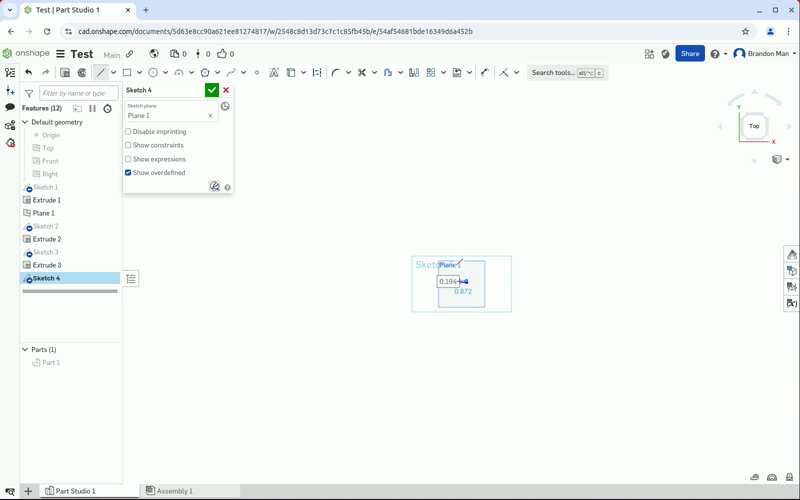
scroll(6)
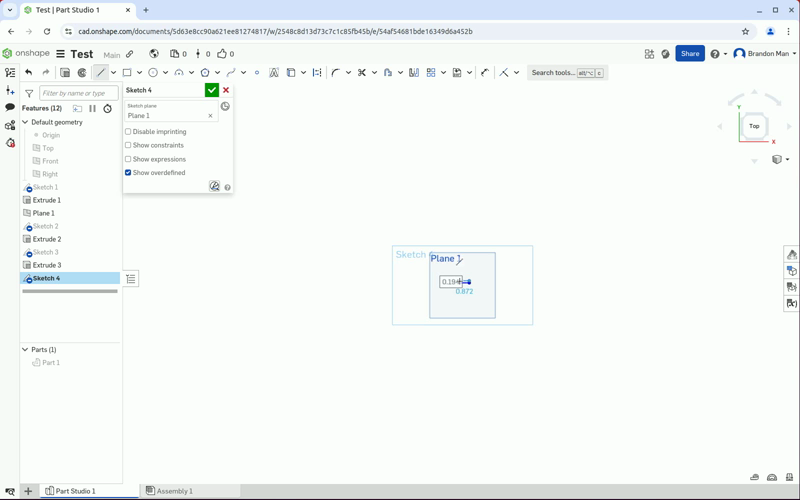
scroll(6)
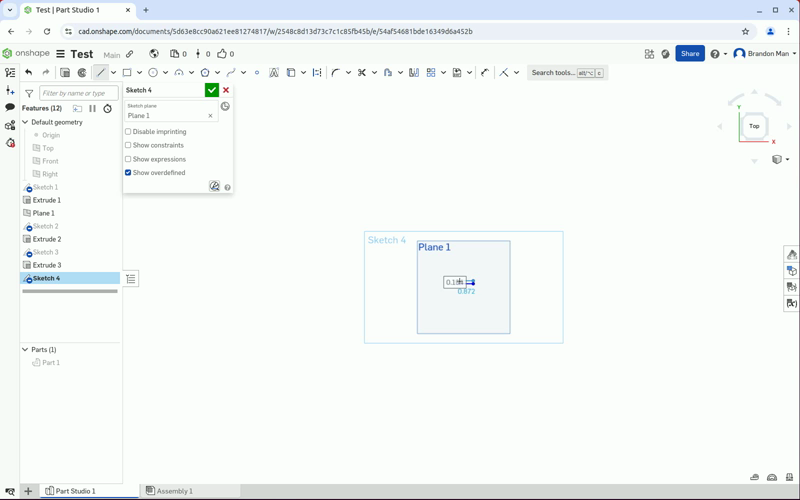
scroll(6)
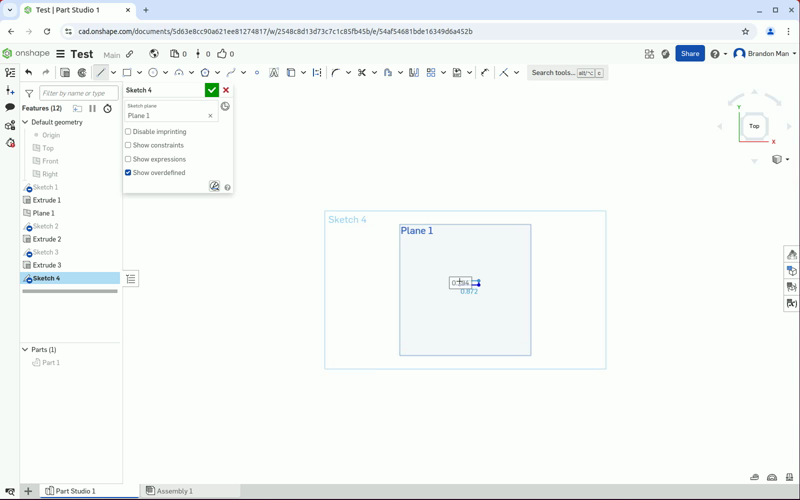
scroll(6)
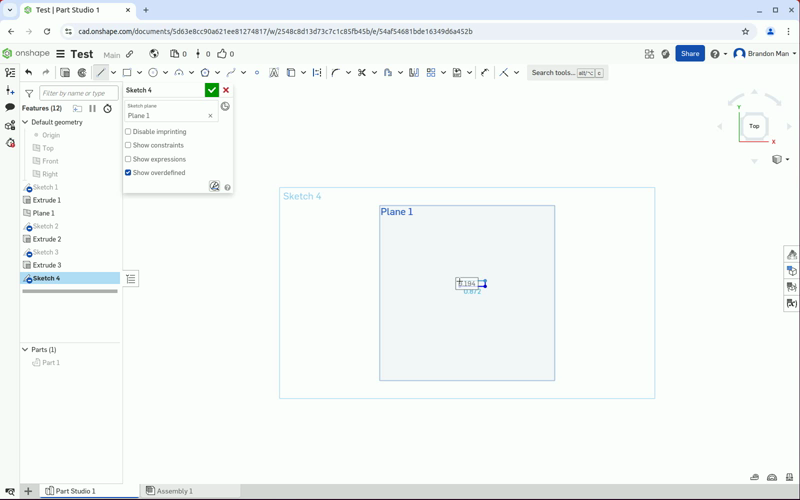
scroll(6)
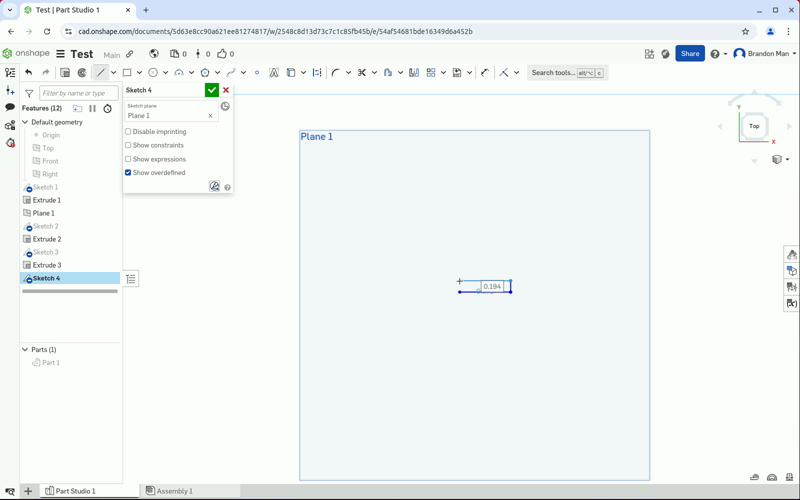
click(459, 280)
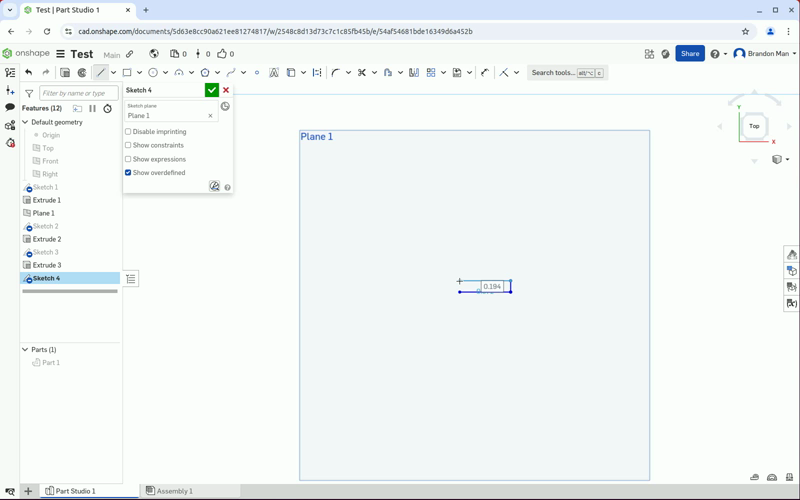
scroll(-6)
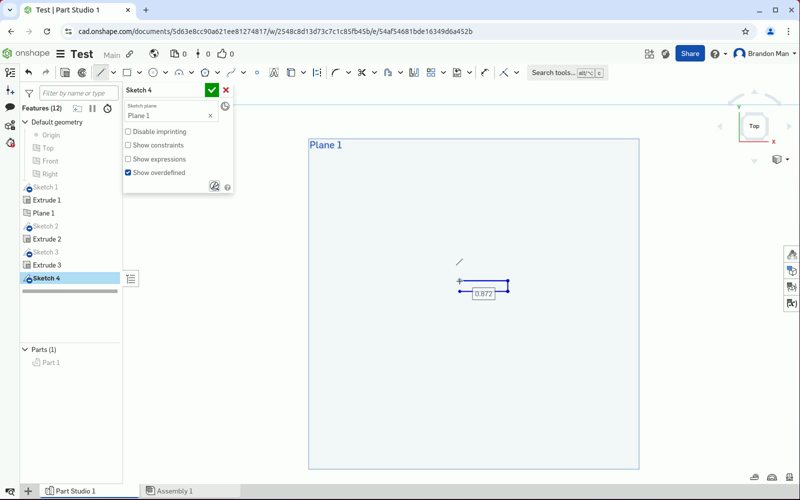
scroll(-6)
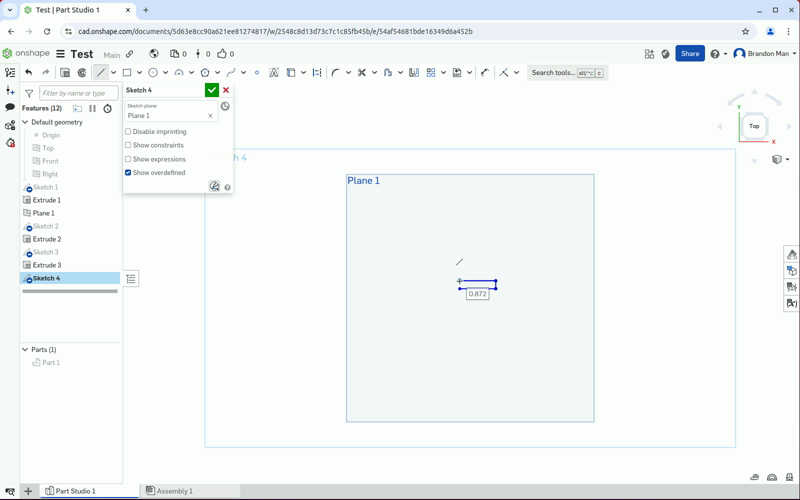
scroll(-6)
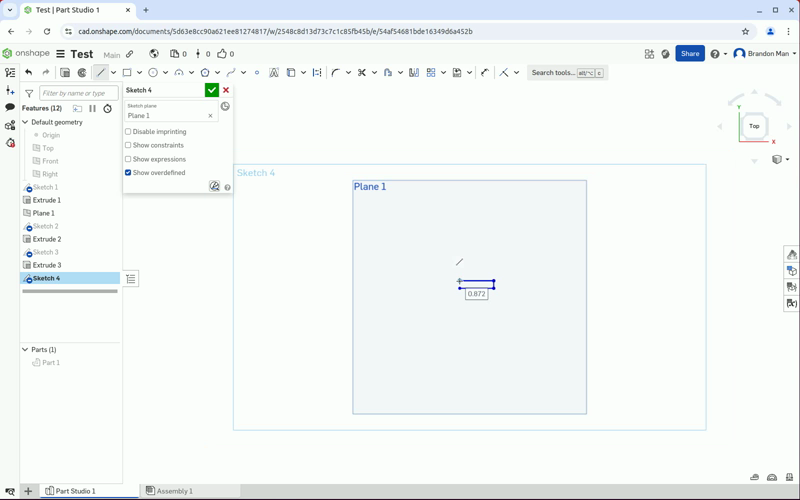
scroll(-6)
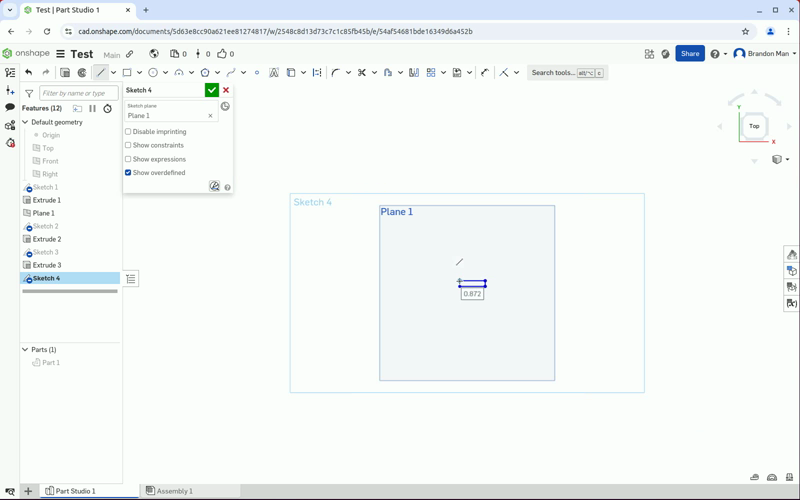
scroll(-6)
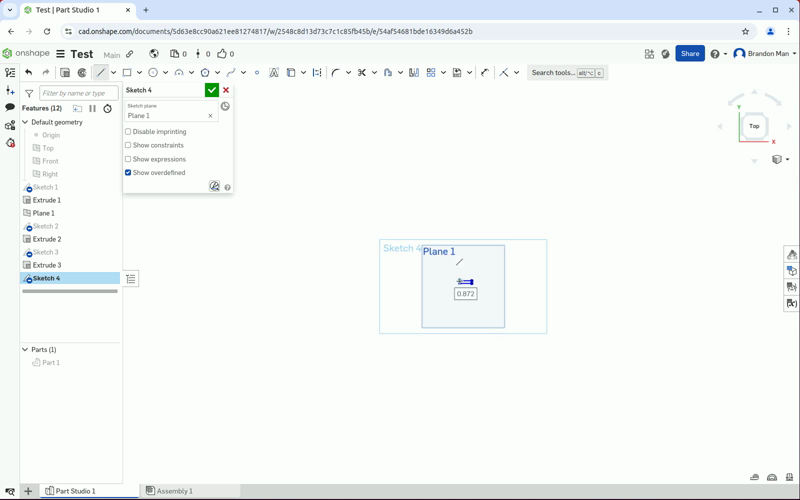
scroll(-6)
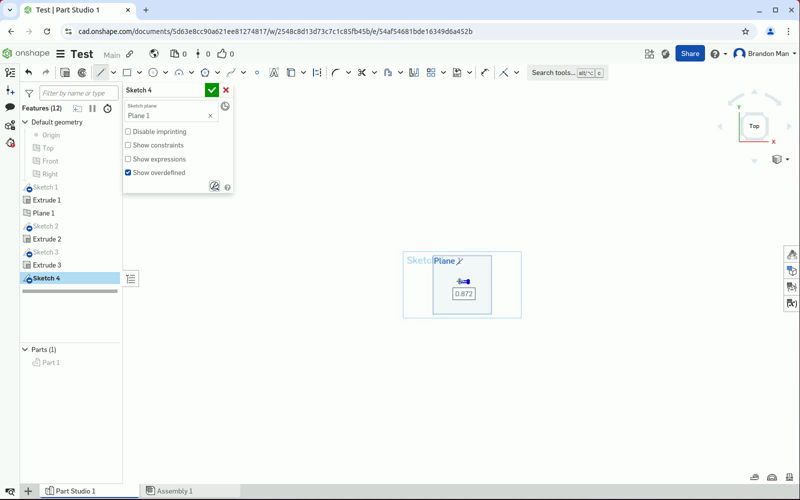
scroll(-6)
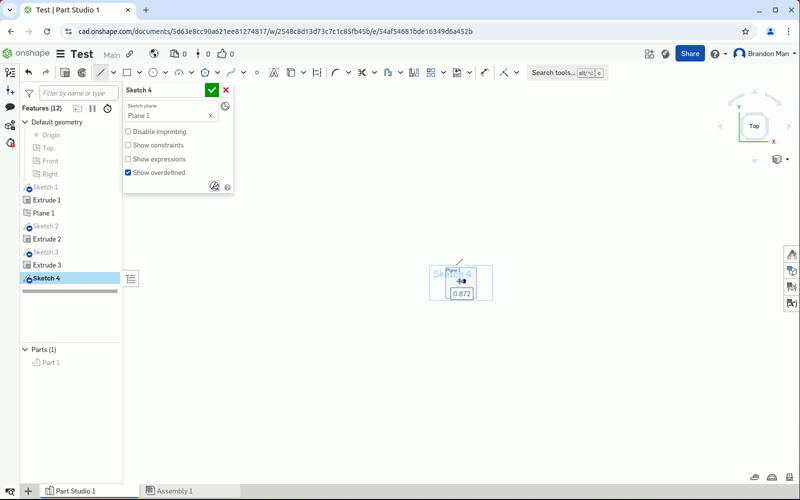
key_up(shift)
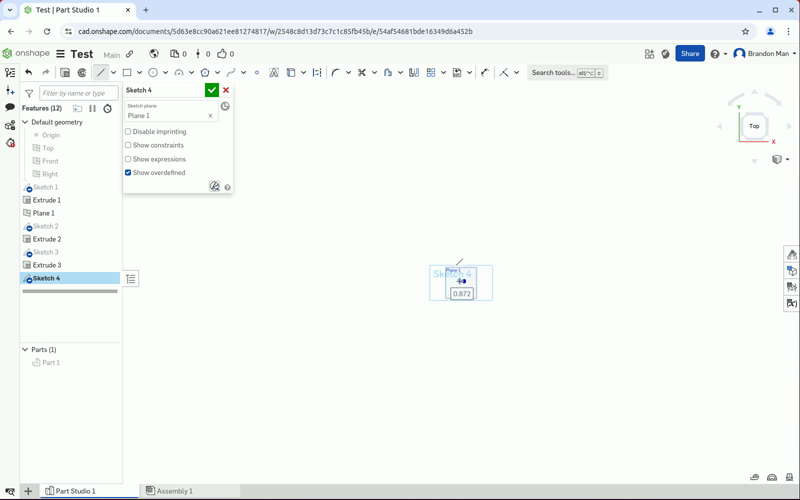
mouse_move(489, 280)
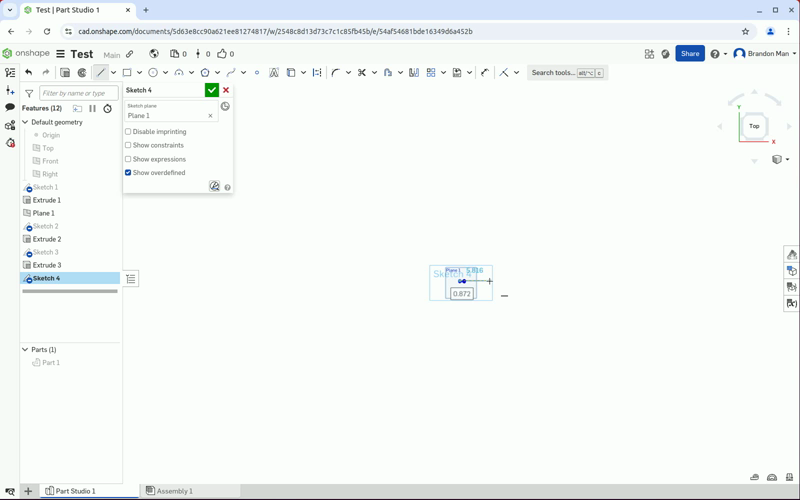
key_down(shift)
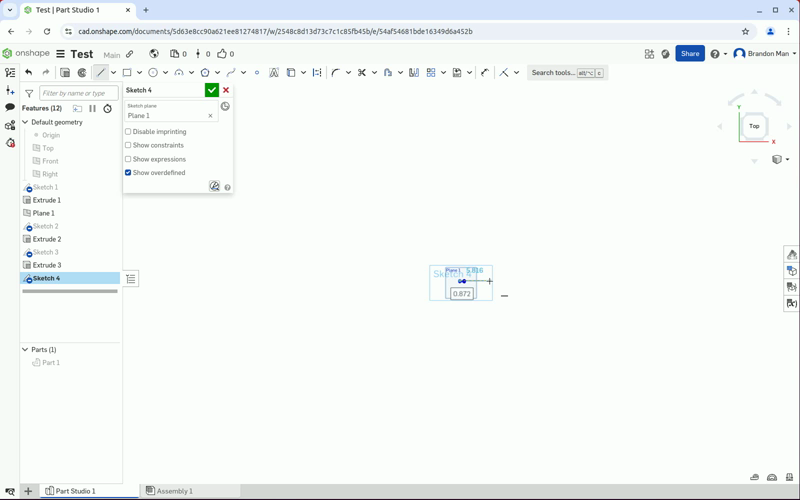
mouse_move(459, 281)
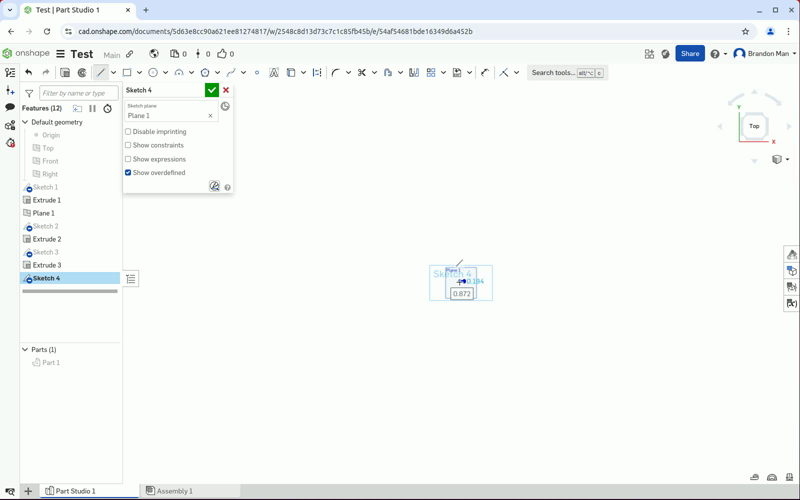
scroll(6)
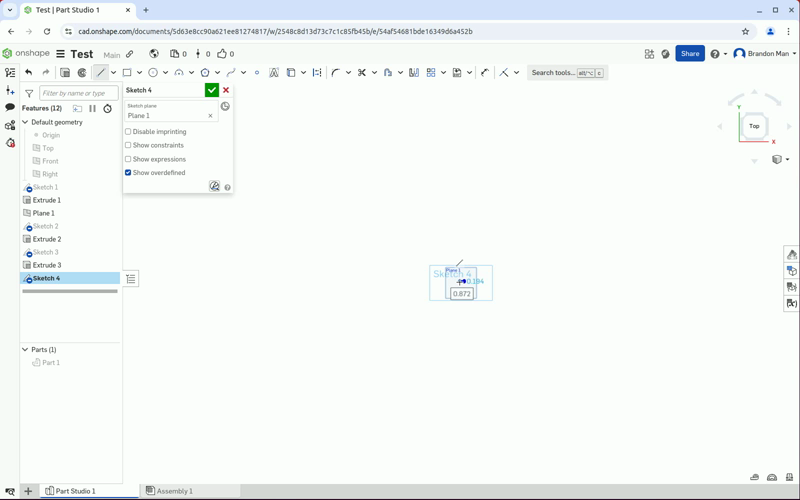
scroll(6)
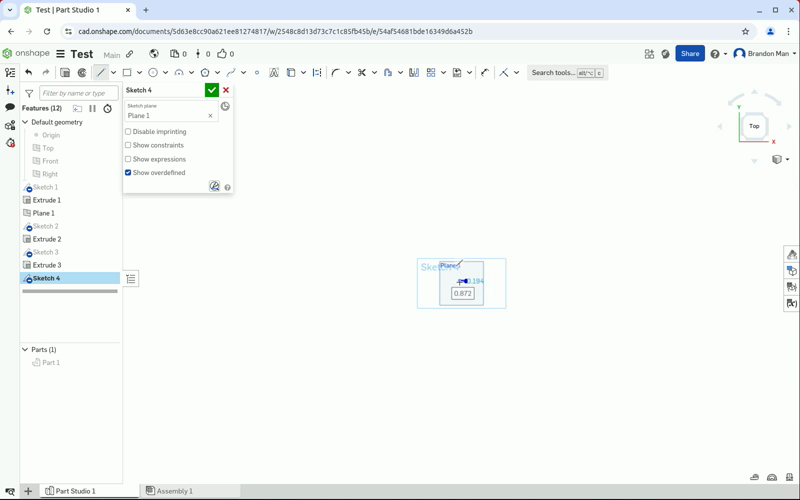
scroll(6)
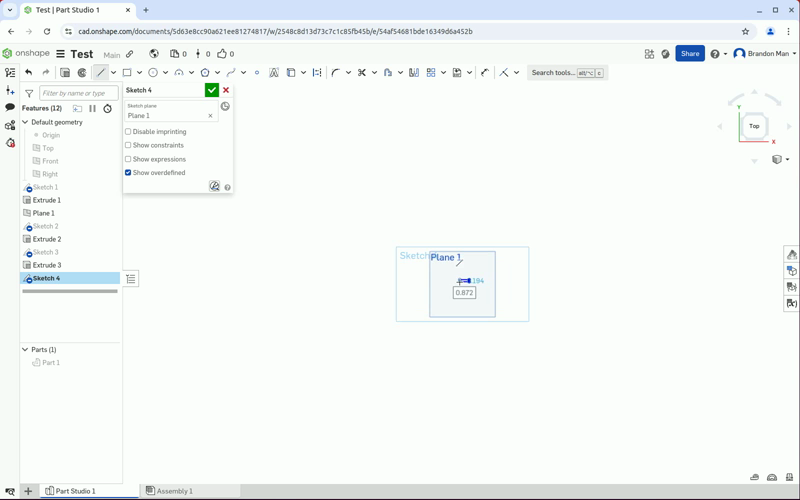
scroll(6)
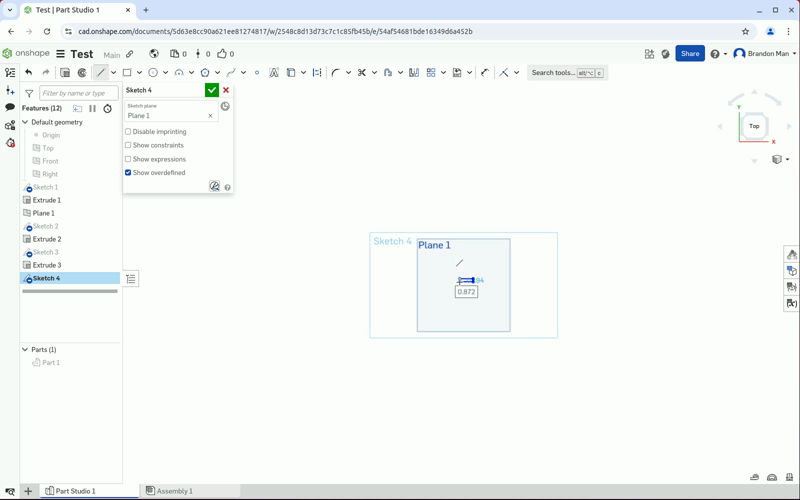
scroll(6)
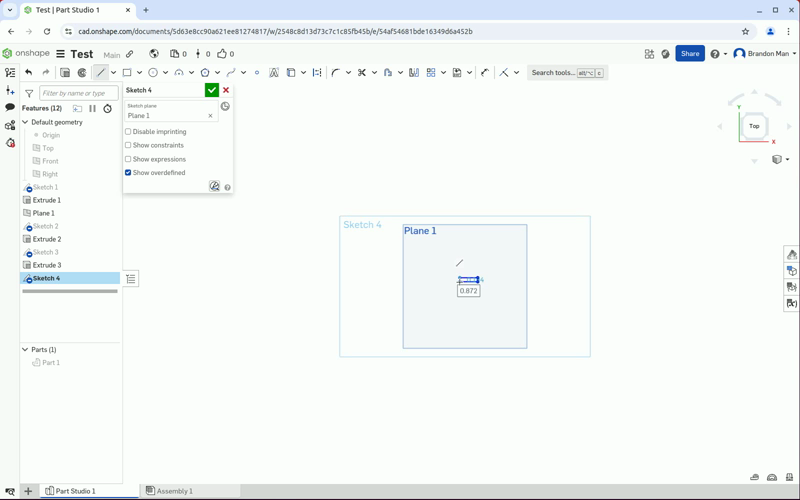
scroll(6)
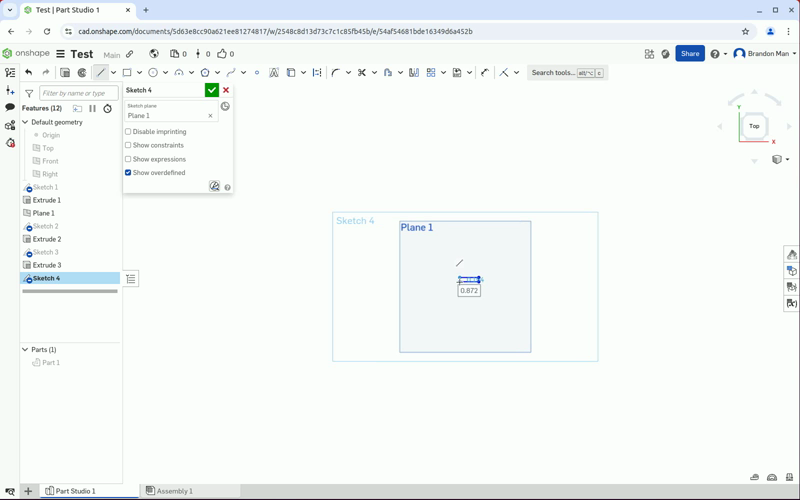
scroll(6)
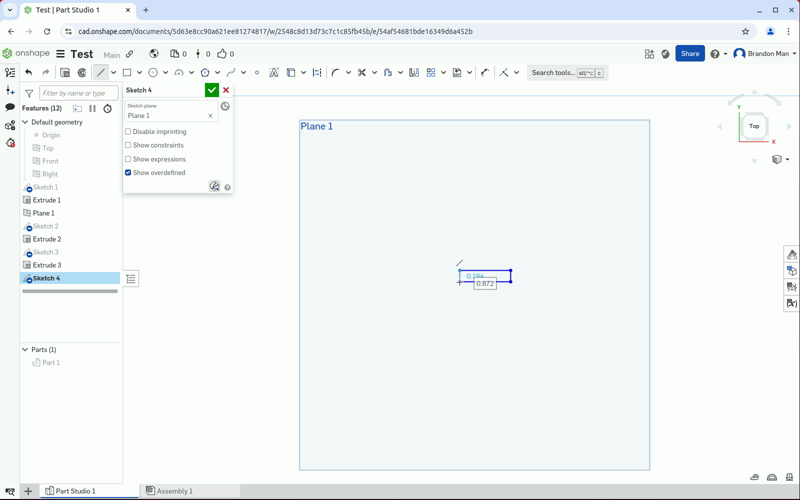
key_up(shift)
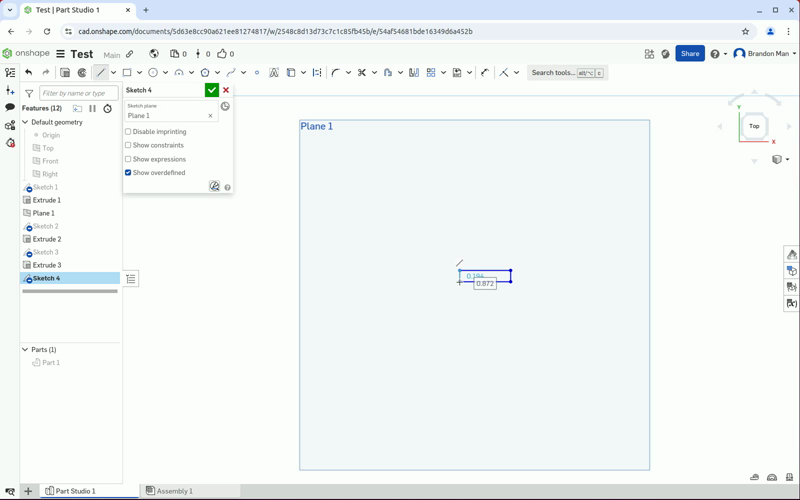
click(459, 281)
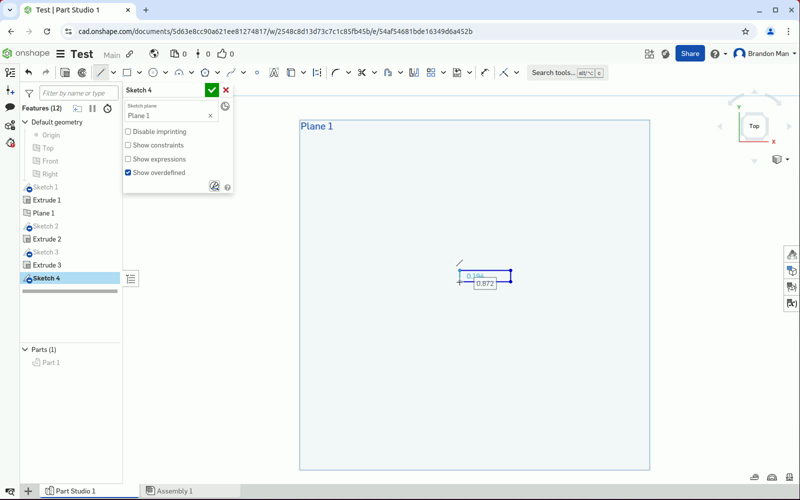
scroll(-6)
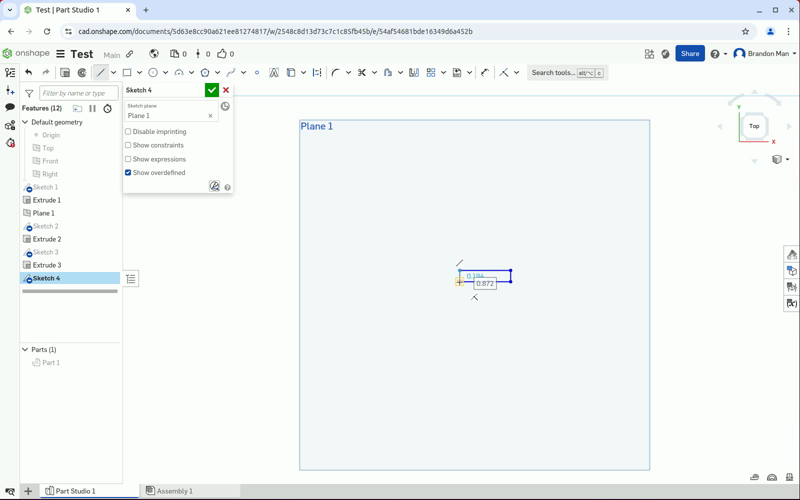
scroll(-6)
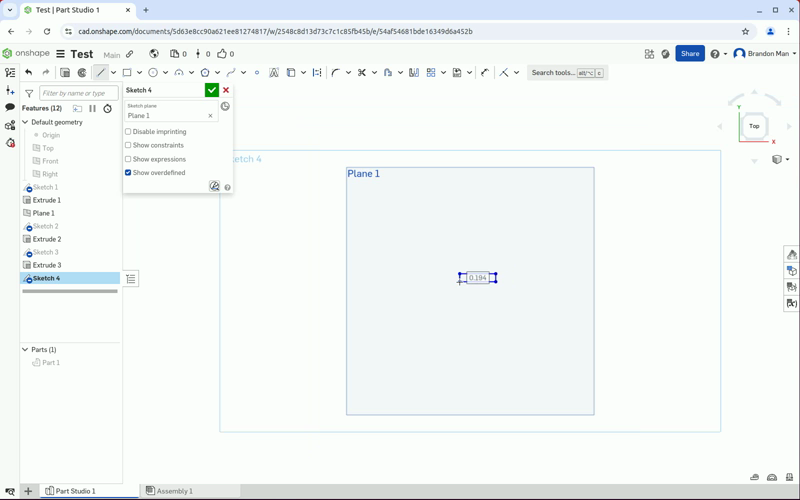
scroll(-6)
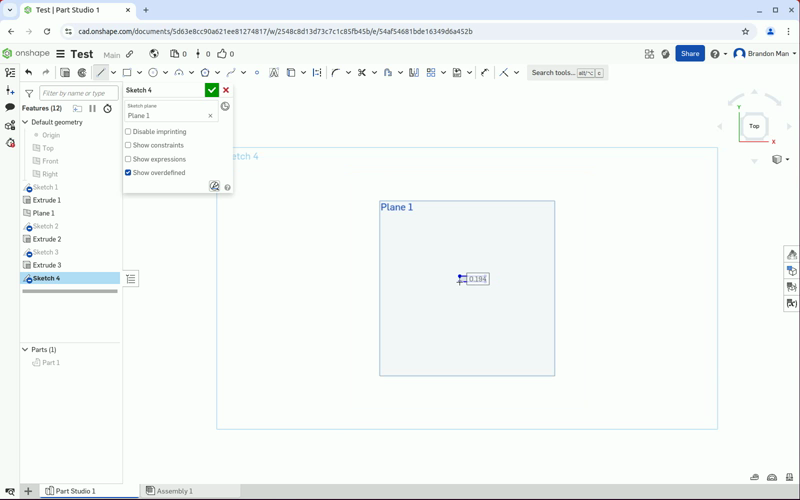
scroll(-6)
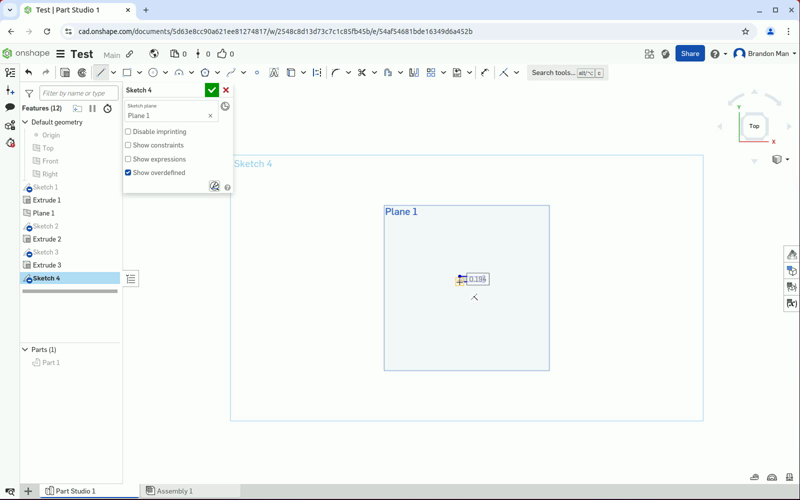
scroll(-6)
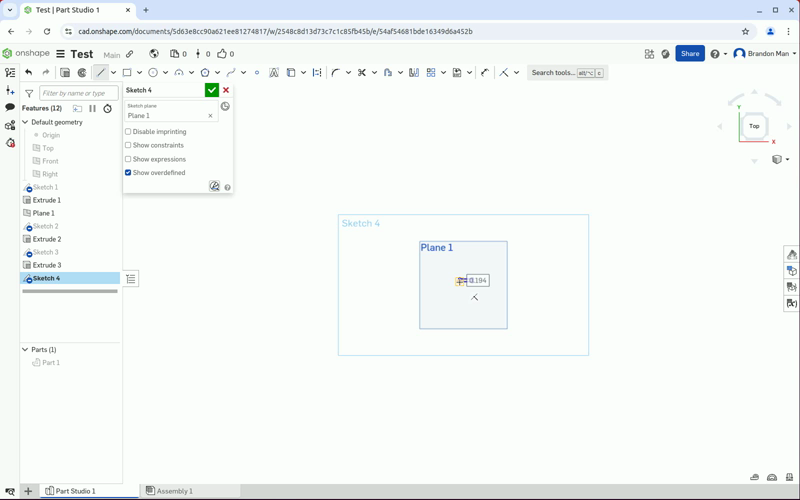
scroll(-6)
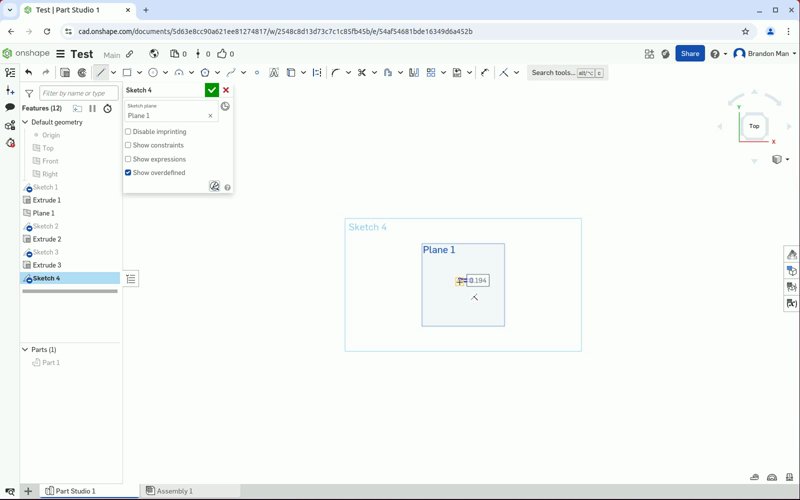
scroll(-6)
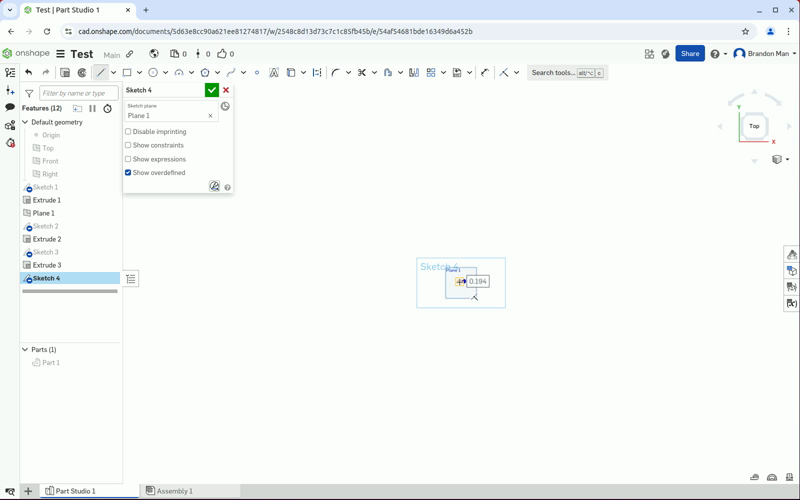
key(esc)
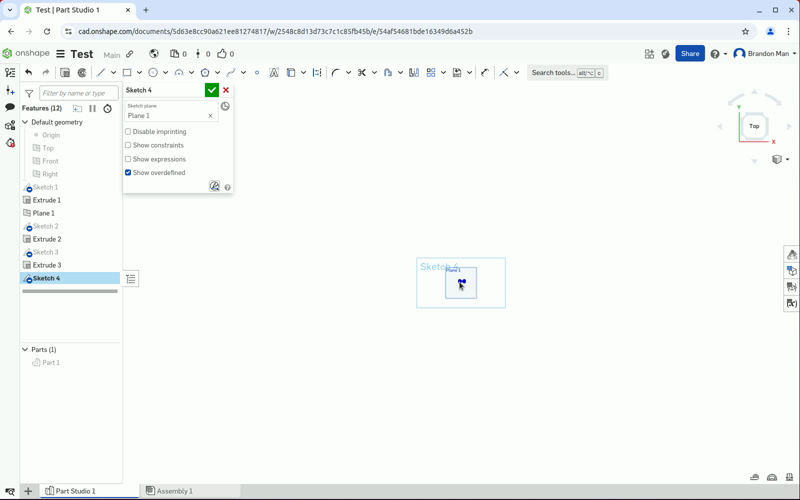
mouse_move(464, 281)
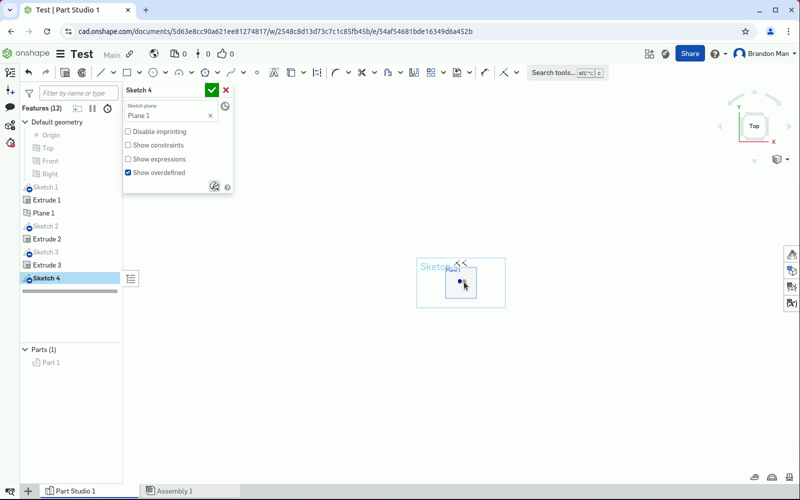
scroll(6)
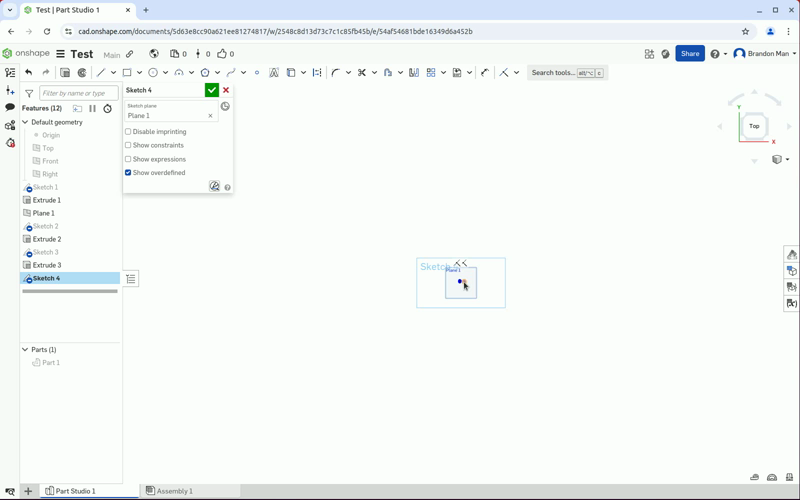
scroll(6)
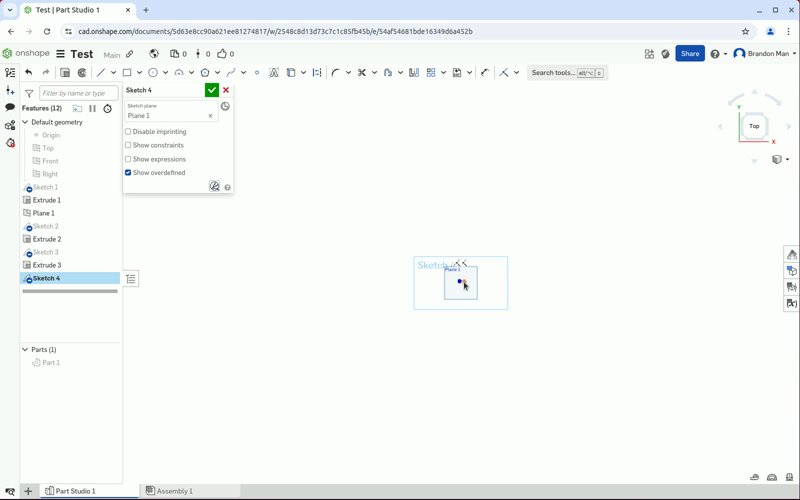
scroll(6)
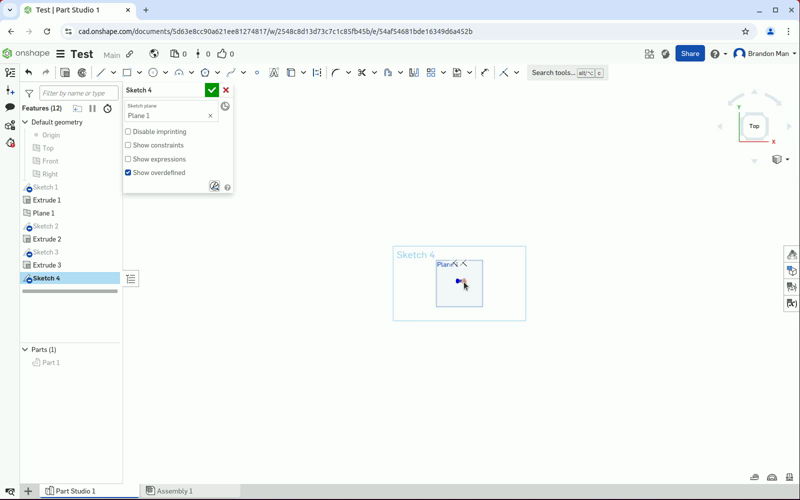
scroll(6)
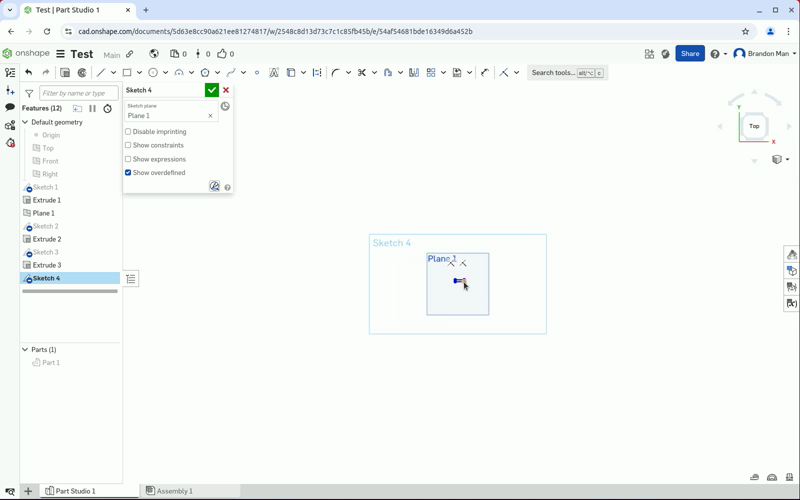
scroll(6)
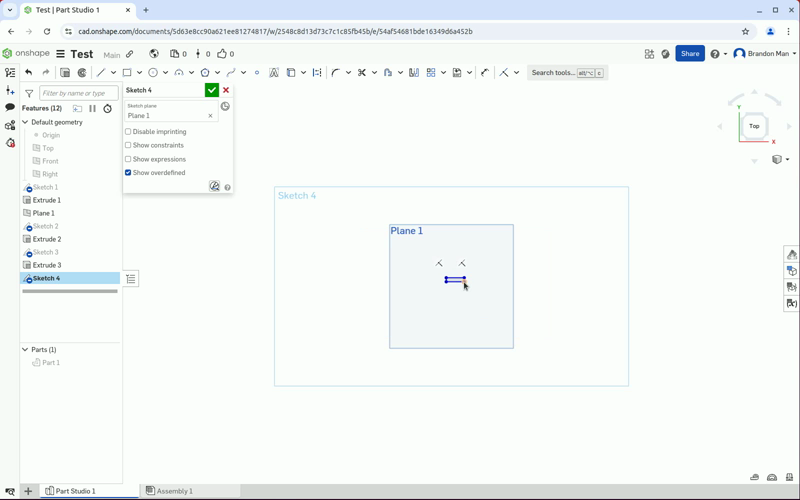
scroll(6)
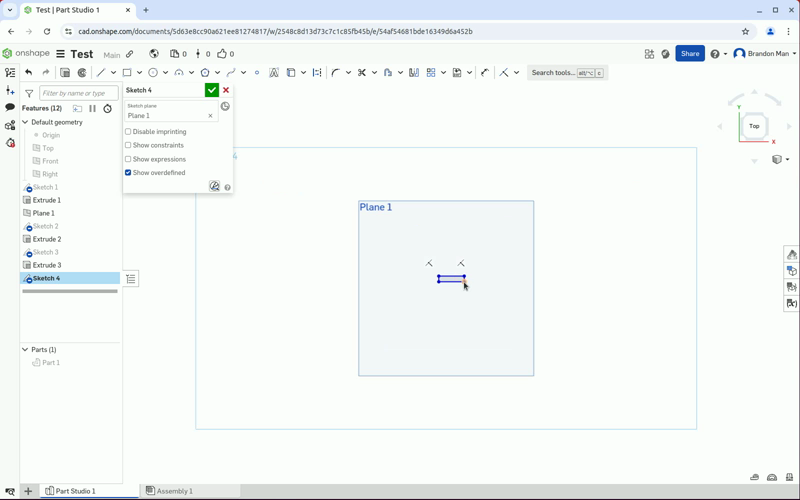
scroll(6)
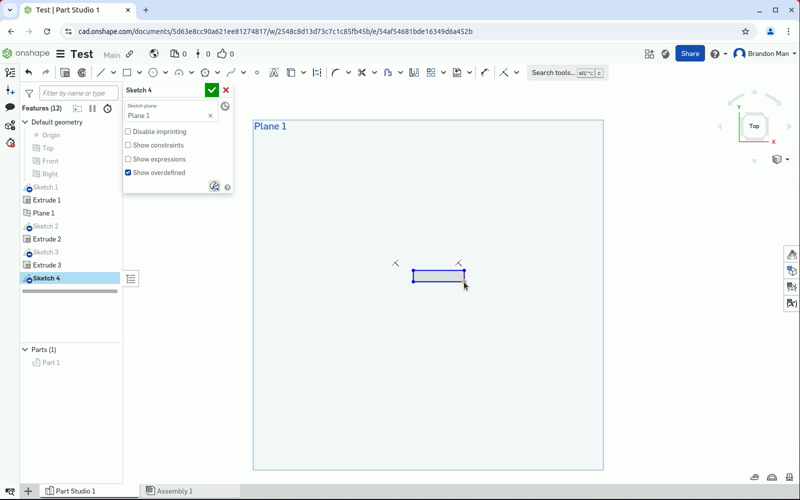
click(464, 281)
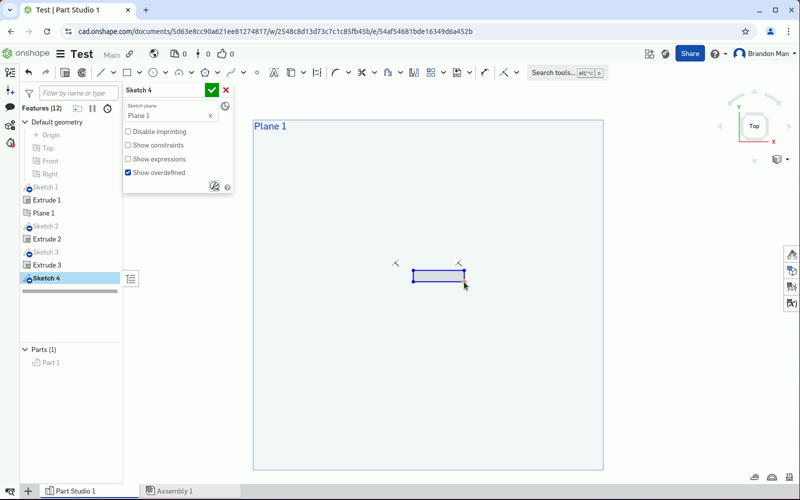
scroll(-6)
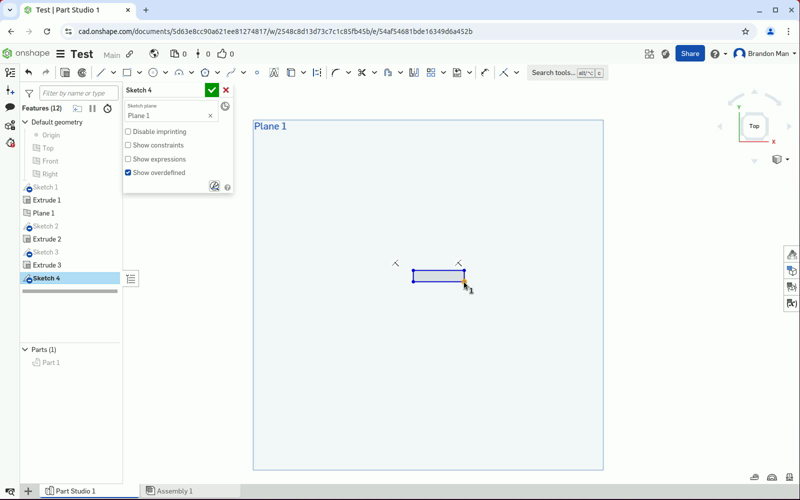
scroll(-6)
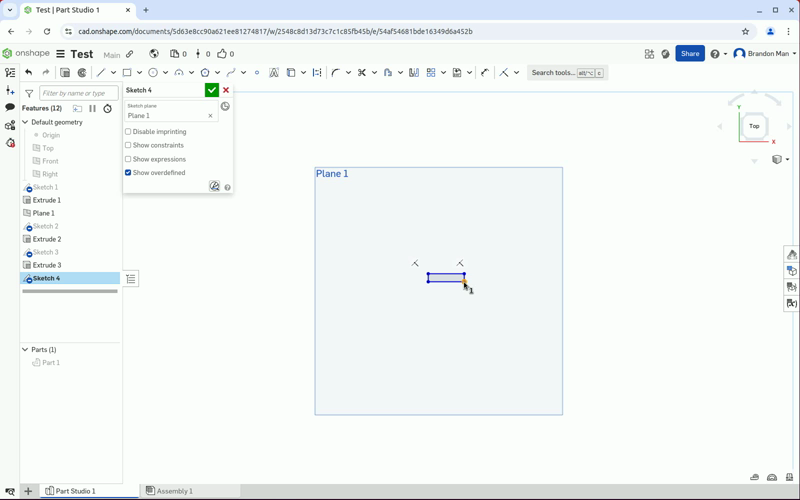
scroll(-6)
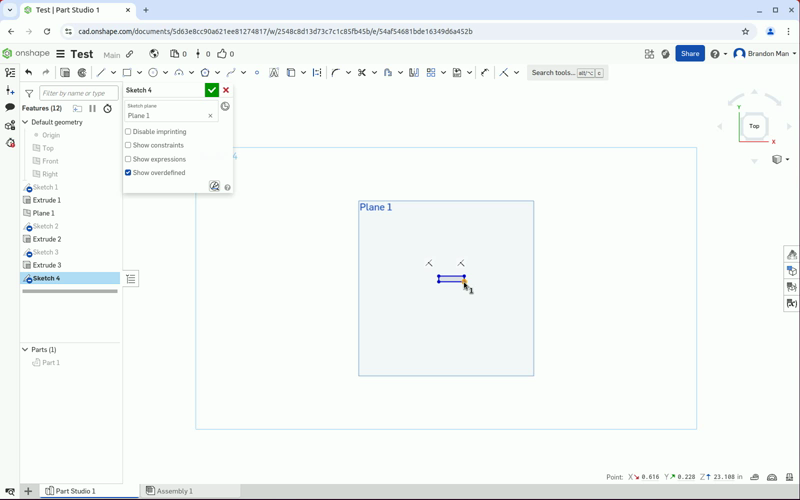
scroll(-6)
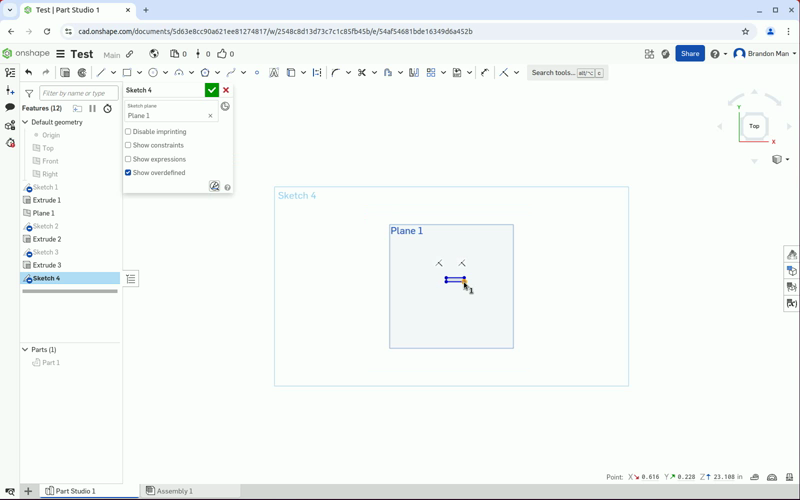
scroll(-6)
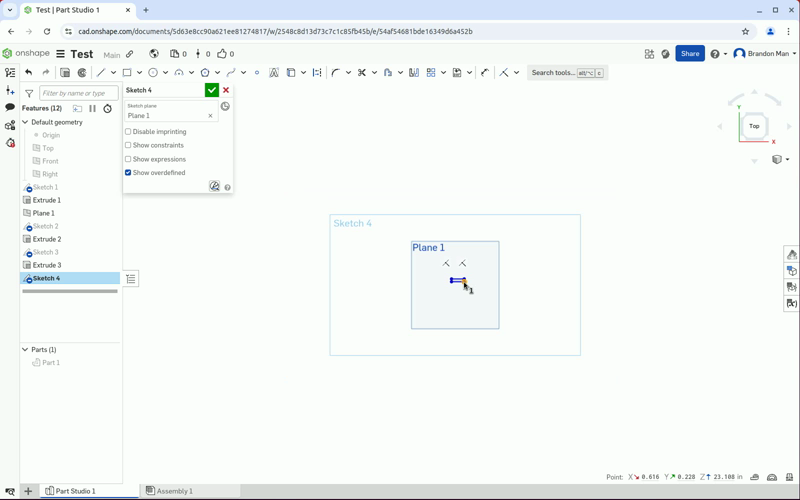
scroll(-6)
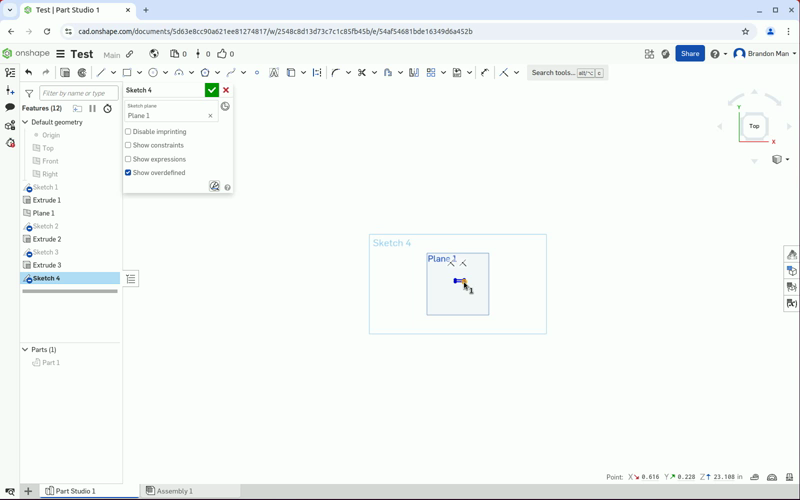
scroll(-6)
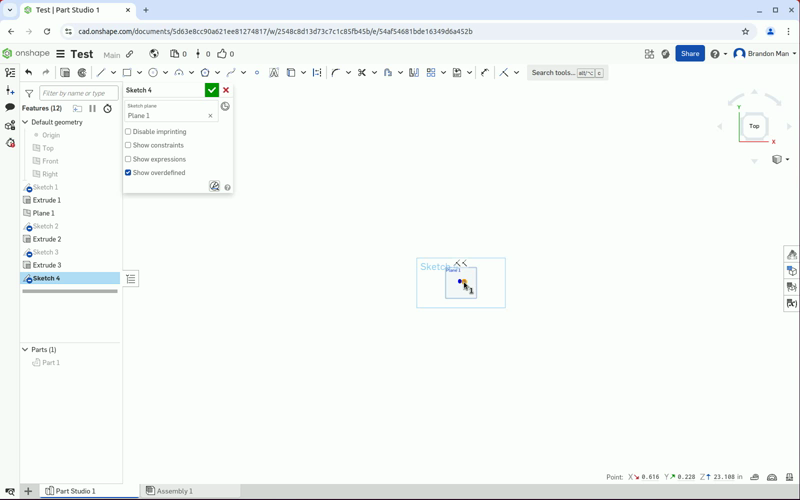
mouse_move(73, 352)
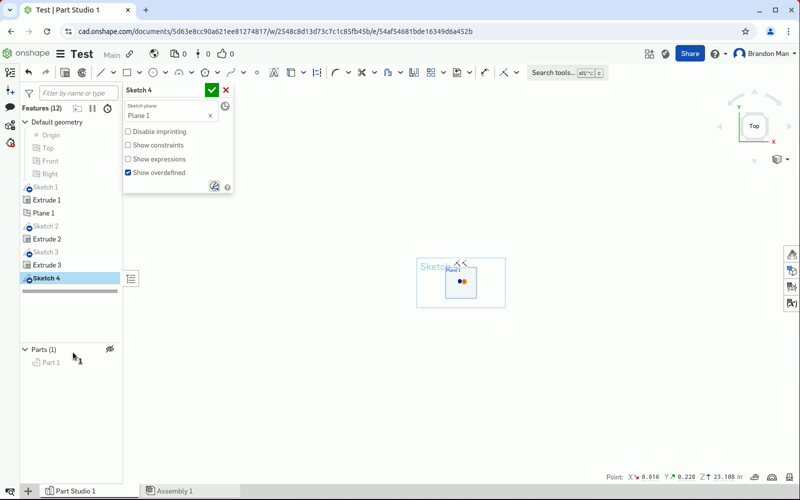
key(shift+y)
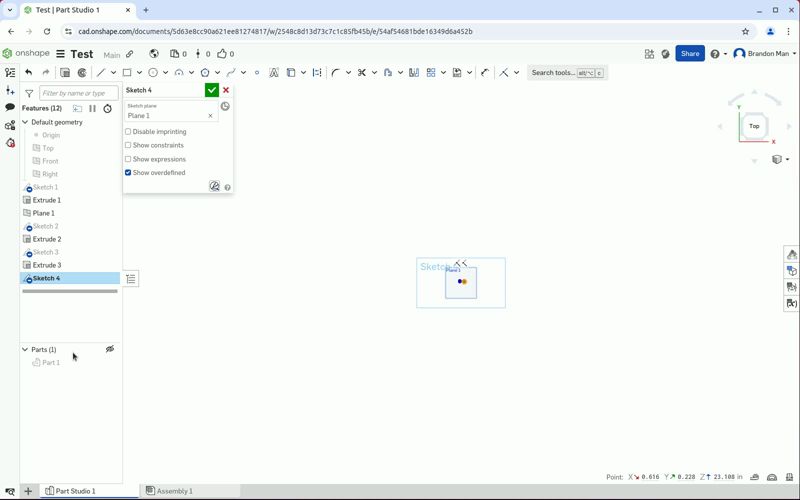
key(shift+e)
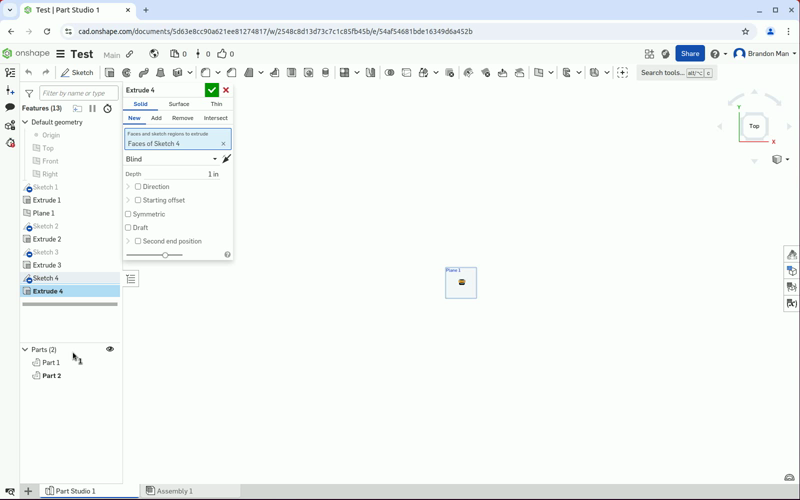
mouse_move(143, 106)
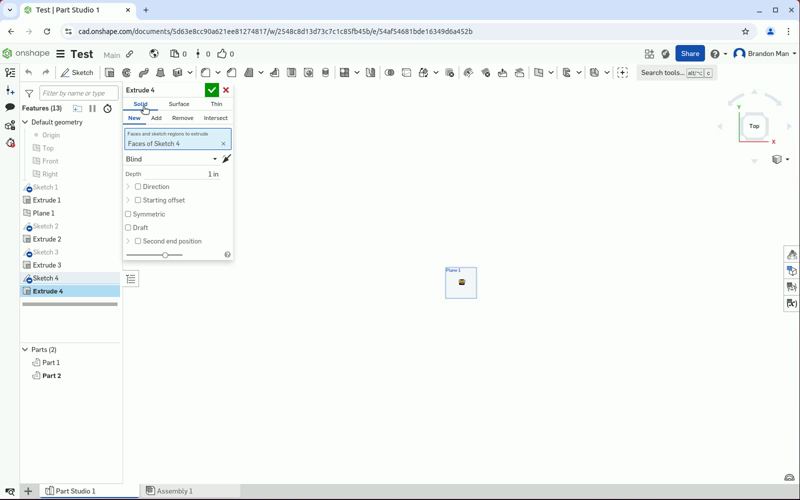
click(143, 106)
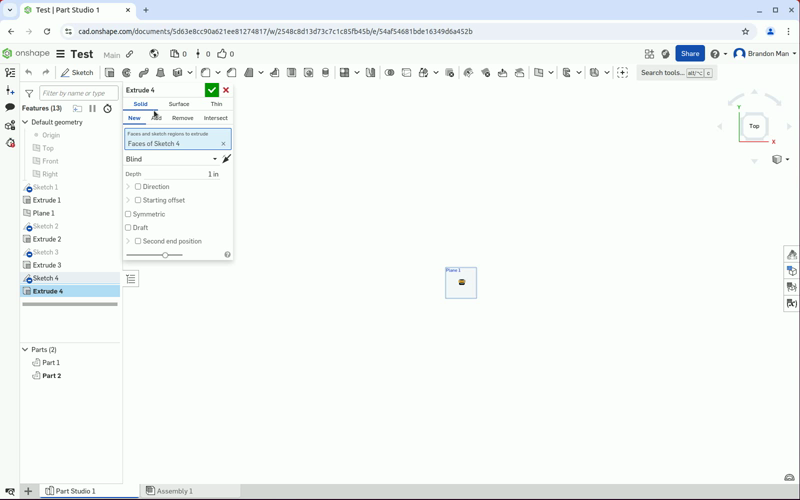
mouse_move(186, 120)
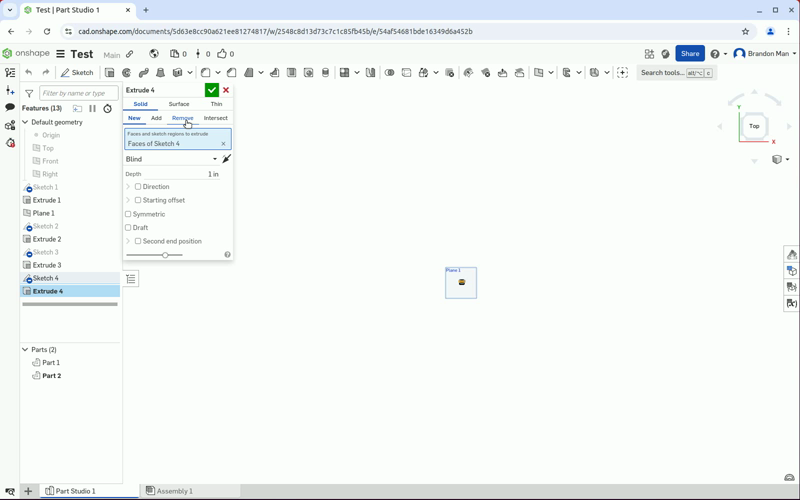
click(186, 120)
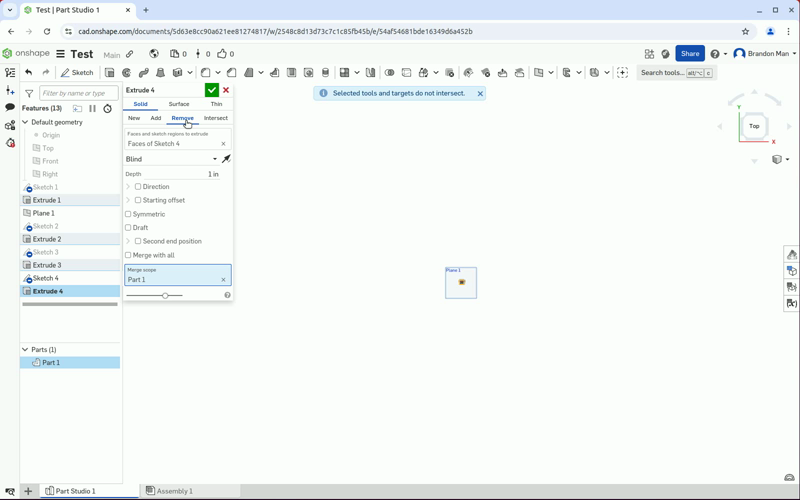
key(tab, 4)
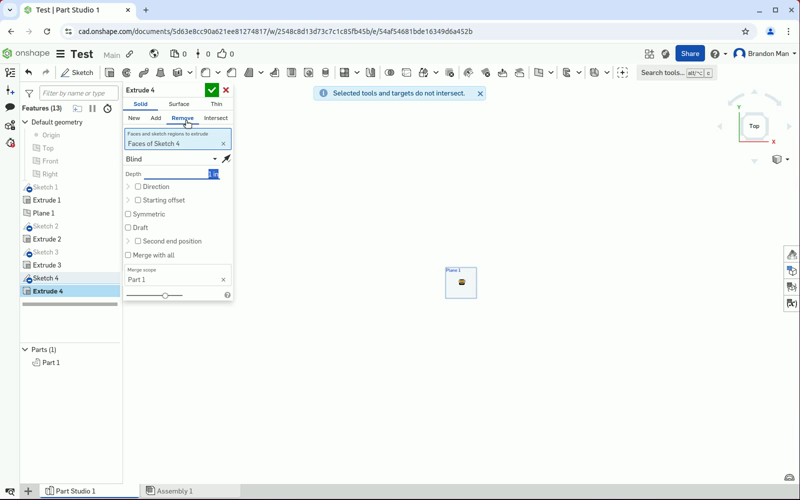
text(1.204)
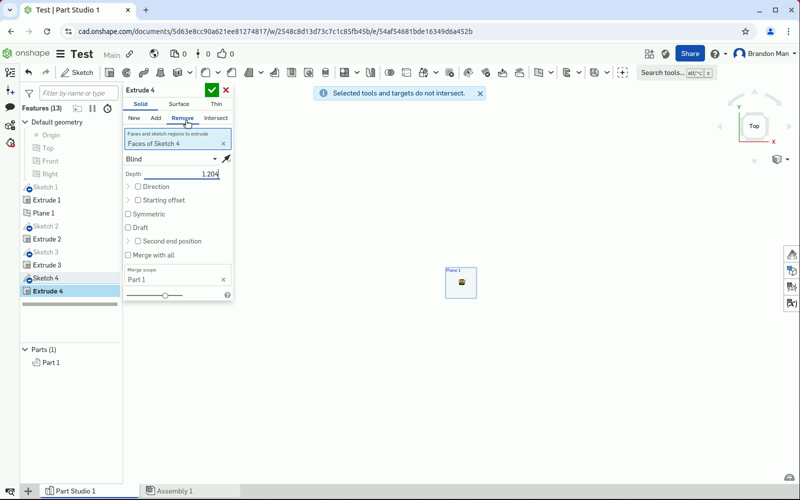
key(tab, 6)
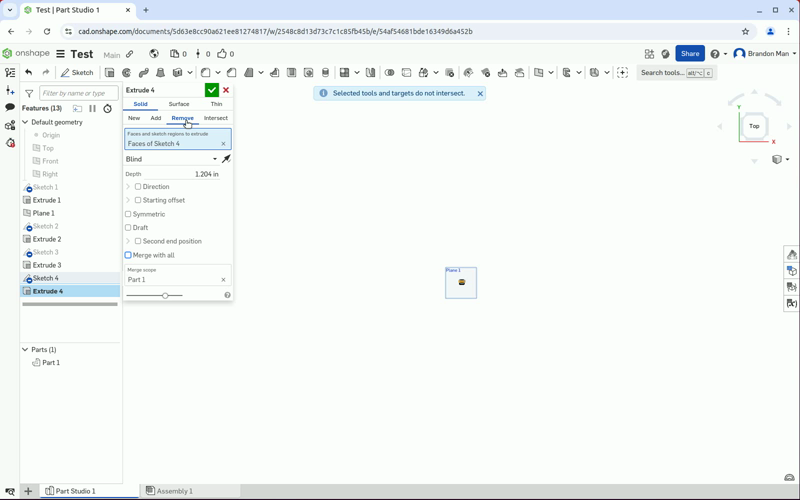
key(space)
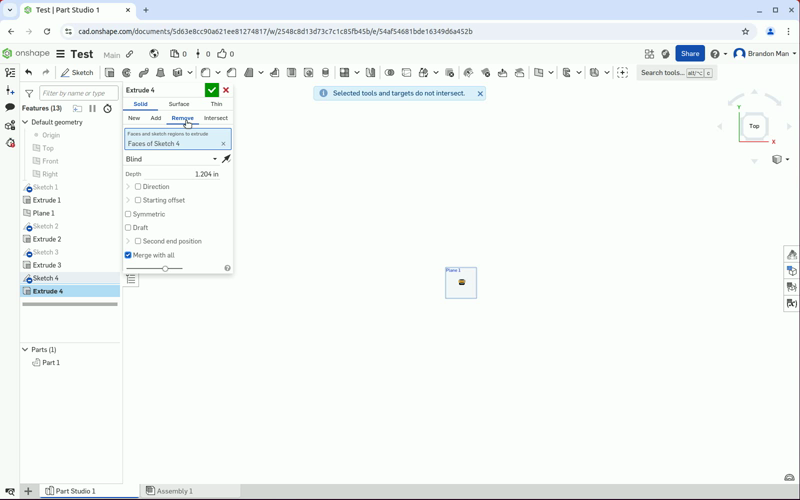
key(enter)
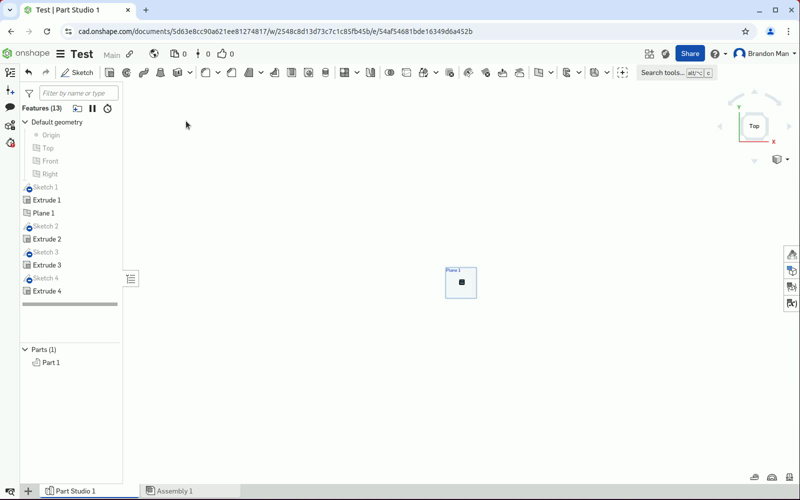
key(shift+h)
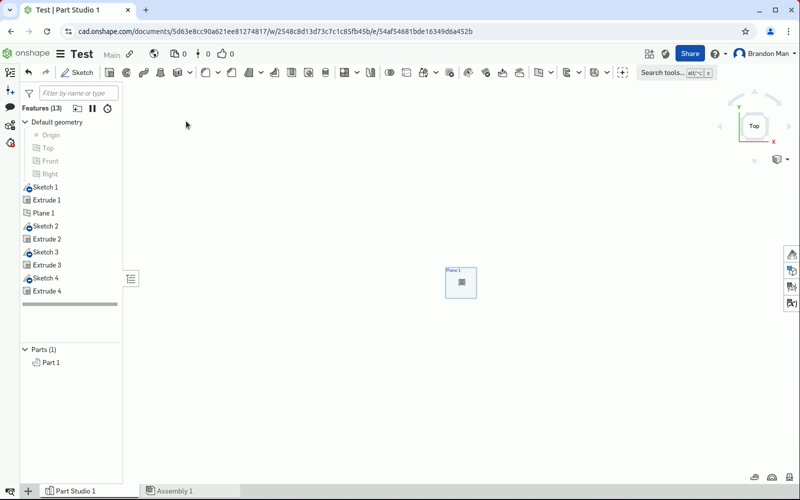
key(shift+h)
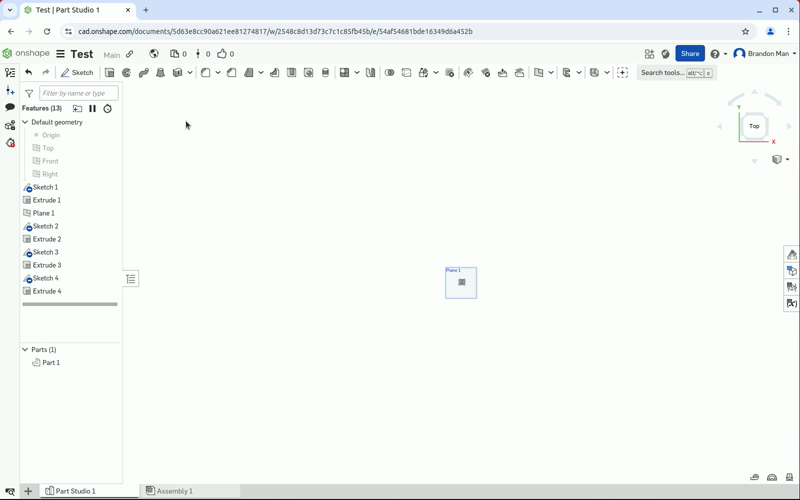
key(shift+7)
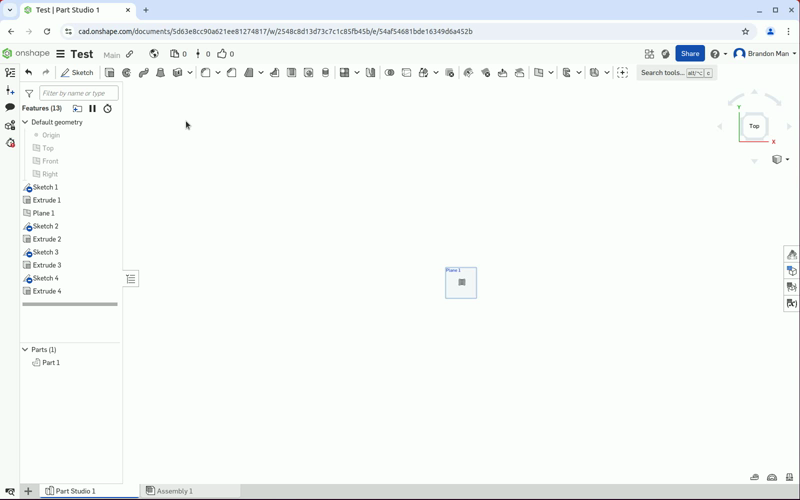
key(up, 3)
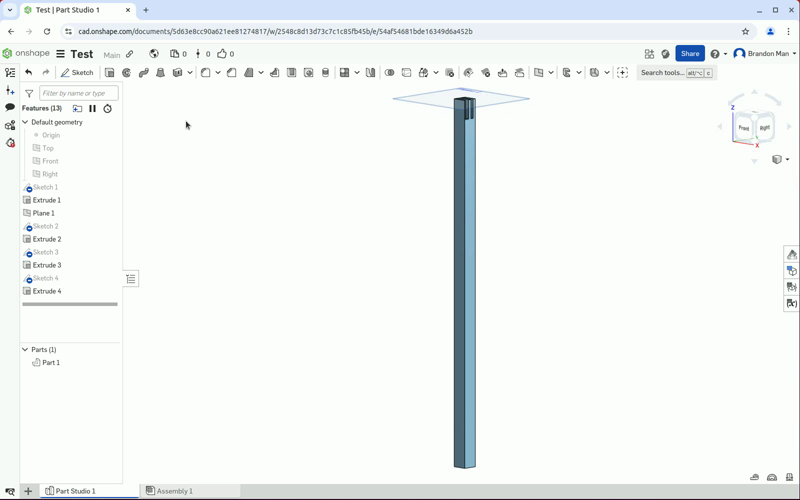
key(left, 3)
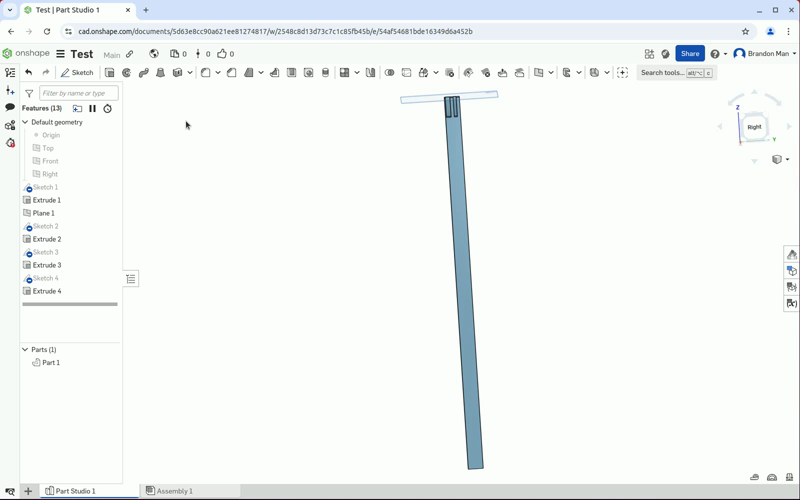
key(right, 3)
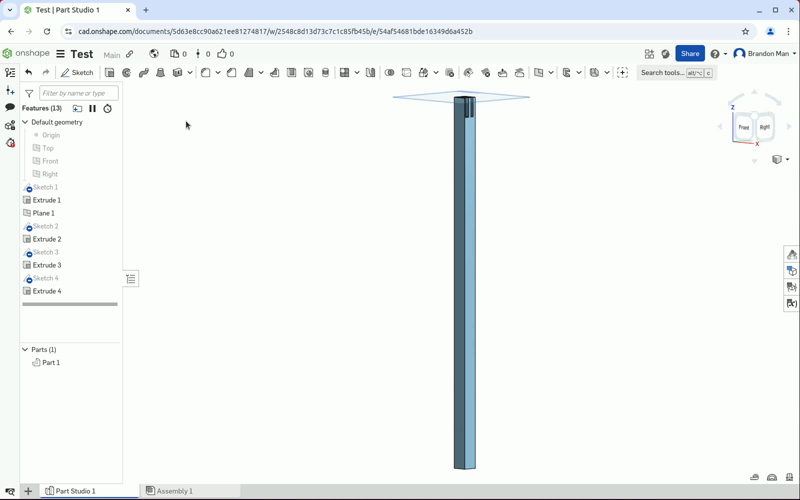
key(down, 3)
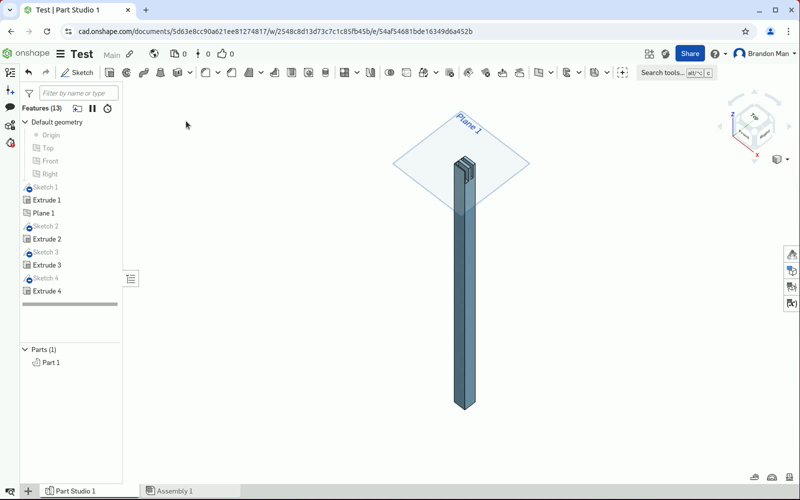
mouse_move(73, 189)
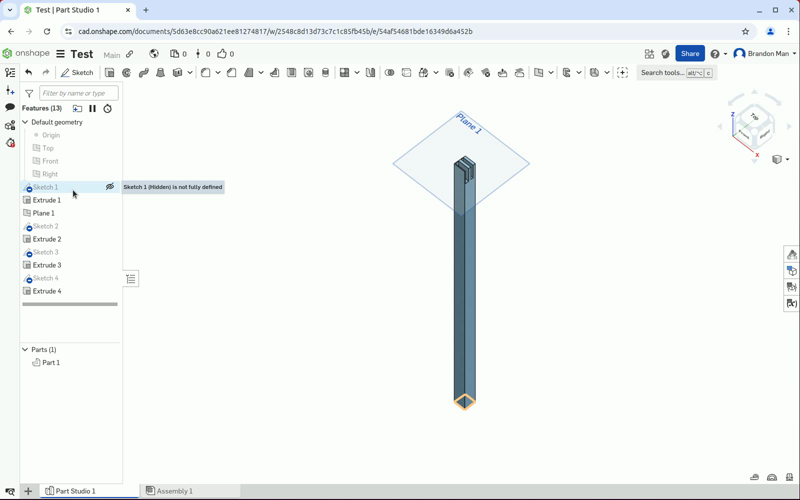
click(73, 189)